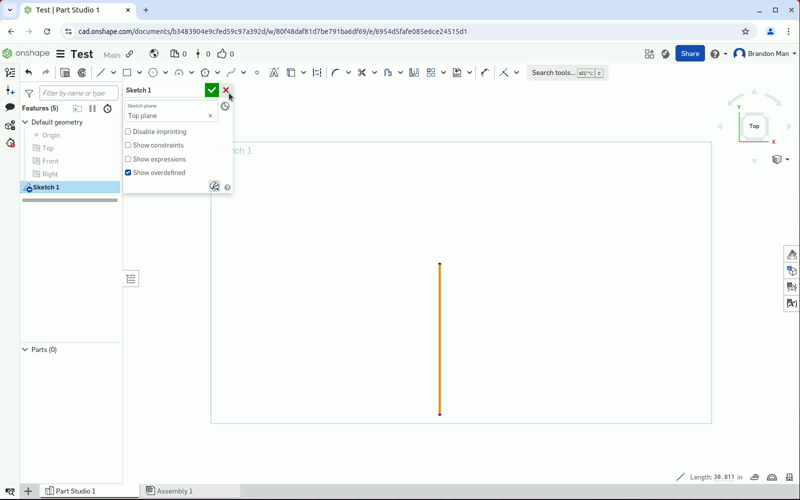
key(shift+h)
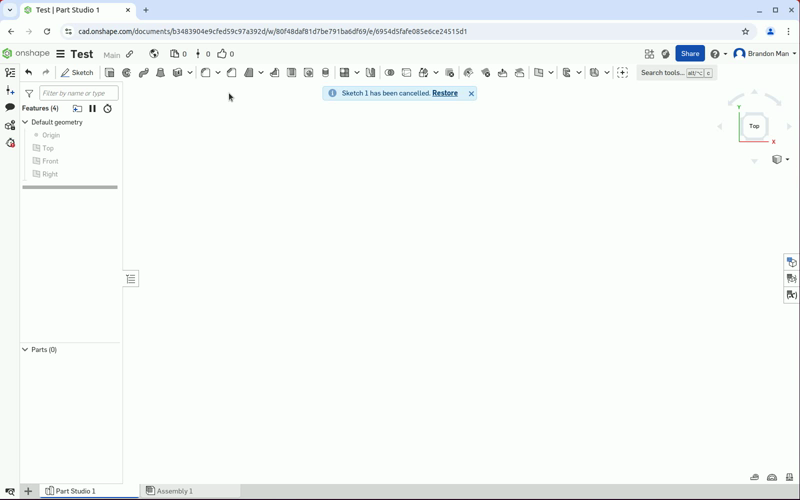
mouse_move(73, 352)
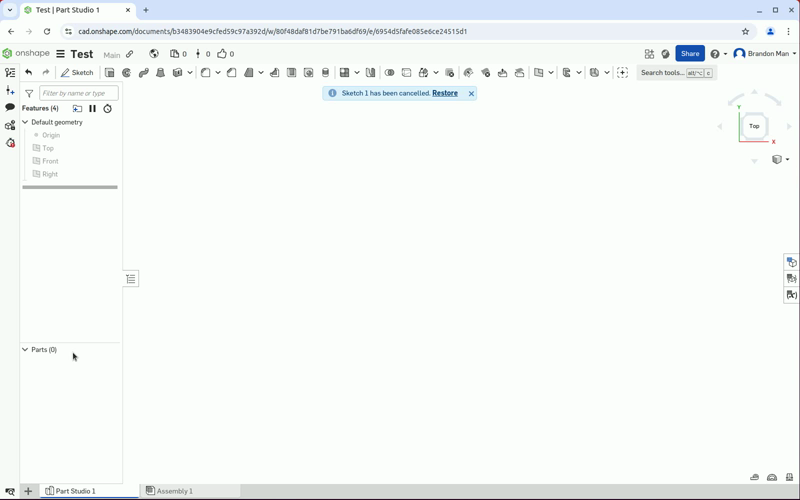
key(y)
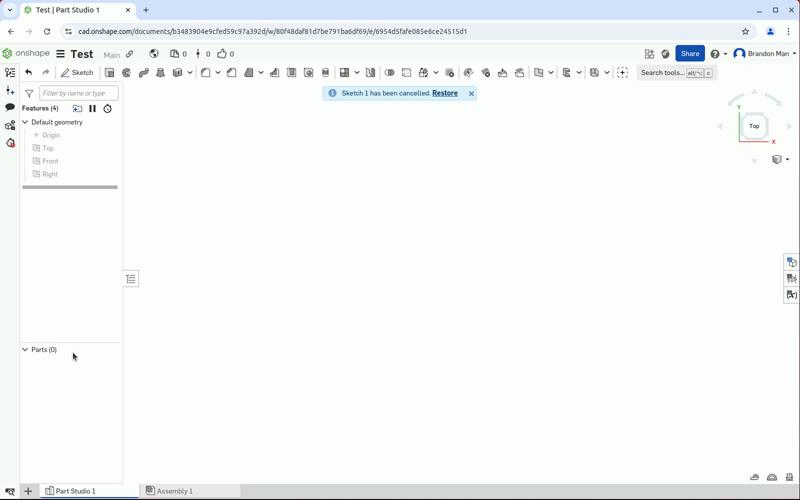
key(shift+p)
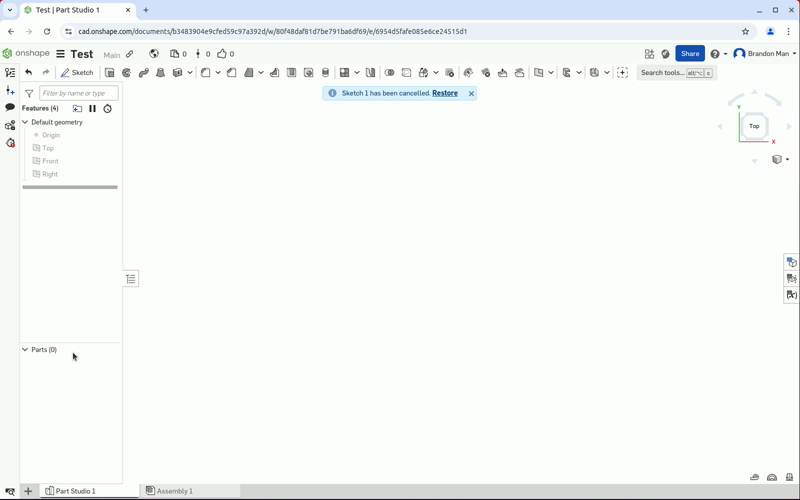
key(space)
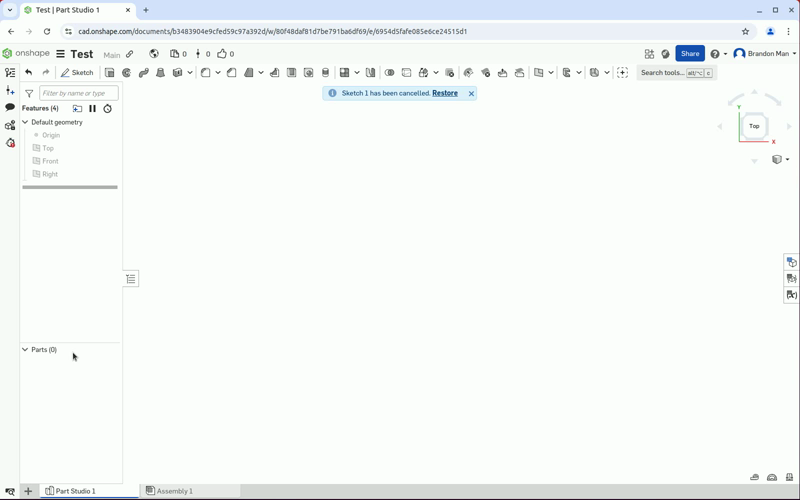
key_down(shift)
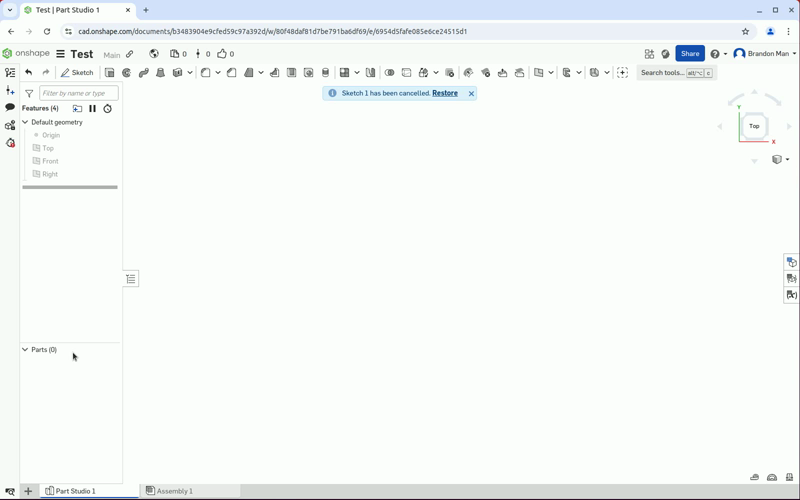
key(up)
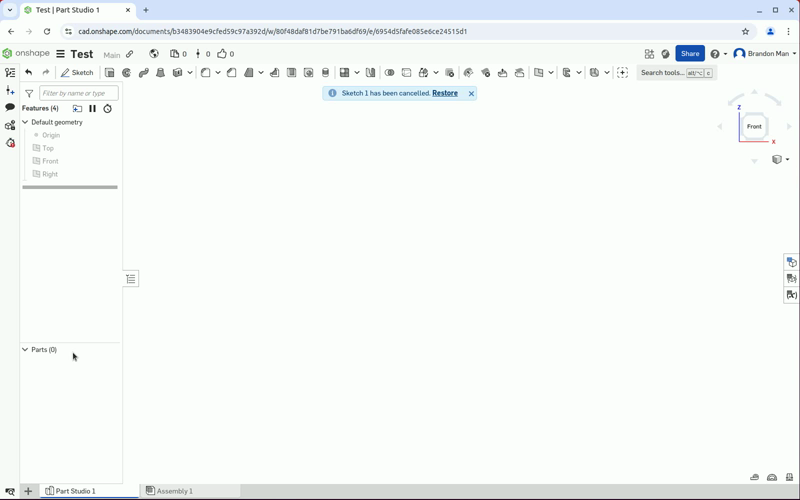
key_up(shift)
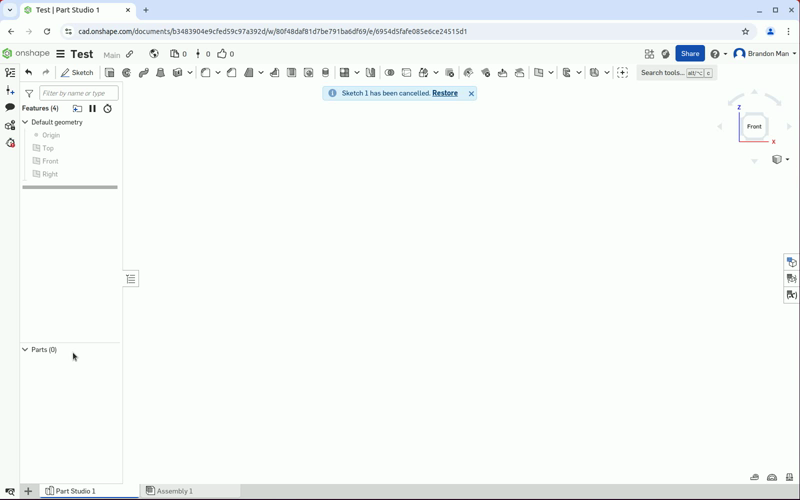
mouse_move(73, 352)
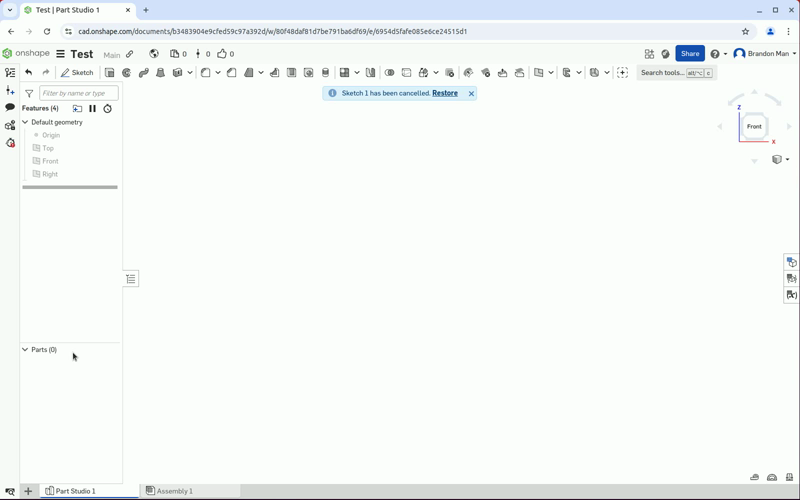
key(shift+y)
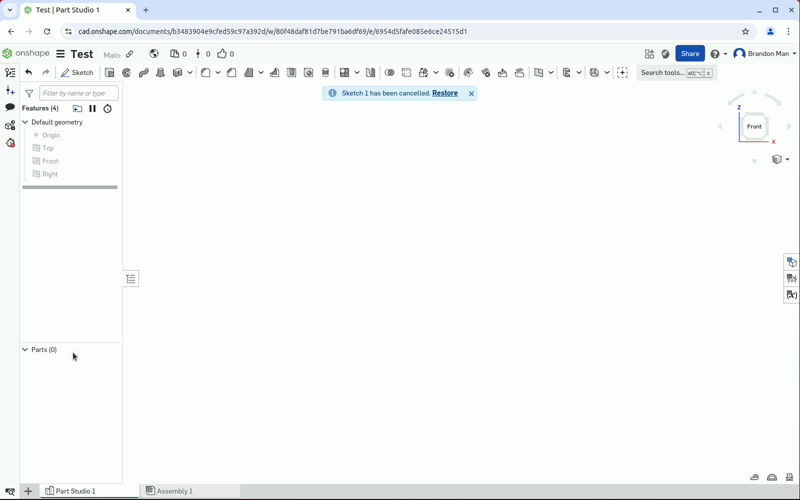
key(shift+s)
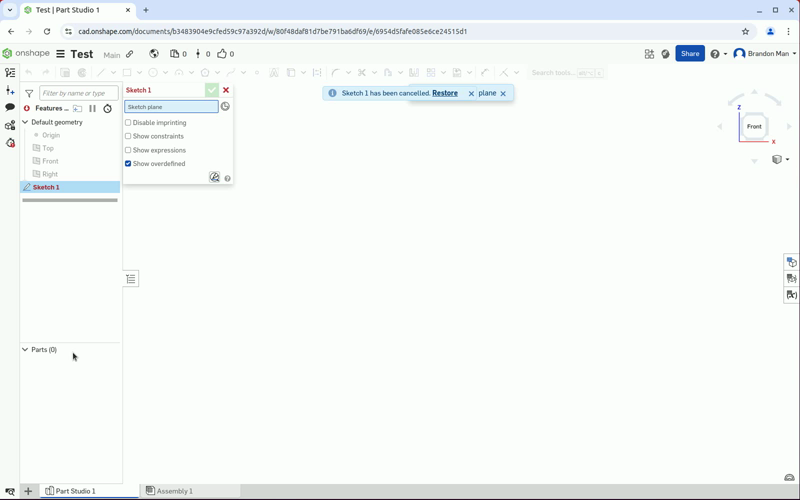
mouse_move(73, 163)
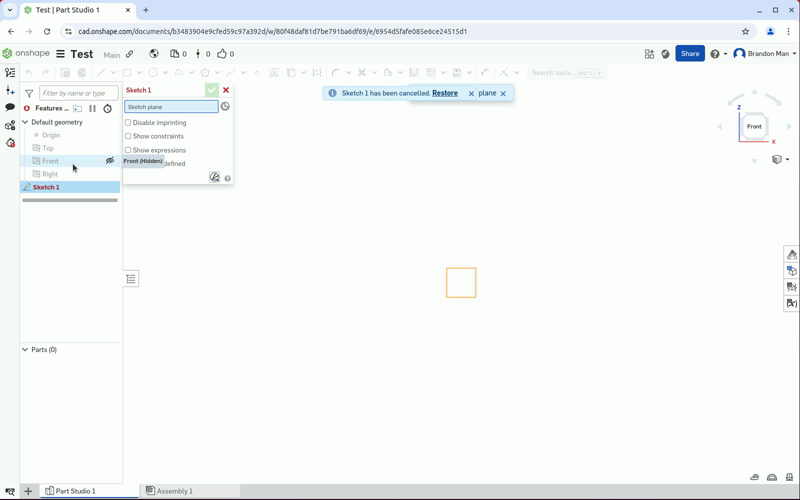
click(73, 163)
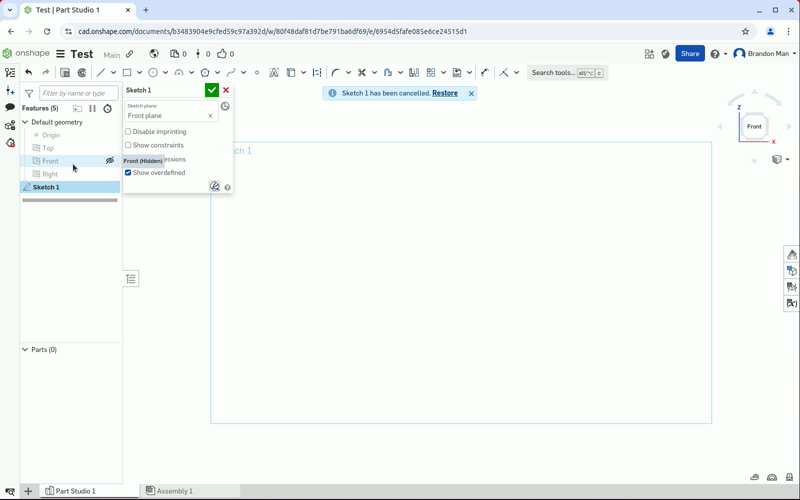
mouse_move(73, 352)
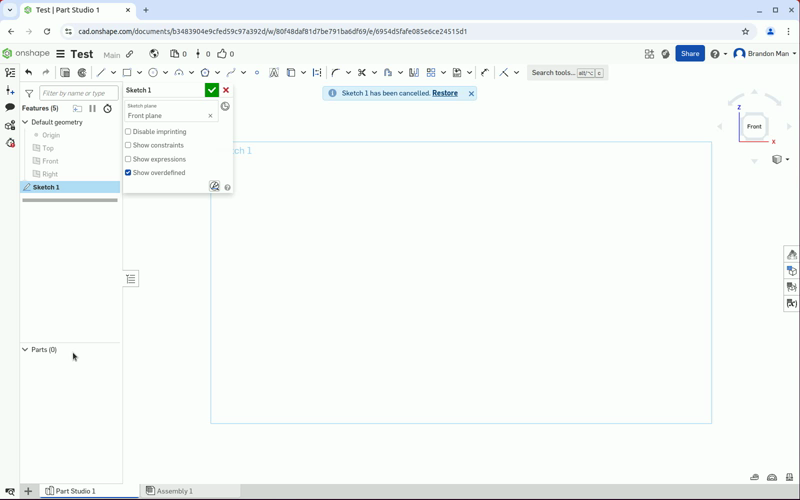
key(y)
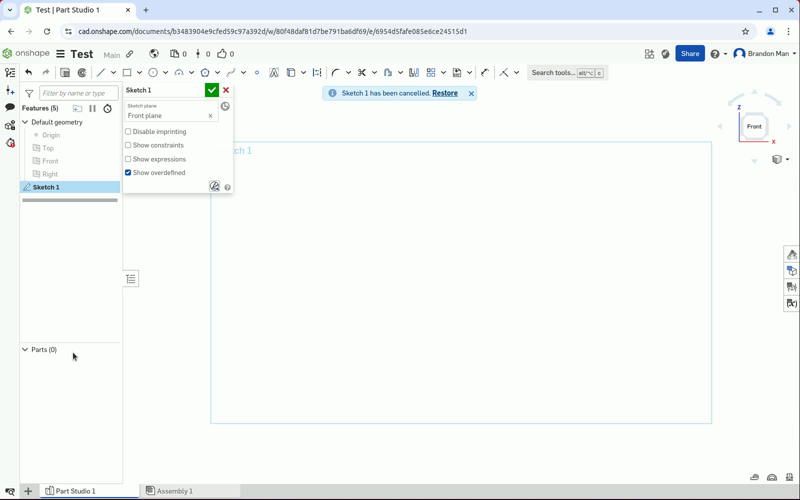
key(l)
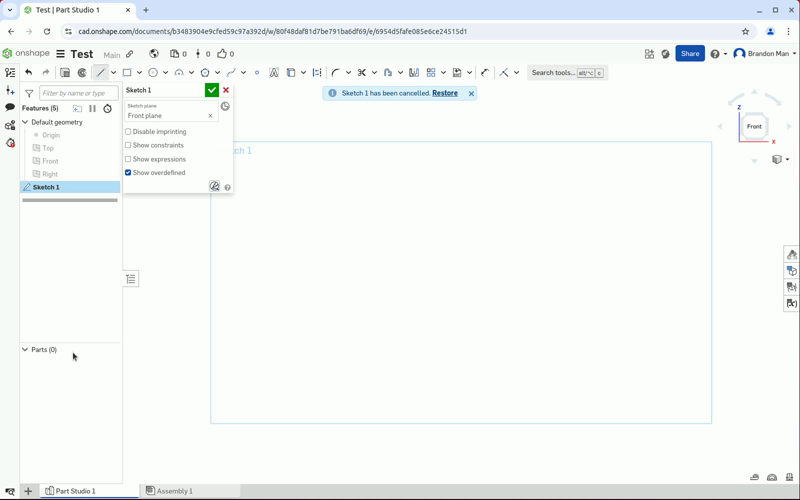
key_down(shift)
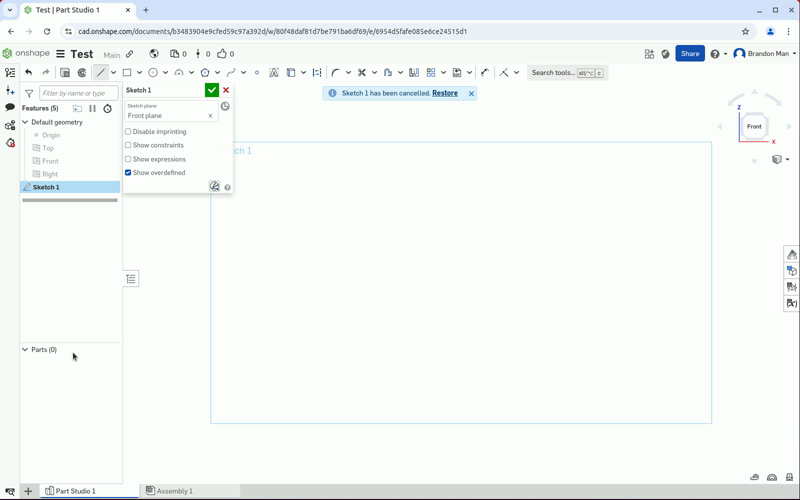
mouse_move(401, 307)
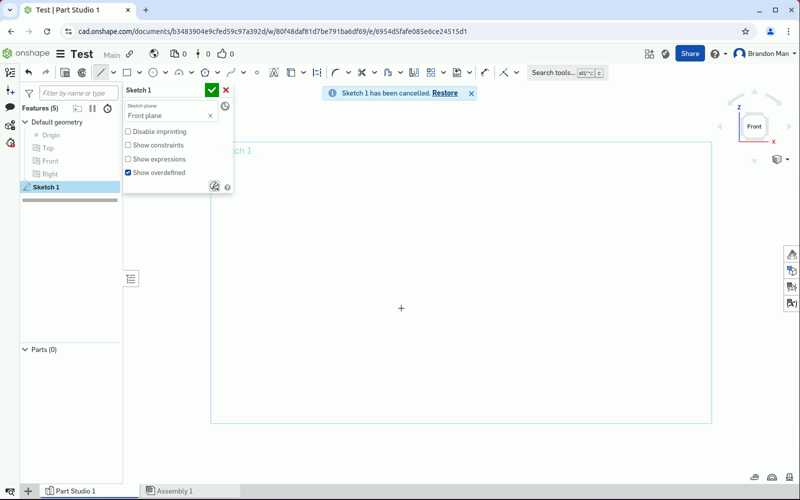
click(401, 307)
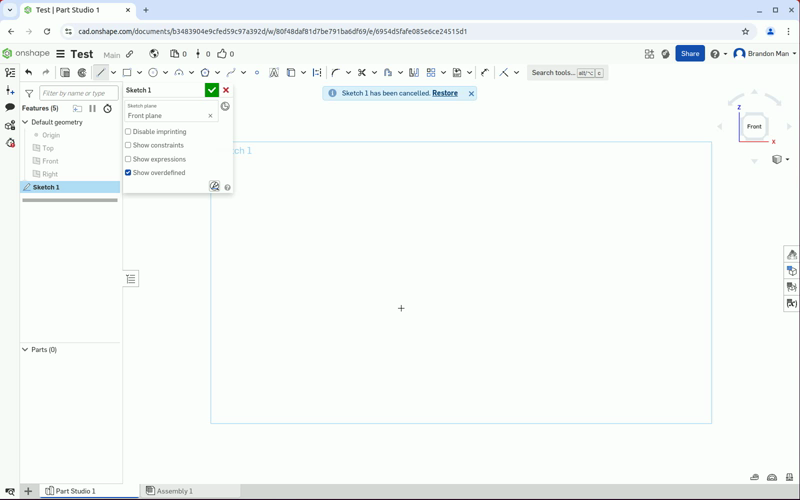
key_up(shift)
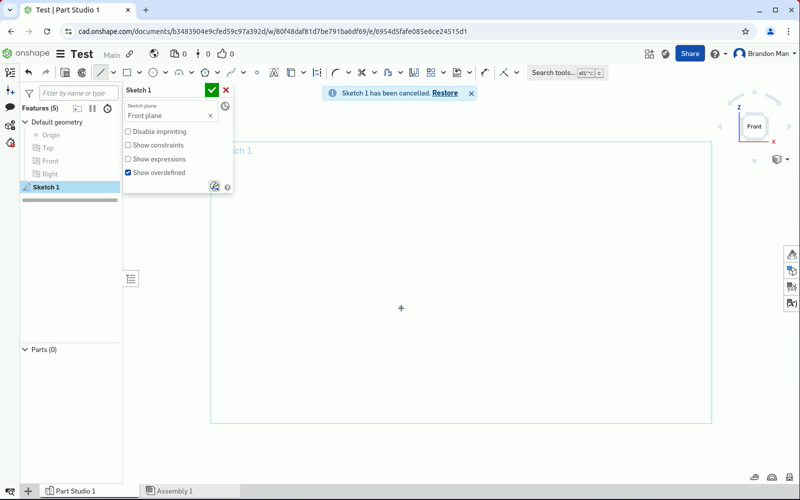
key_down(shift)
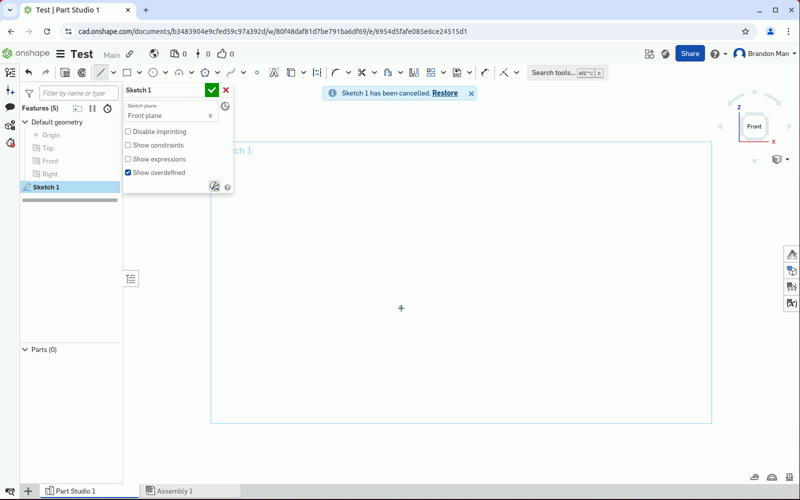
mouse_move(542, 307)
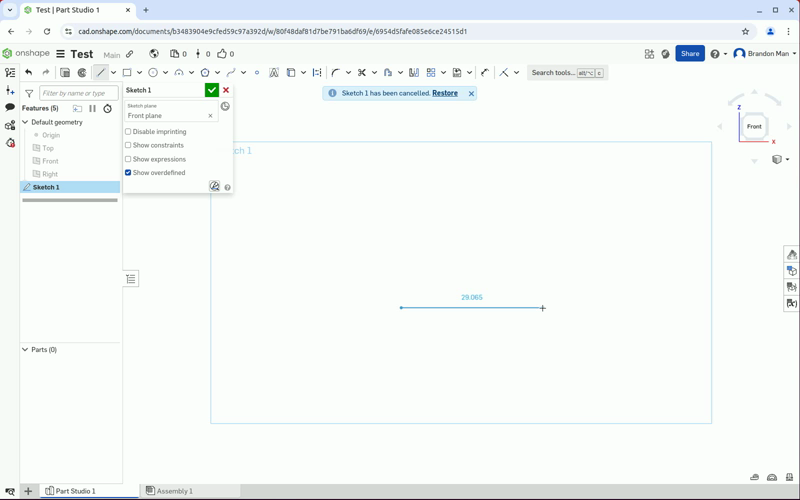
click(542, 307)
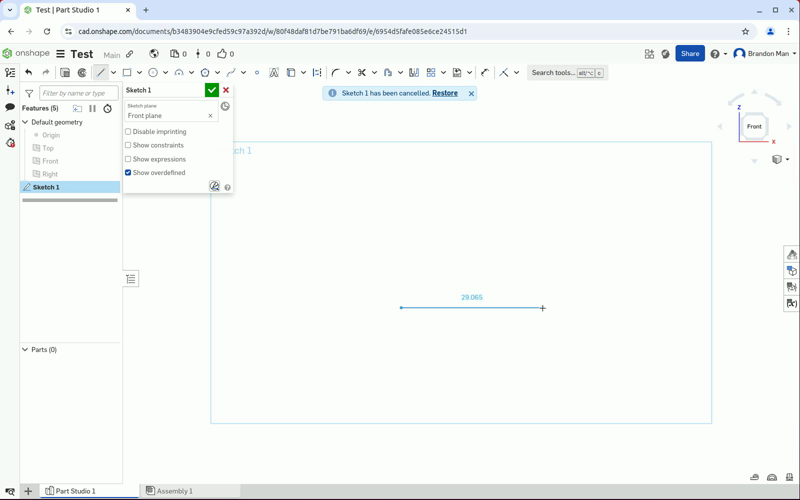
key_up(shift)
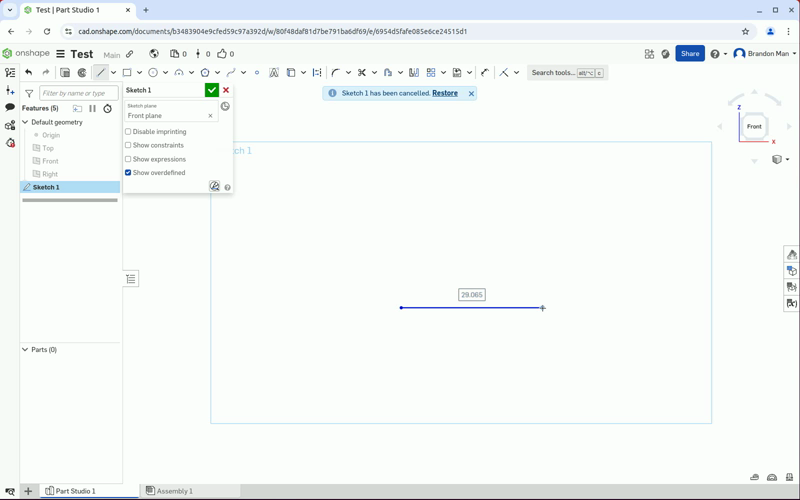
key_down(shift)
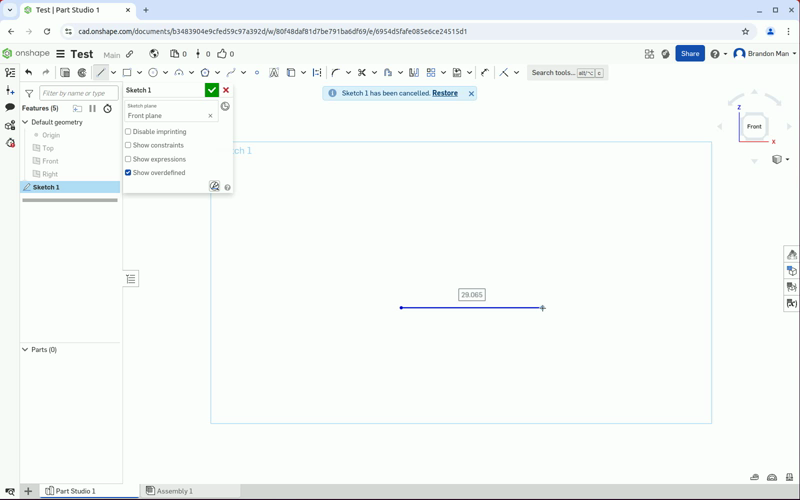
mouse_move(572, 307)
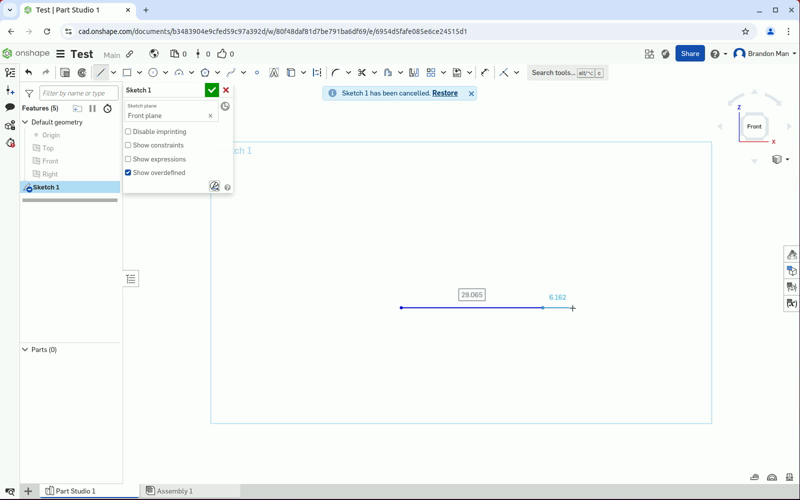
mouse_move(542, 247)
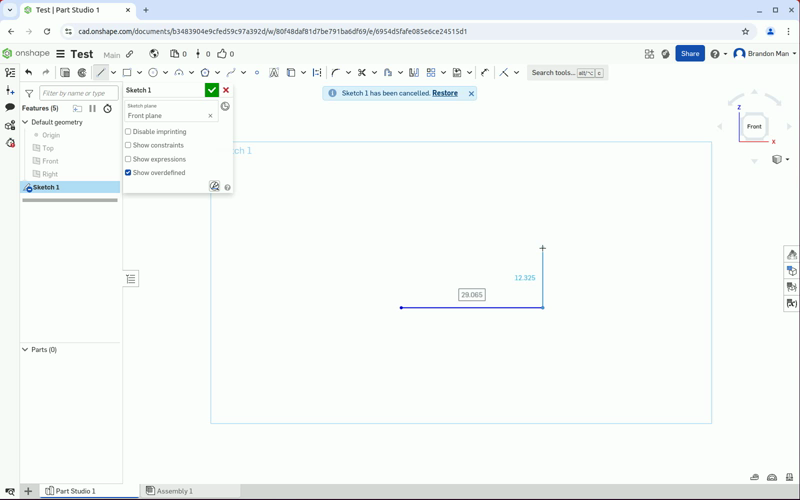
click(542, 247)
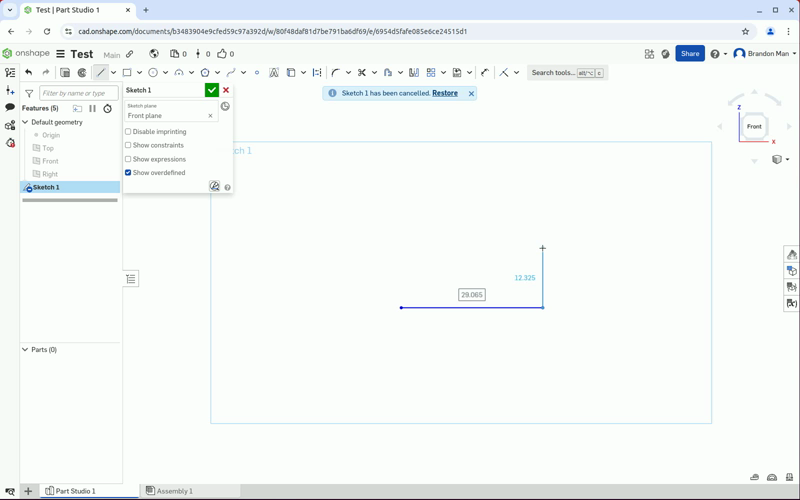
key_up(shift)
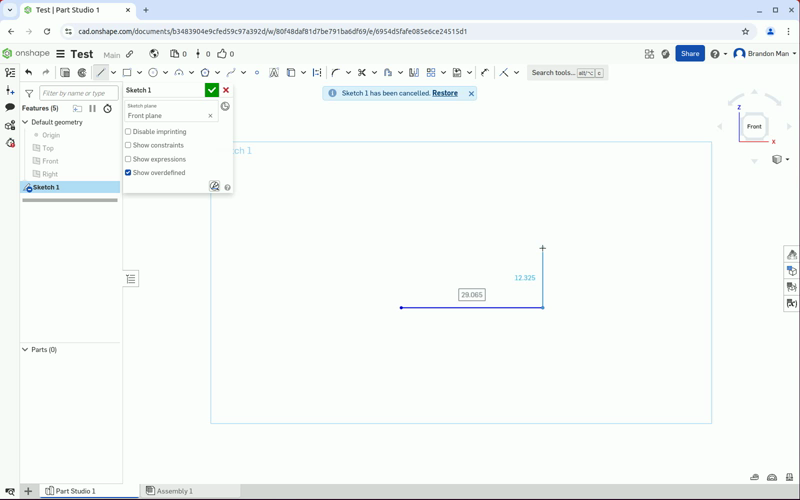
key_down(shift)
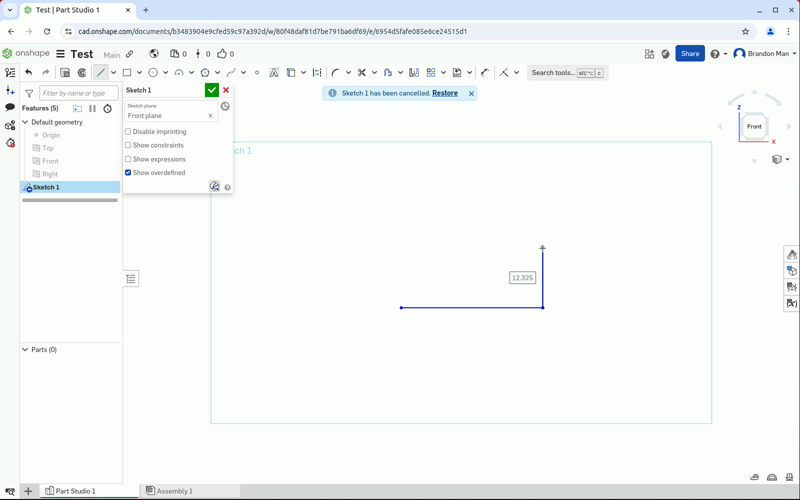
mouse_move(401, 247)
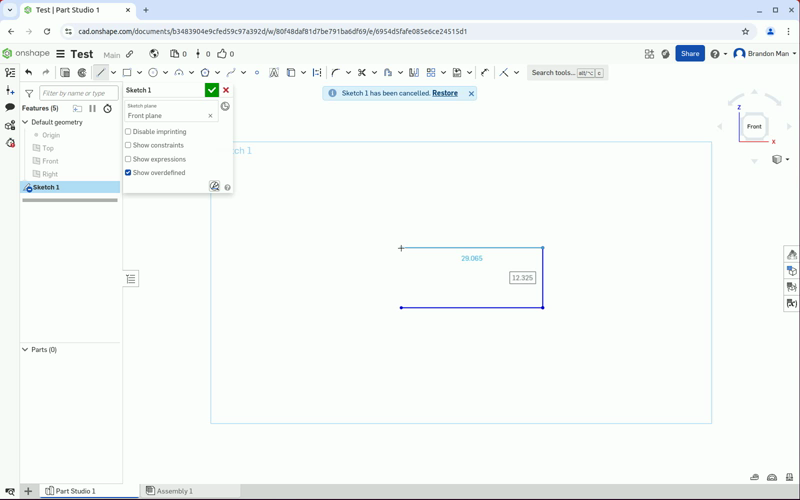
click(401, 247)
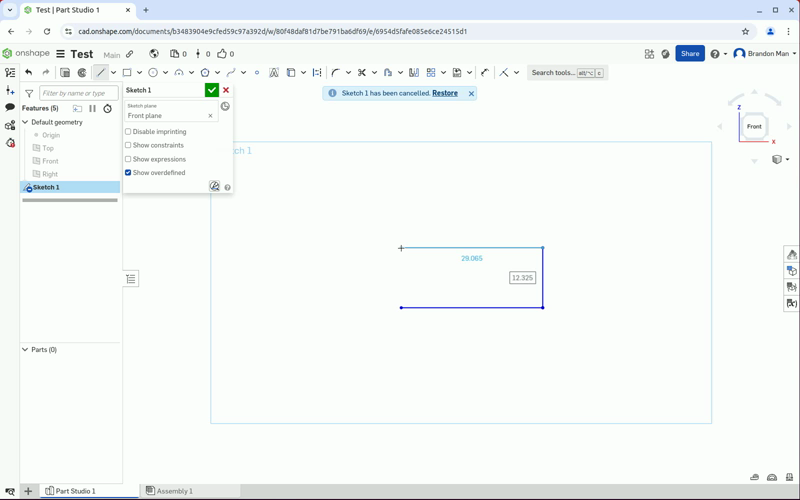
key_up(shift)
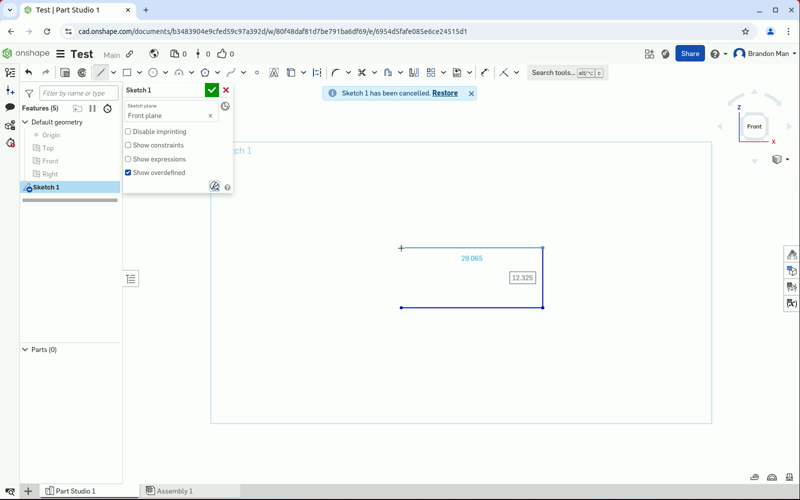
mouse_move(431, 247)
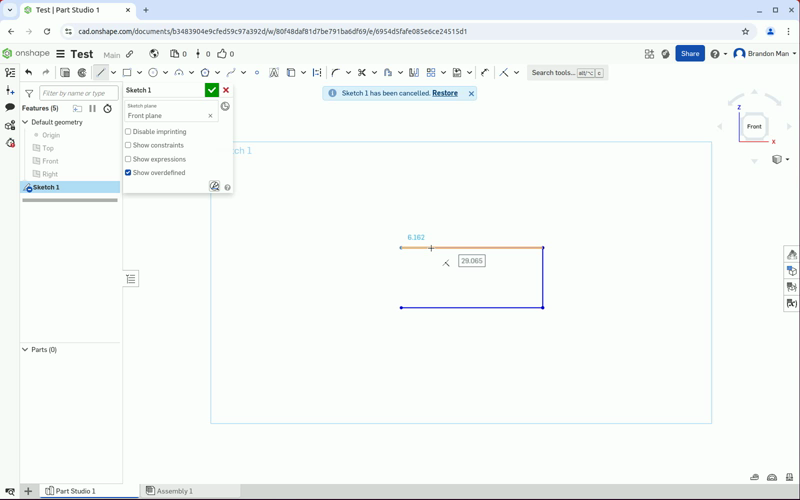
key_down(shift)
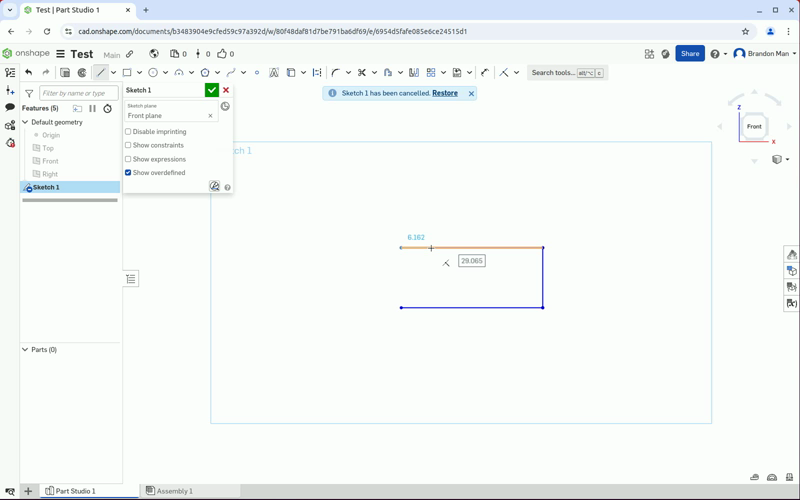
mouse_move(401, 307)
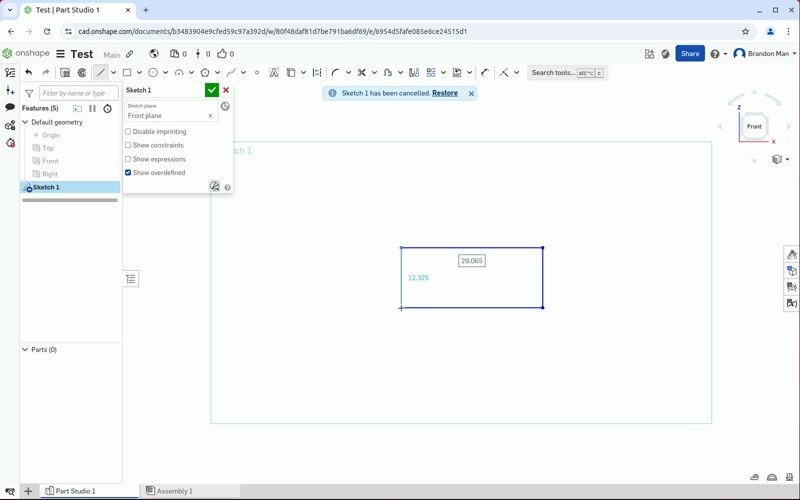
key_up(shift)
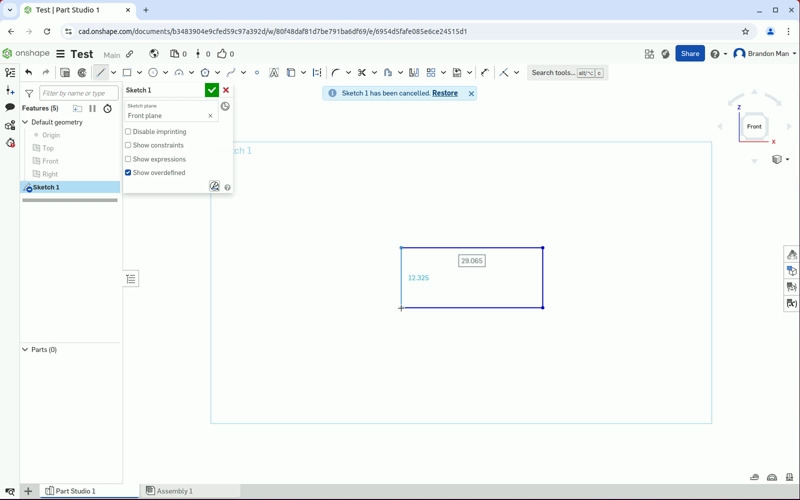
click(401, 307)
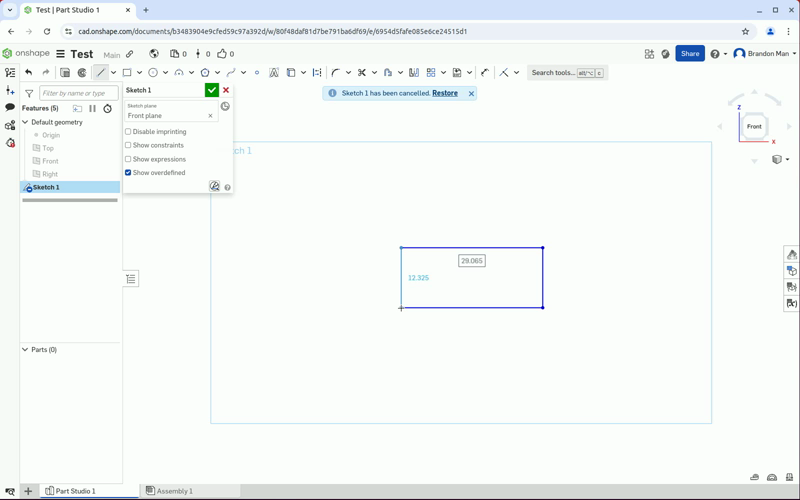
key(esc)
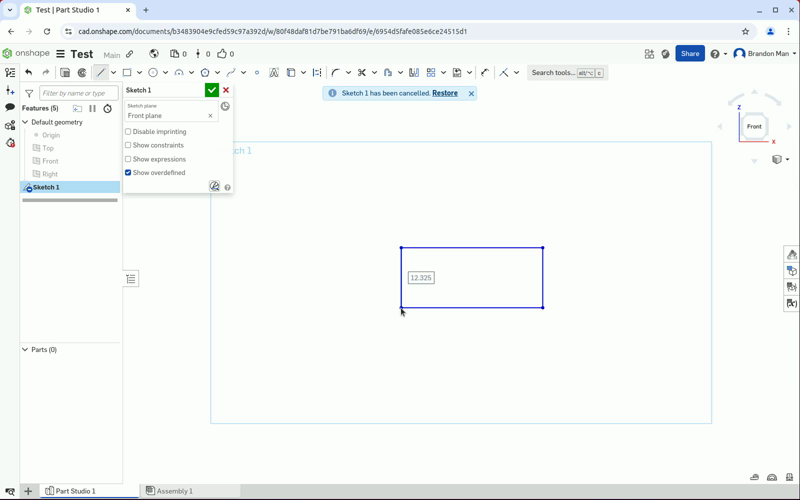
mouse_move(529, 253)
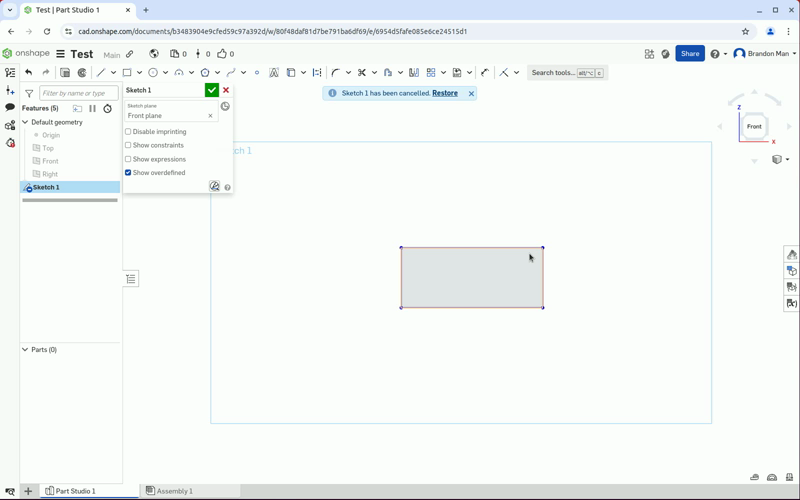
click(529, 253)
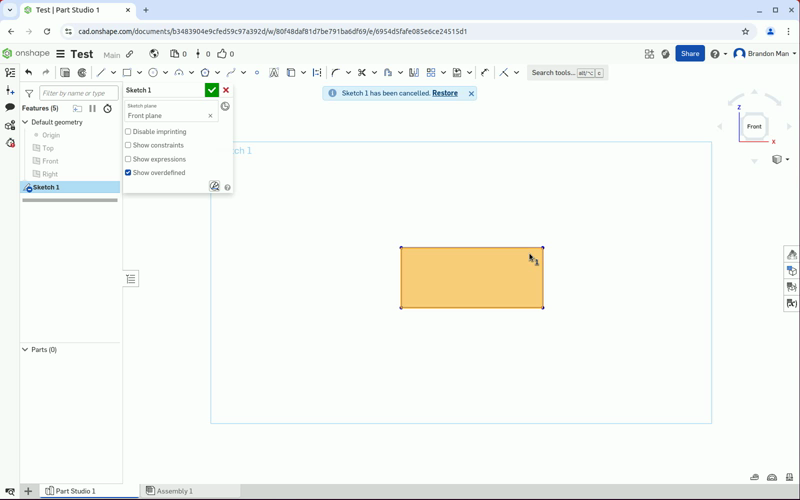
mouse_move(73, 352)
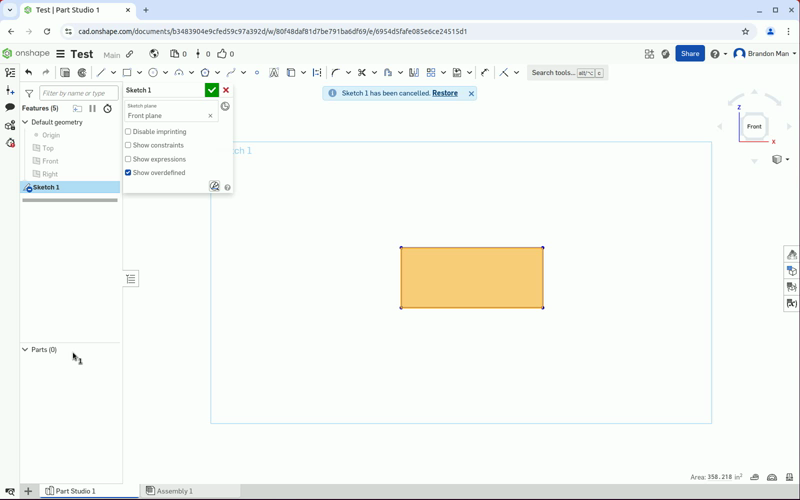
key(shift+y)
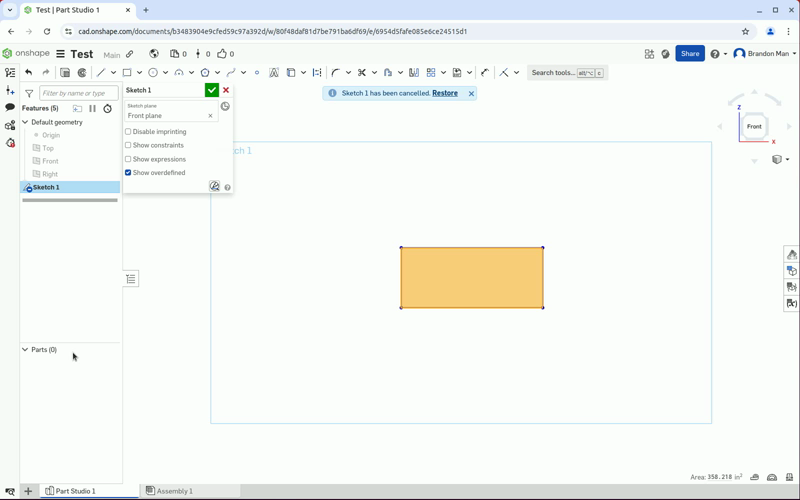
key(shift+e)
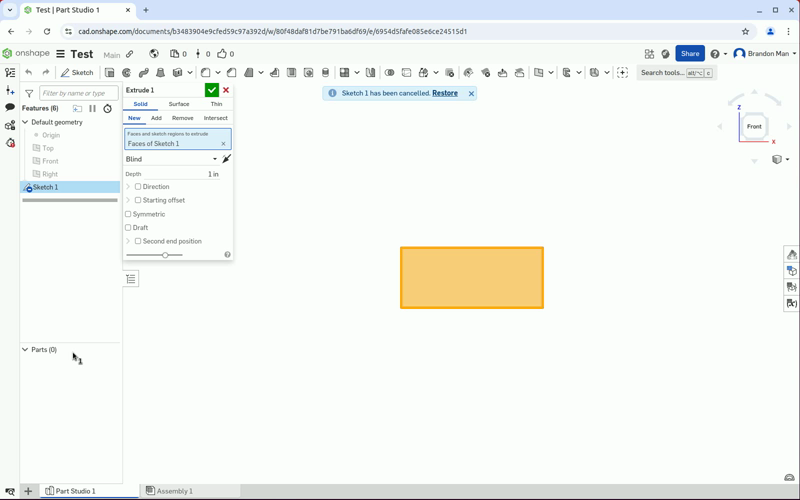
mouse_move(143, 106)
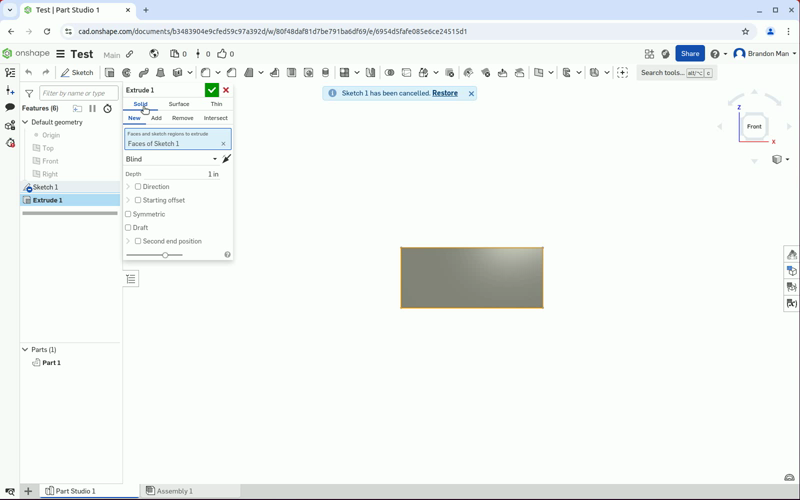
click(143, 106)
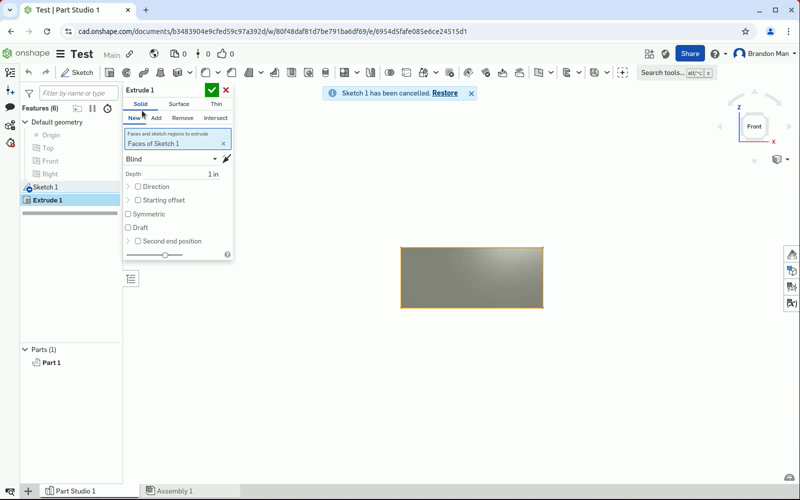
mouse_move(137, 120)
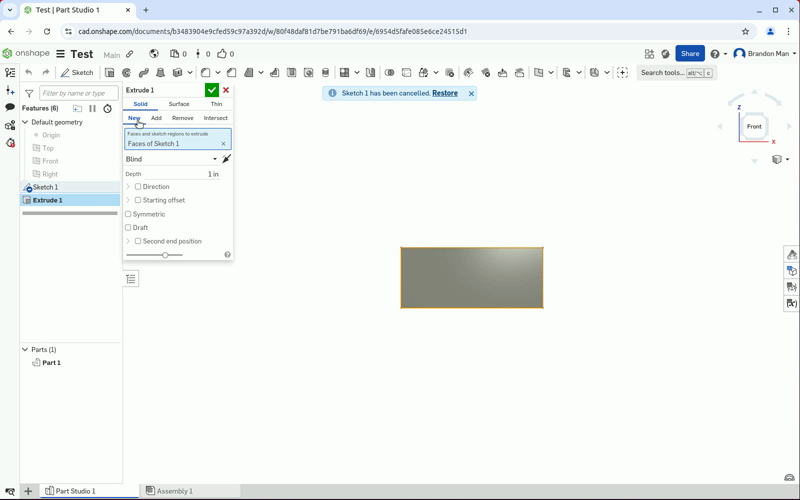
click(137, 120)
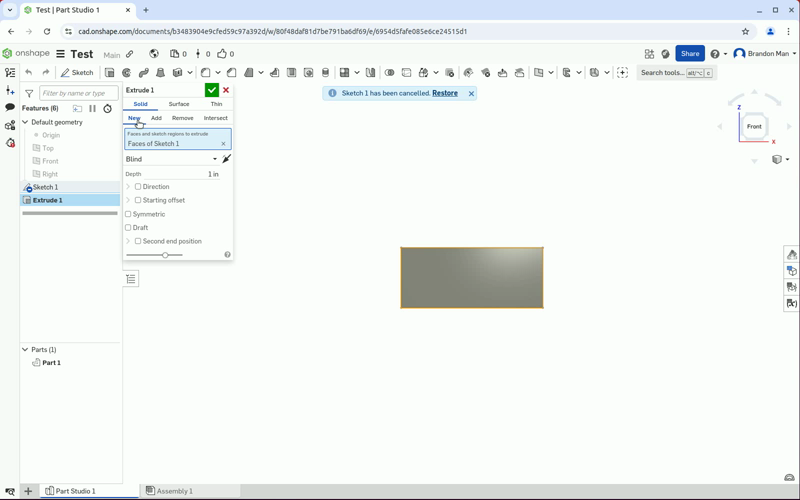
key(tab, 4)
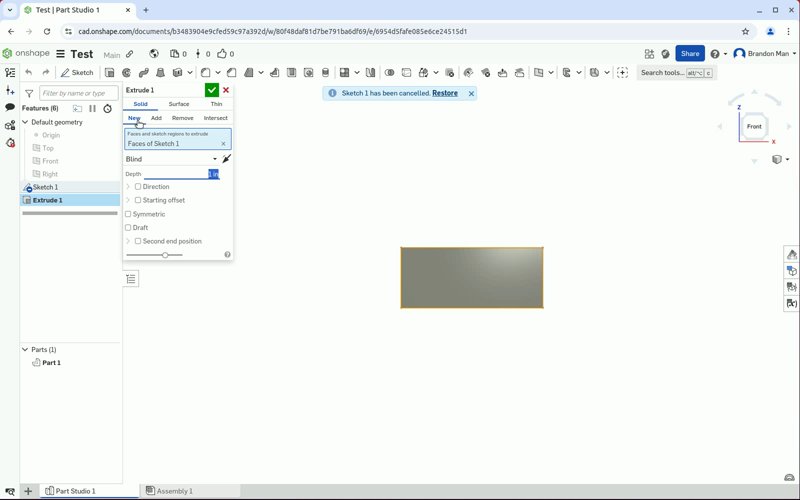
text(12.036)
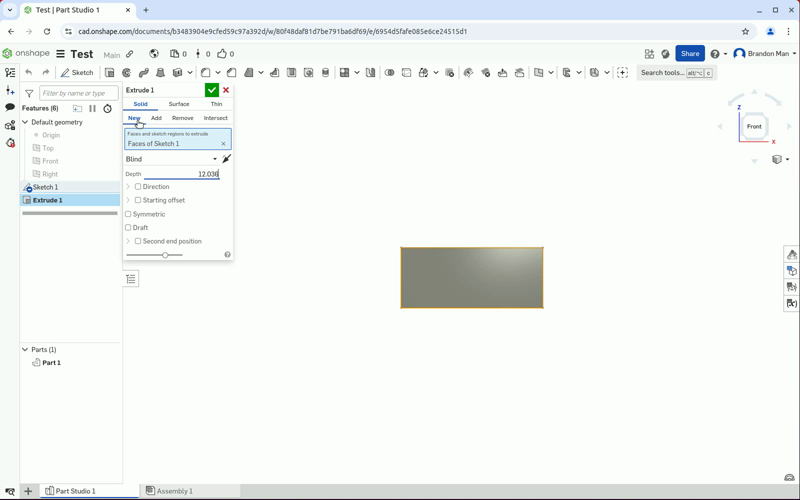
key(enter)
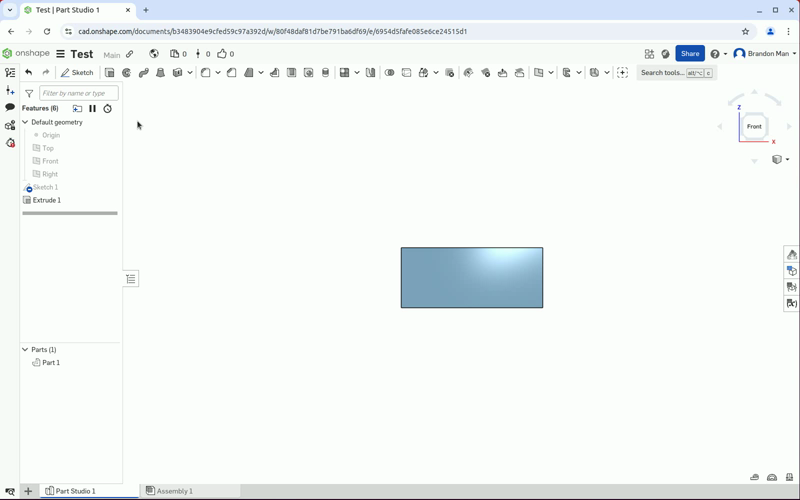
key(shift+h)
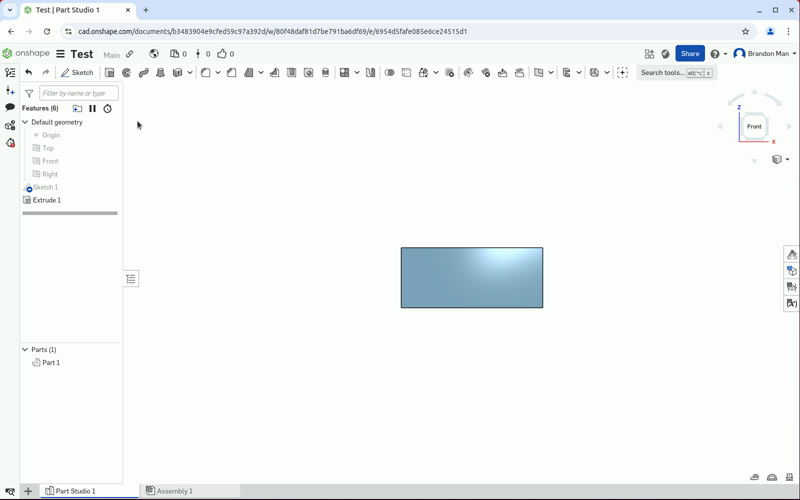
key(shift+h)
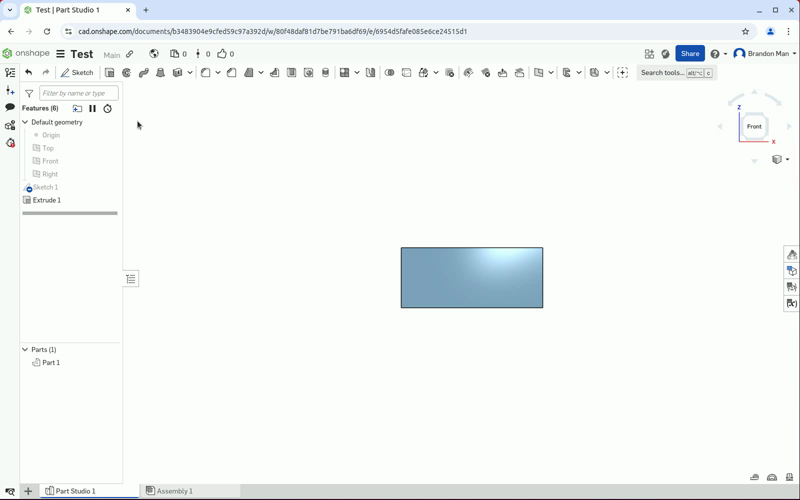
mouse_move(73, 189)
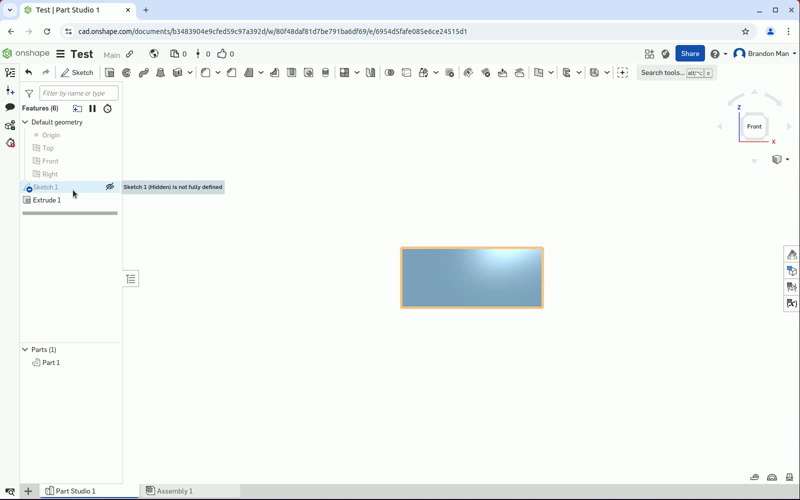
click(73, 189)
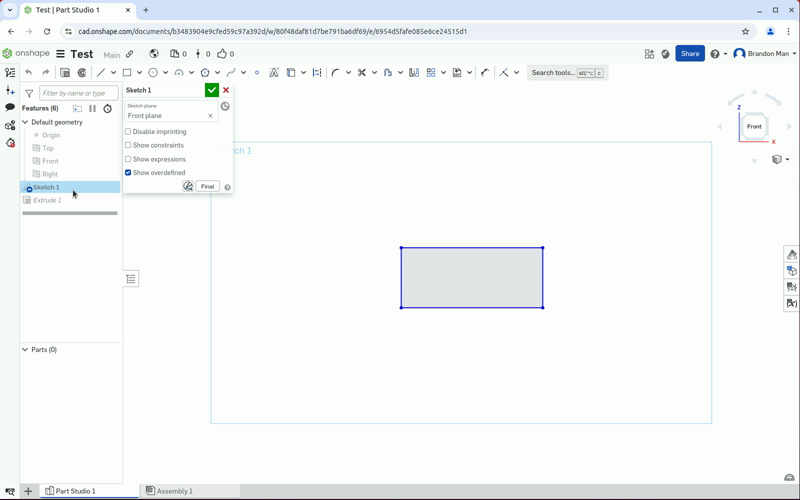
mouse_move(229, 92)
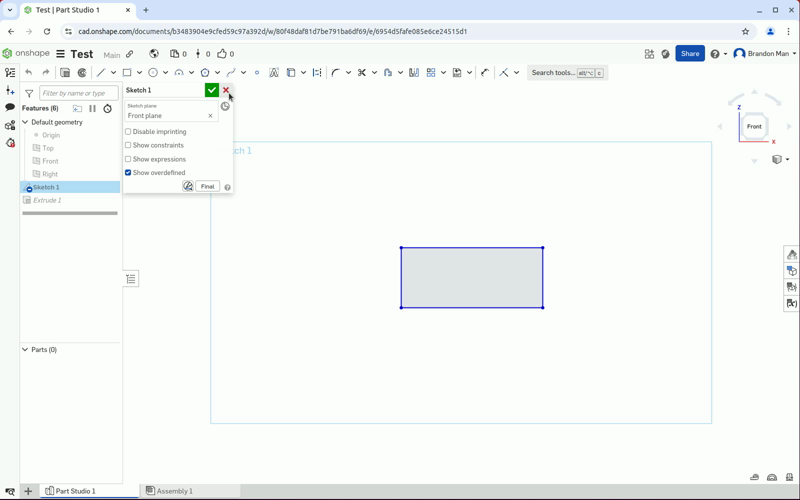
click(229, 92)
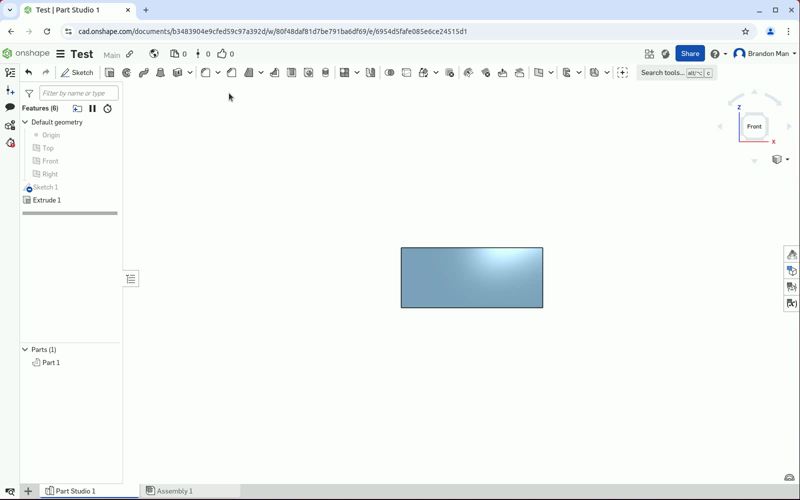
mouse_move(541, 75)
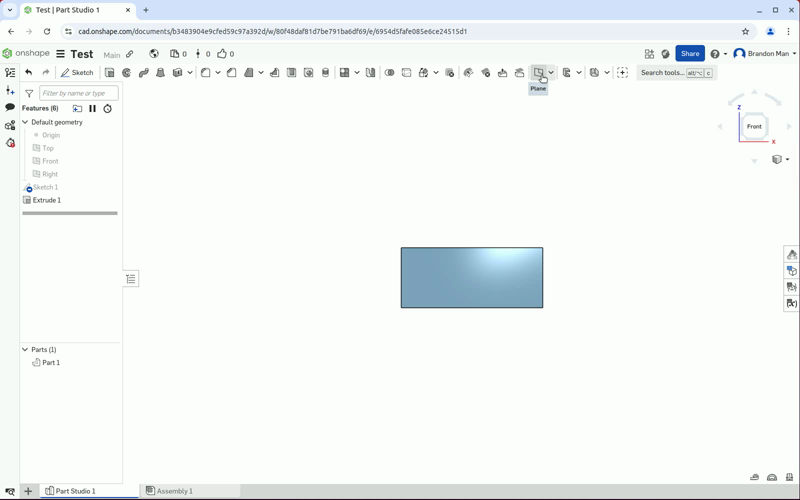
click(541, 75)
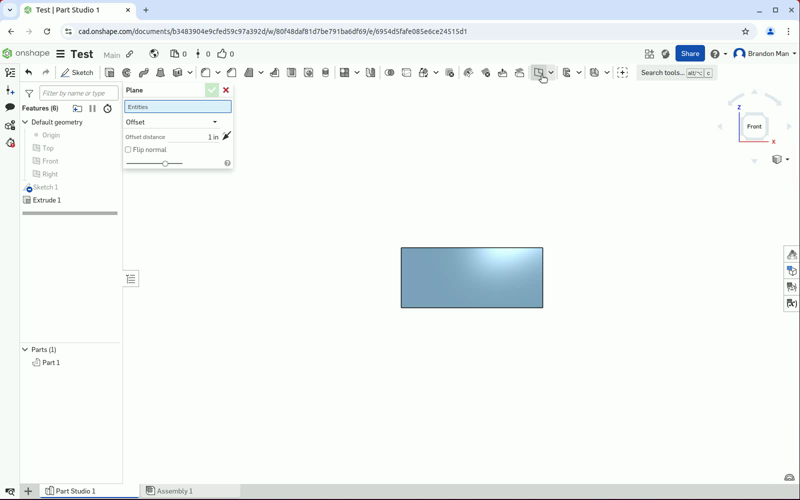
mouse_move(73, 163)
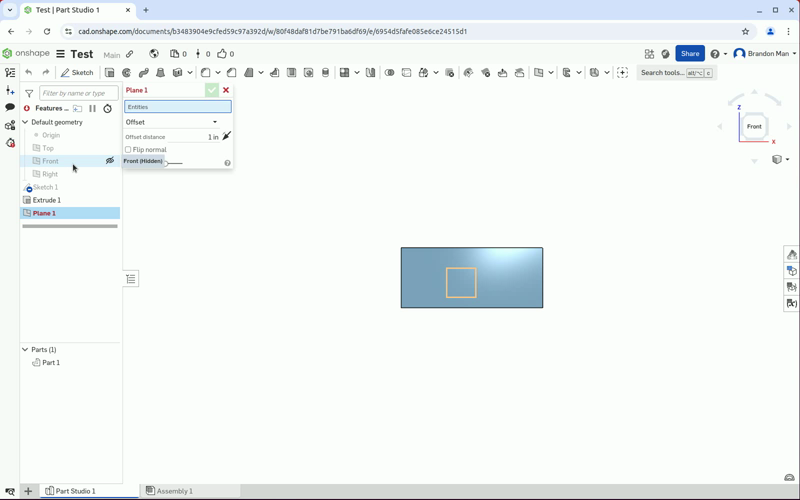
click(73, 163)
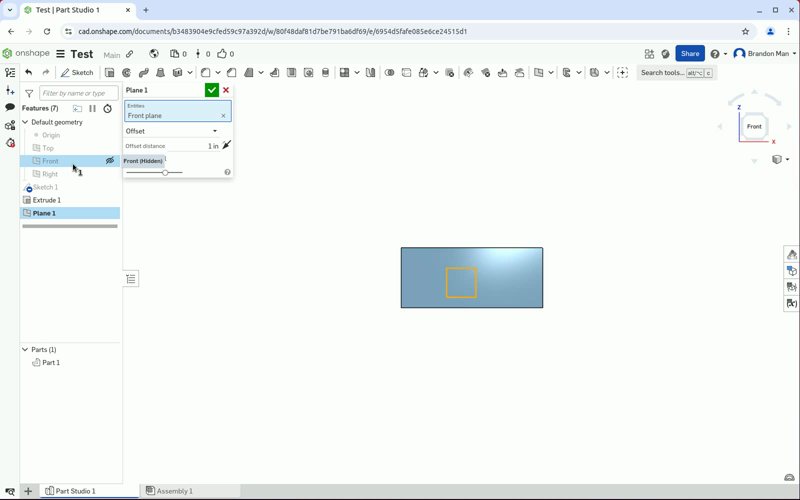
key(tab, 2)
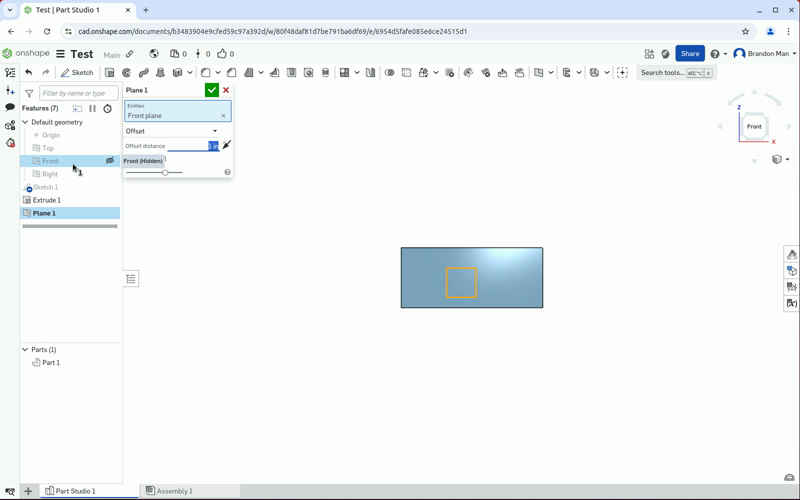
text(12.047)
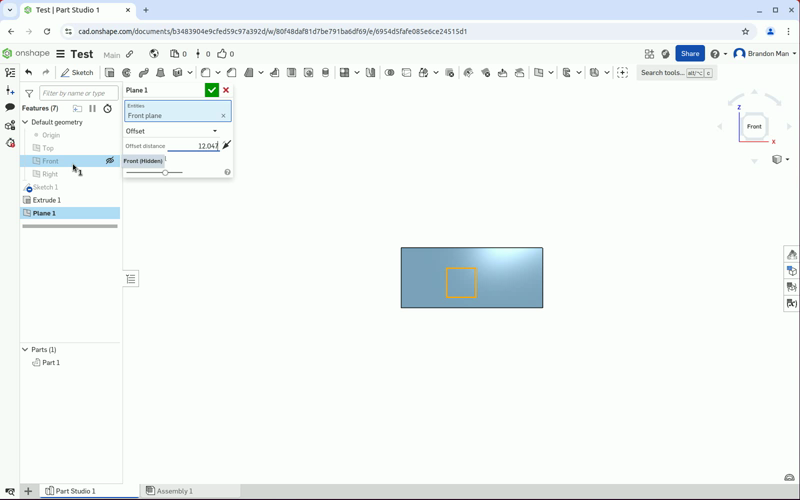
key(enter, 2)
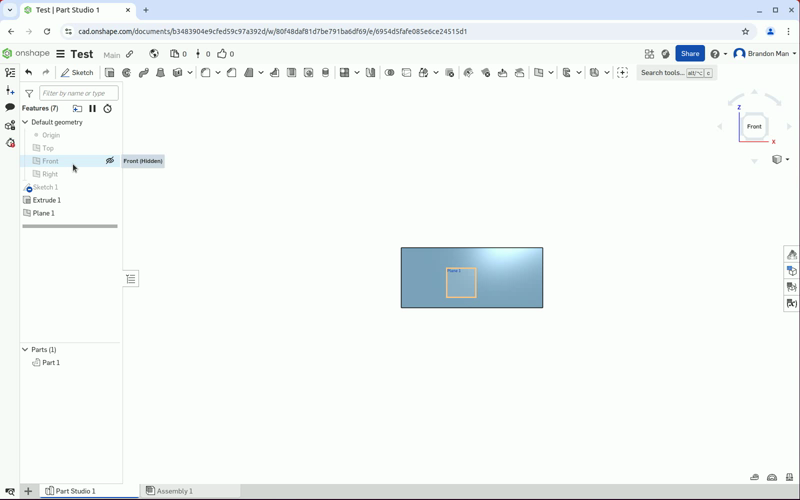
key(shift+s)
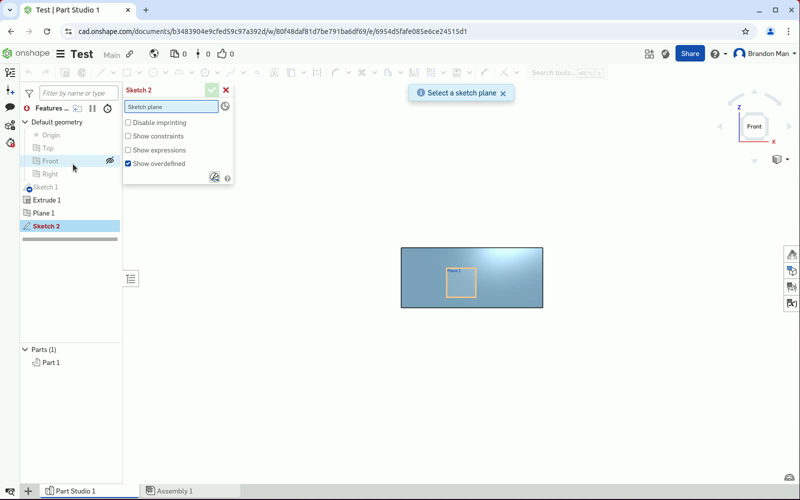
mouse_move(73, 215)
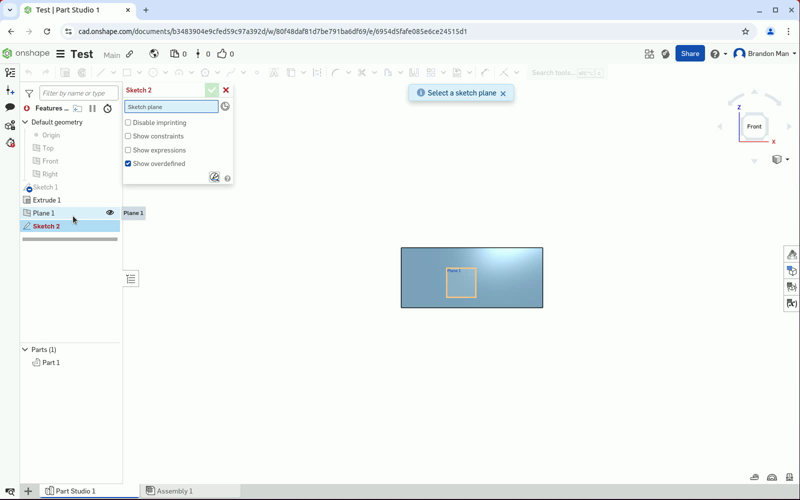
click(73, 215)
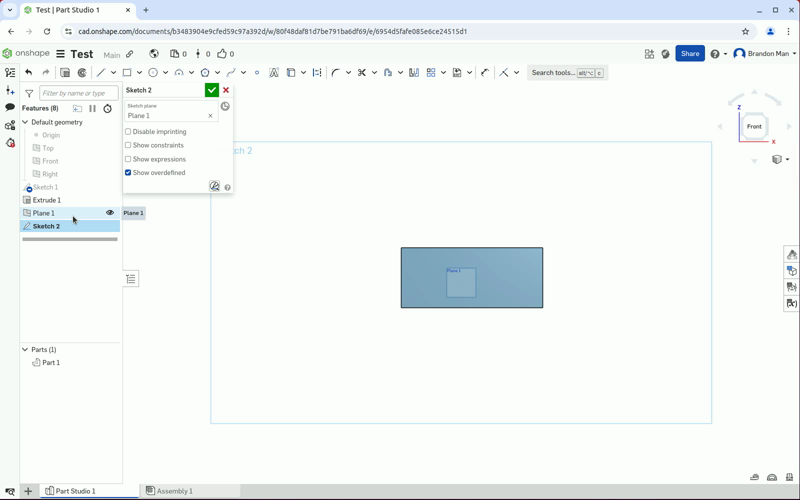
mouse_move(73, 352)
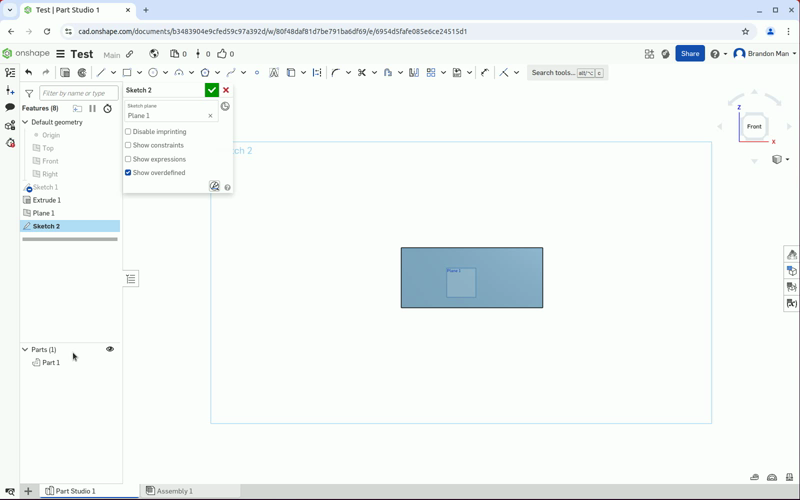
key(y)
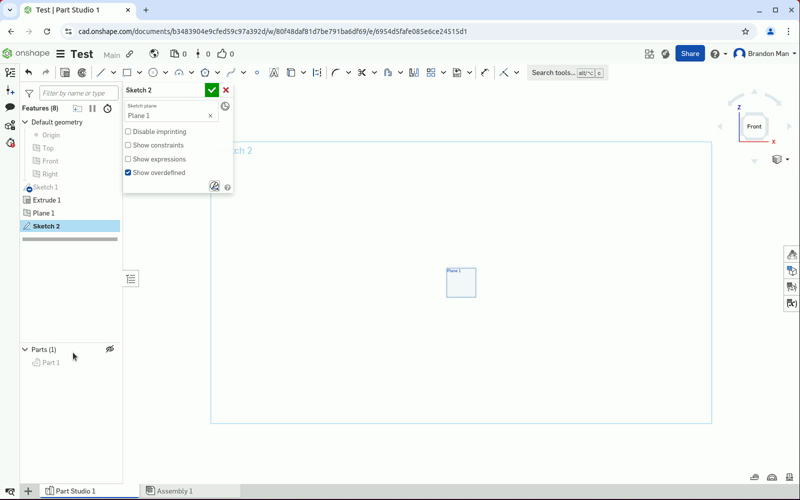
key(l)
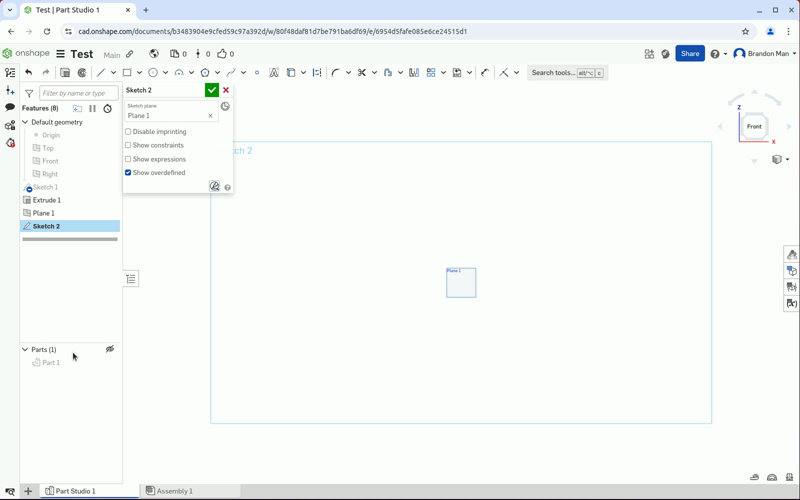
key_down(shift)
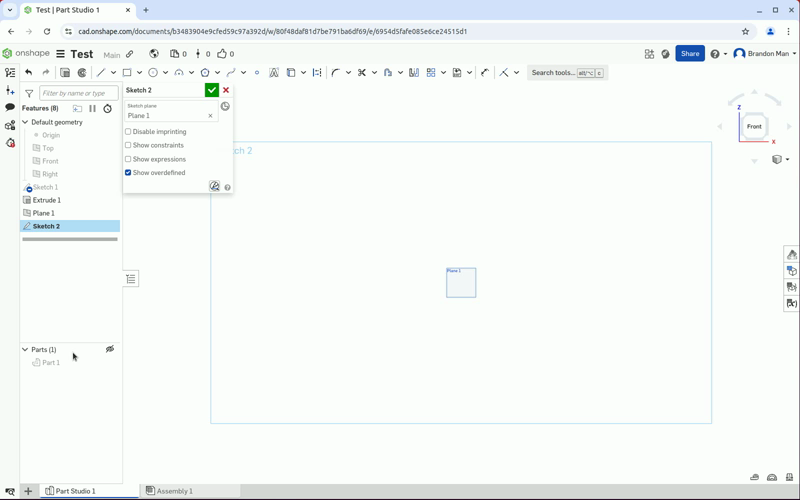
mouse_move(540, 307)
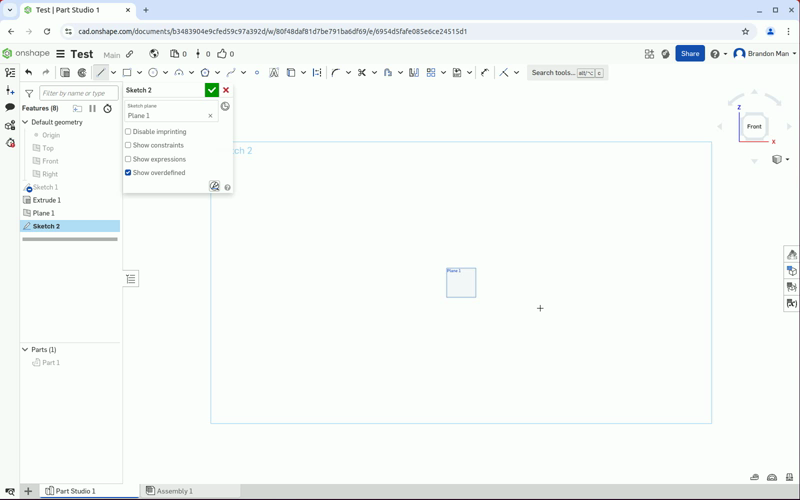
click(540, 307)
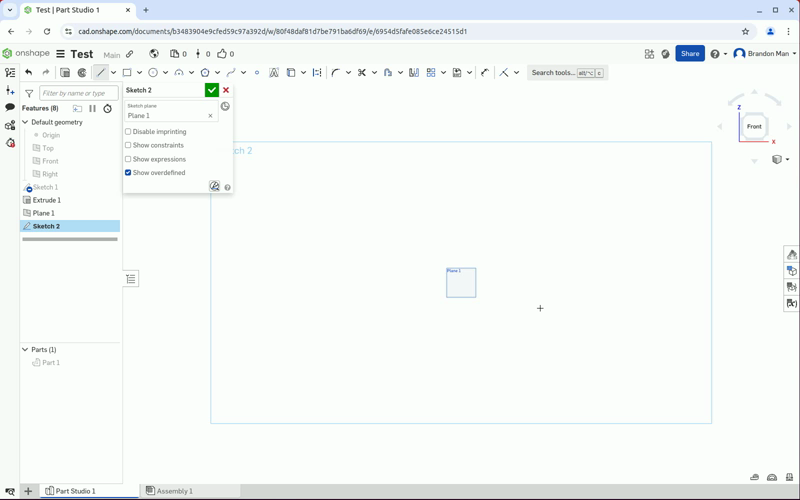
key_up(shift)
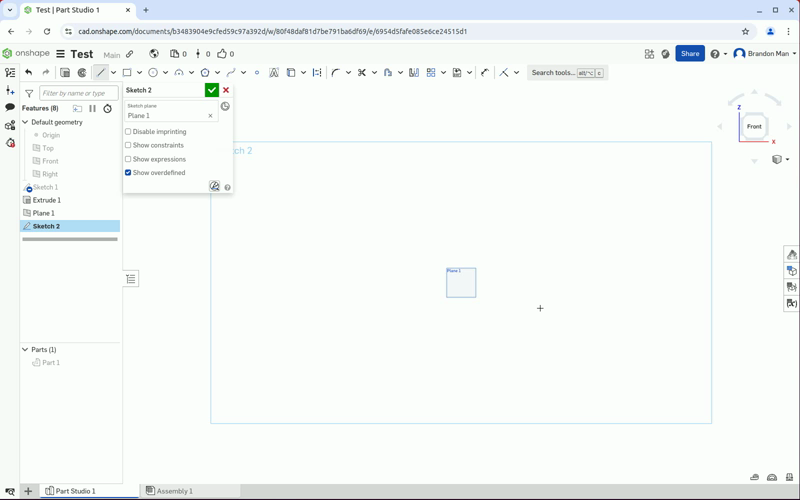
key_down(shift)
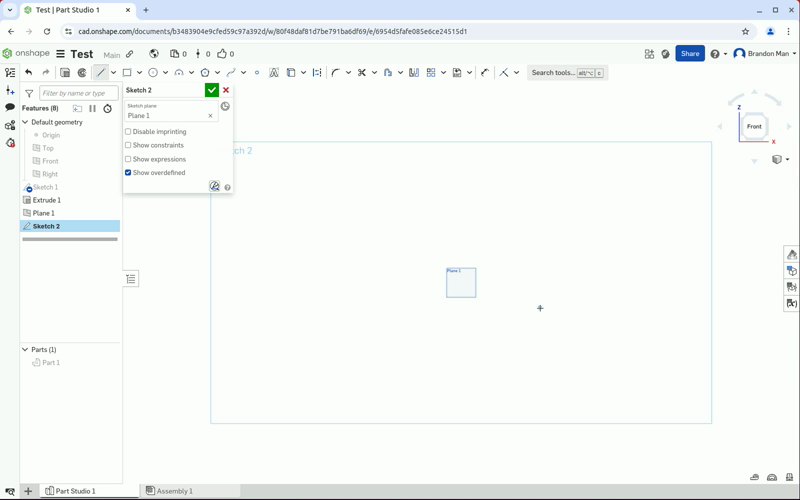
mouse_move(570, 307)
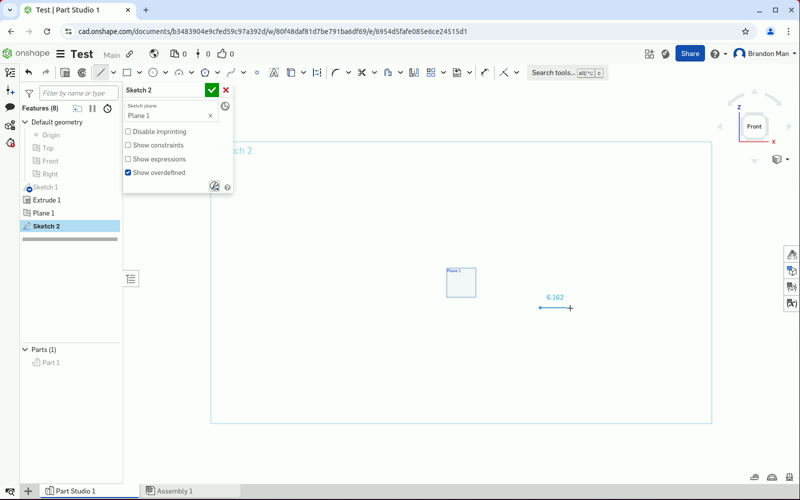
mouse_move(543, 307)
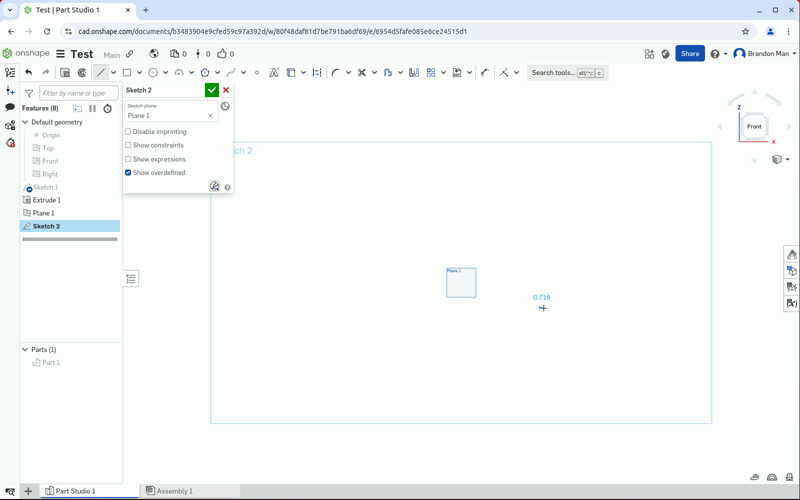
scroll(6)
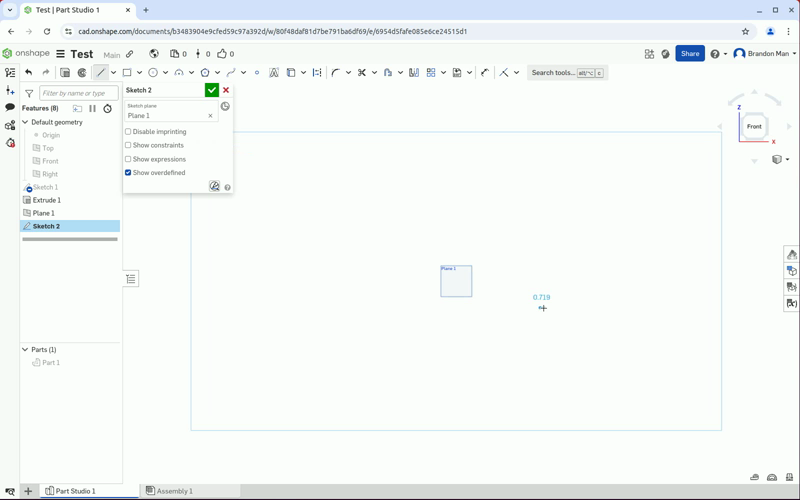
scroll(6)
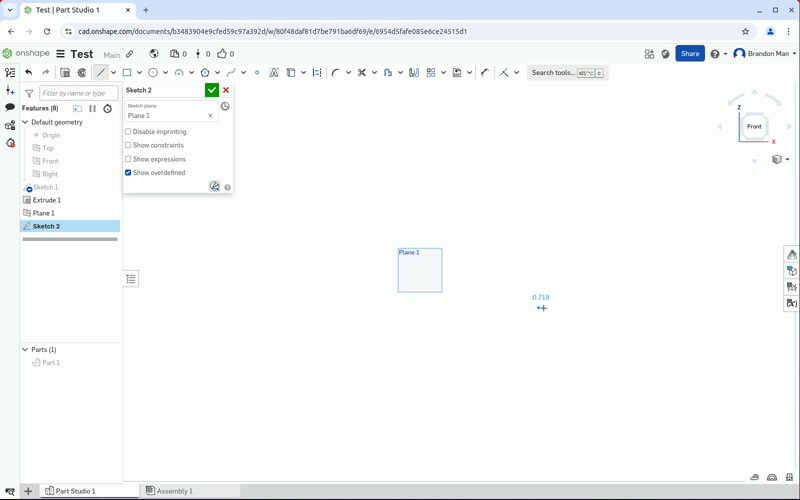
scroll(6)
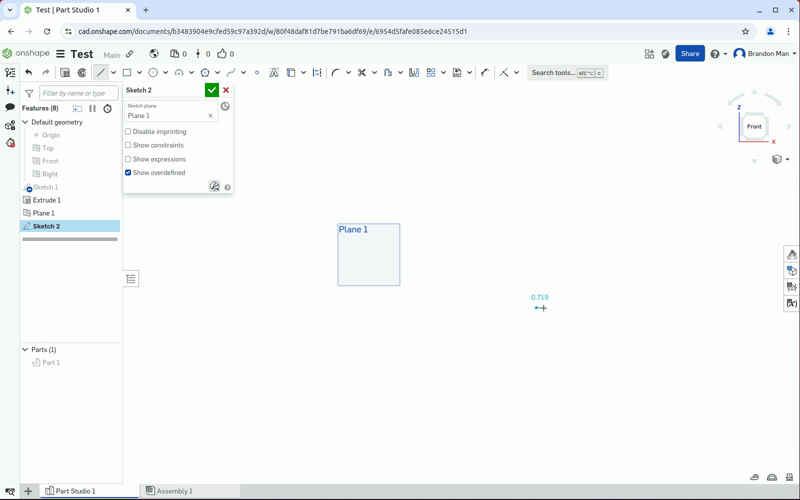
scroll(6)
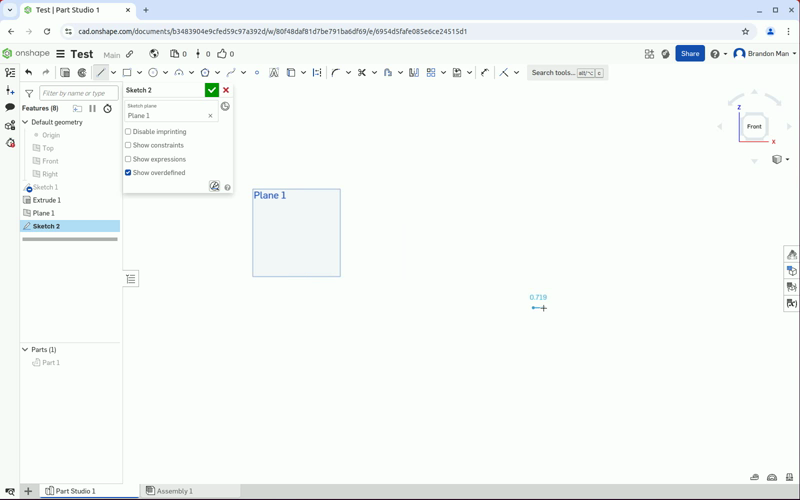
scroll(6)
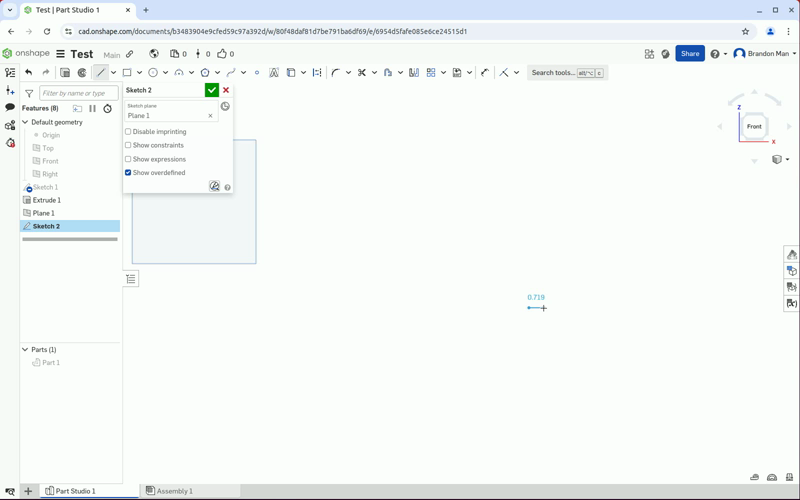
scroll(6)
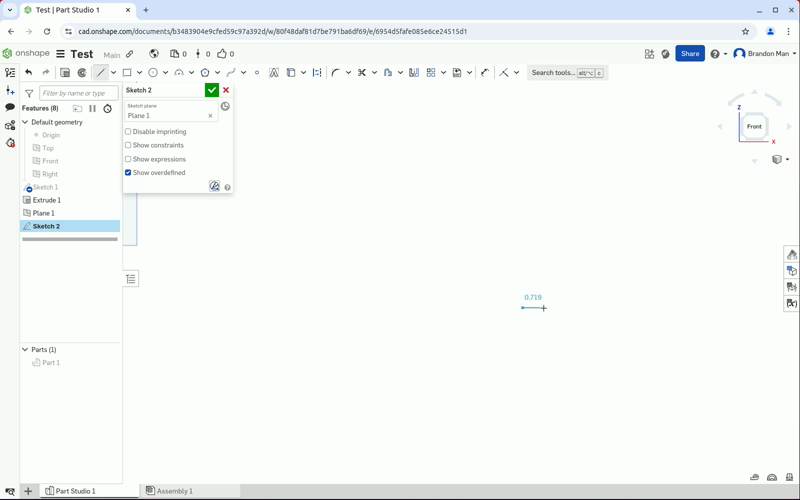
scroll(6)
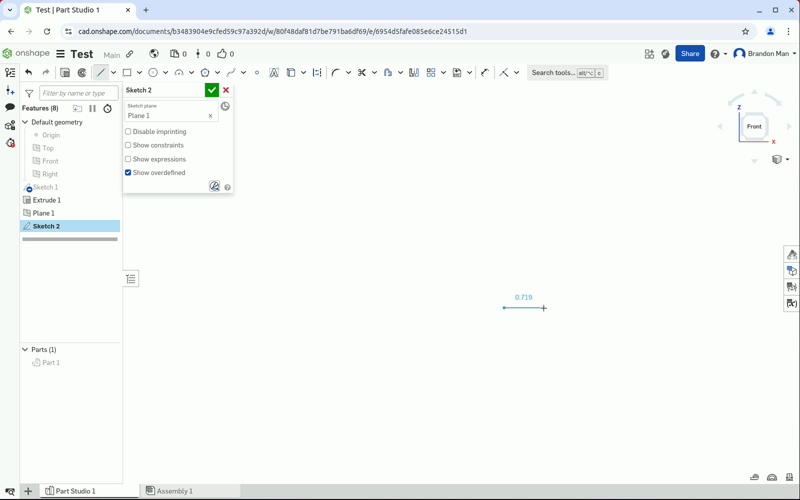
click(543, 307)
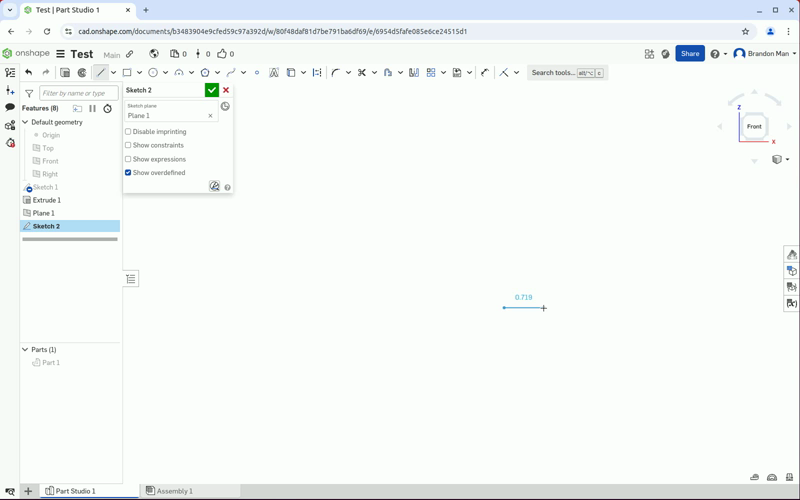
scroll(-6)
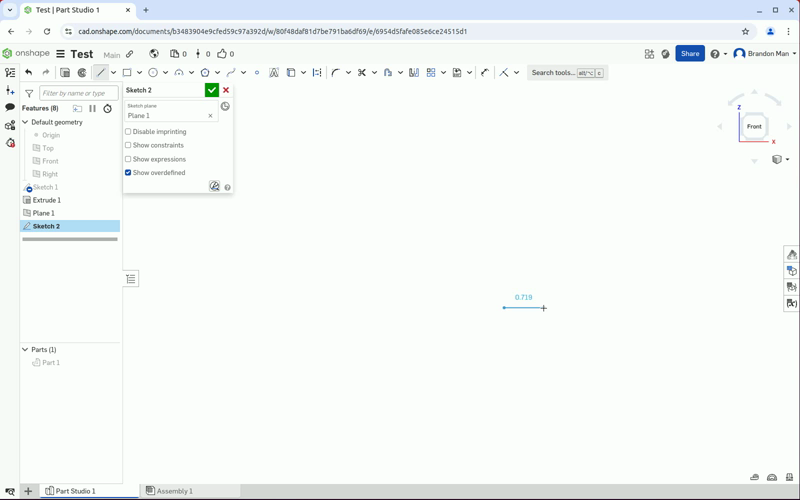
scroll(-6)
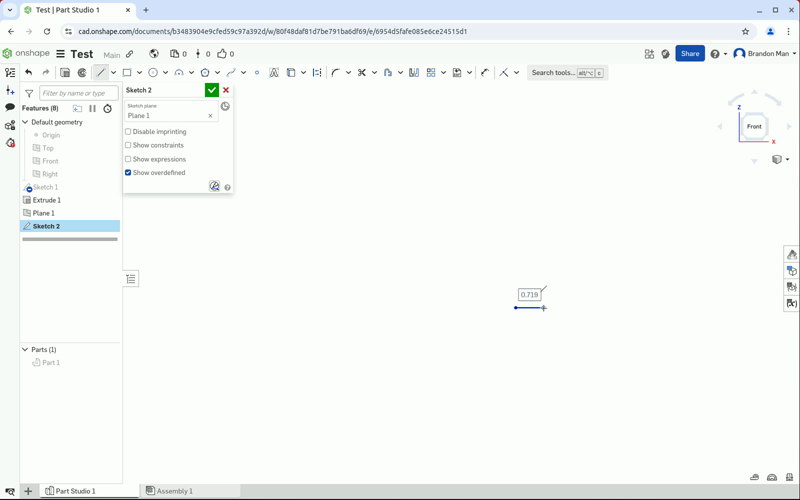
scroll(-6)
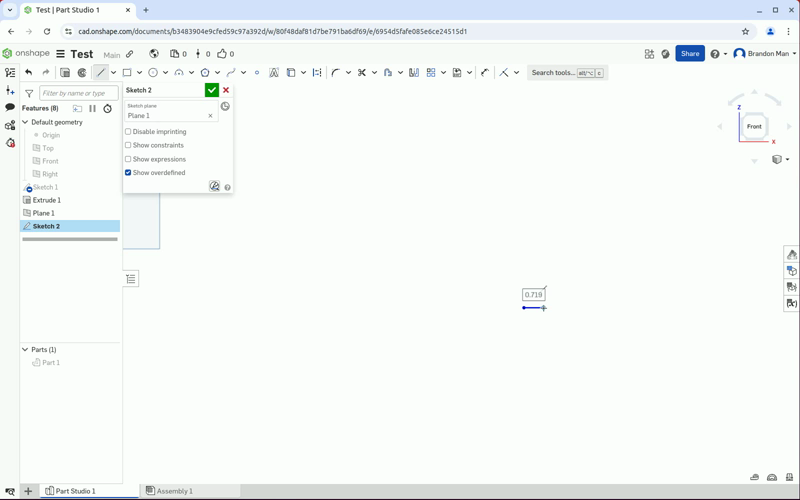
scroll(-6)
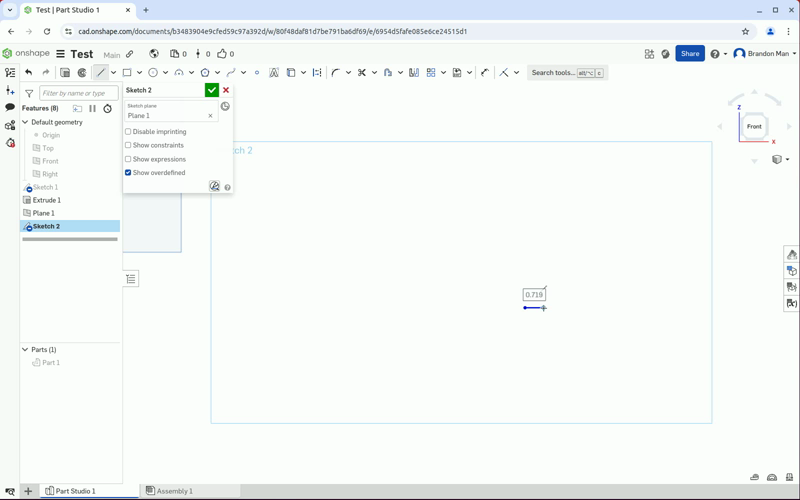
scroll(-6)
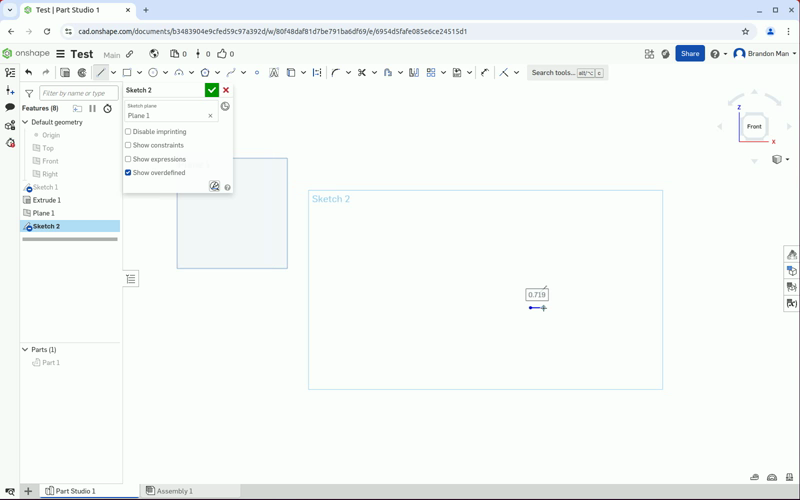
scroll(-6)
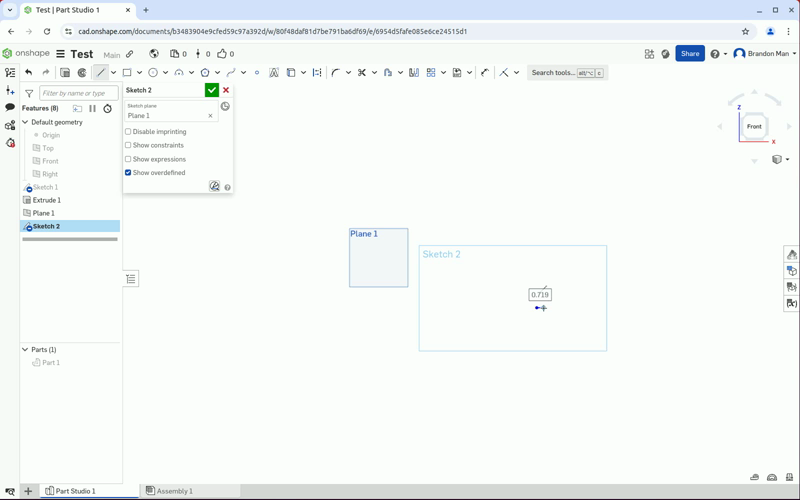
scroll(-6)
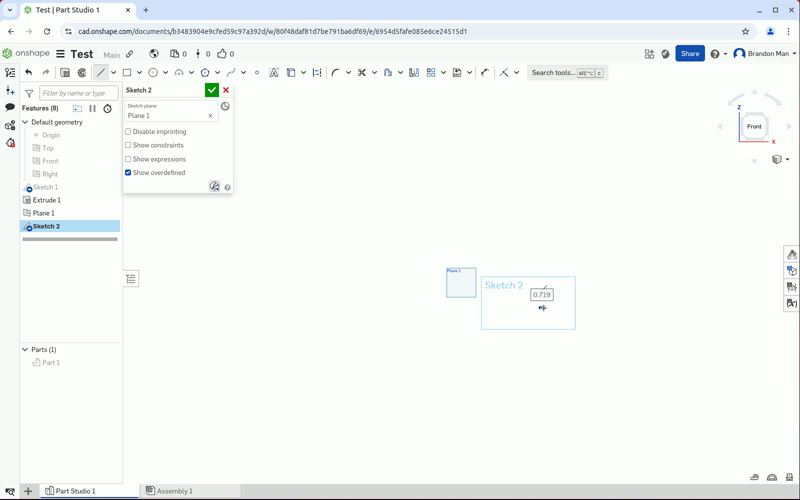
key_up(shift)
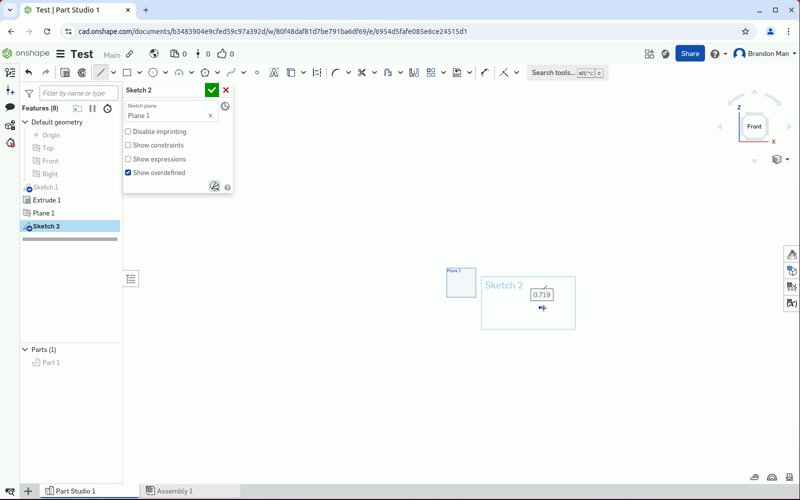
key_down(shift)
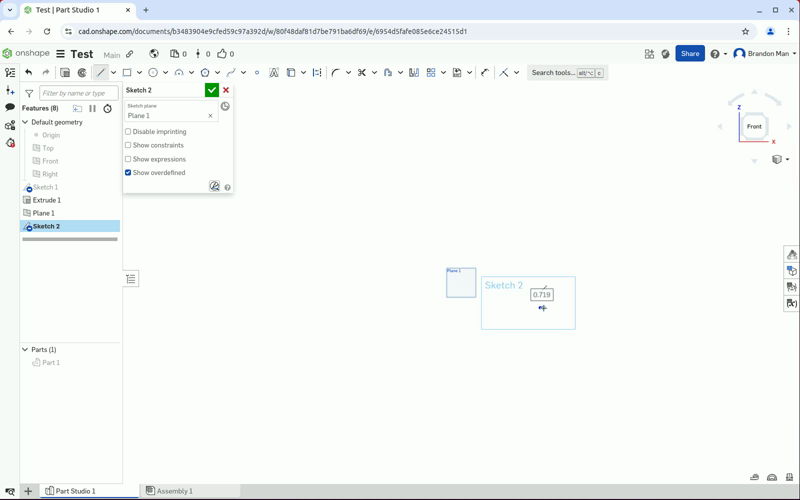
mouse_move(543, 247)
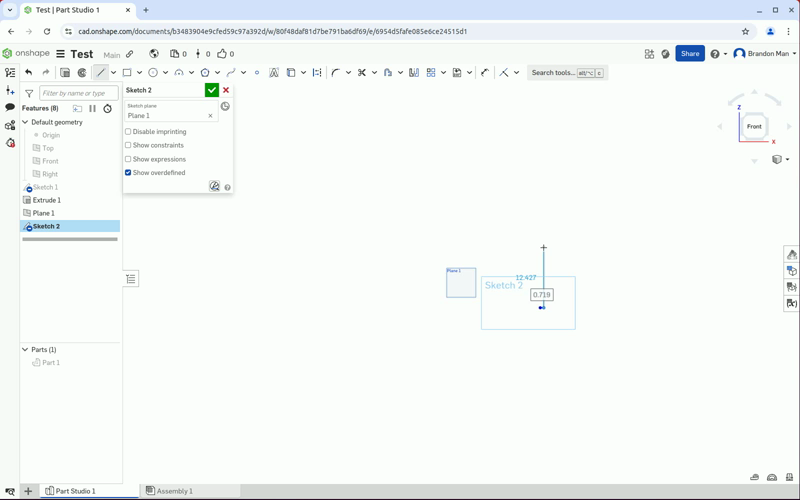
click(543, 247)
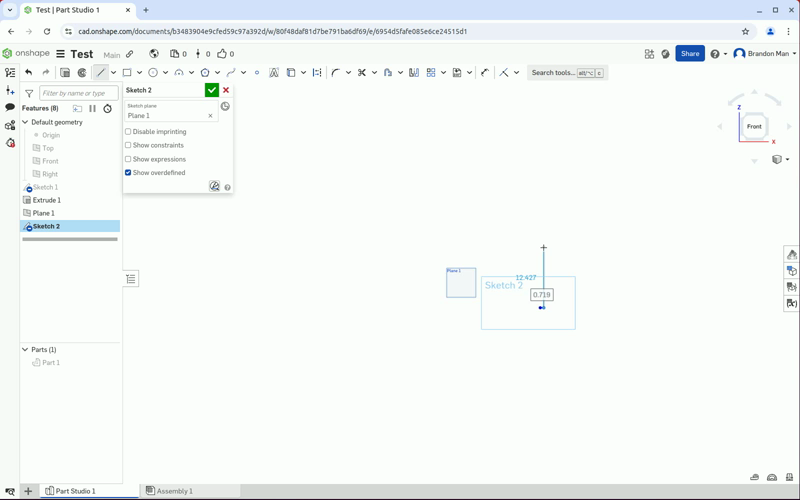
key_up(shift)
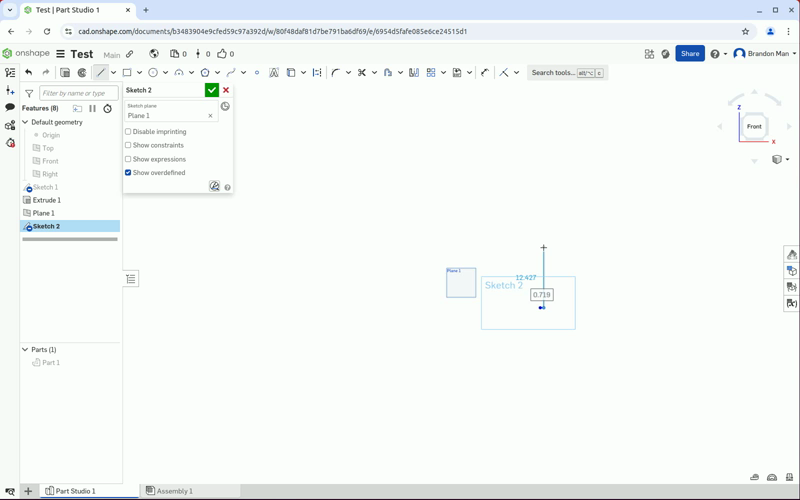
key_down(shift)
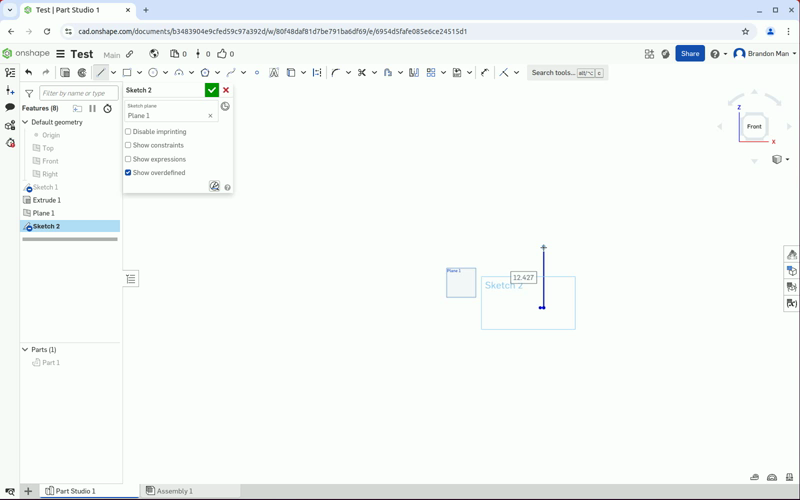
mouse_move(573, 247)
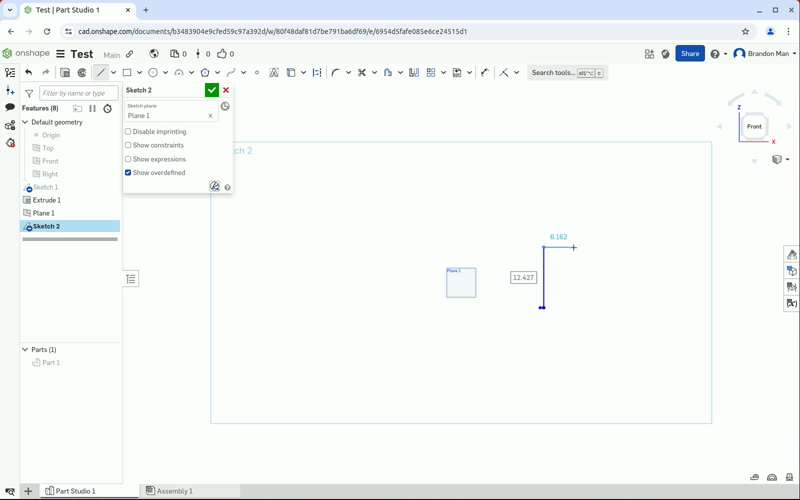
mouse_move(540, 247)
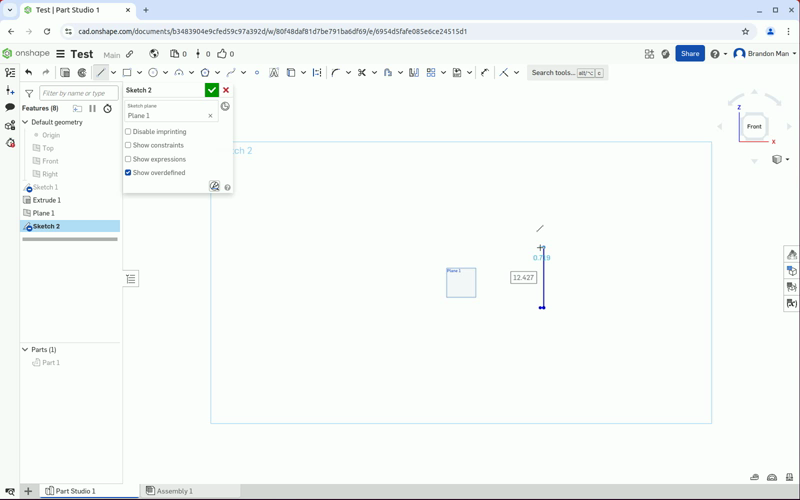
scroll(6)
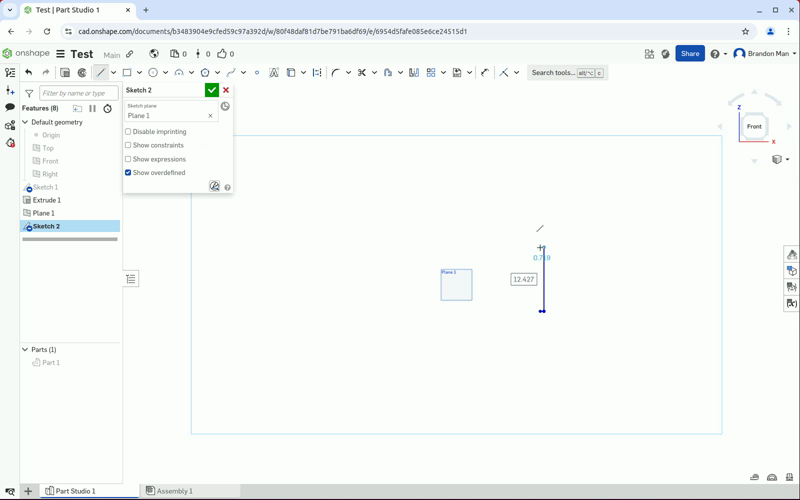
scroll(6)
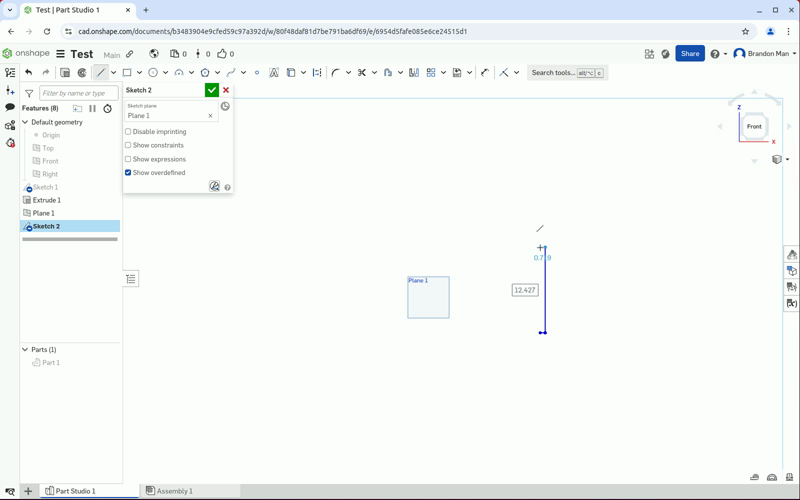
scroll(6)
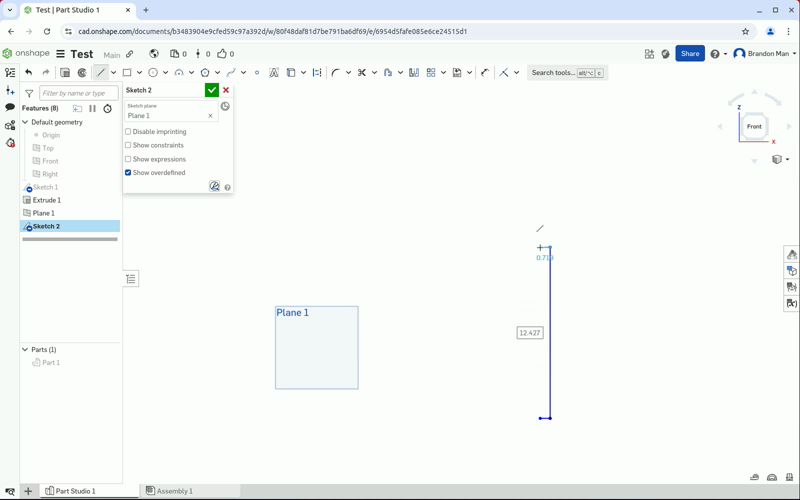
scroll(6)
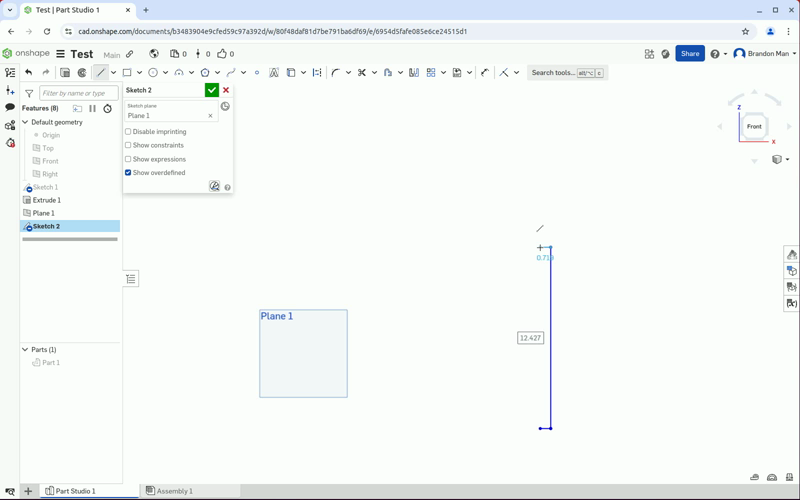
scroll(6)
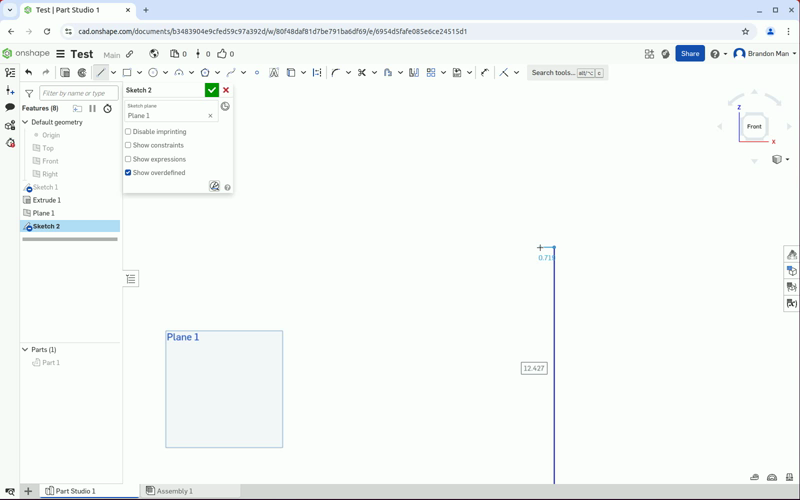
scroll(6)
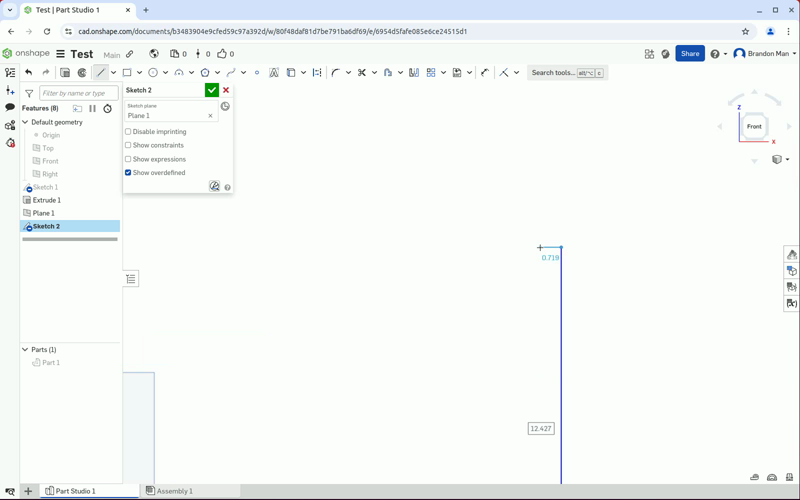
scroll(6)
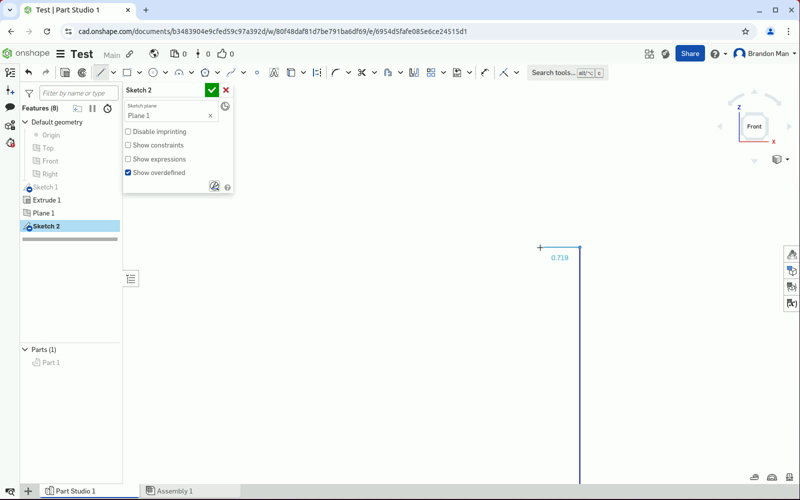
click(540, 247)
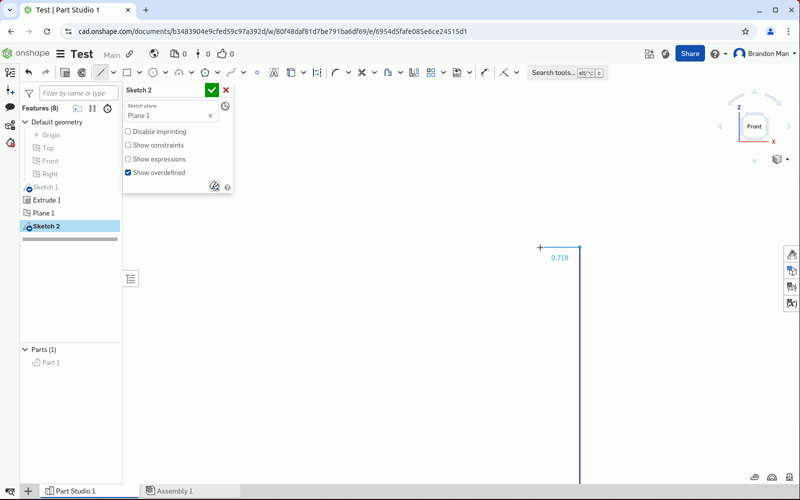
scroll(-6)
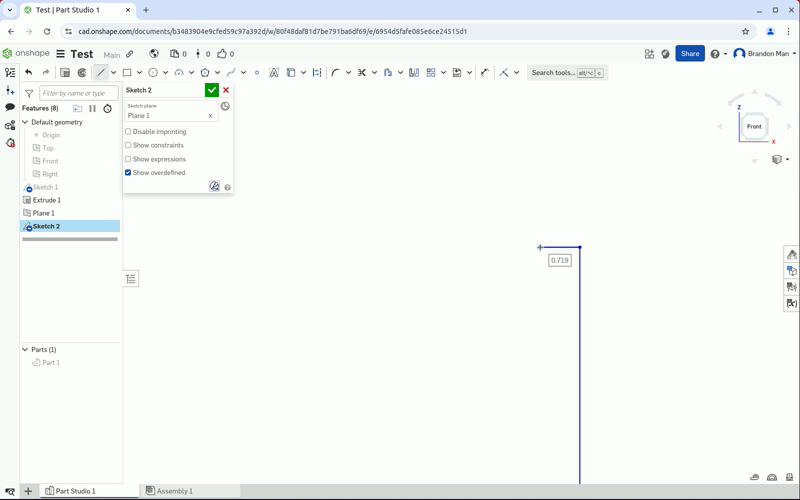
scroll(-6)
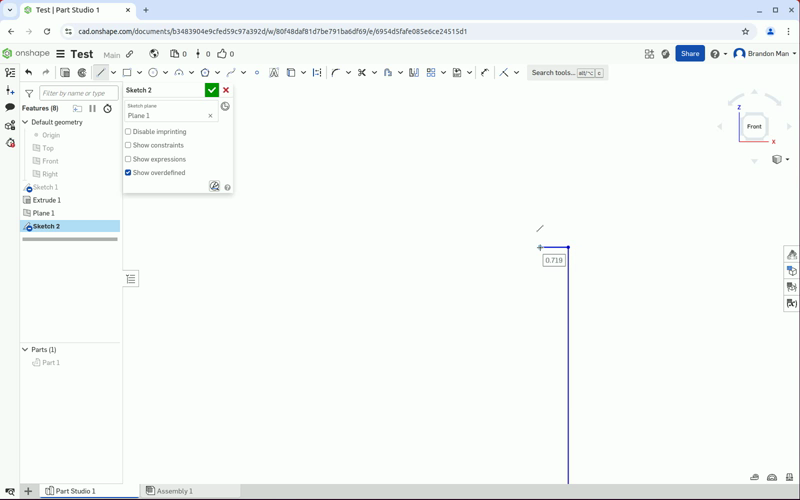
scroll(-6)
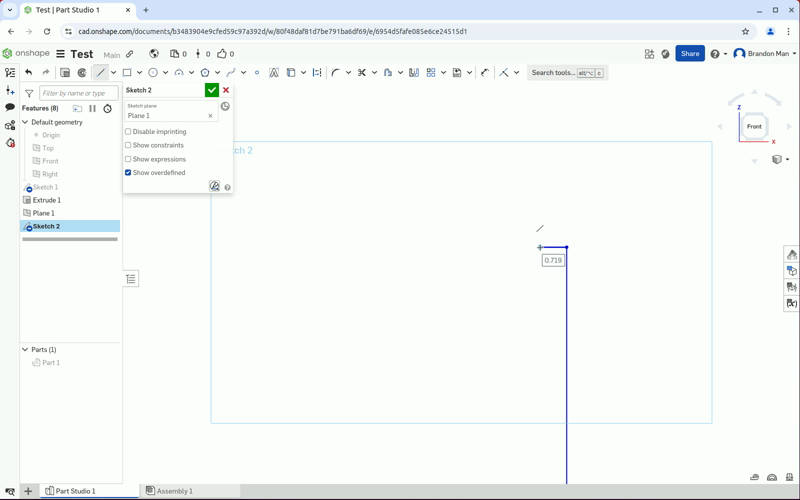
scroll(-6)
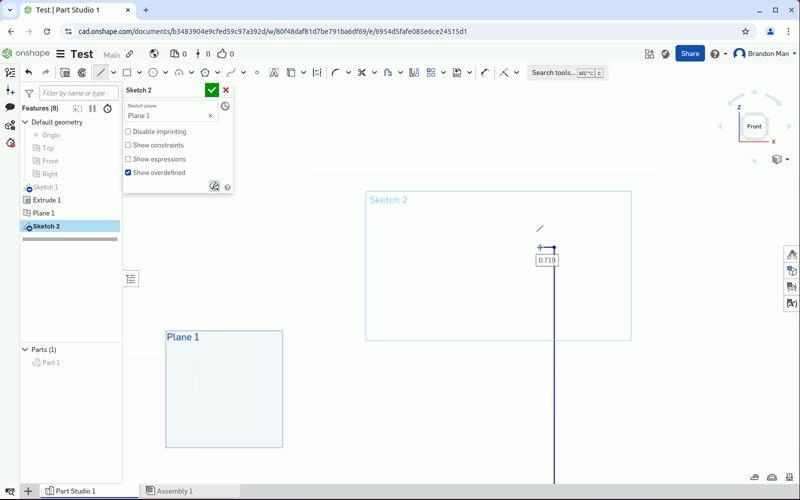
scroll(-6)
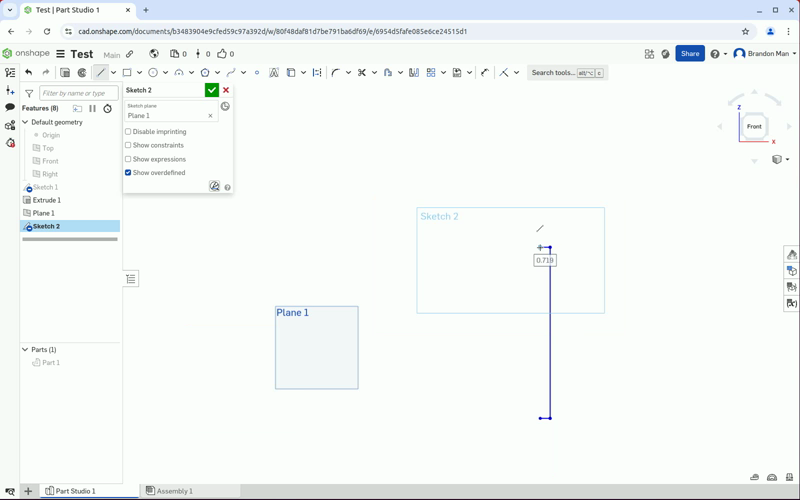
scroll(-6)
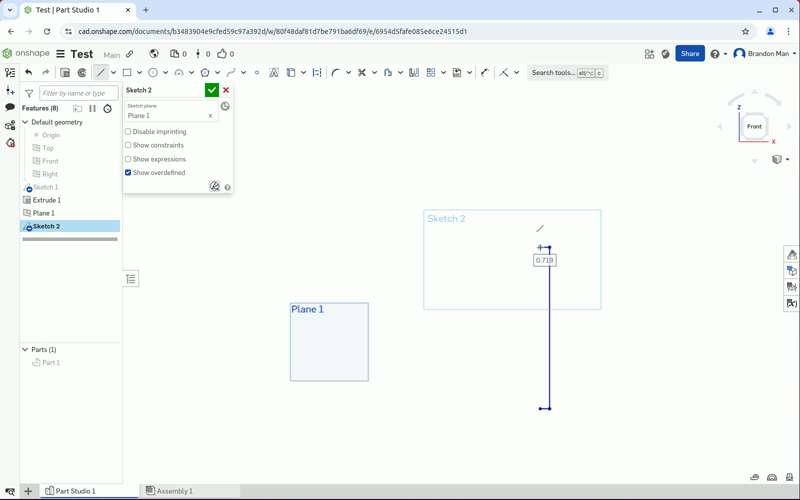
scroll(-6)
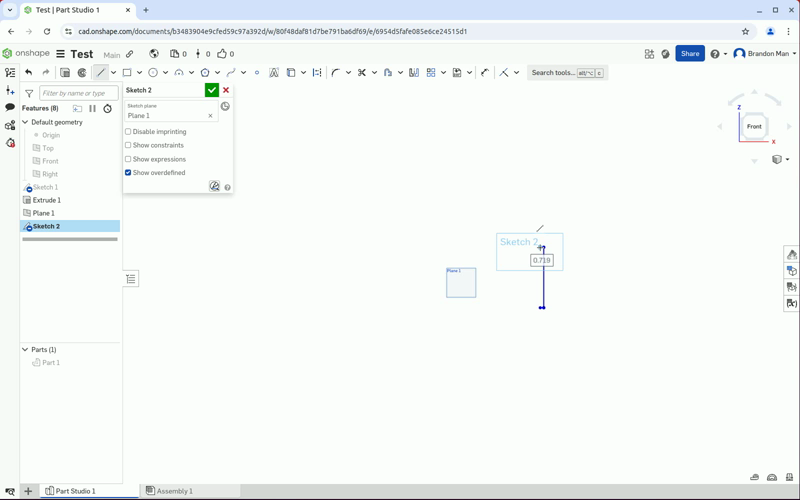
key_up(shift)
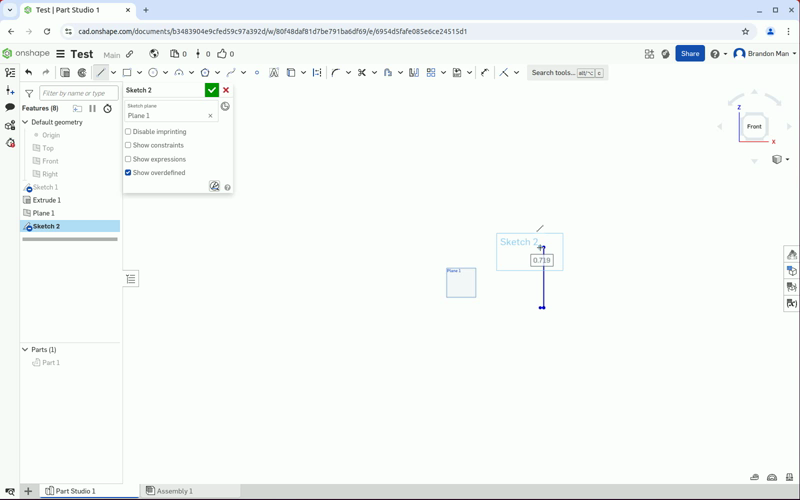
key(esc)
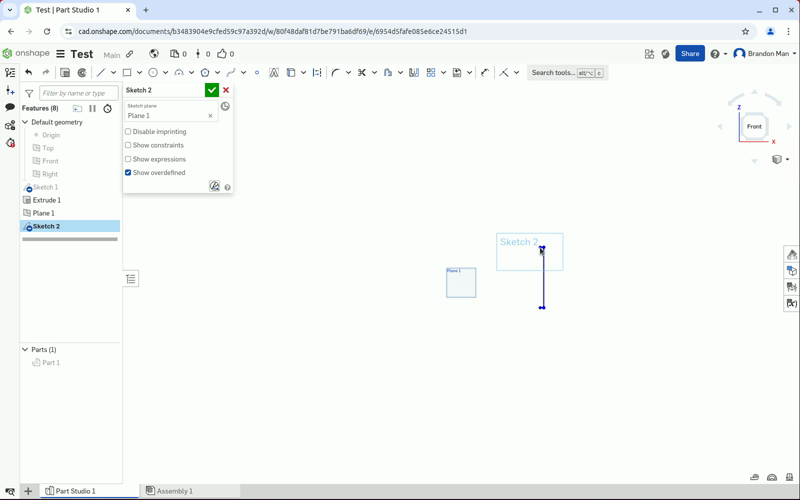
key(a)
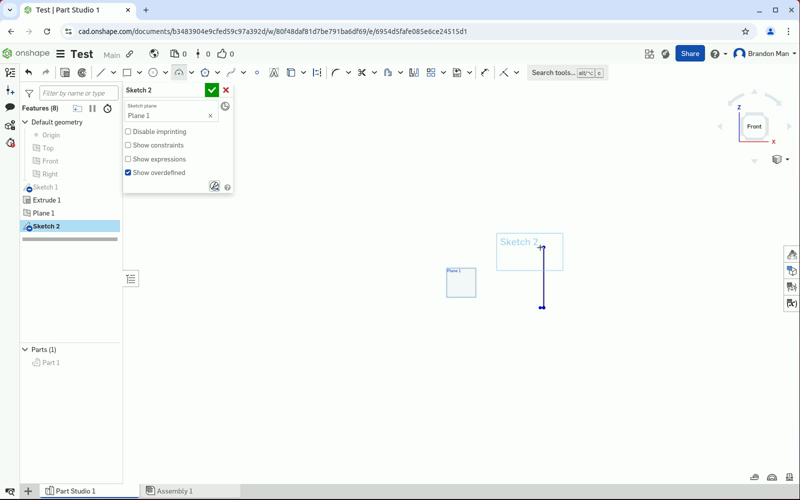
mouse_move(540, 247)
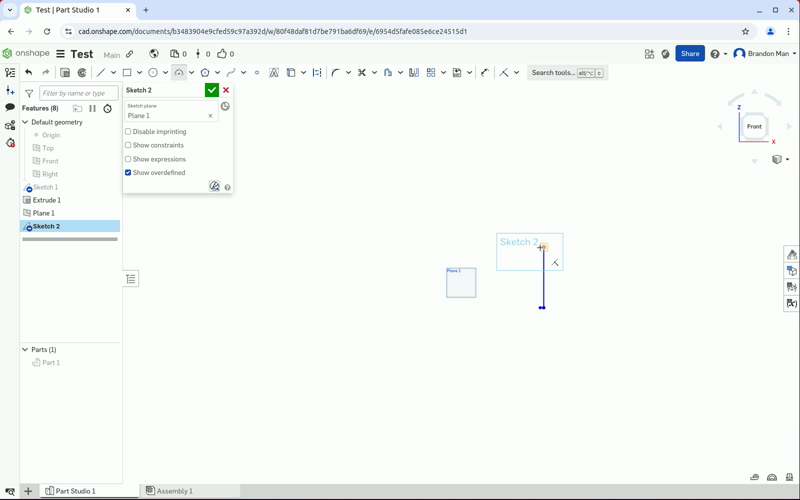
scroll(6)
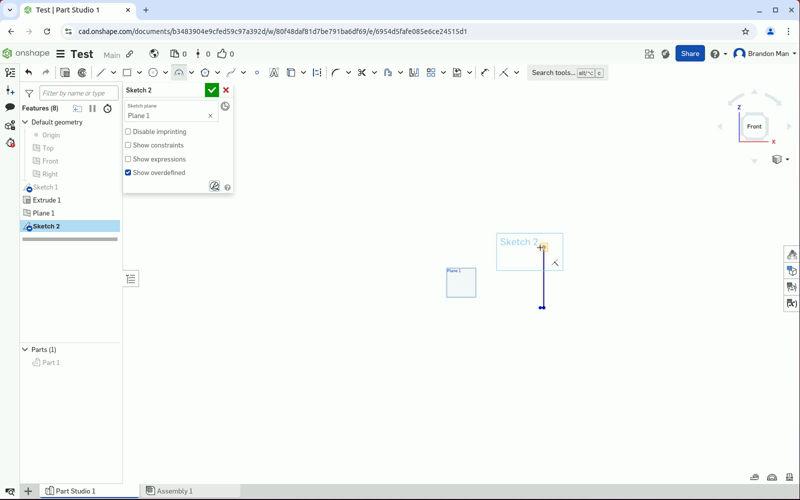
scroll(6)
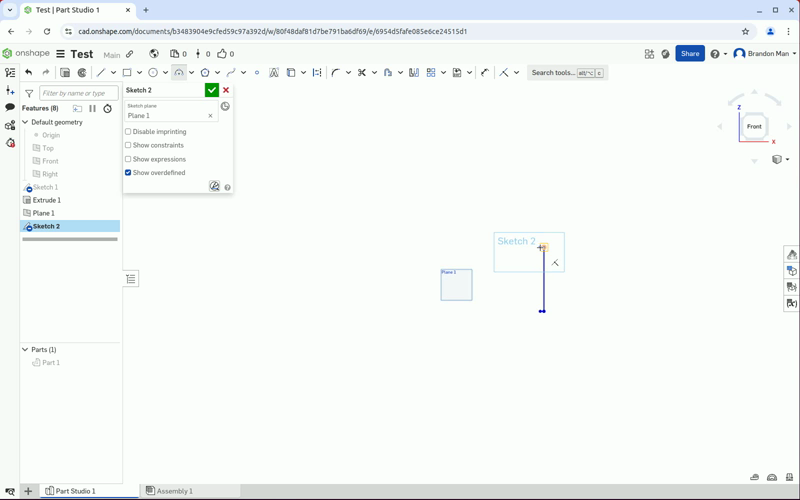
scroll(6)
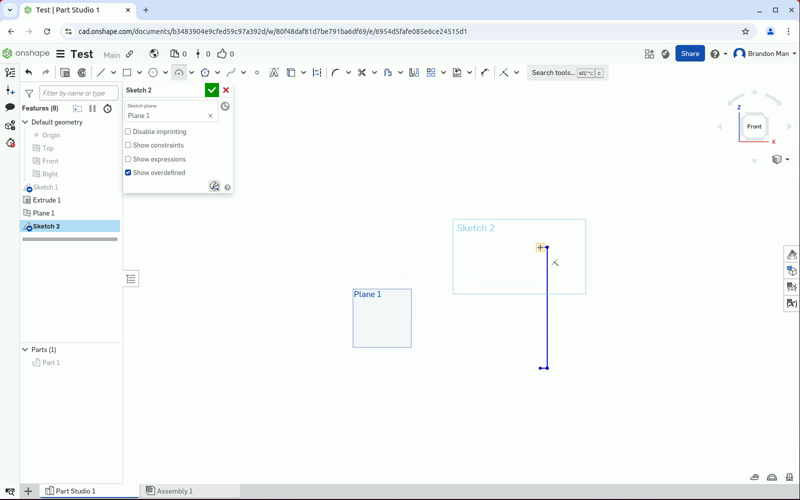
scroll(6)
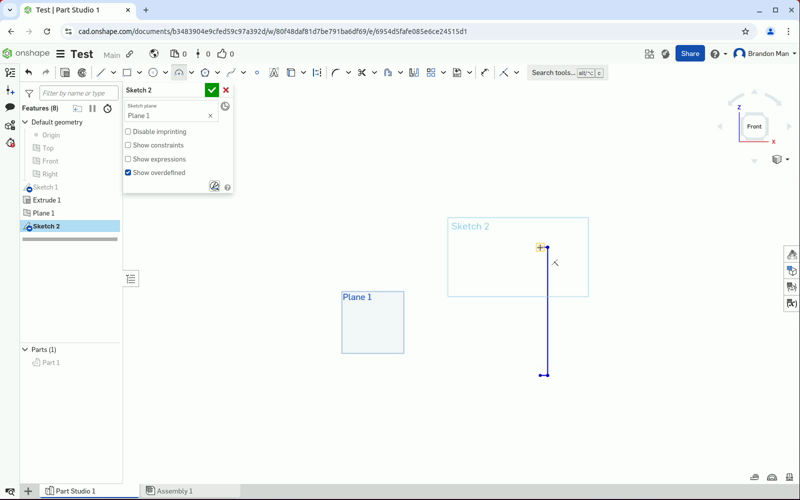
scroll(6)
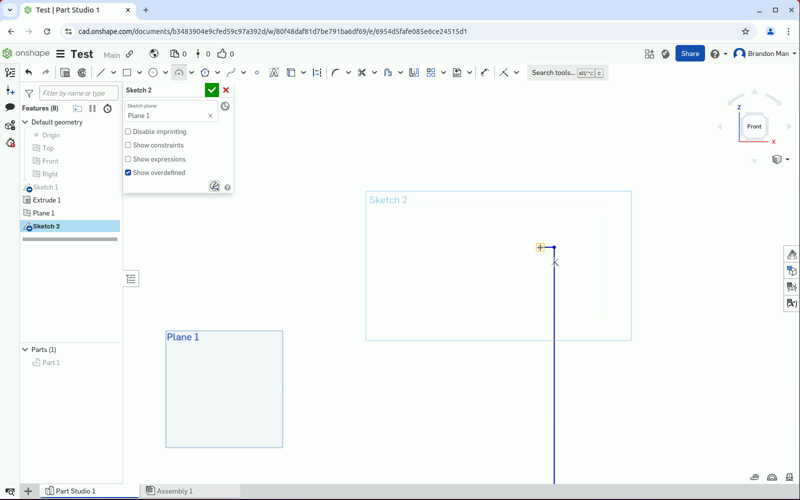
scroll(6)
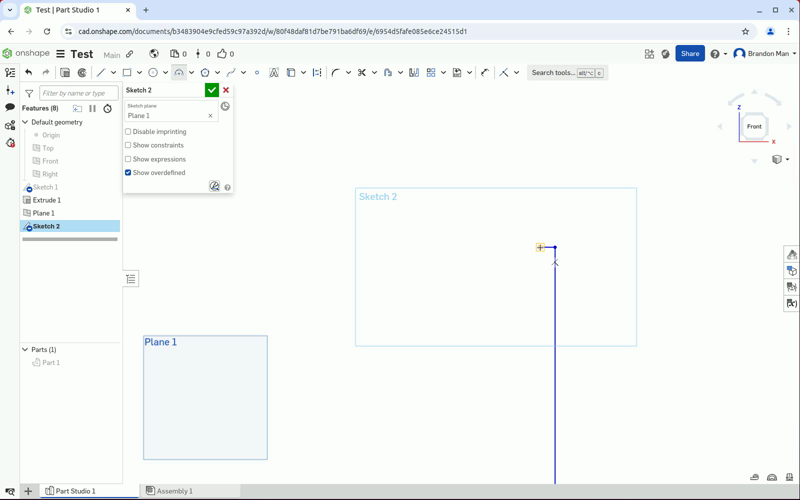
scroll(6)
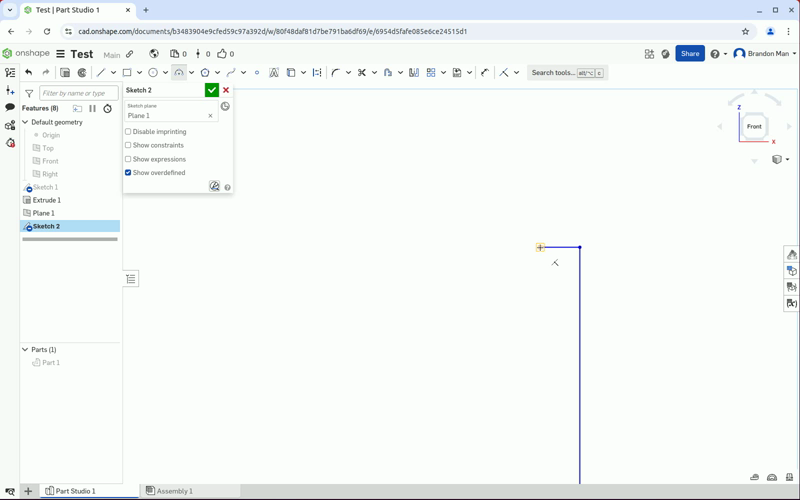
click(540, 247)
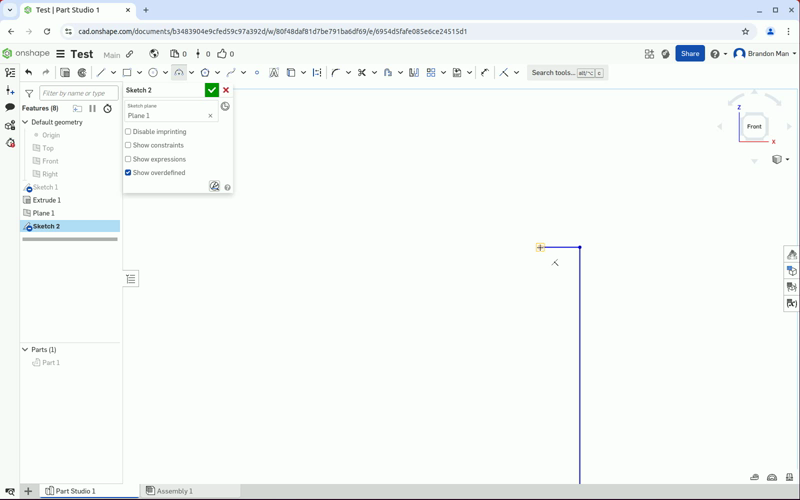
scroll(-6)
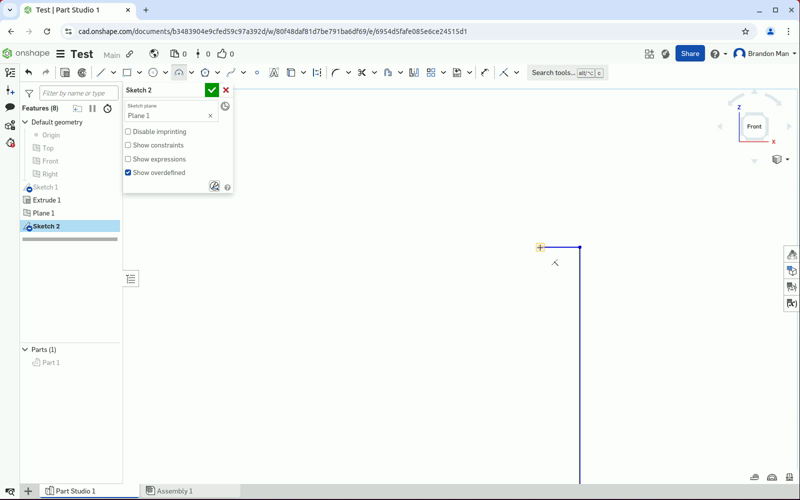
scroll(-6)
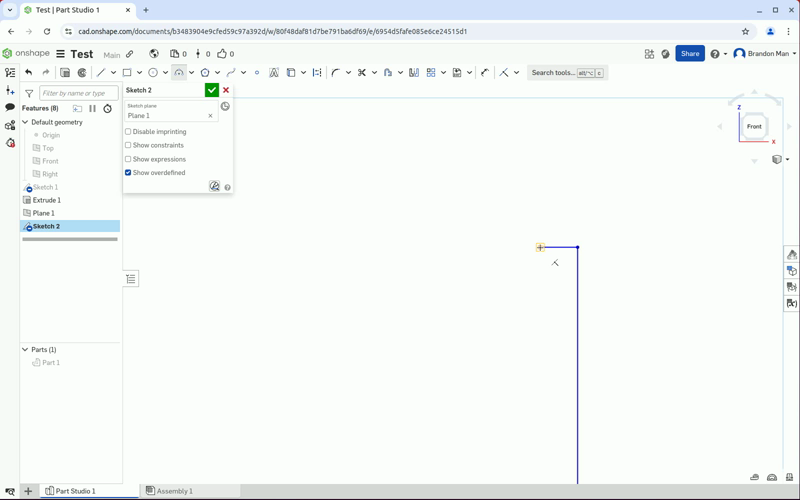
scroll(-6)
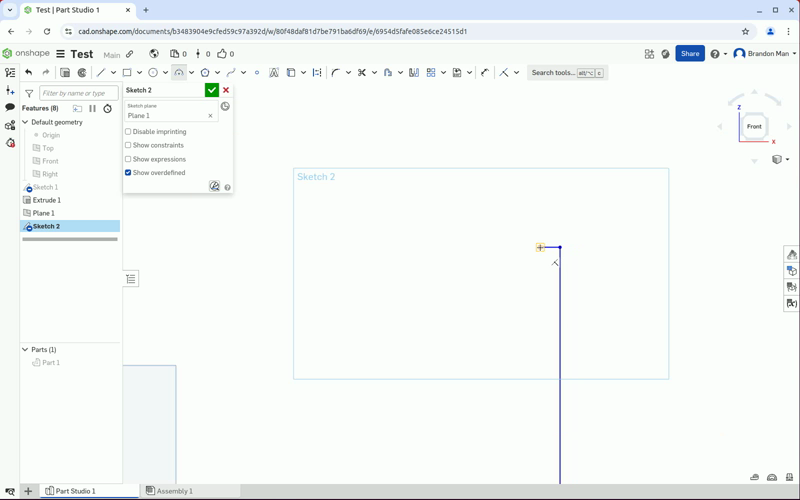
scroll(-6)
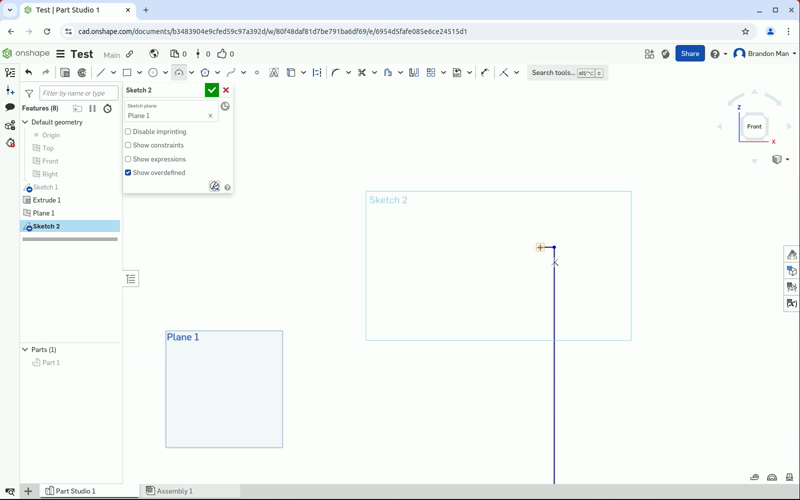
scroll(-6)
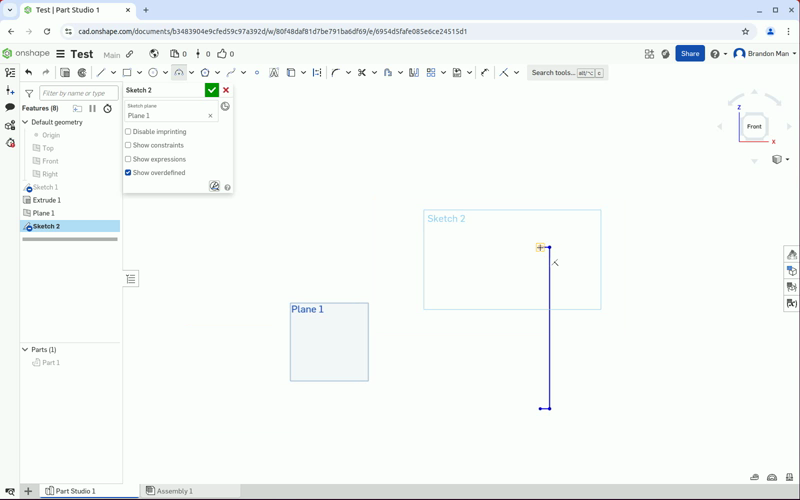
scroll(-6)
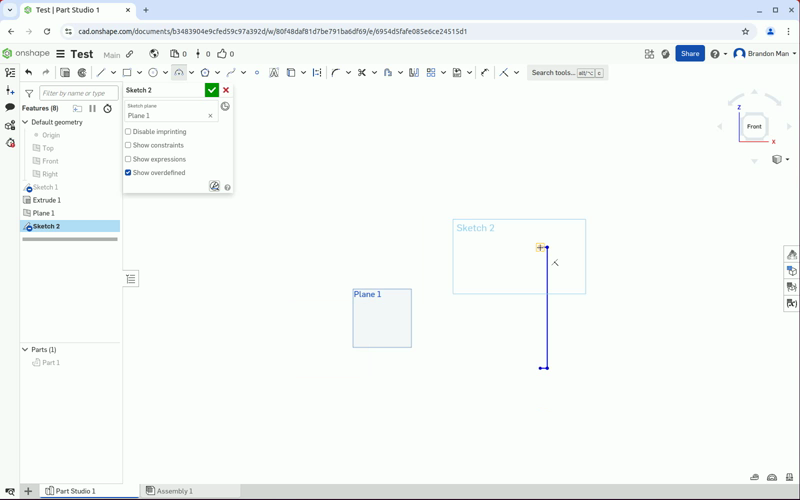
scroll(-6)
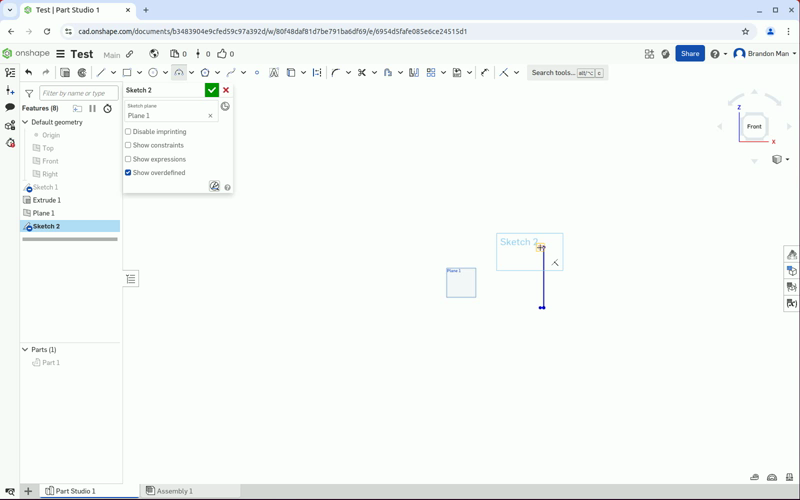
mouse_move(540, 307)
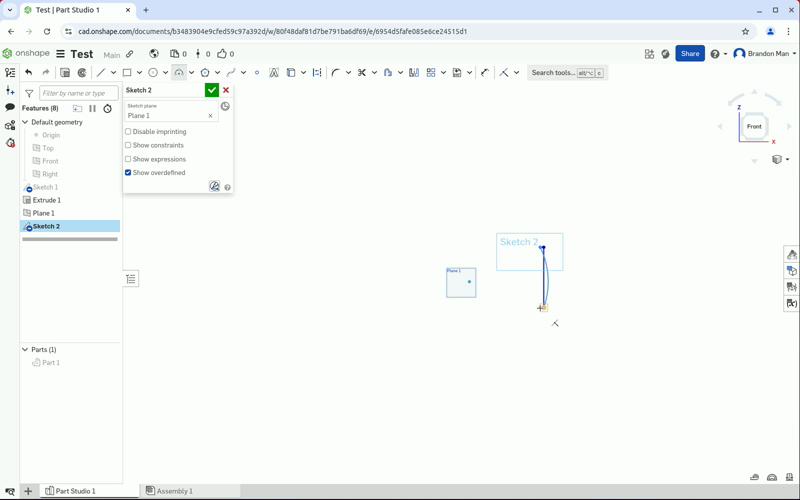
scroll(6)
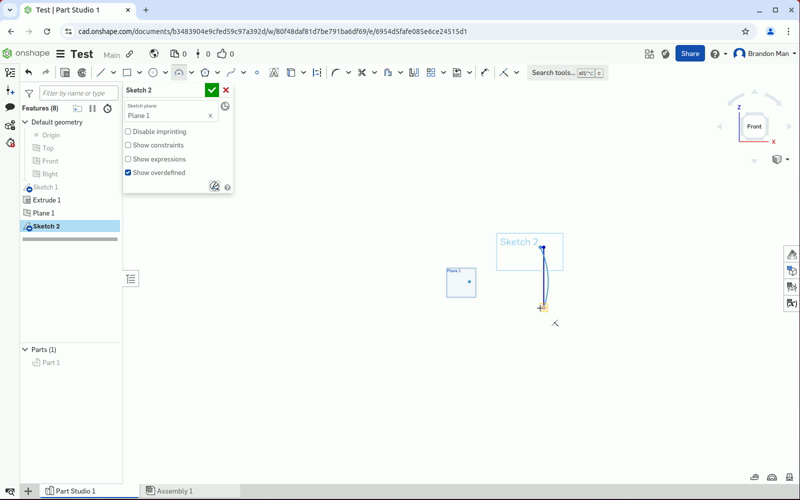
scroll(6)
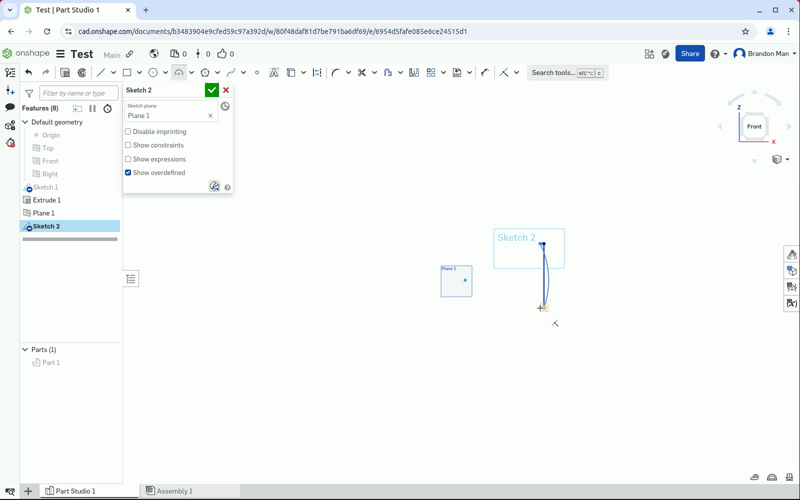
scroll(6)
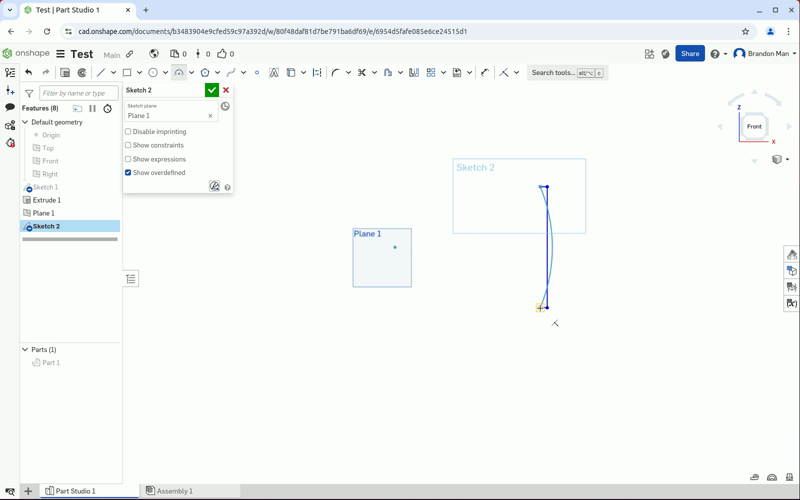
scroll(6)
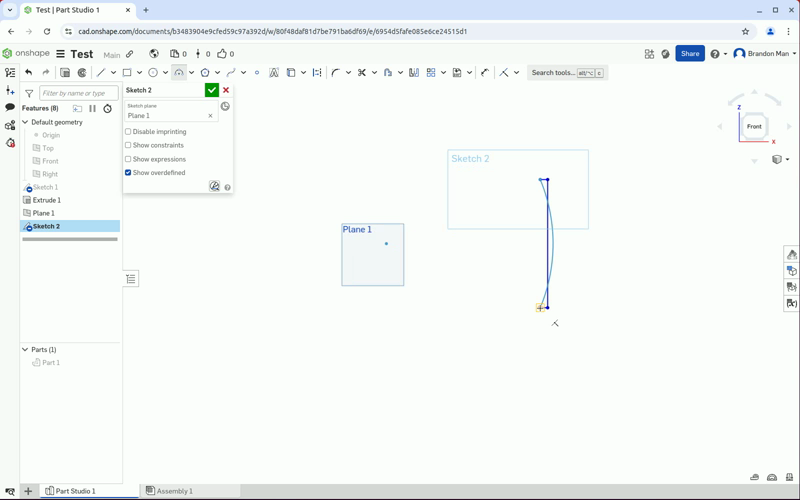
scroll(6)
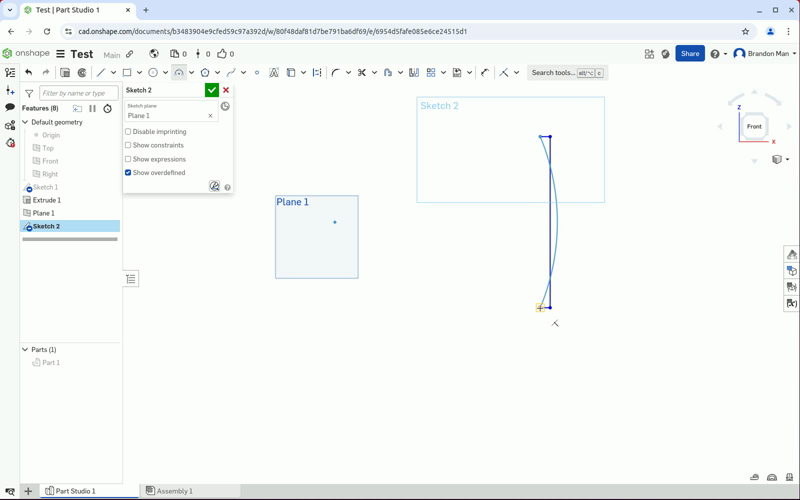
scroll(6)
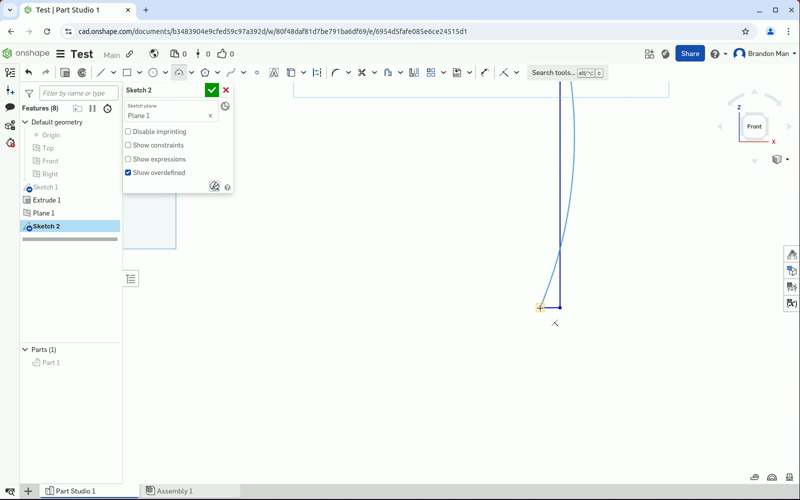
scroll(6)
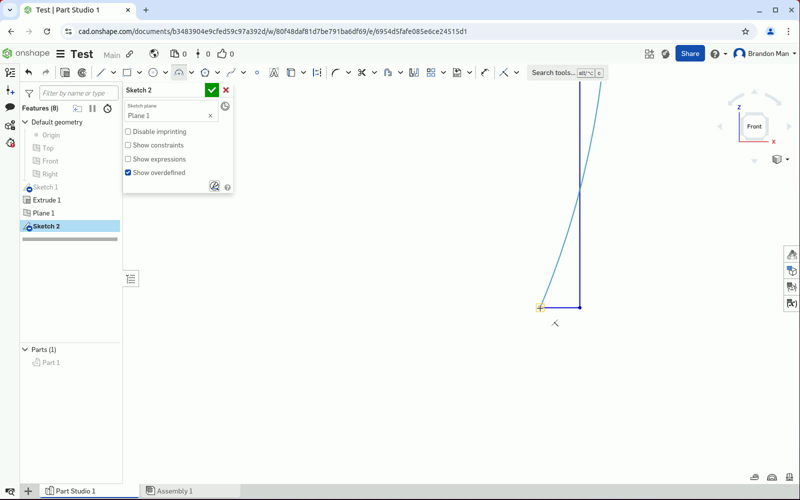
click(540, 307)
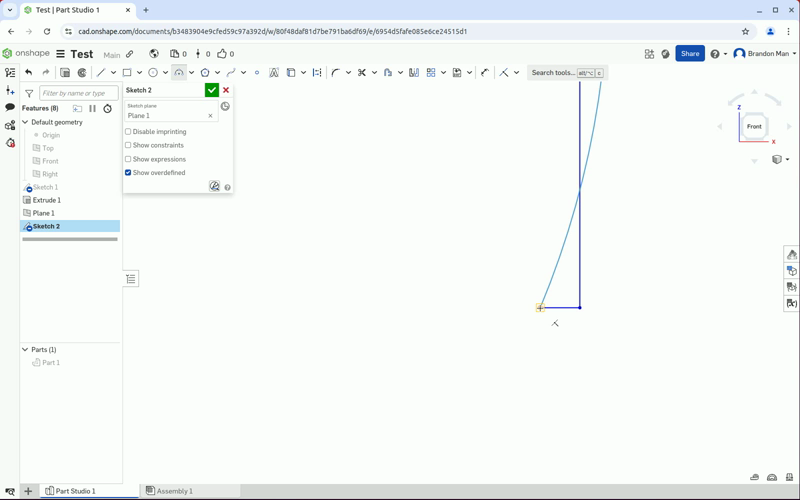
scroll(-6)
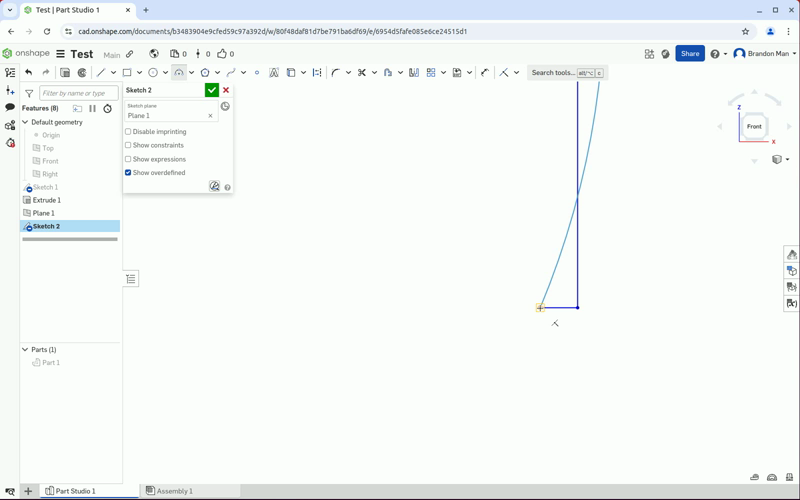
scroll(-6)
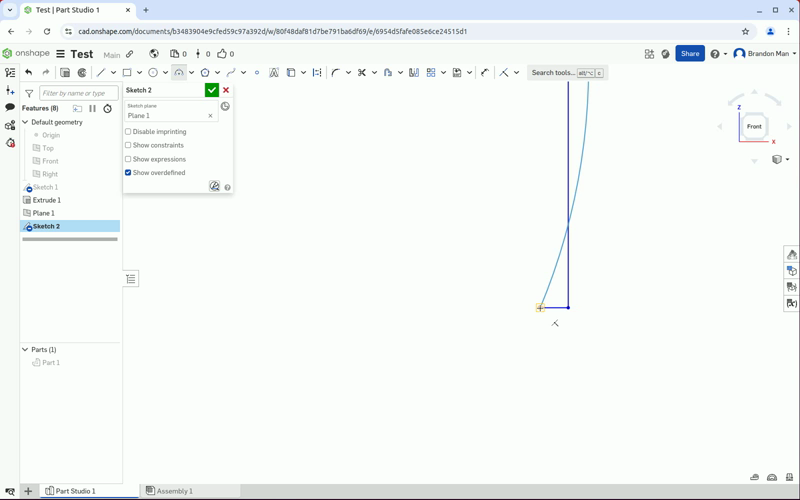
scroll(-6)
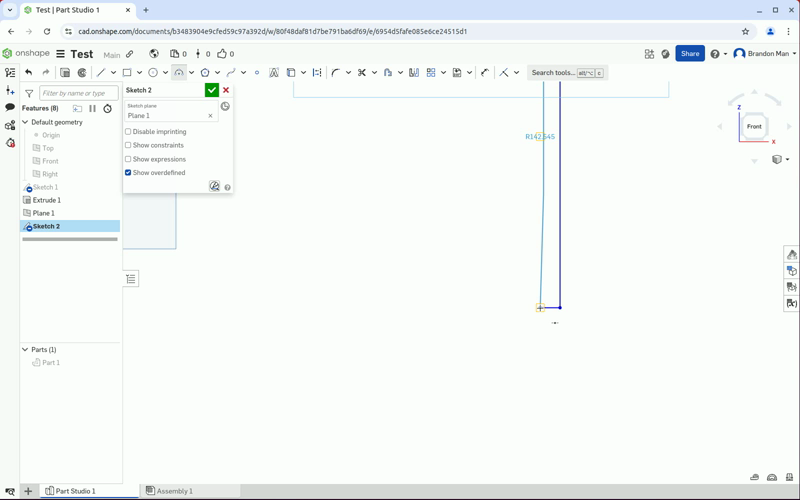
scroll(-6)
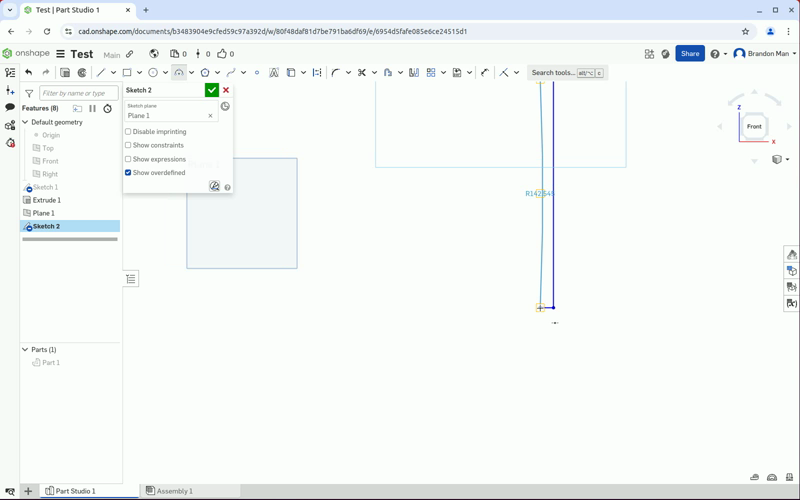
scroll(-6)
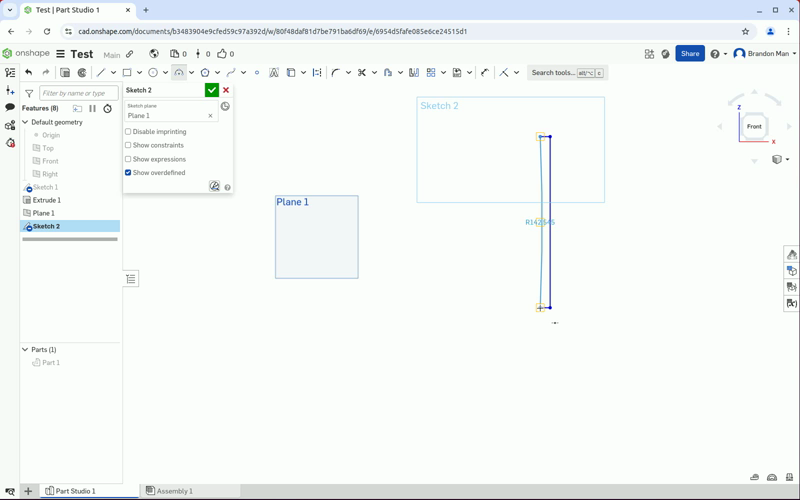
scroll(-6)
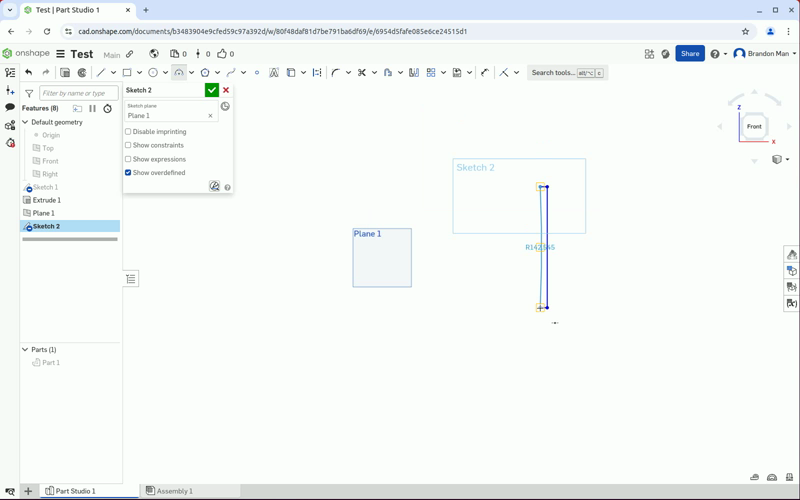
scroll(-6)
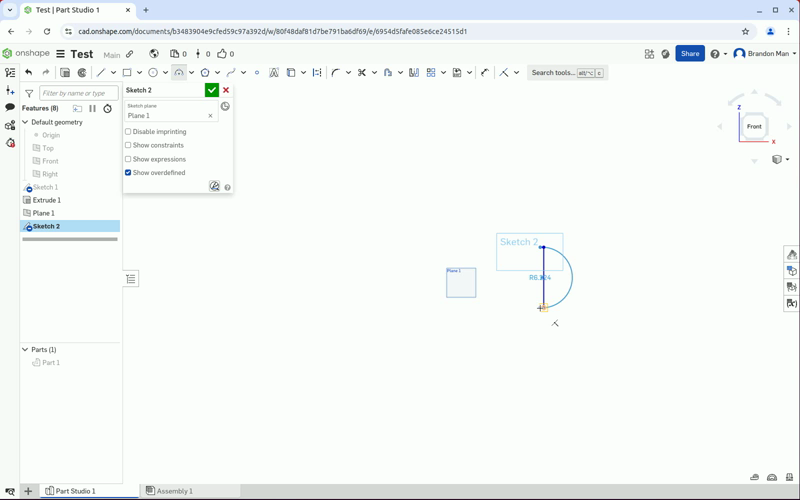
key_down(shift)
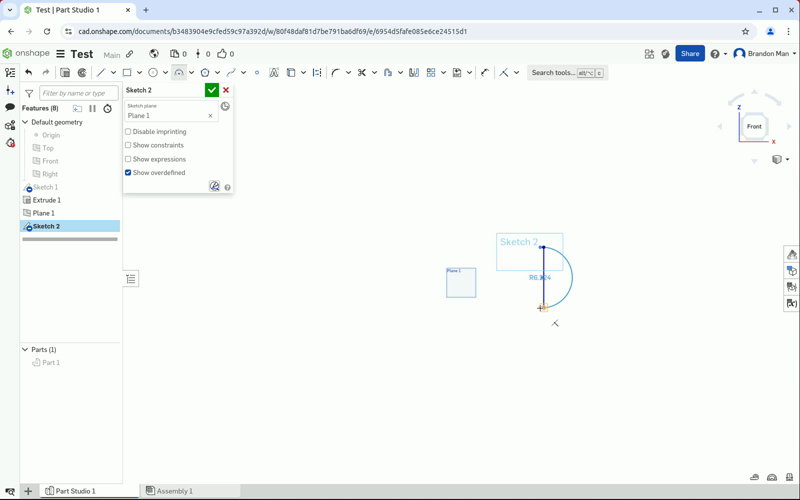
mouse_move(574, 277)
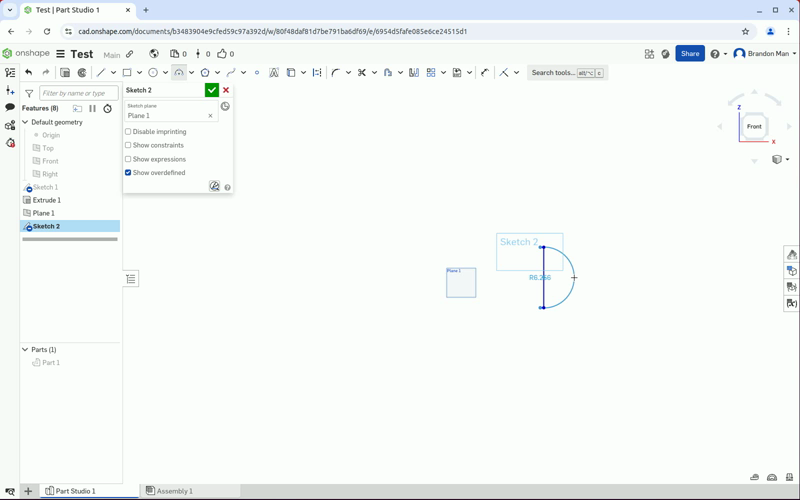
click(574, 277)
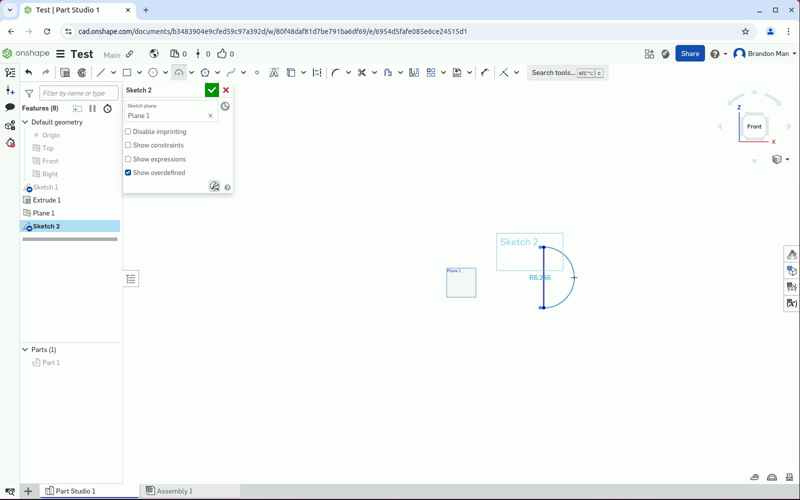
key_up(shift)
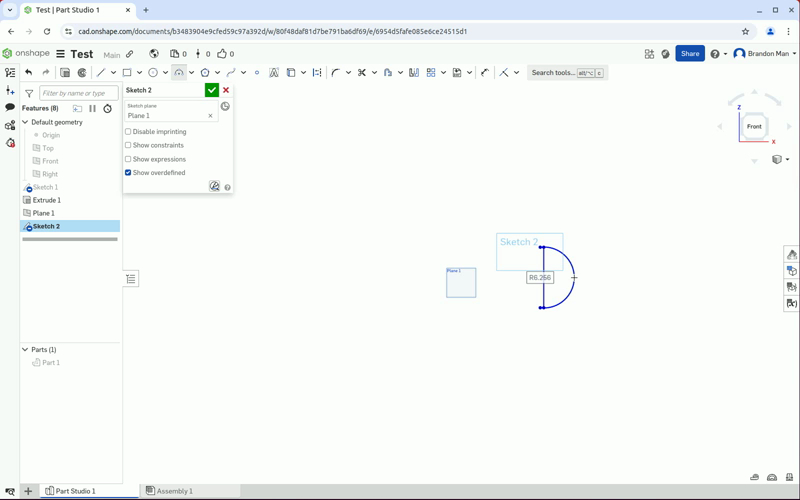
key(esc)
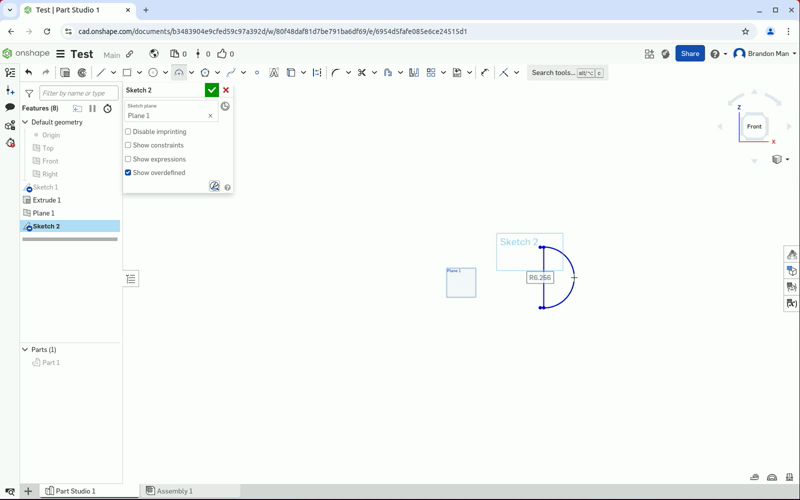
mouse_move(545, 269)
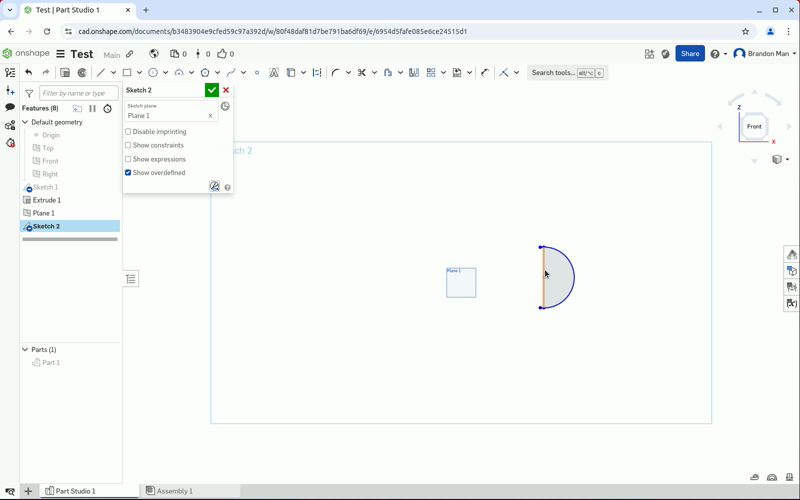
scroll(6)
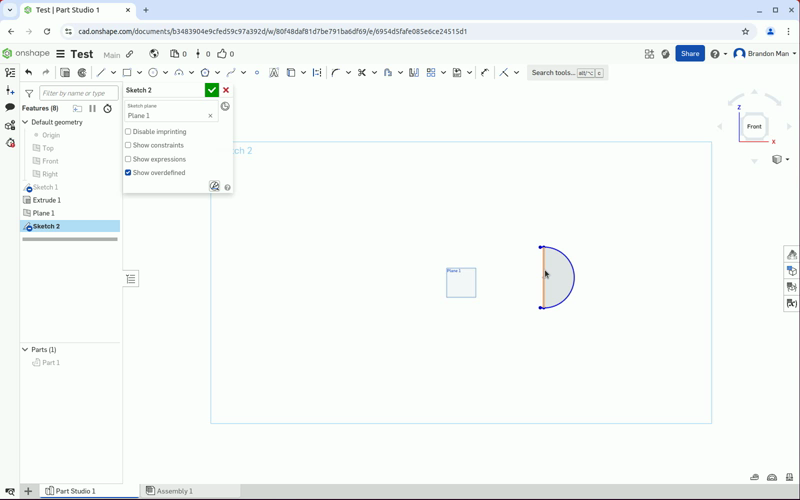
scroll(6)
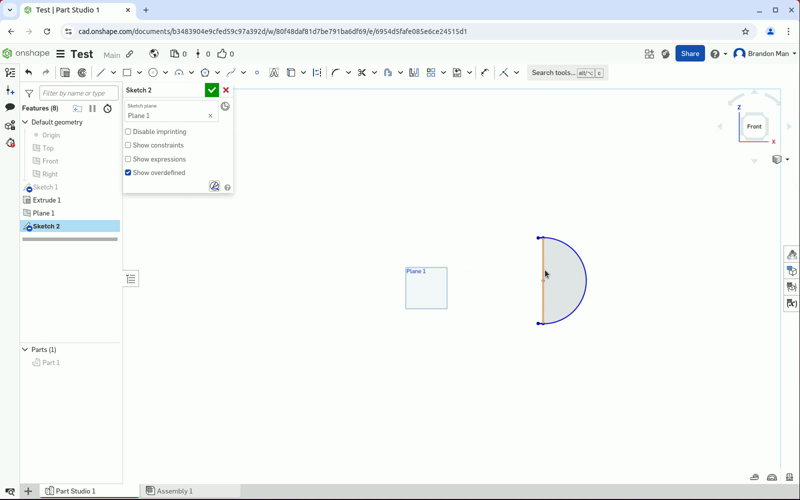
scroll(6)
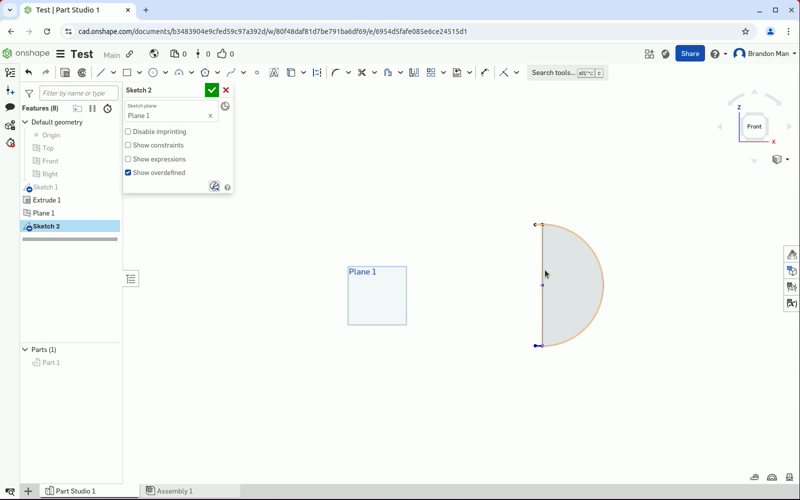
scroll(6)
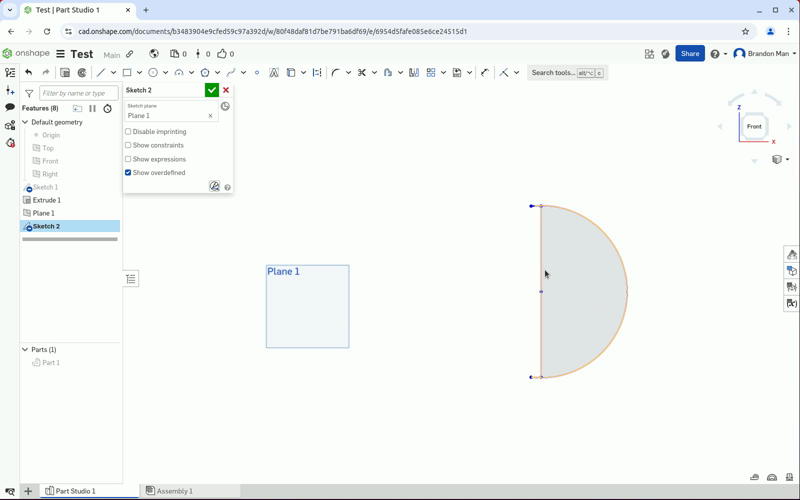
scroll(6)
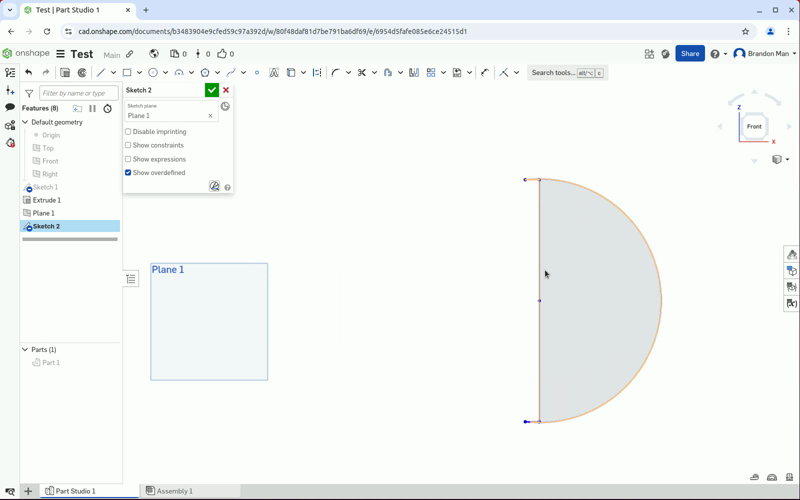
scroll(6)
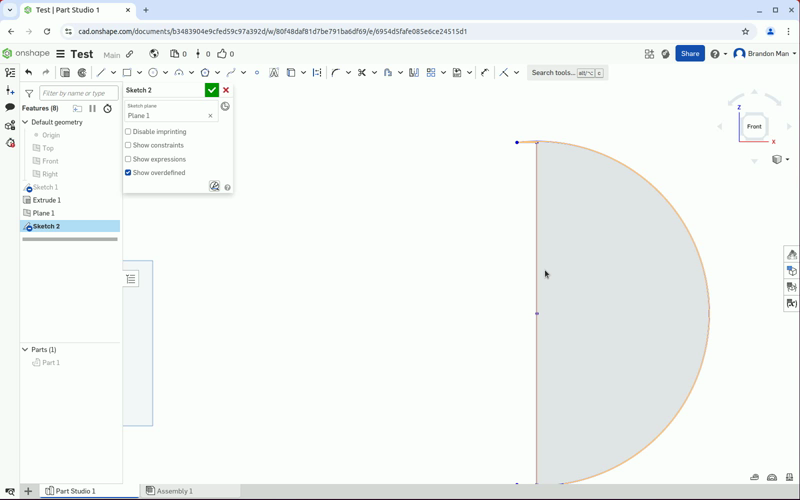
scroll(6)
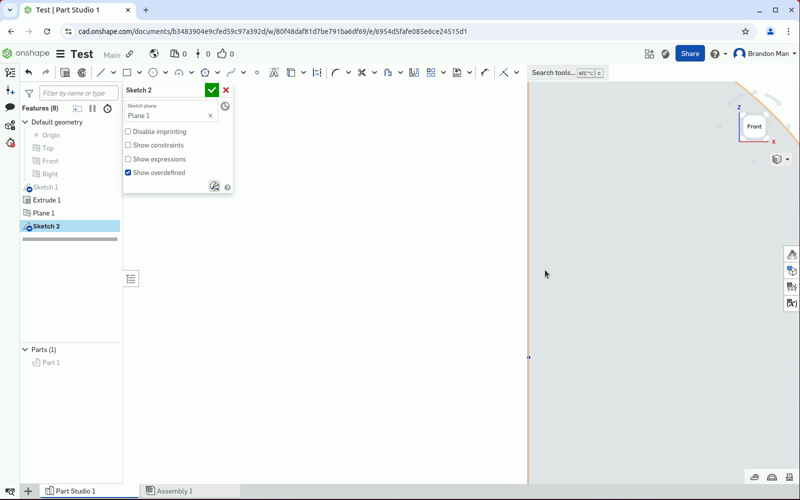
click(545, 269)
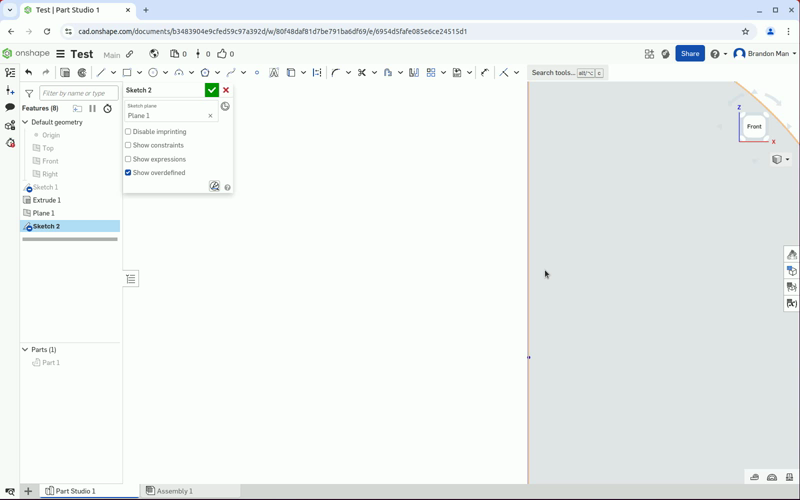
scroll(-6)
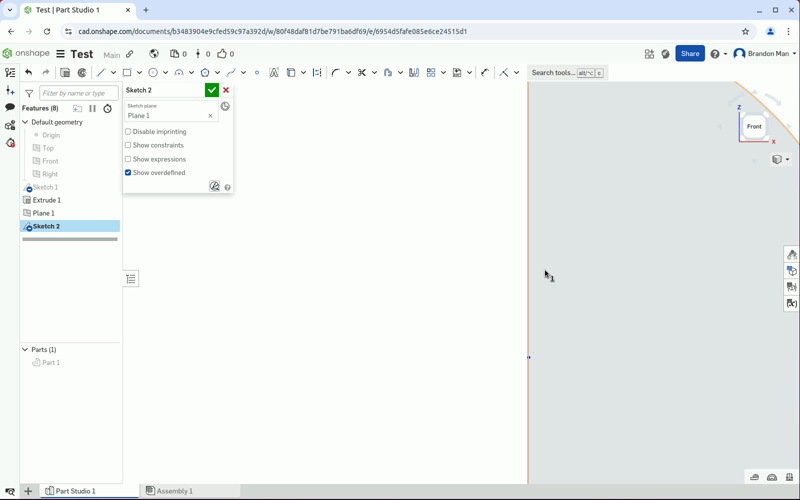
scroll(-6)
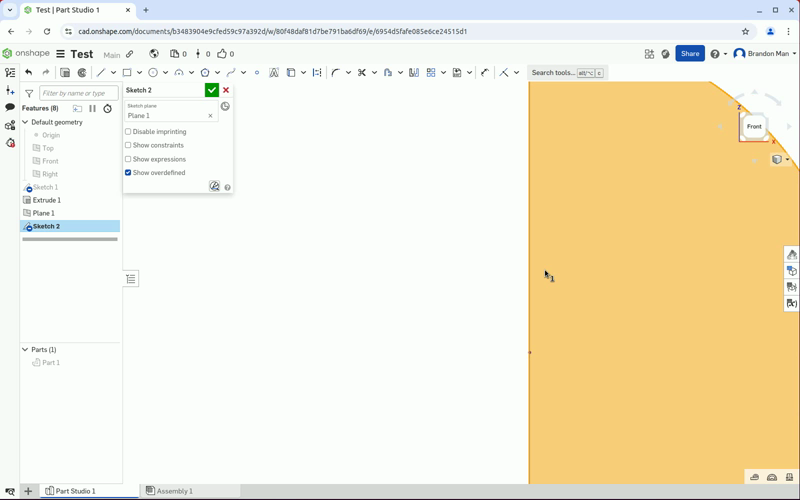
scroll(-6)
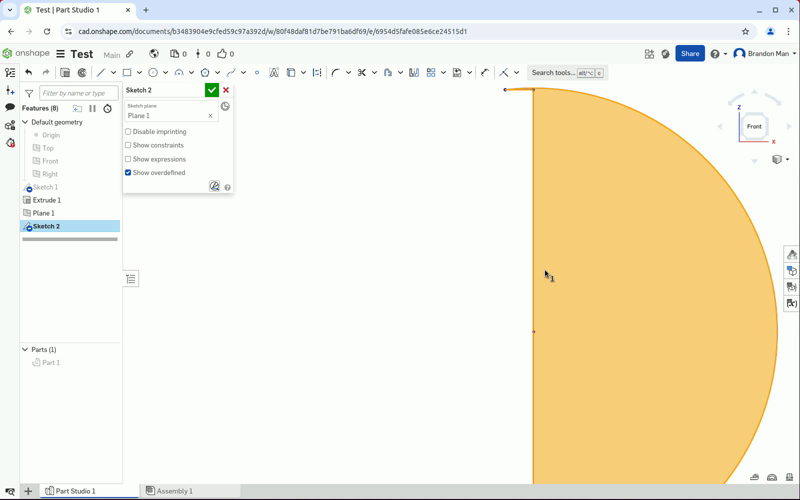
scroll(-6)
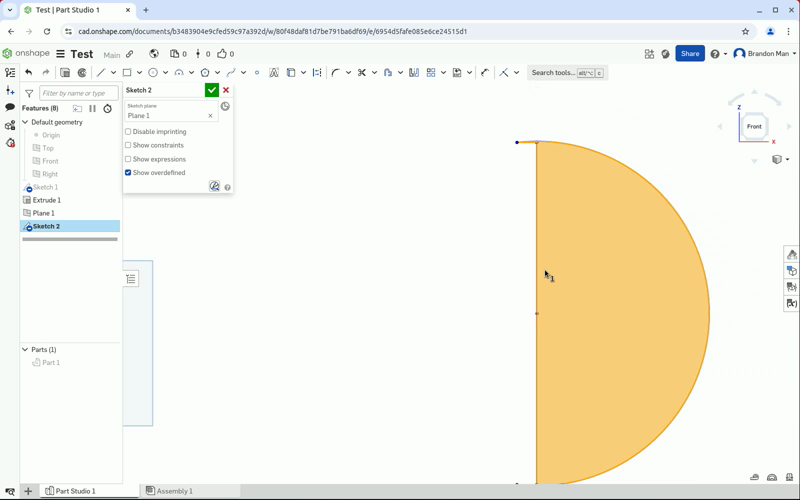
scroll(-6)
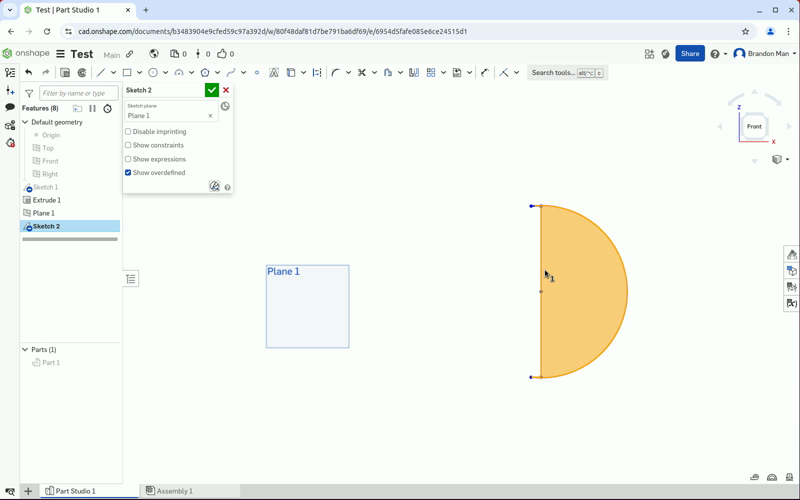
scroll(-6)
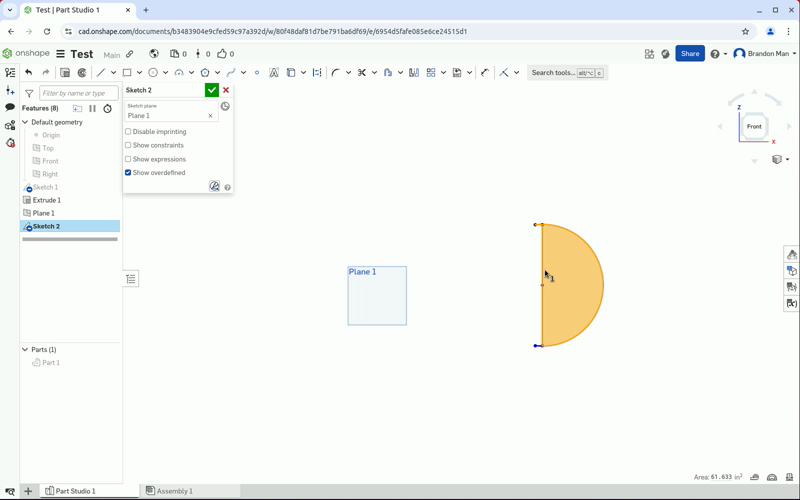
scroll(-6)
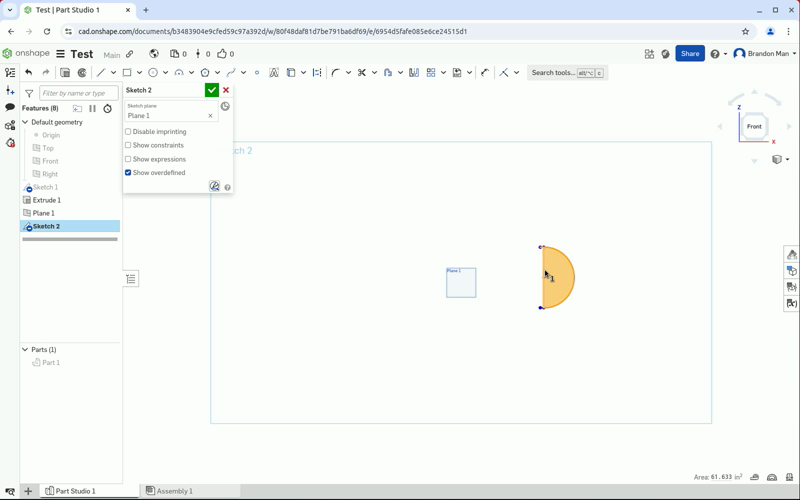
mouse_move(73, 352)
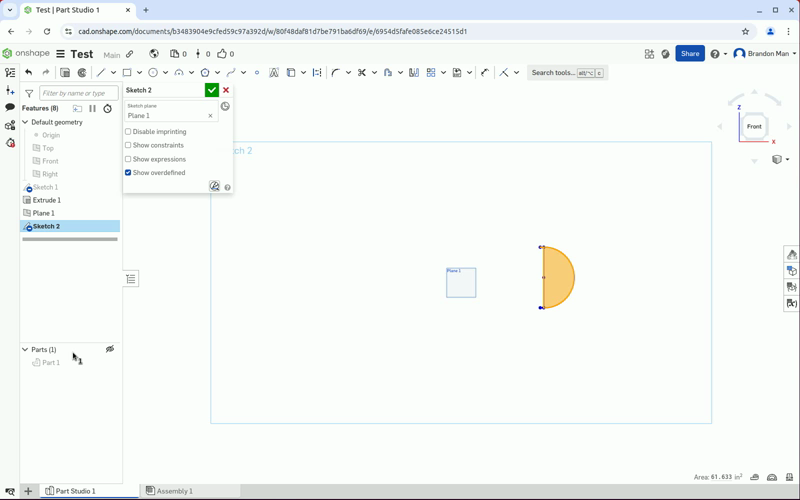
key(shift+y)
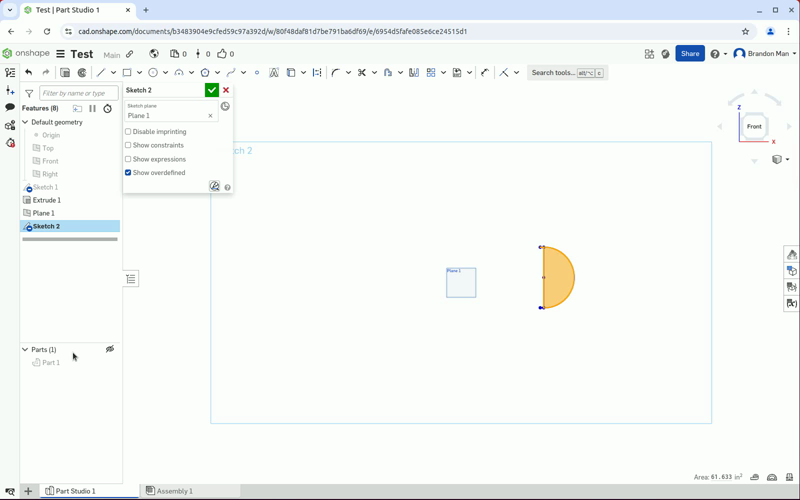
key(shift+e)
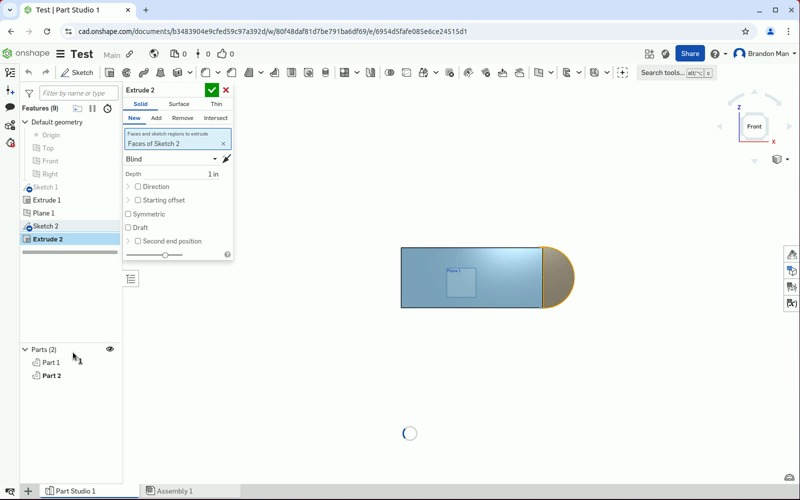
mouse_move(143, 106)
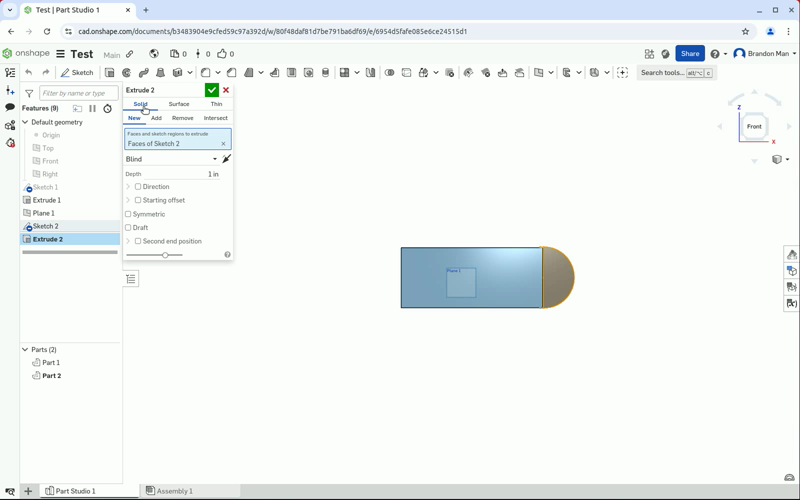
click(143, 106)
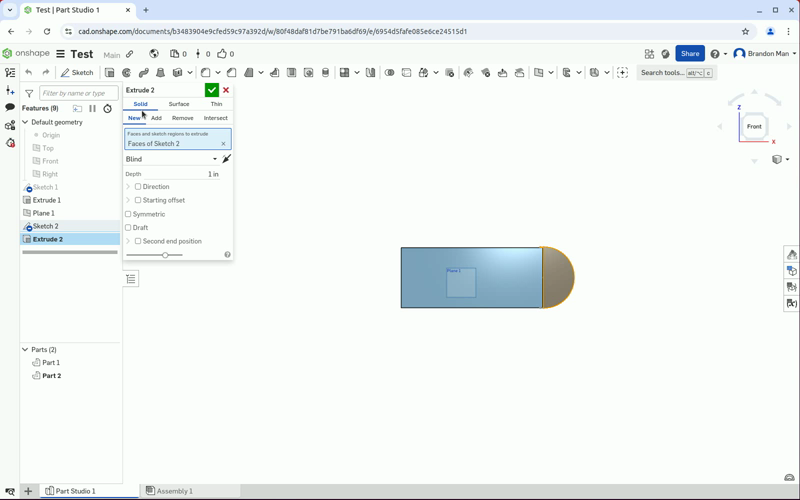
mouse_move(137, 120)
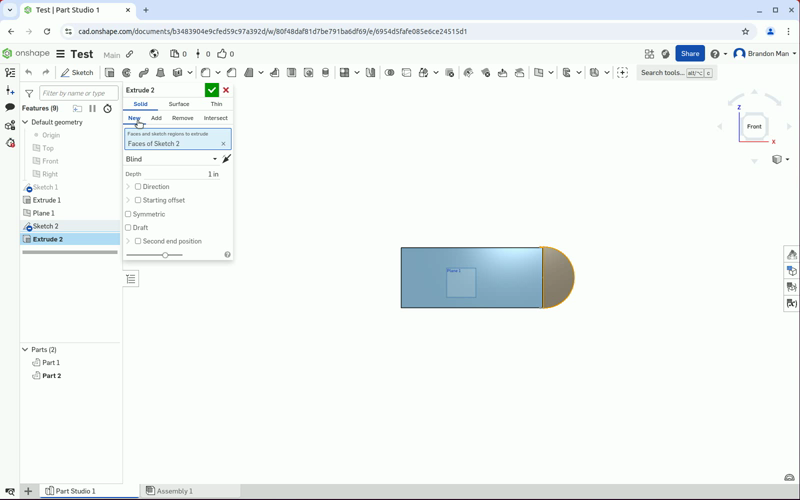
click(137, 120)
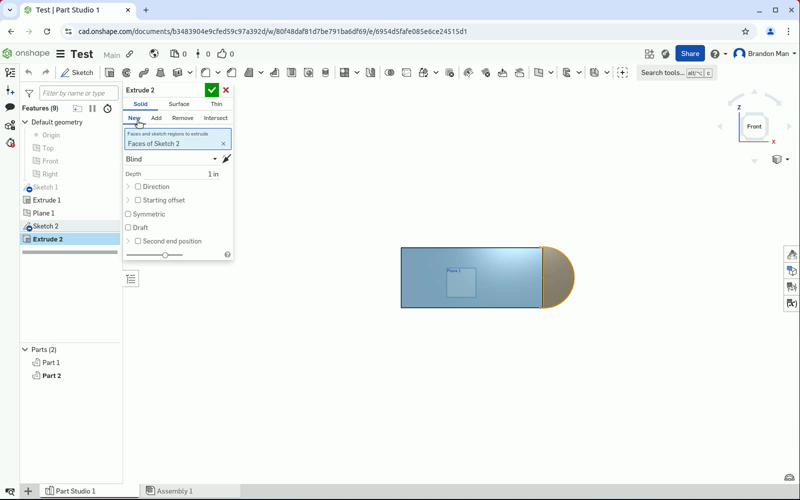
key(tab, 4)
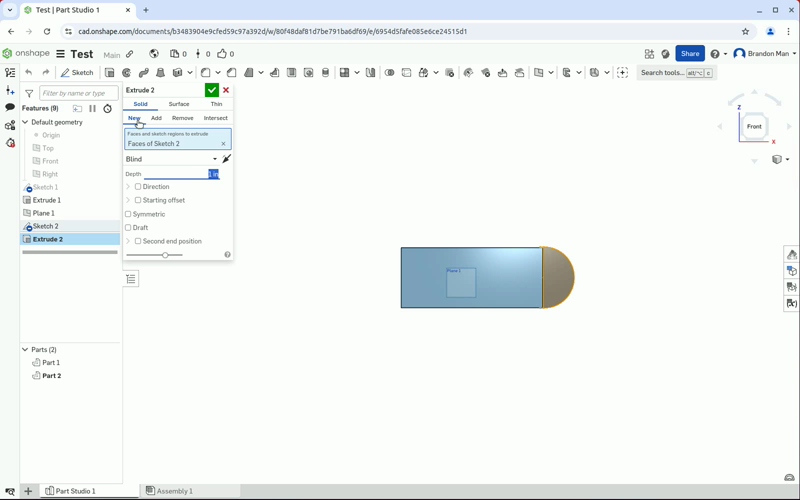
text(-12.036)
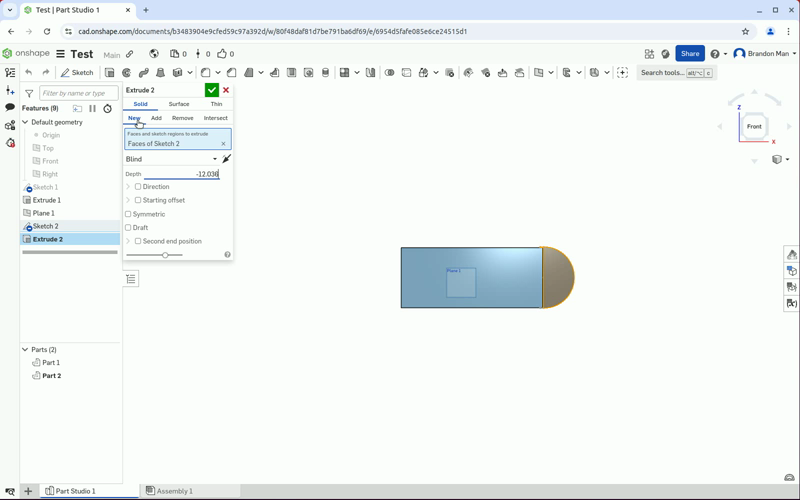
key(enter)
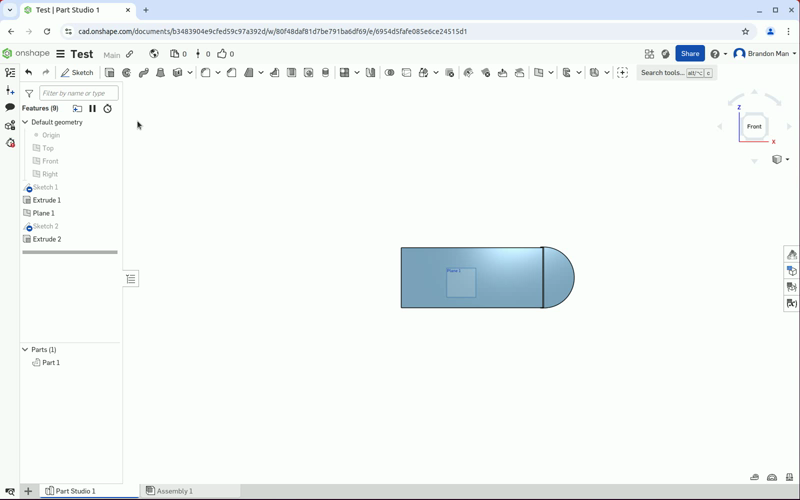
key(shift+h)
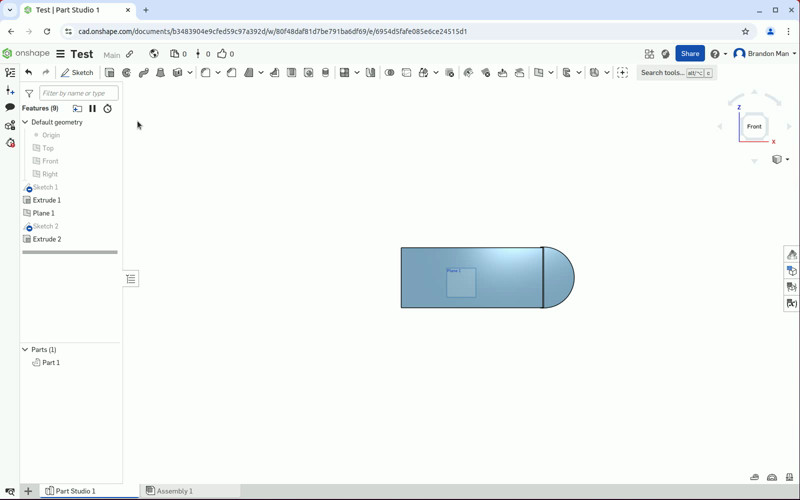
key(shift+h)
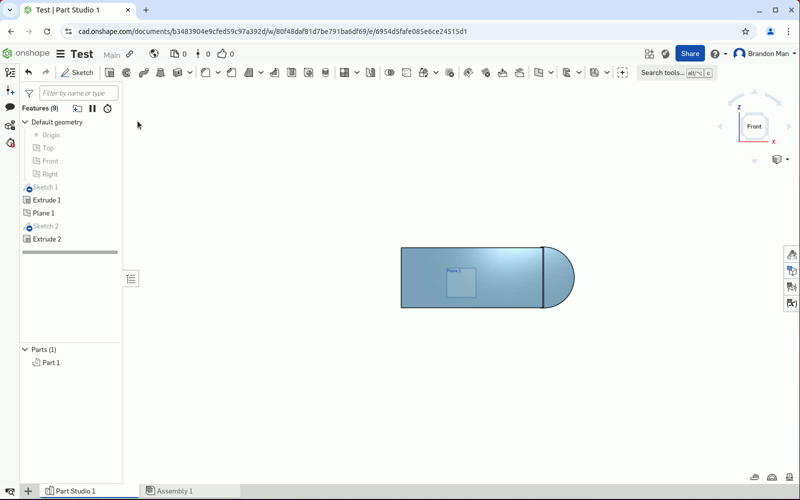
mouse_move(73, 189)
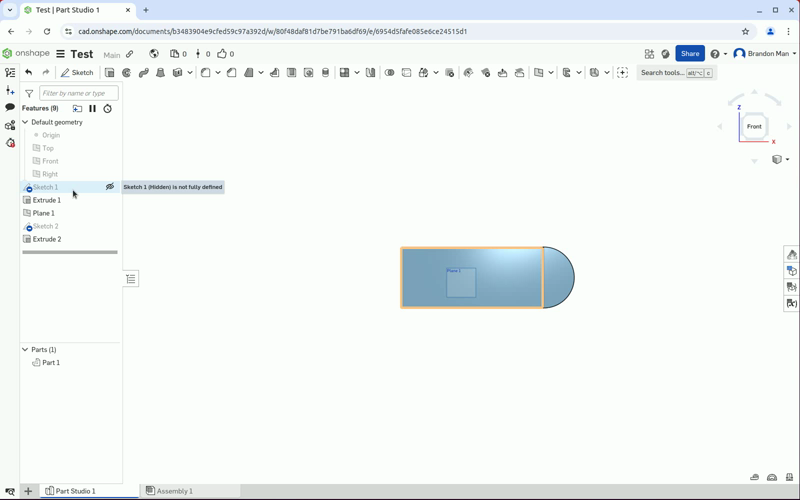
click(73, 189)
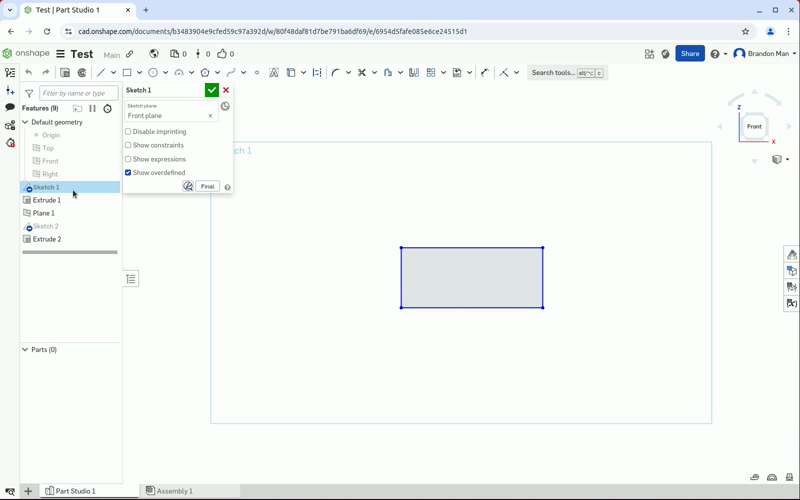
mouse_move(229, 92)
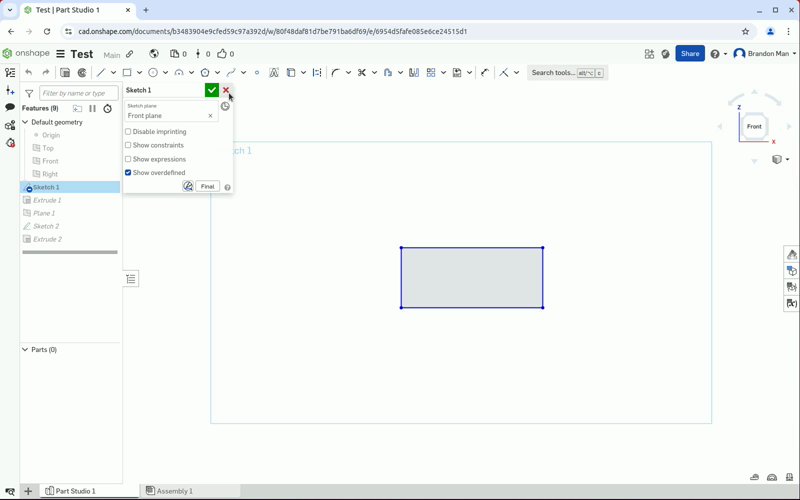
click(229, 92)
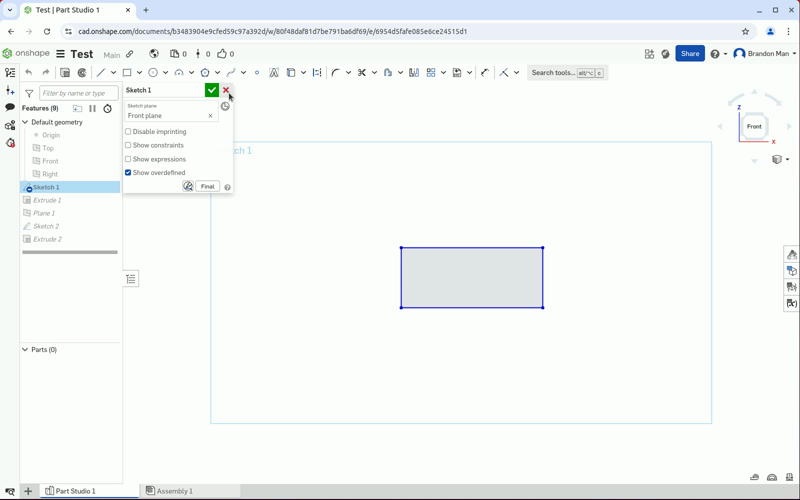
key(shift+s)
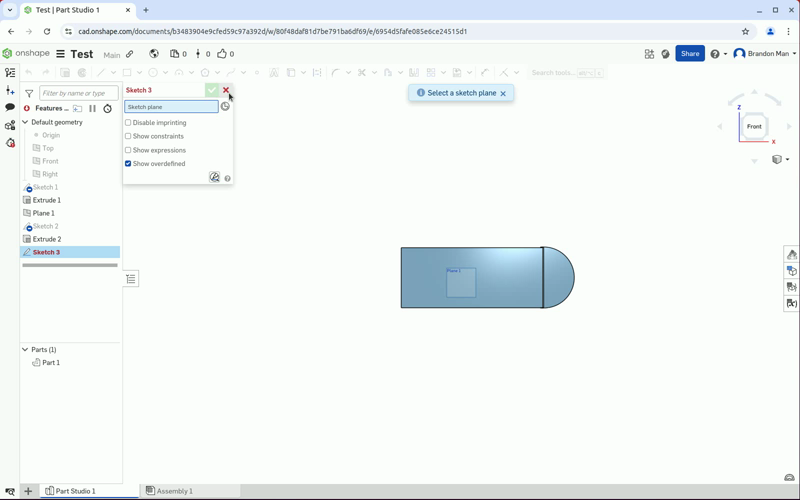
mouse_move(73, 215)
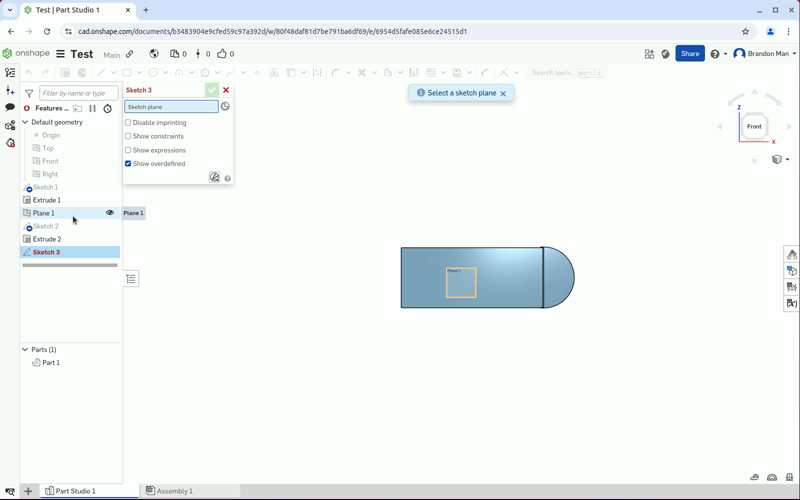
click(73, 215)
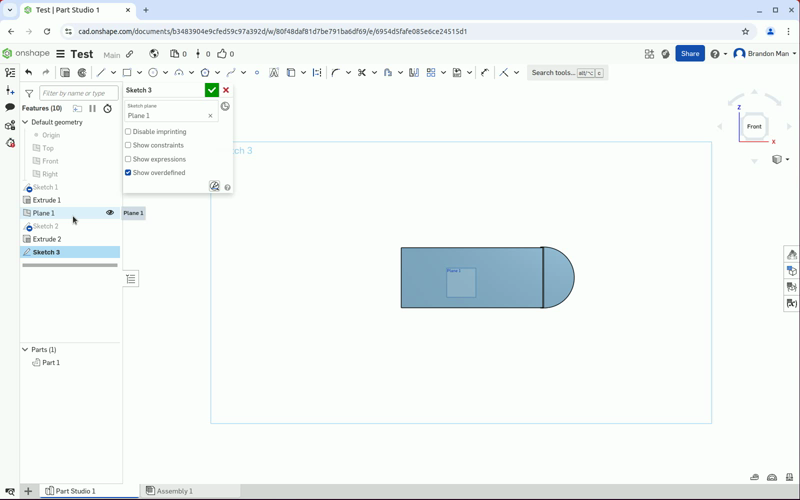
mouse_move(73, 352)
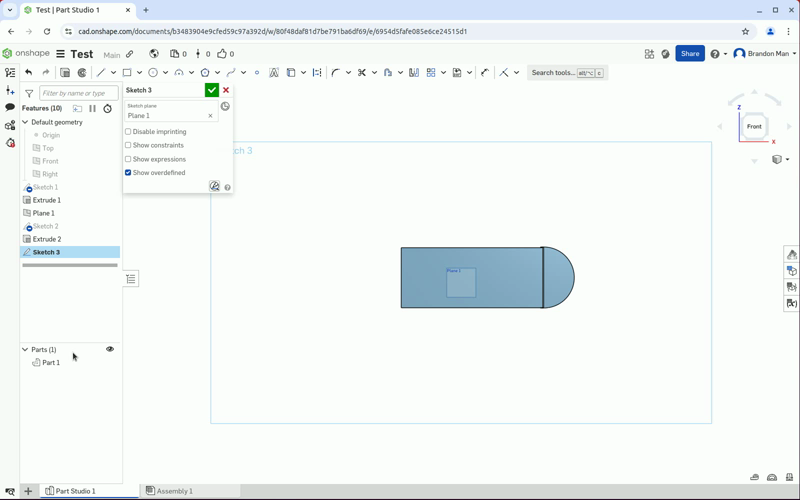
key(y)
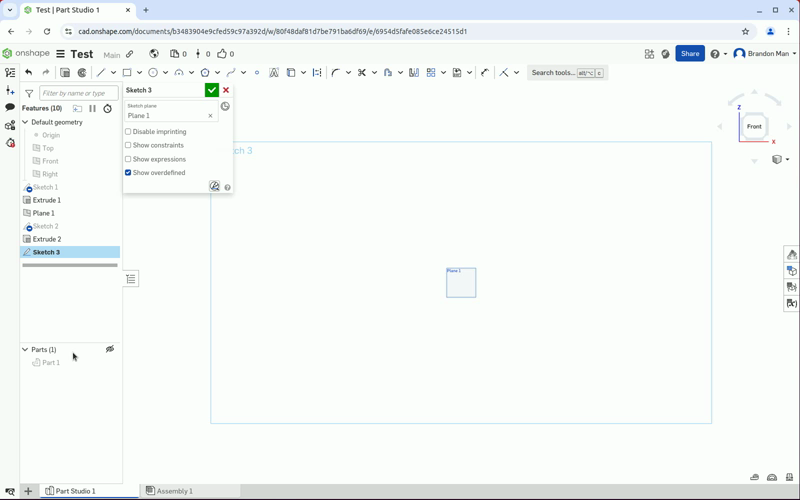
key(l)
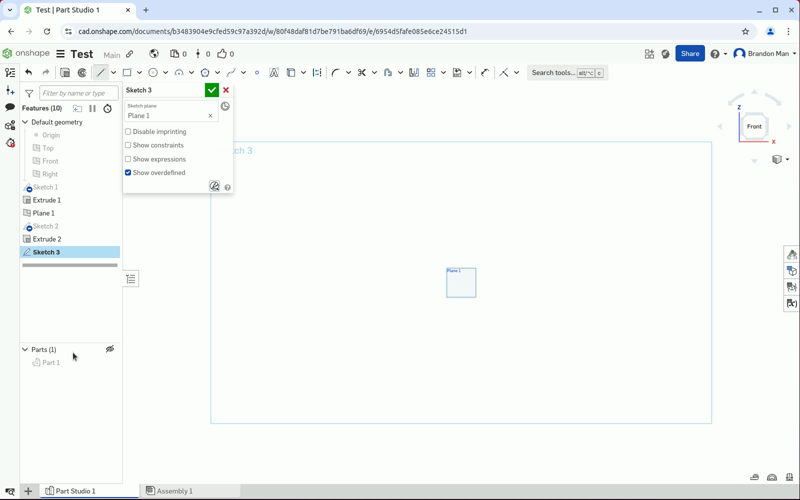
key_down(shift)
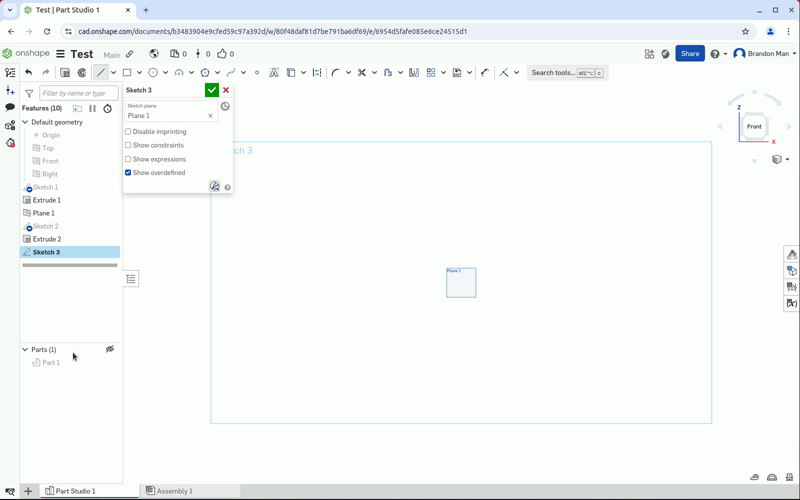
mouse_move(540, 307)
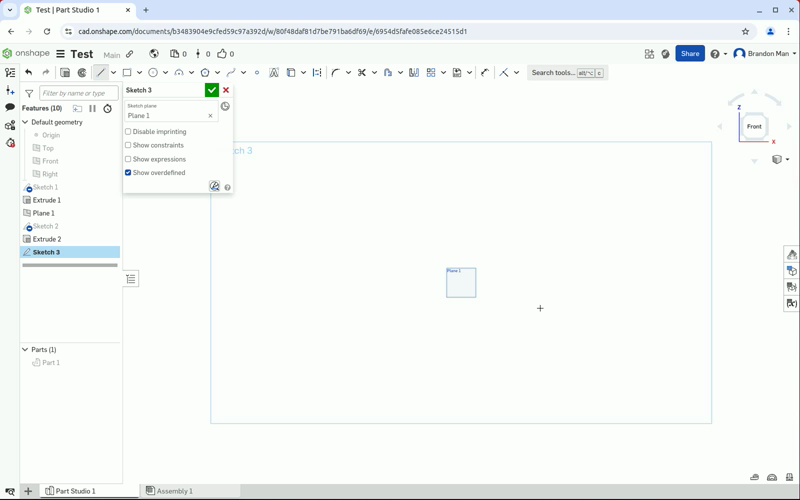
click(540, 307)
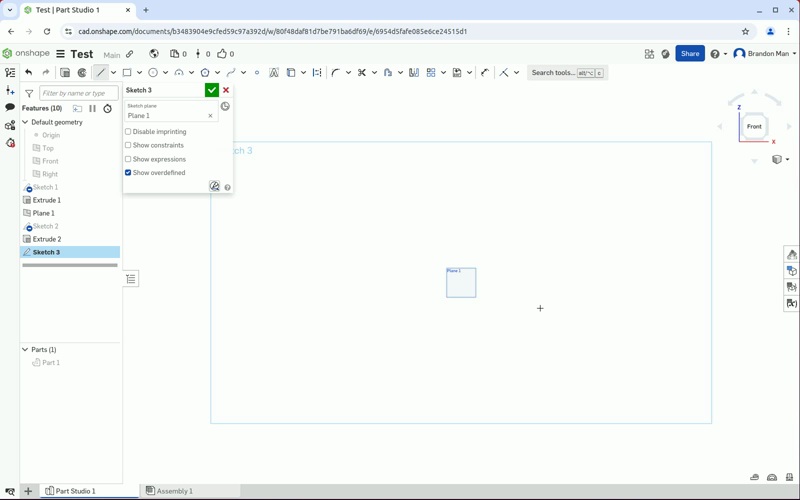
key_up(shift)
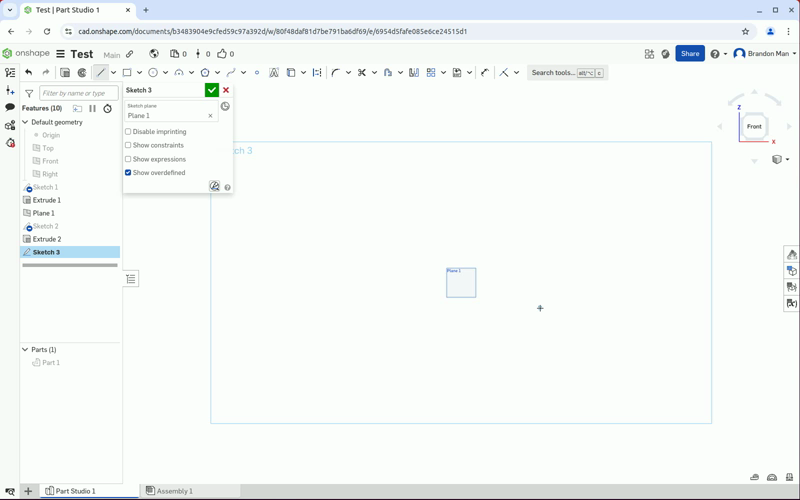
key_down(shift)
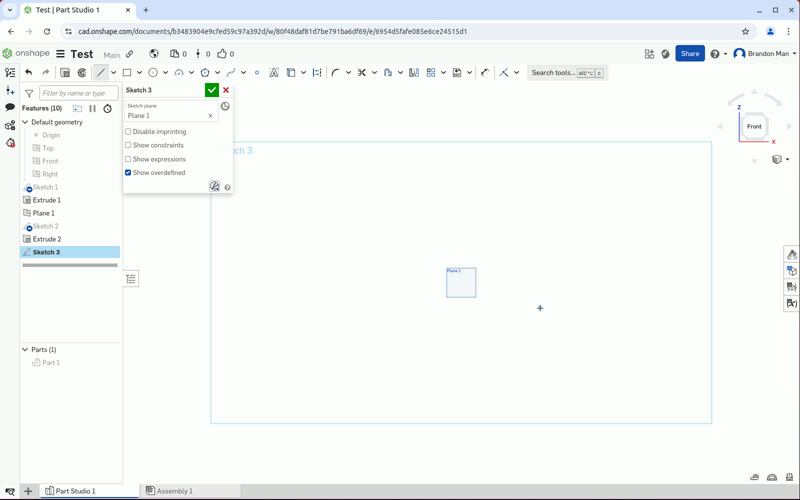
mouse_move(570, 307)
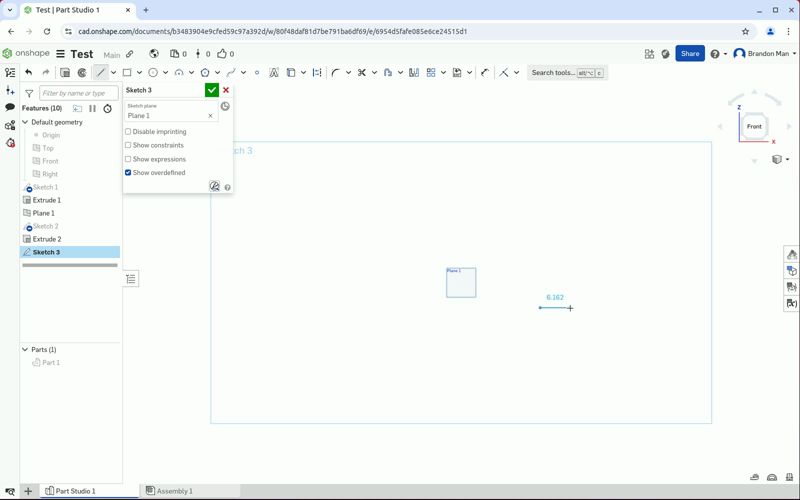
mouse_move(543, 307)
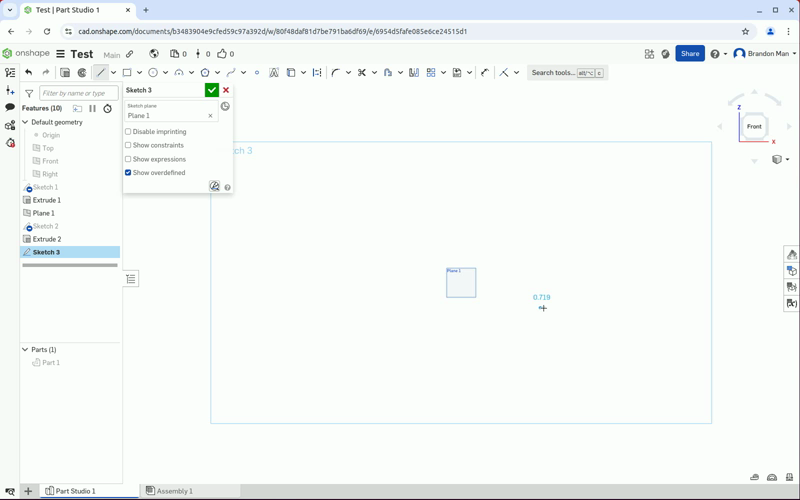
scroll(6)
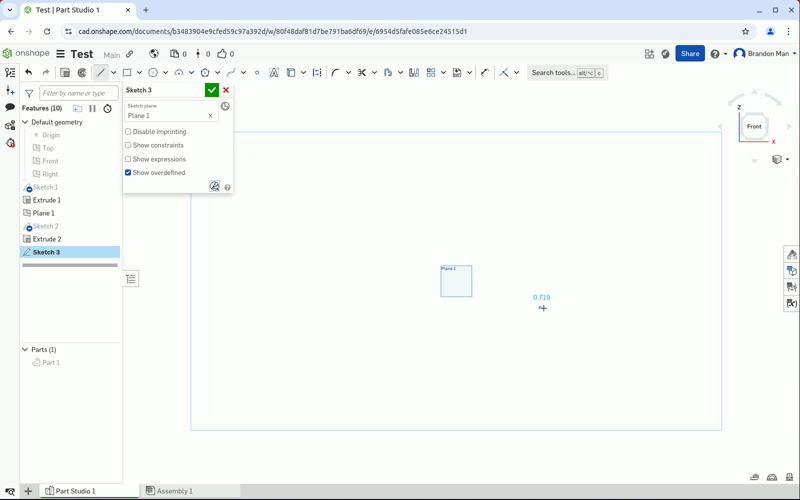
scroll(6)
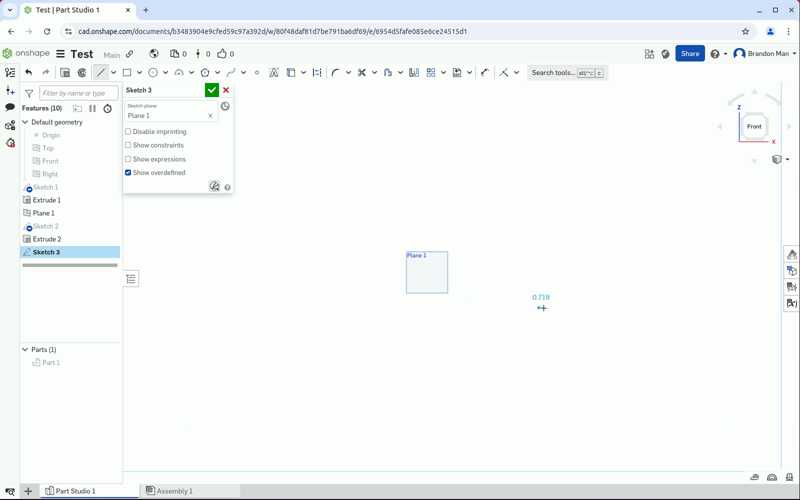
scroll(6)
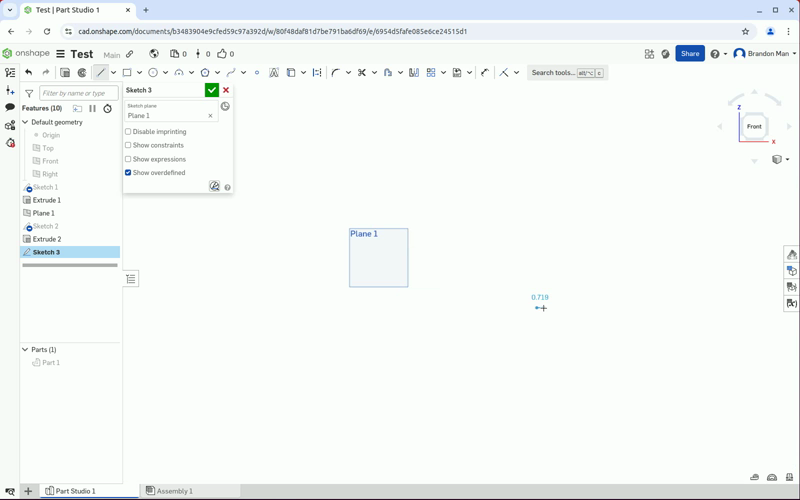
scroll(6)
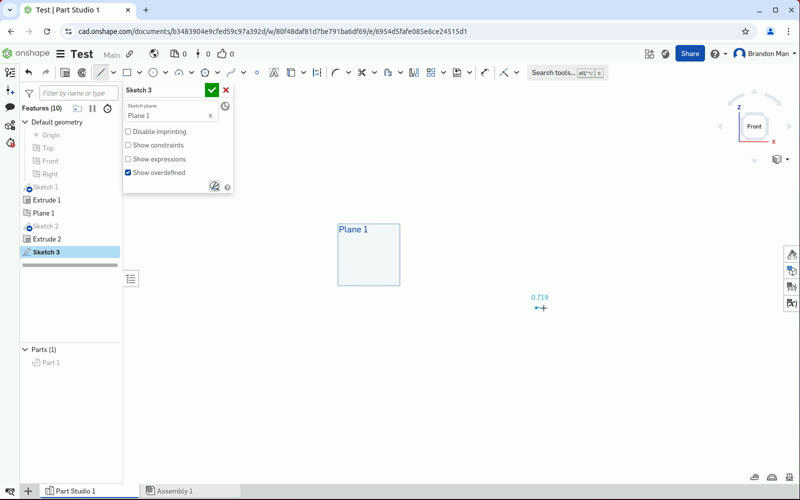
scroll(6)
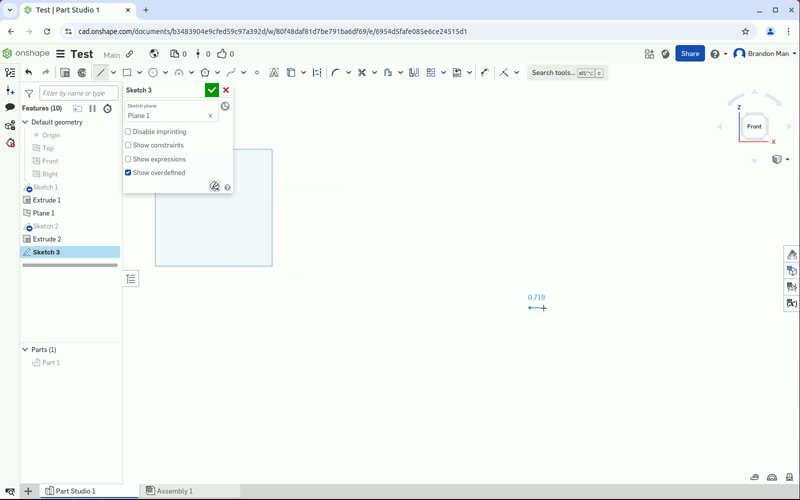
scroll(6)
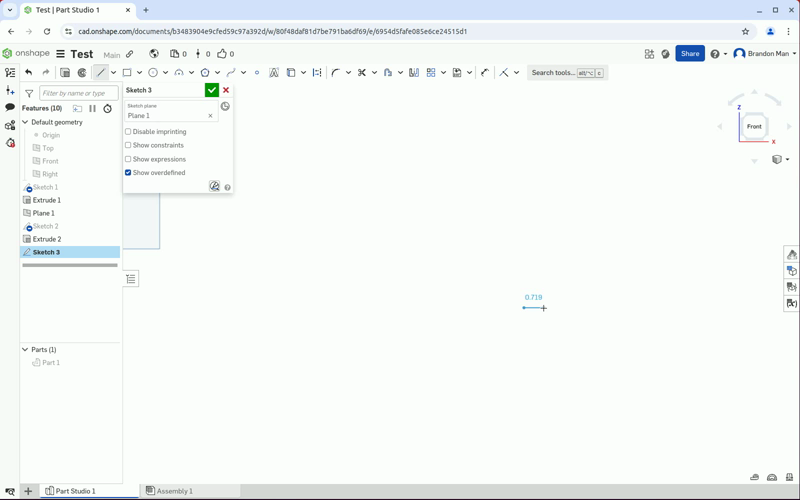
scroll(6)
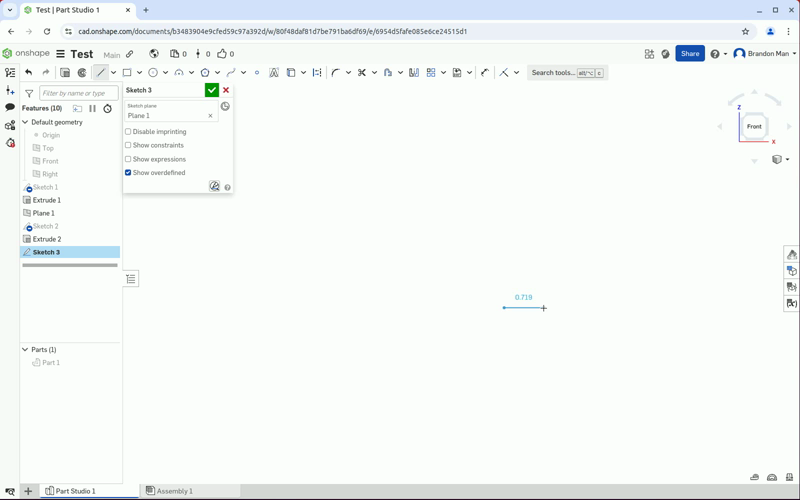
click(543, 307)
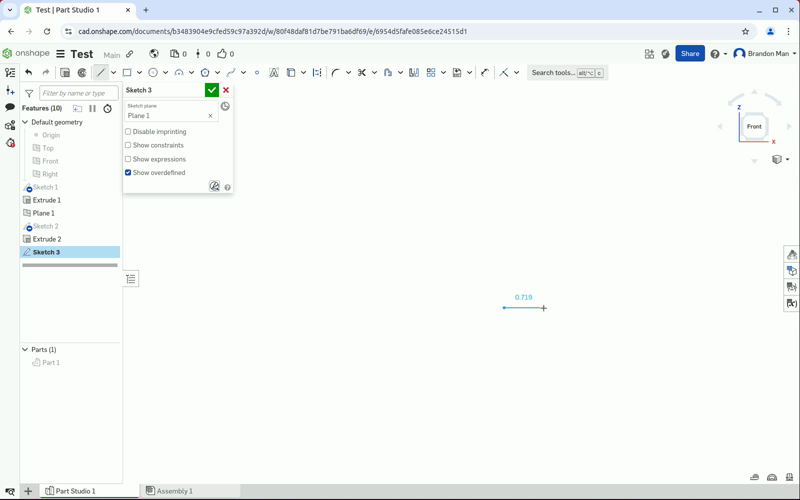
scroll(-6)
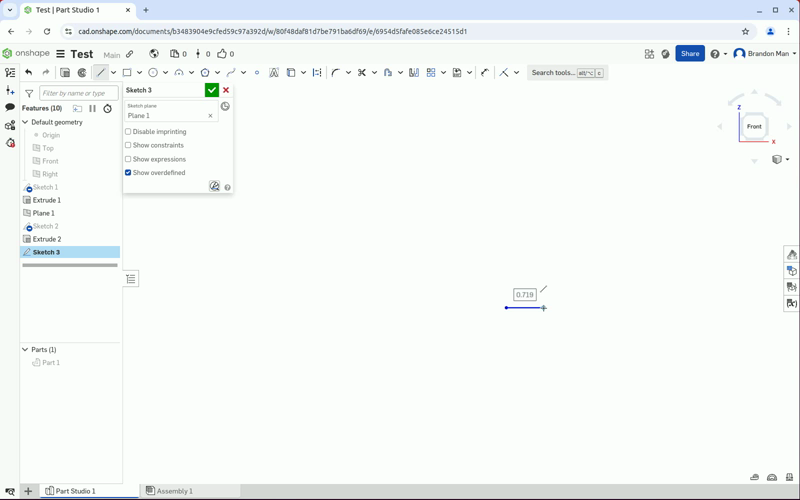
scroll(-6)
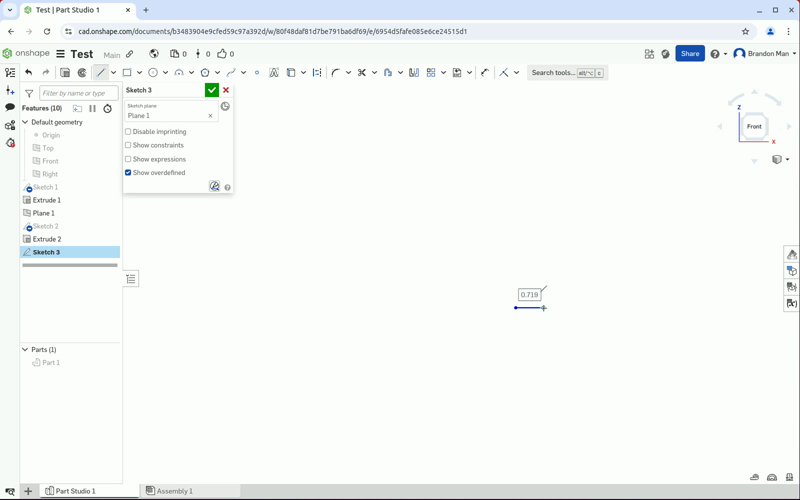
scroll(-6)
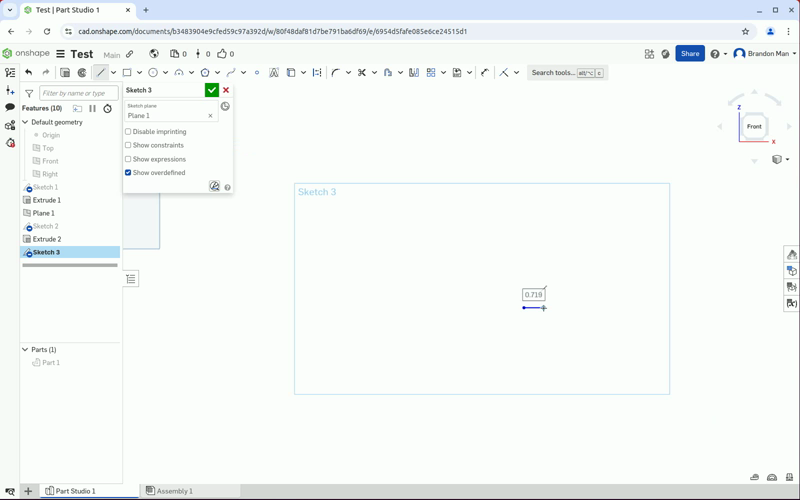
scroll(-6)
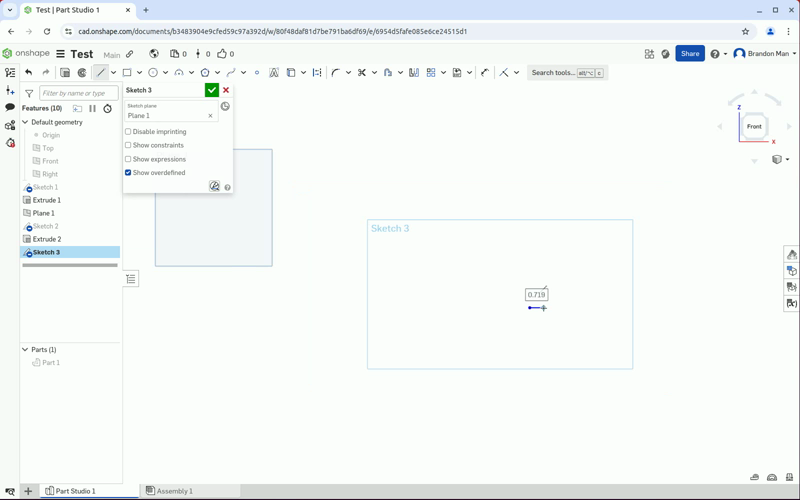
scroll(-6)
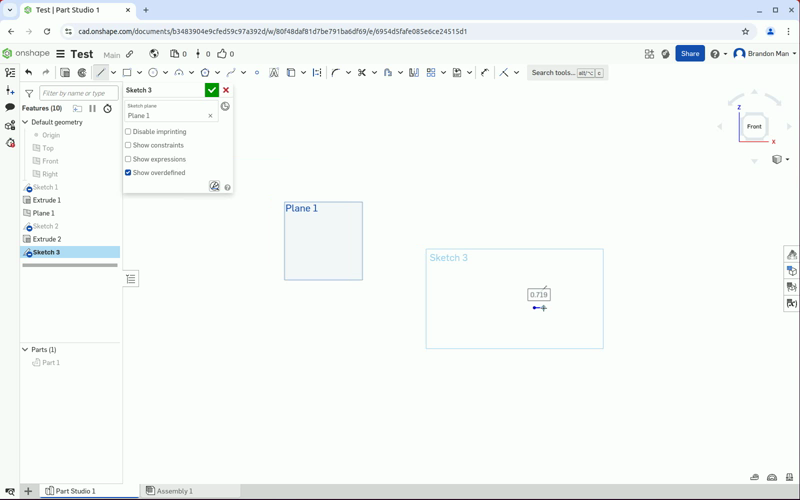
scroll(-6)
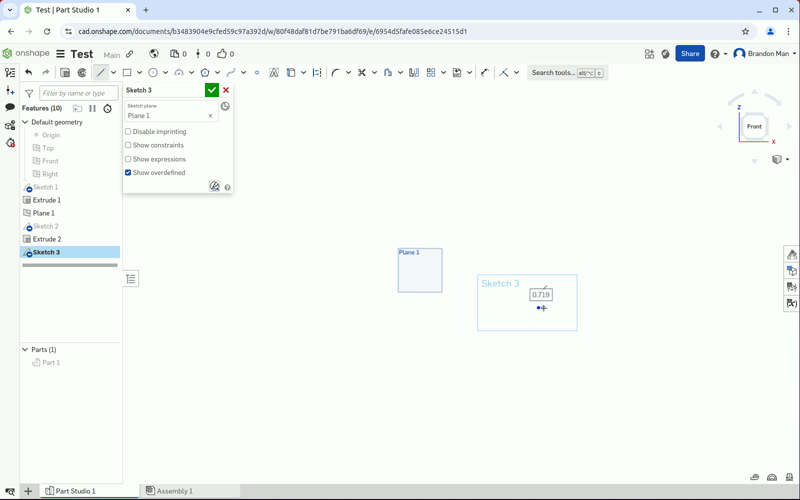
scroll(-6)
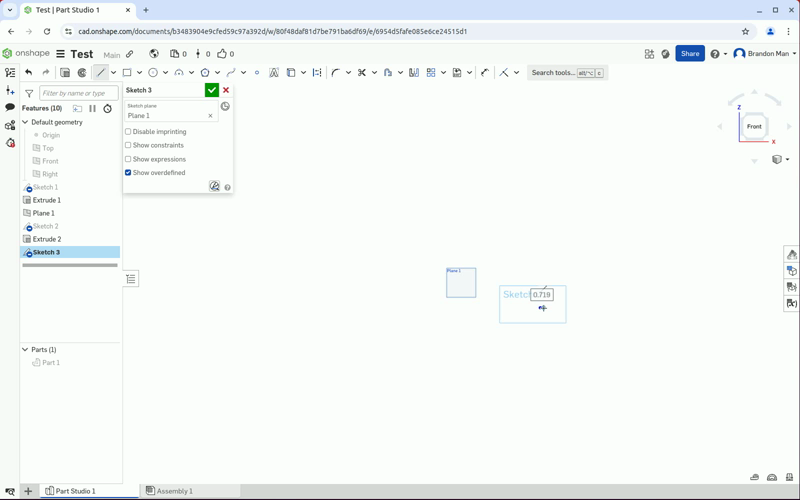
key_up(shift)
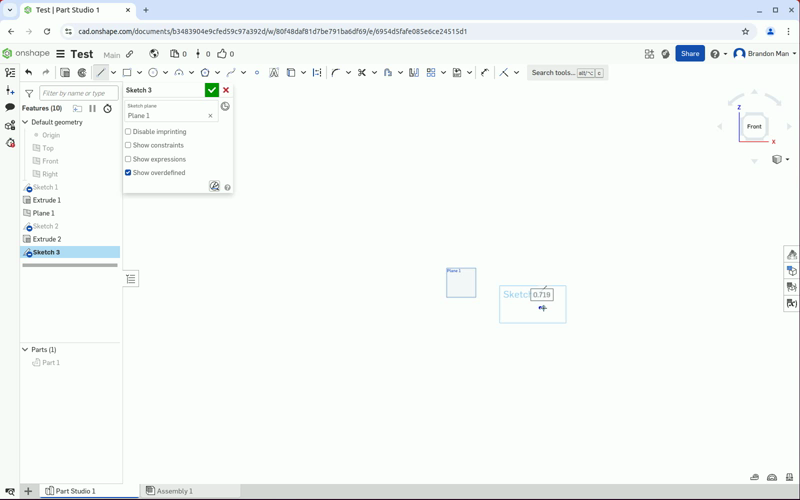
key_down(shift)
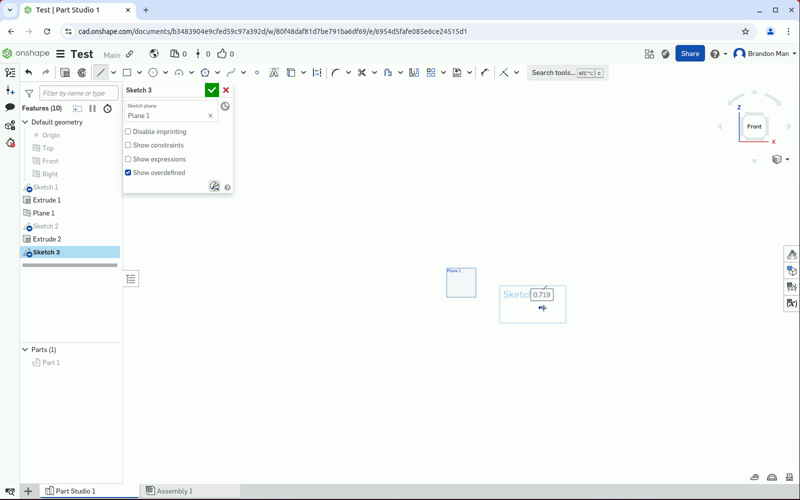
mouse_move(573, 307)
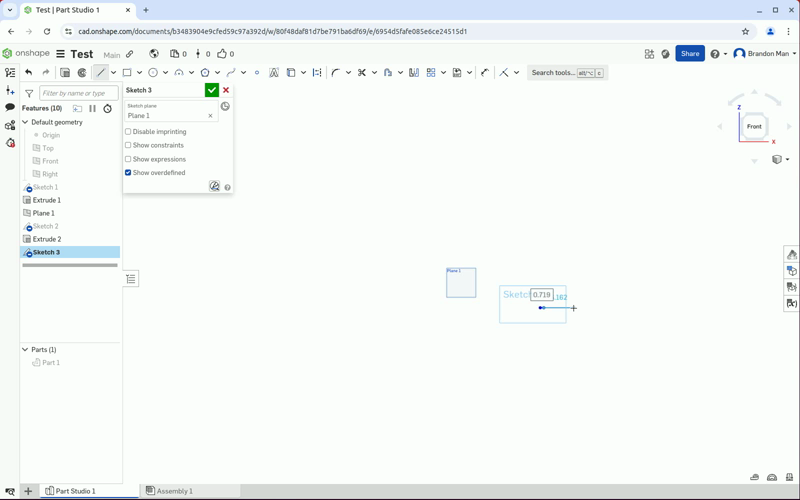
mouse_move(543, 248)
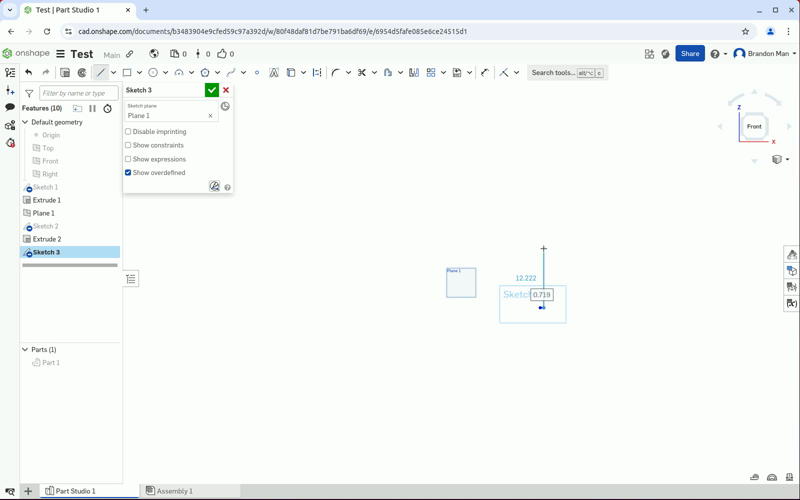
click(543, 248)
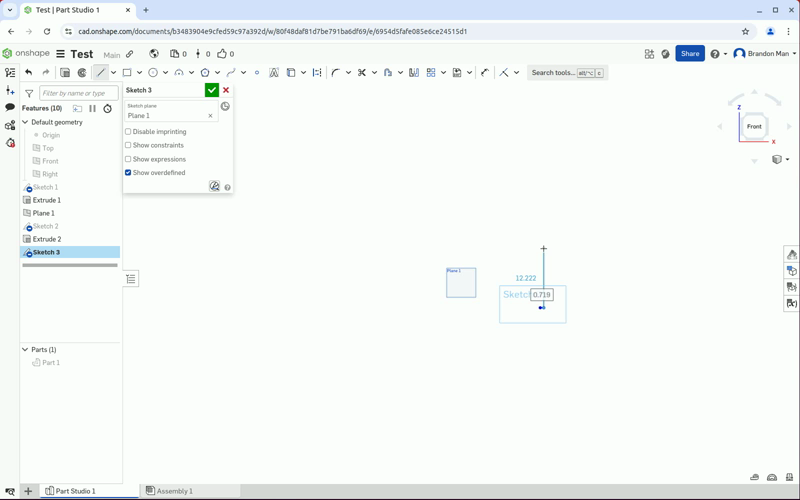
key_up(shift)
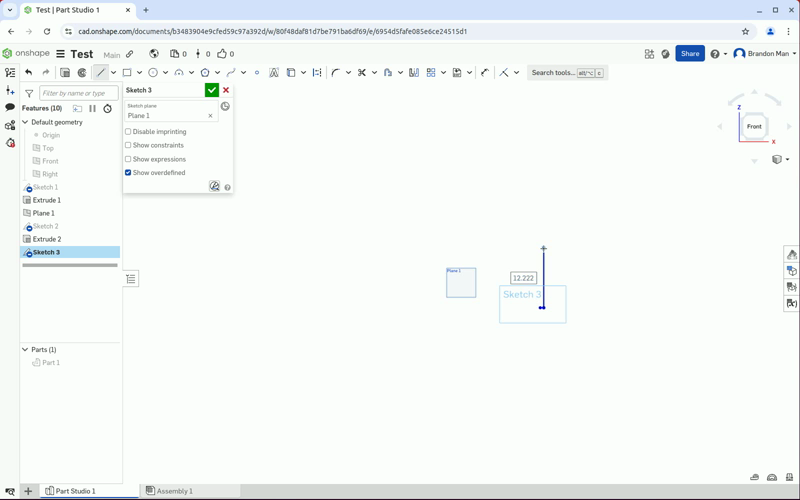
key_down(shift)
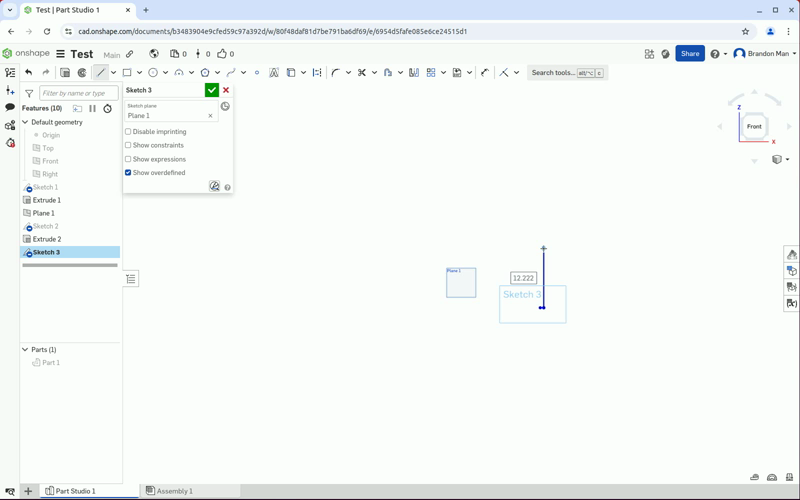
mouse_move(573, 248)
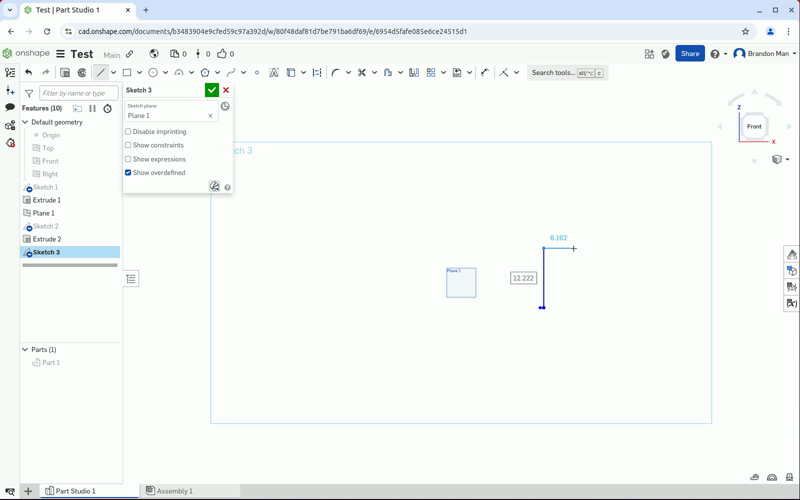
mouse_move(540, 248)
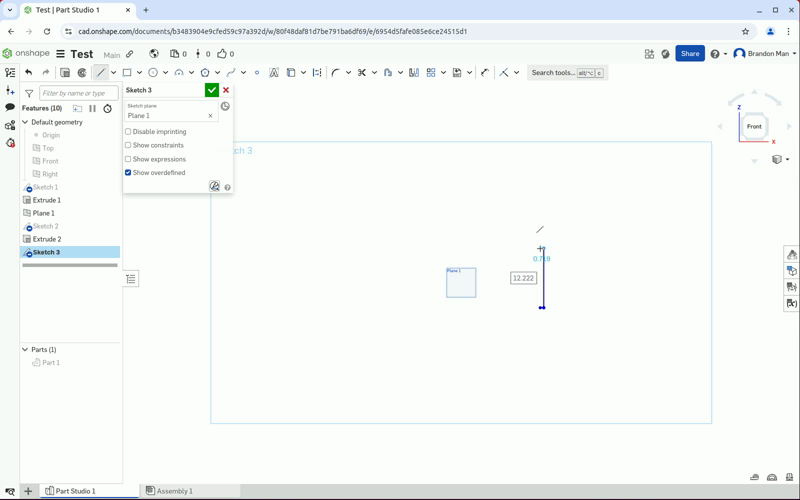
scroll(6)
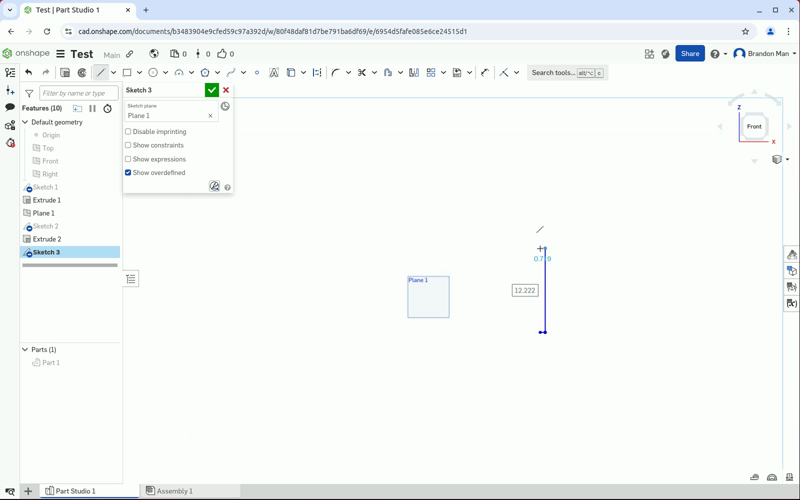
scroll(6)
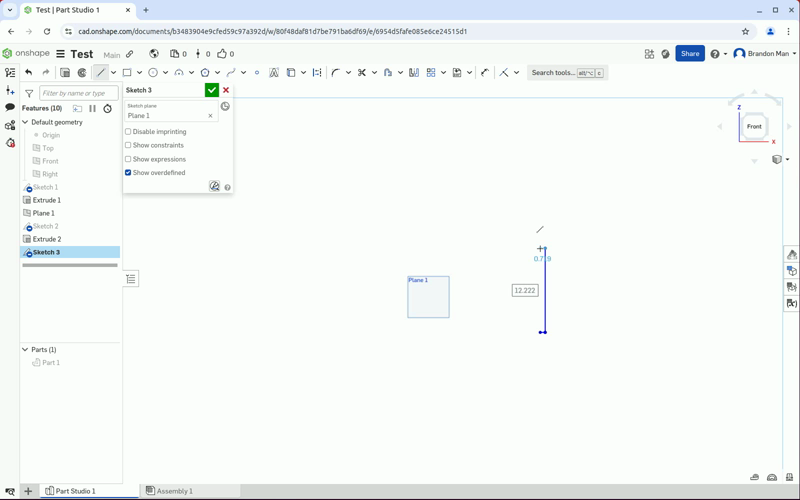
scroll(6)
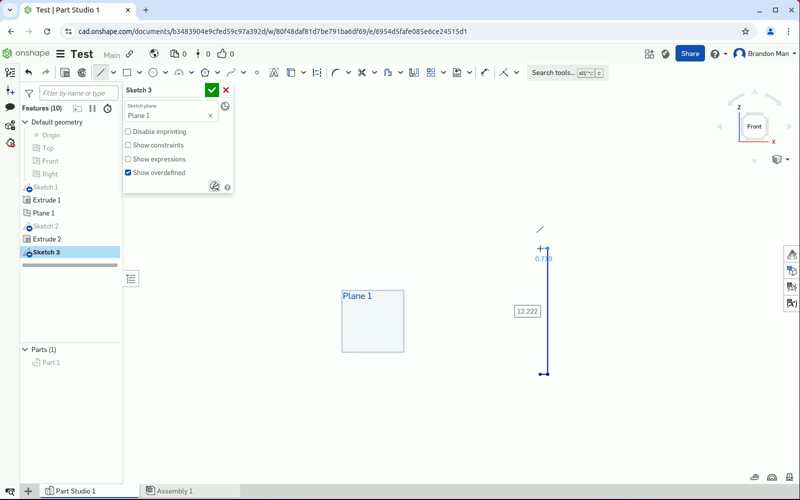
scroll(6)
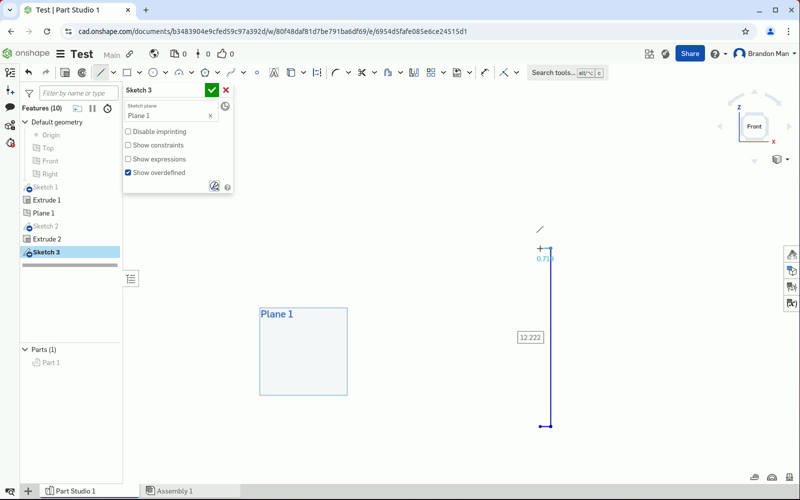
scroll(6)
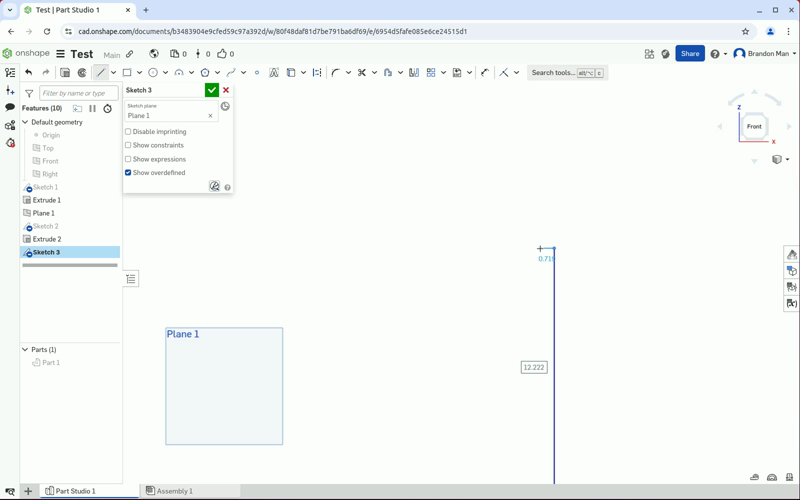
scroll(6)
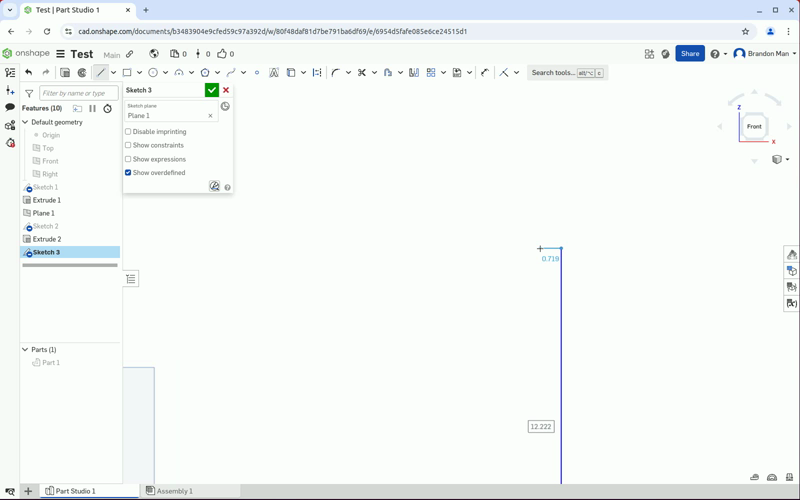
scroll(6)
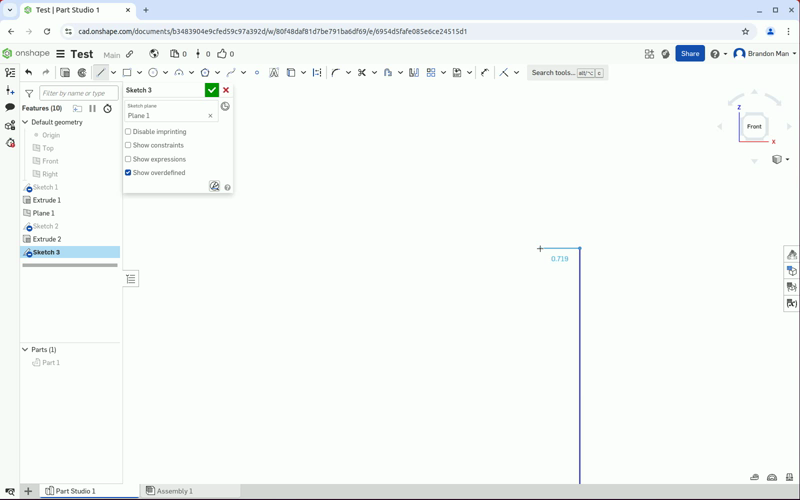
click(540, 248)
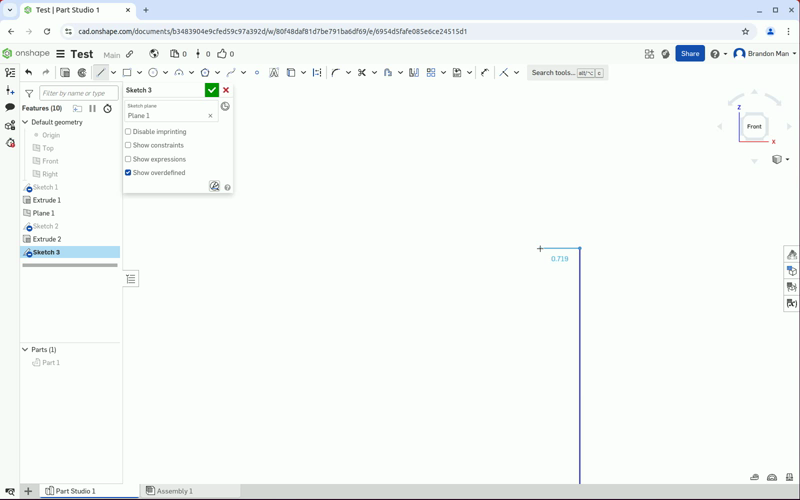
scroll(-6)
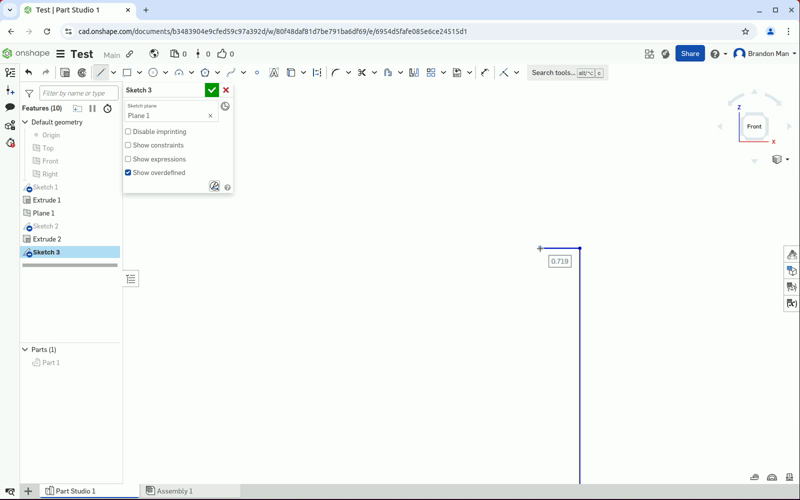
scroll(-6)
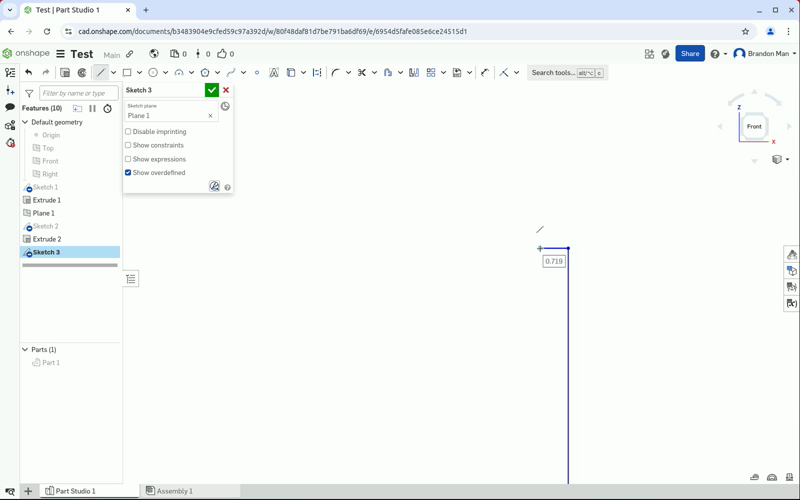
scroll(-6)
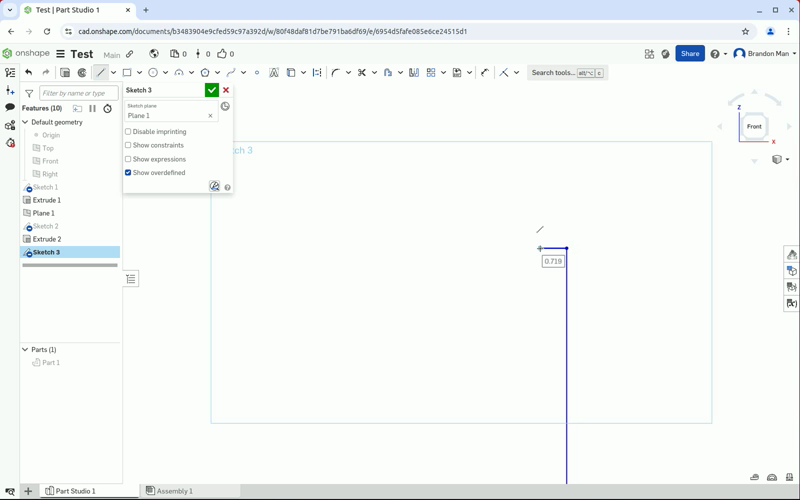
scroll(-6)
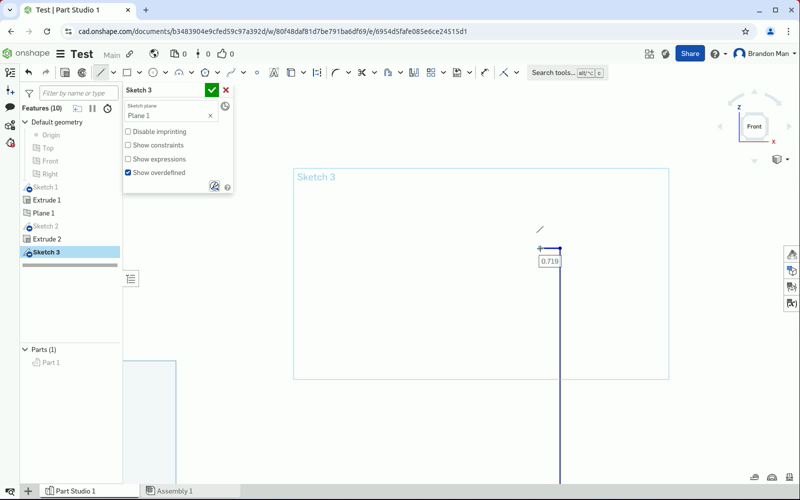
scroll(-6)
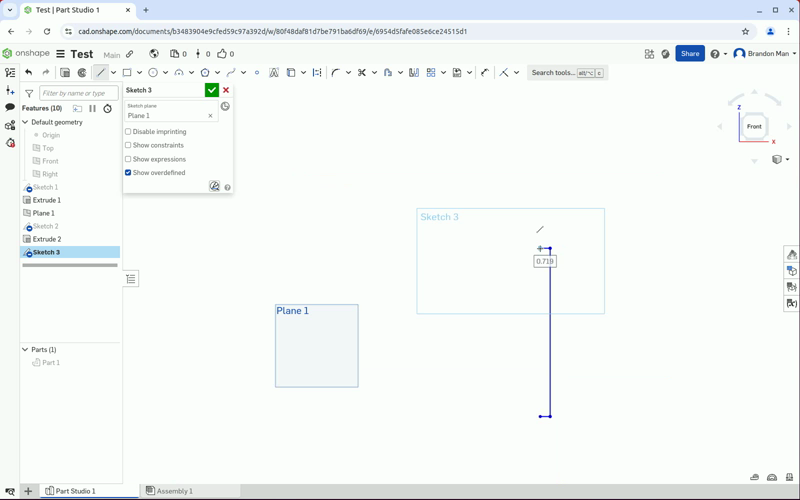
scroll(-6)
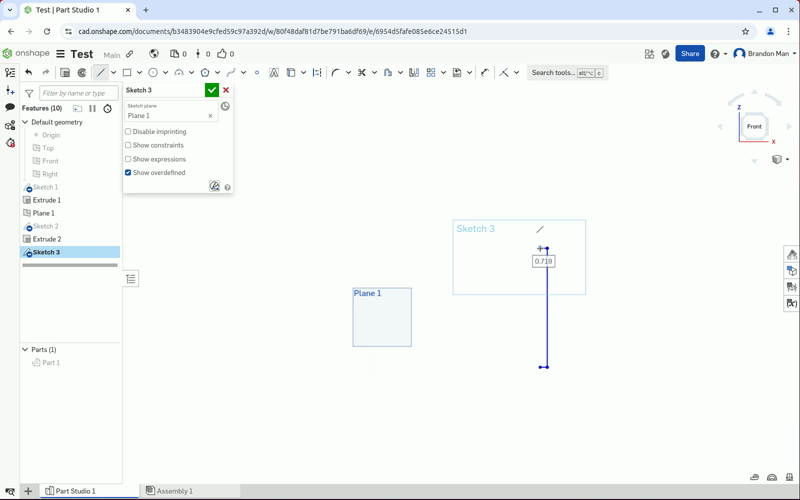
scroll(-6)
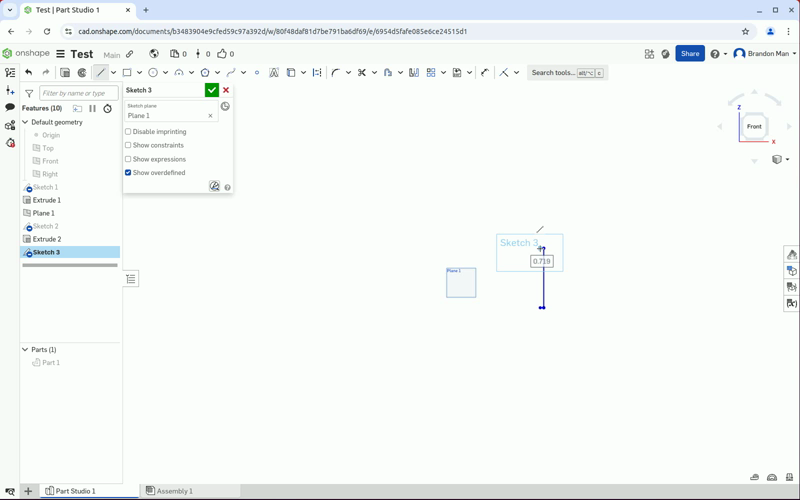
key_up(shift)
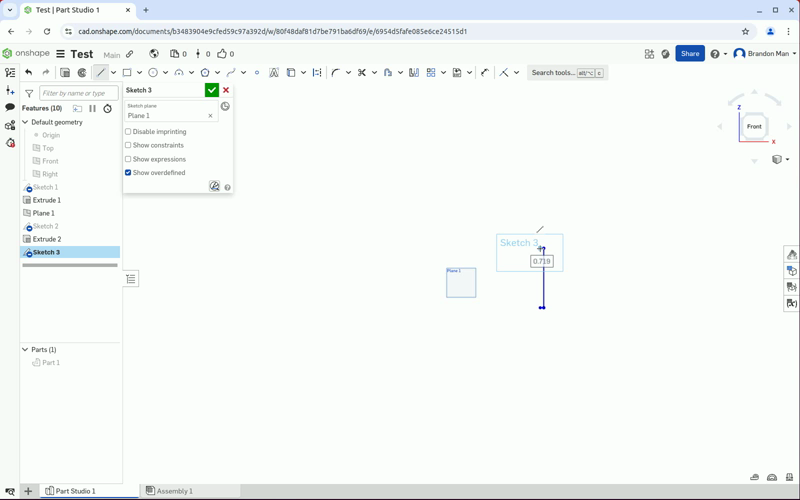
key(esc)
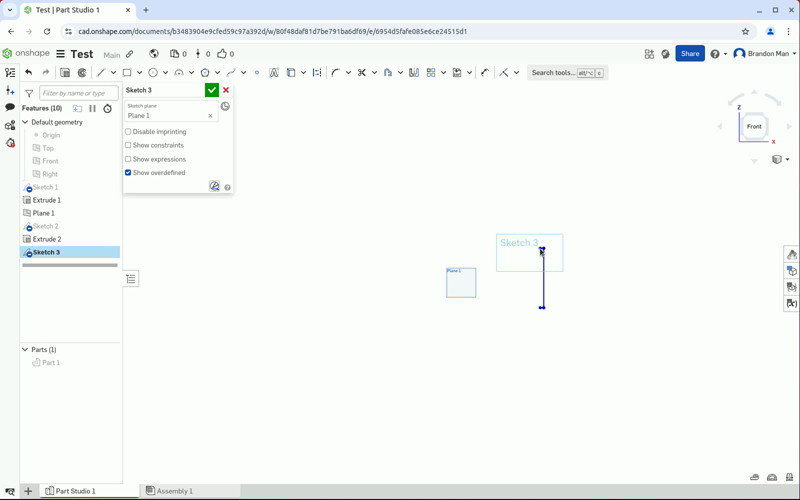
key(a)
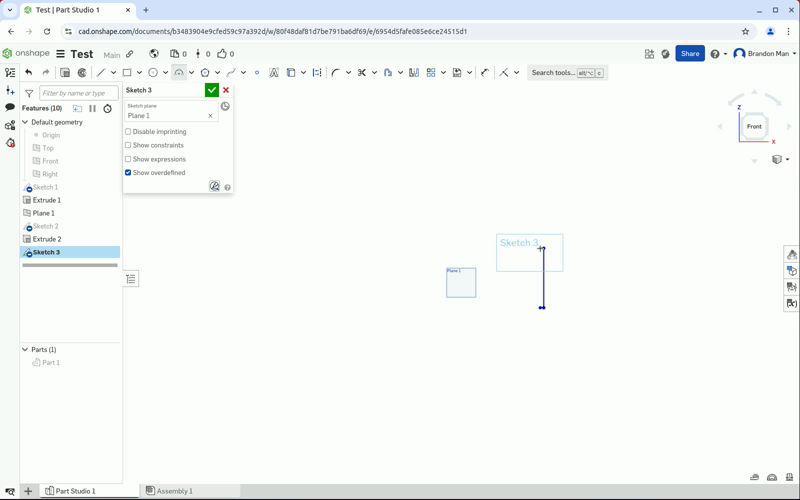
mouse_move(540, 248)
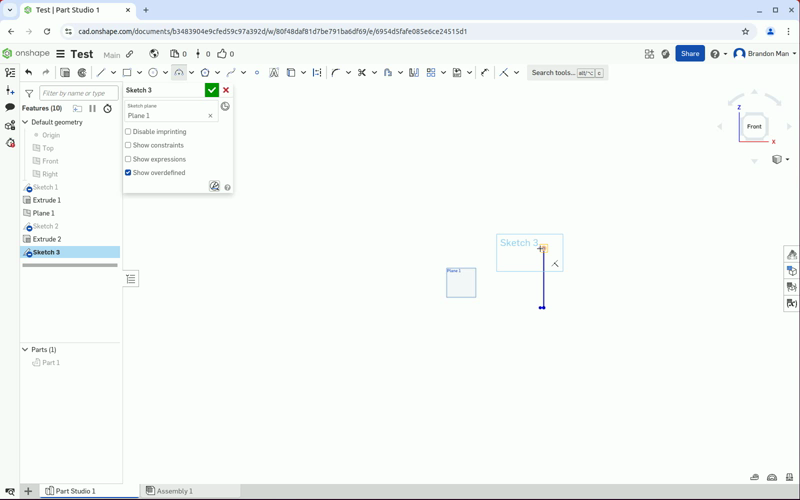
scroll(6)
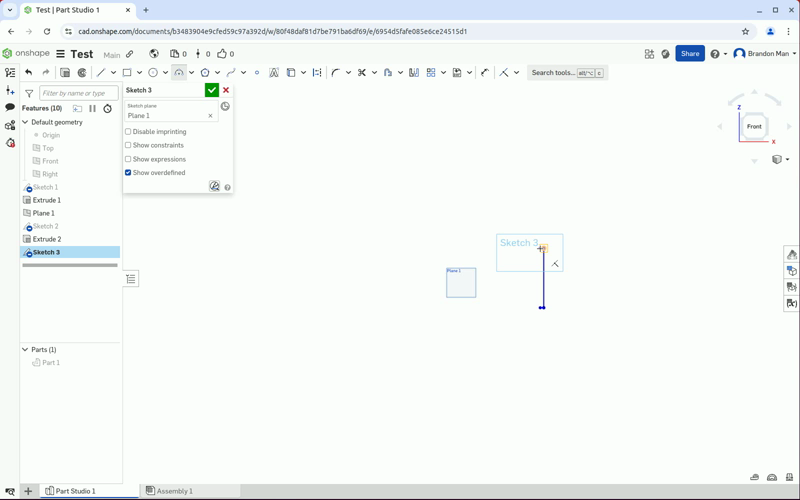
scroll(6)
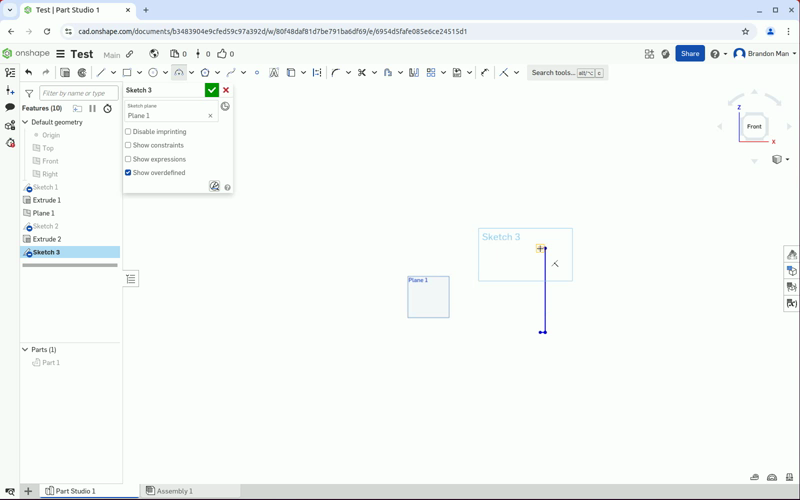
scroll(6)
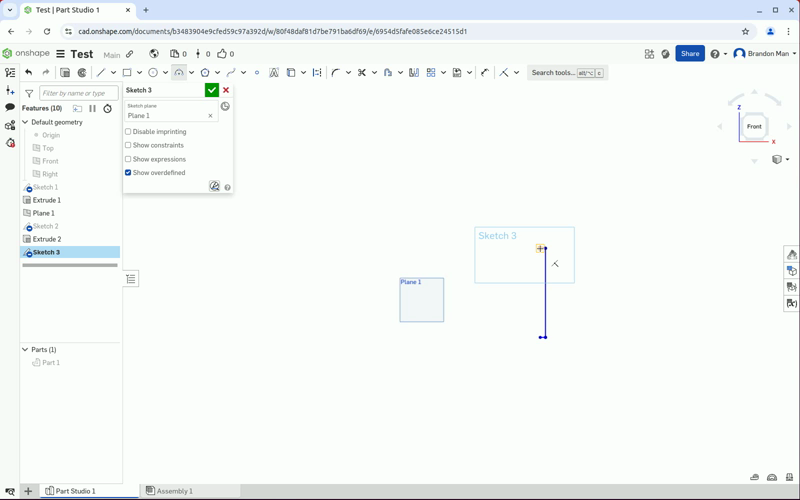
scroll(6)
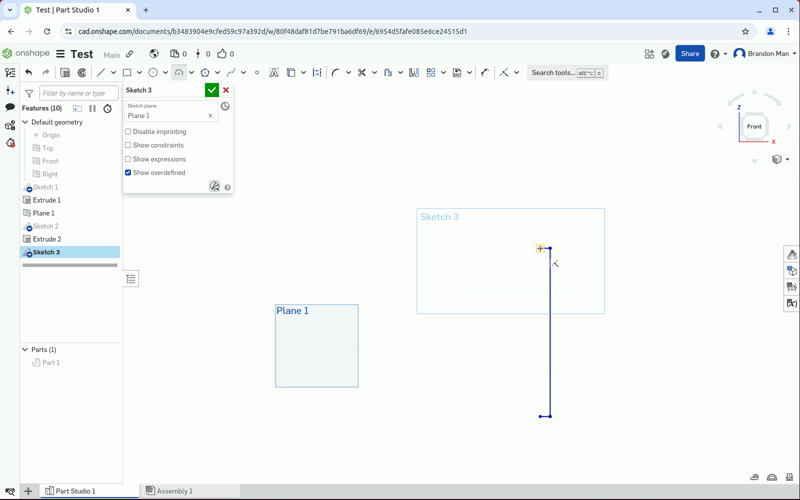
scroll(6)
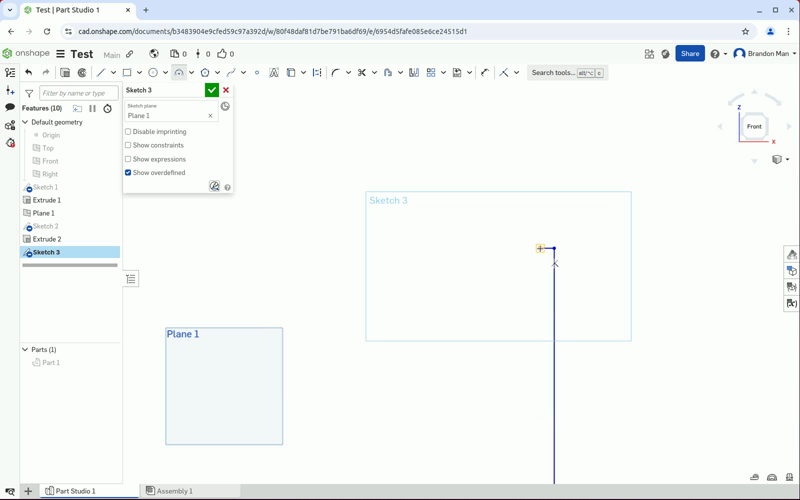
scroll(6)
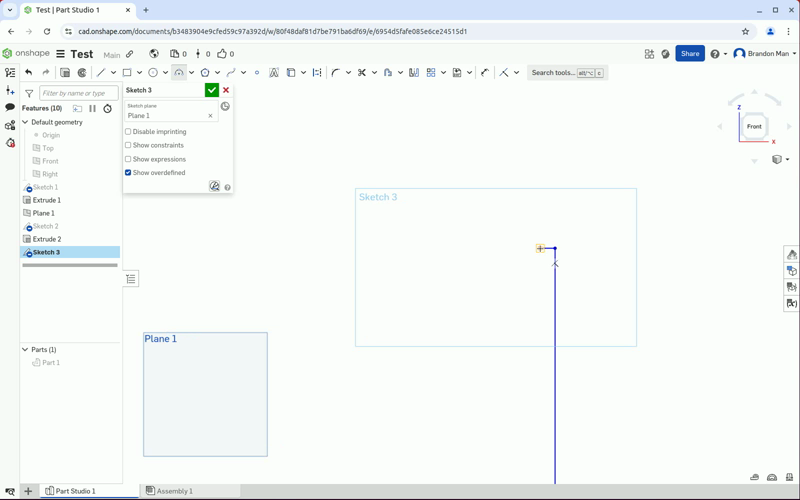
scroll(6)
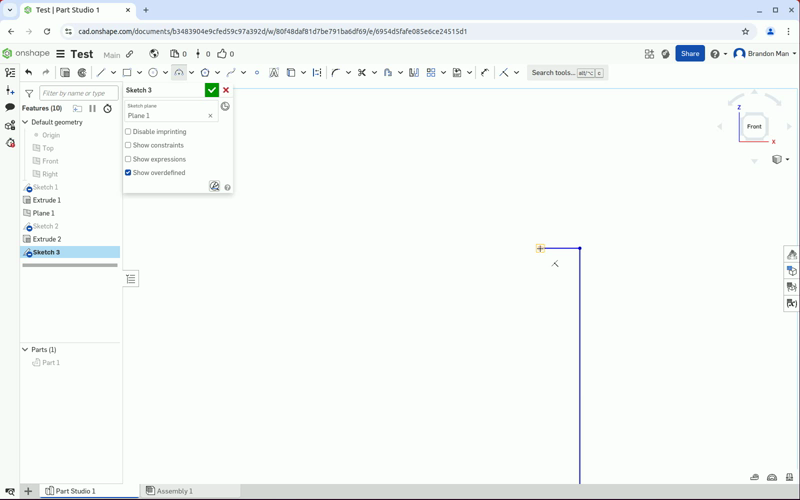
click(540, 248)
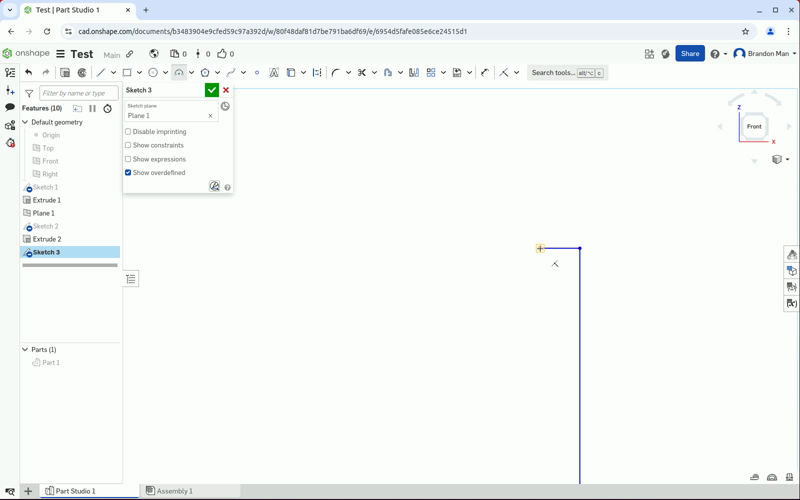
scroll(-6)
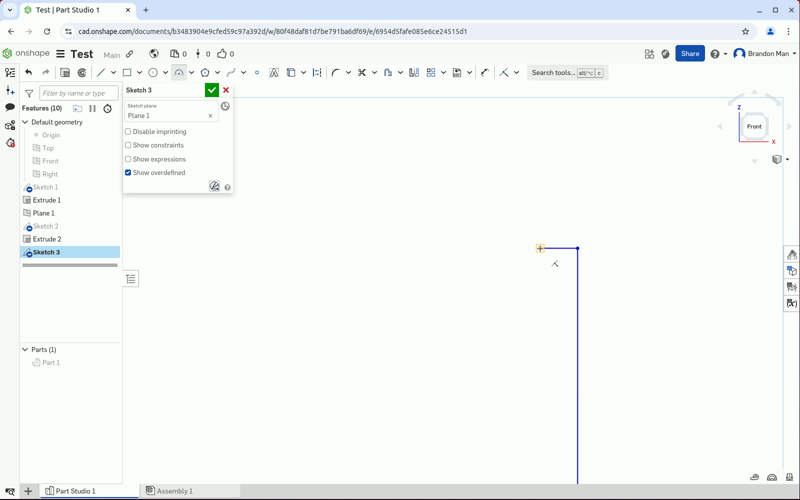
scroll(-6)
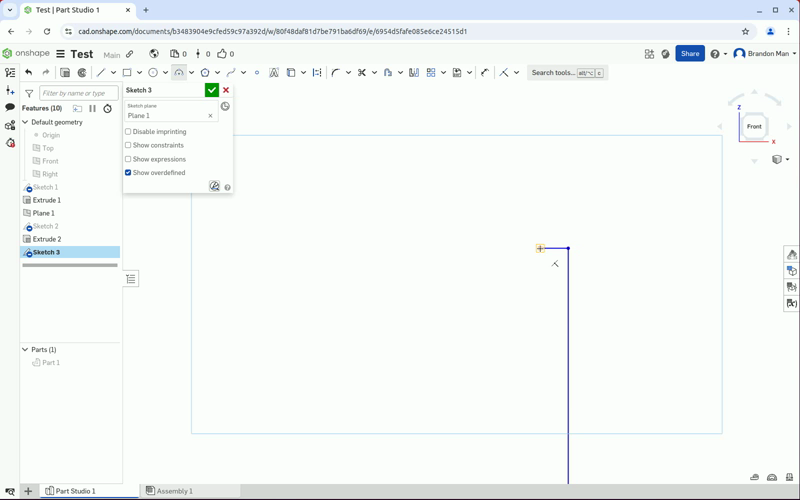
scroll(-6)
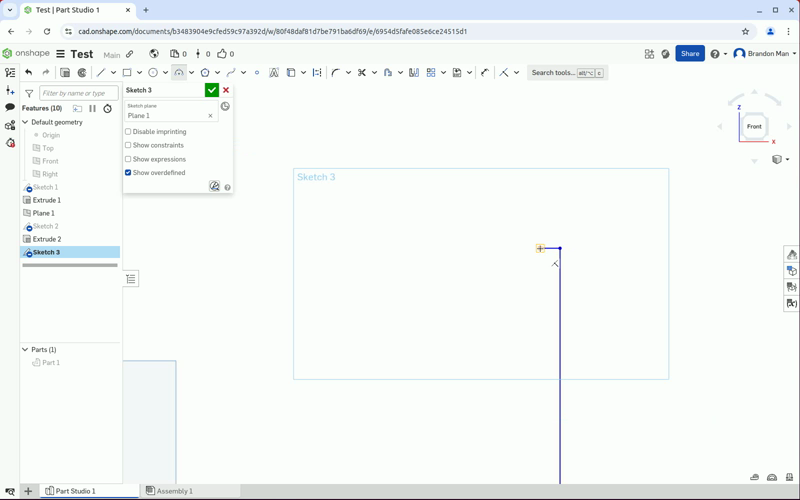
scroll(-6)
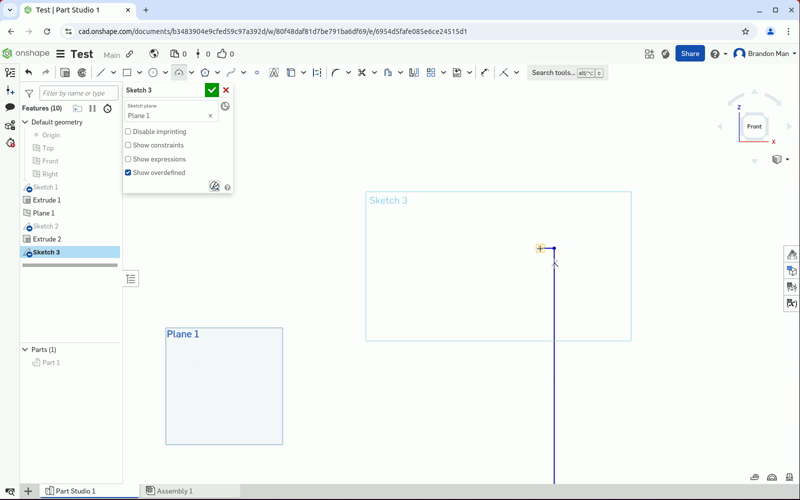
scroll(-6)
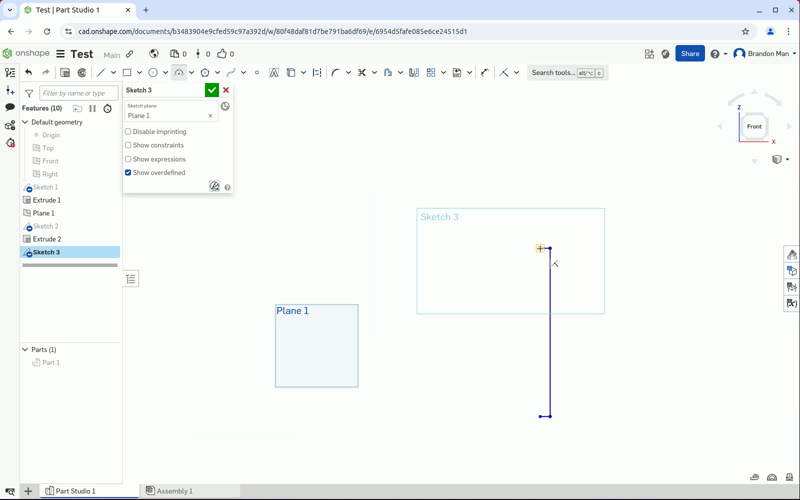
scroll(-6)
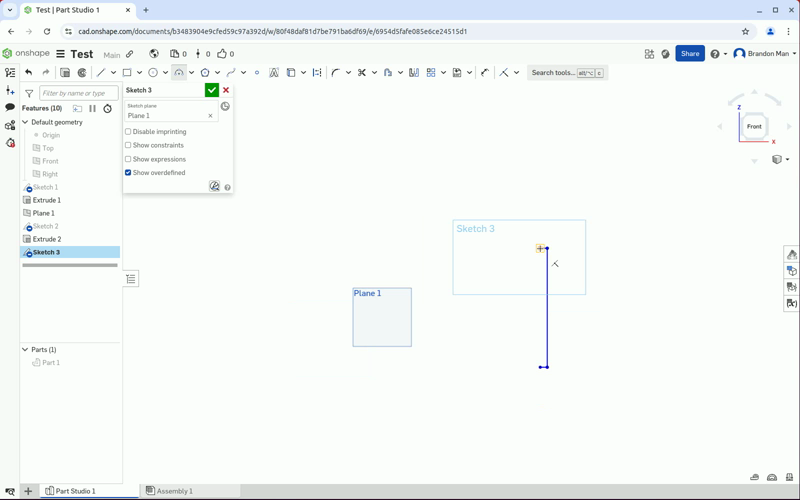
scroll(-6)
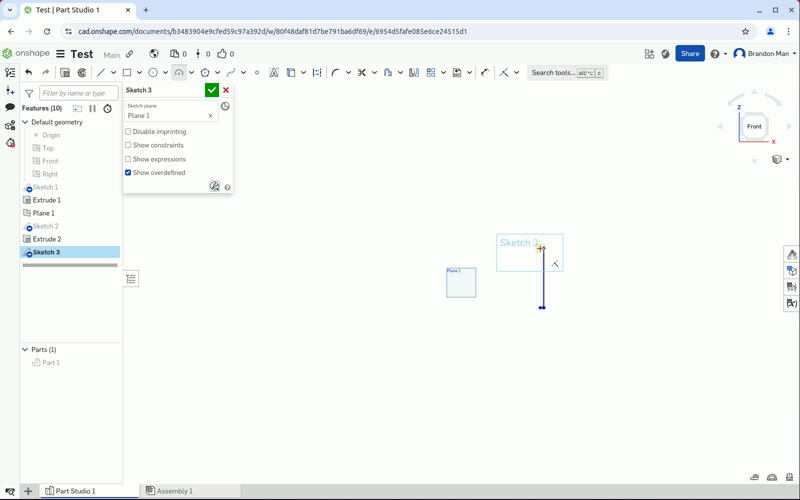
mouse_move(540, 307)
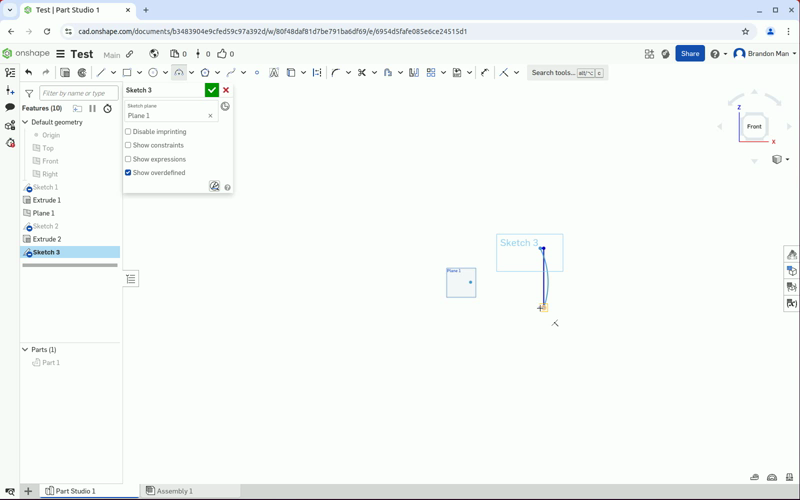
scroll(6)
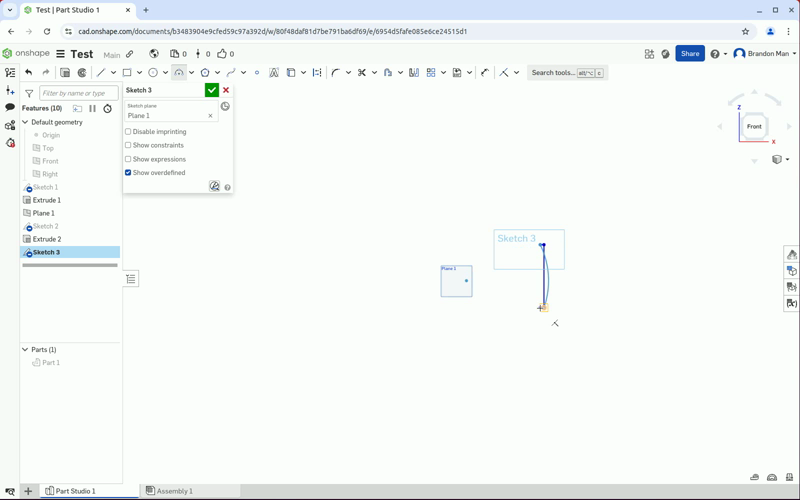
scroll(6)
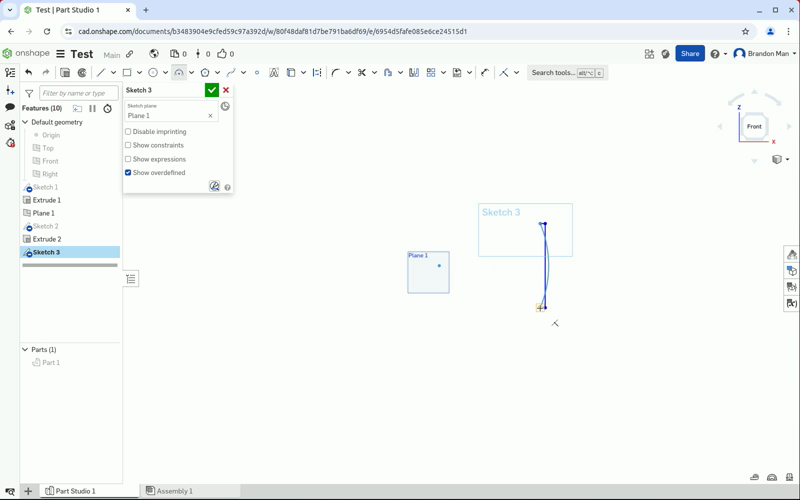
scroll(6)
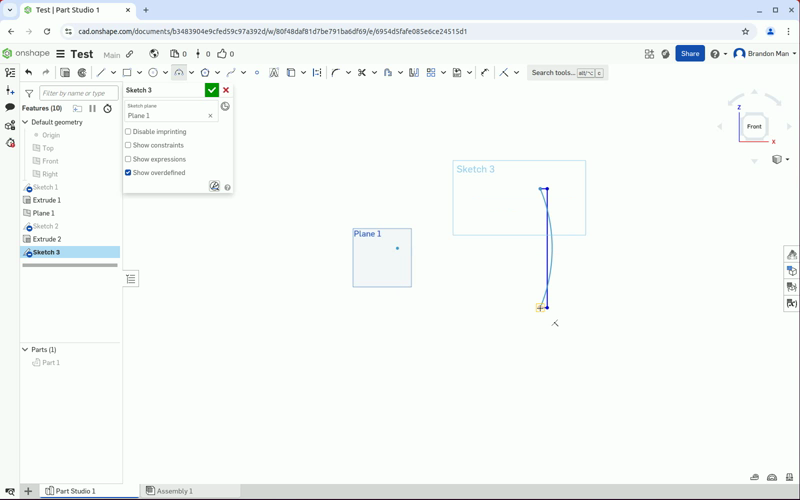
scroll(6)
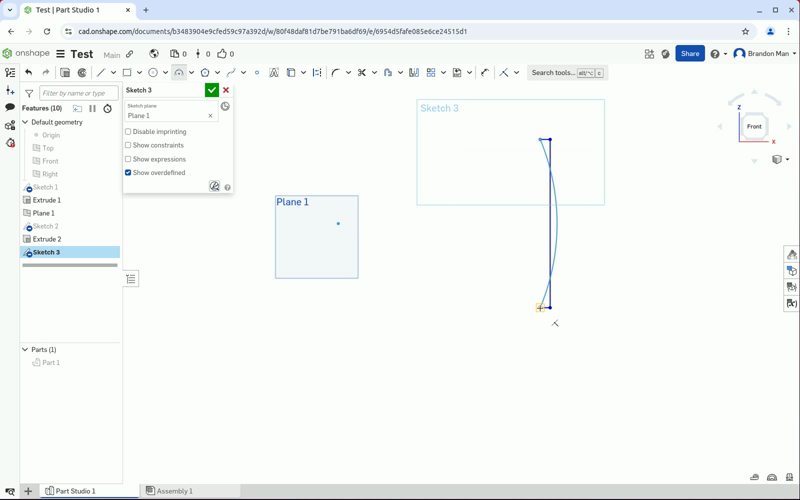
scroll(6)
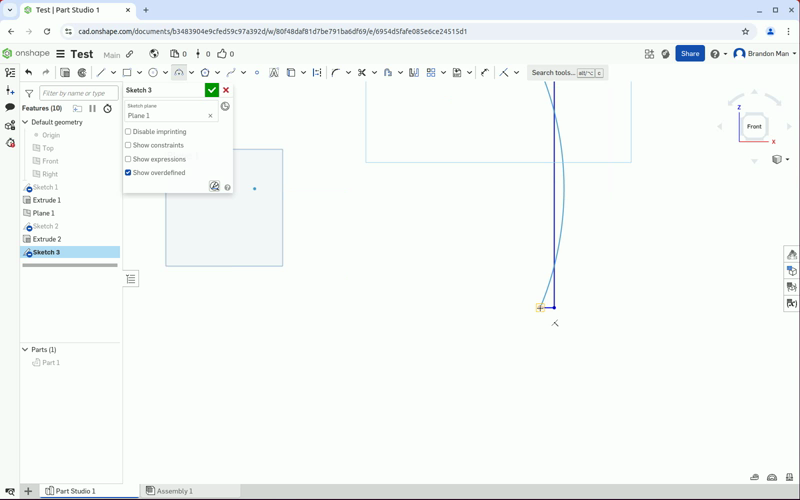
scroll(6)
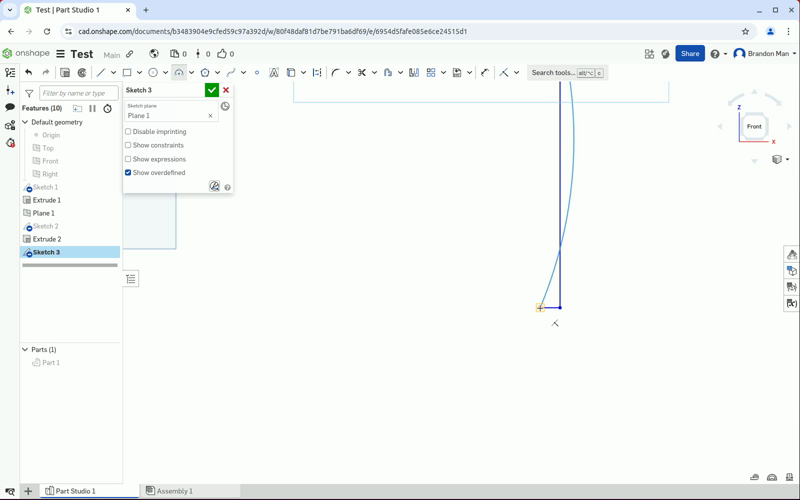
scroll(6)
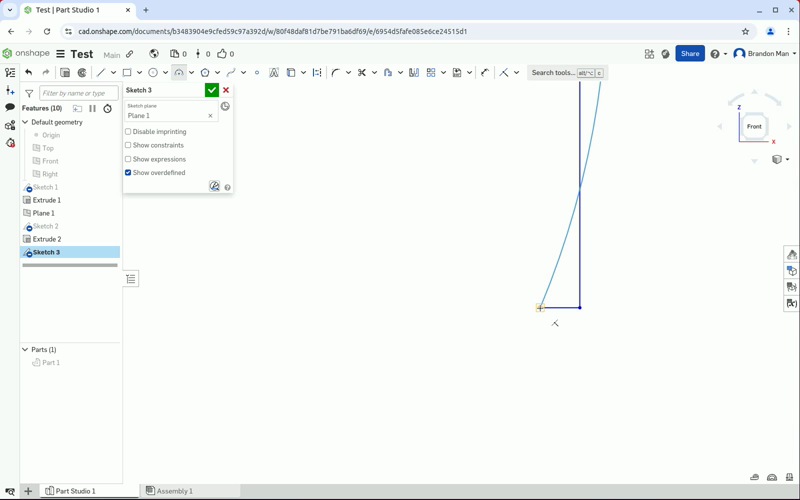
click(540, 307)
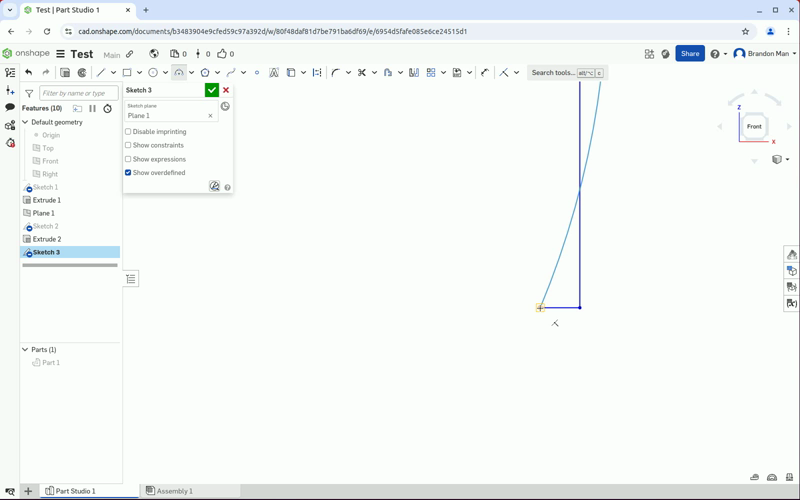
scroll(-6)
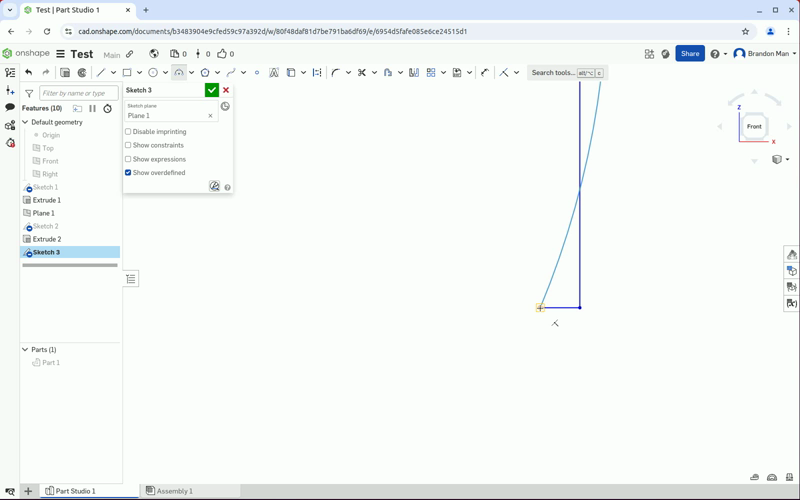
scroll(-6)
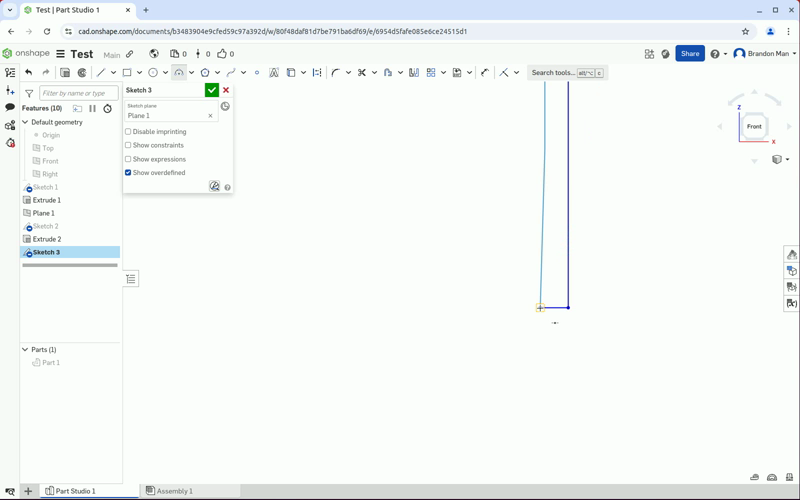
scroll(-6)
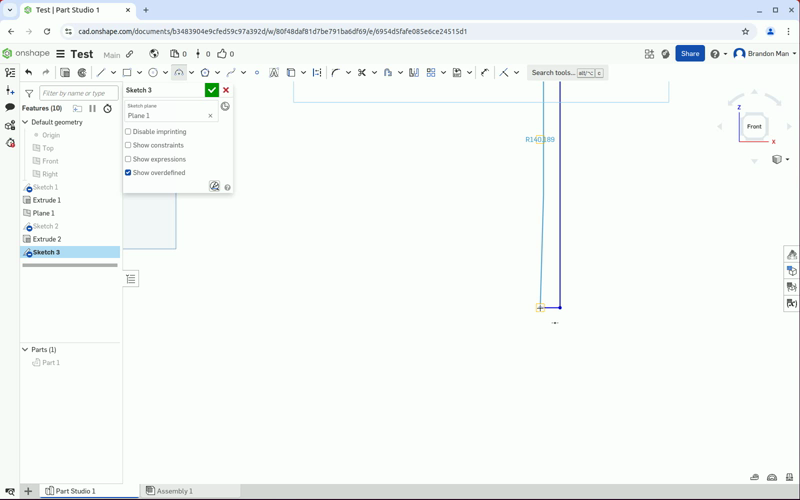
scroll(-6)
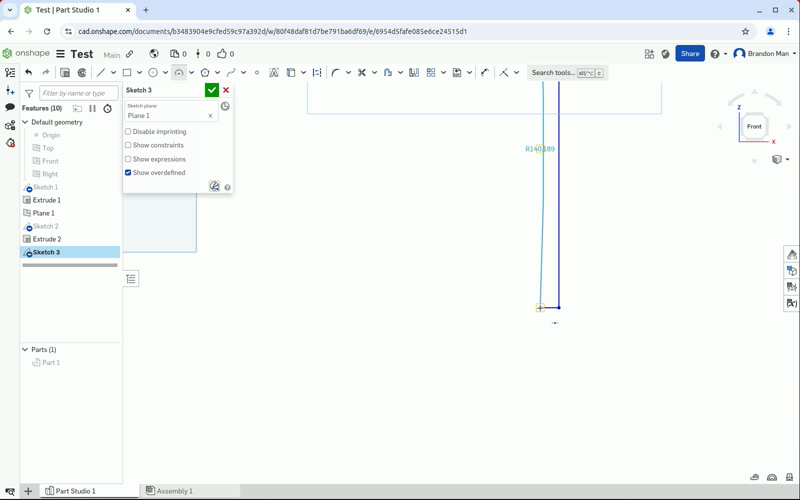
scroll(-6)
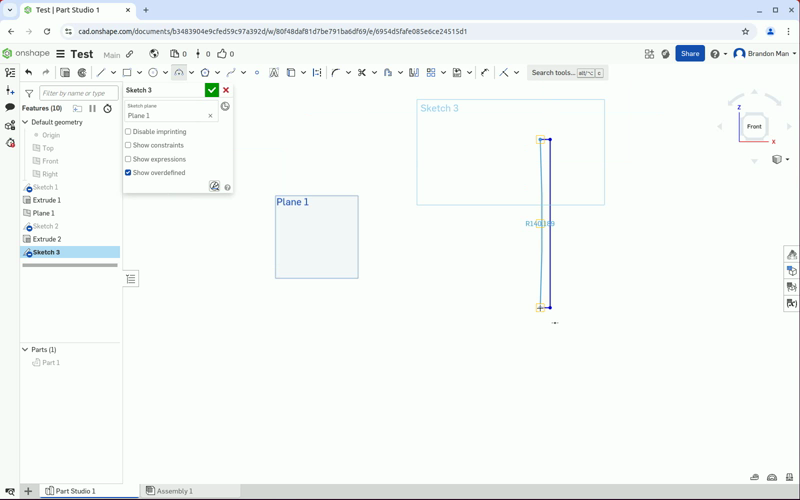
scroll(-6)
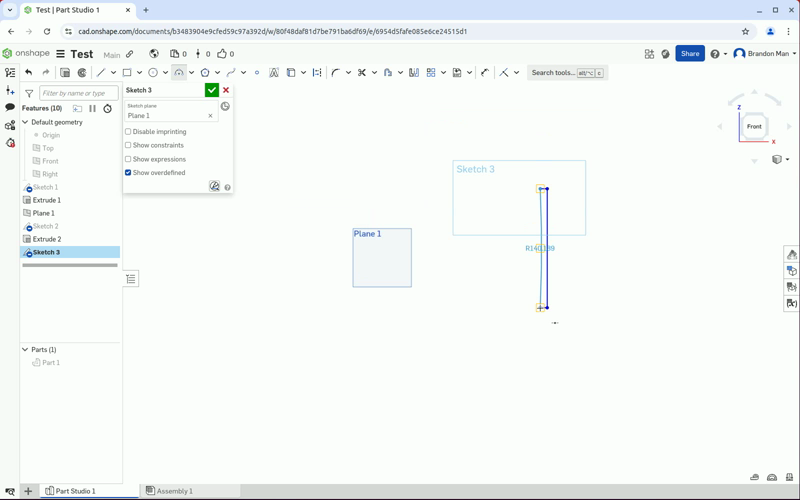
scroll(-6)
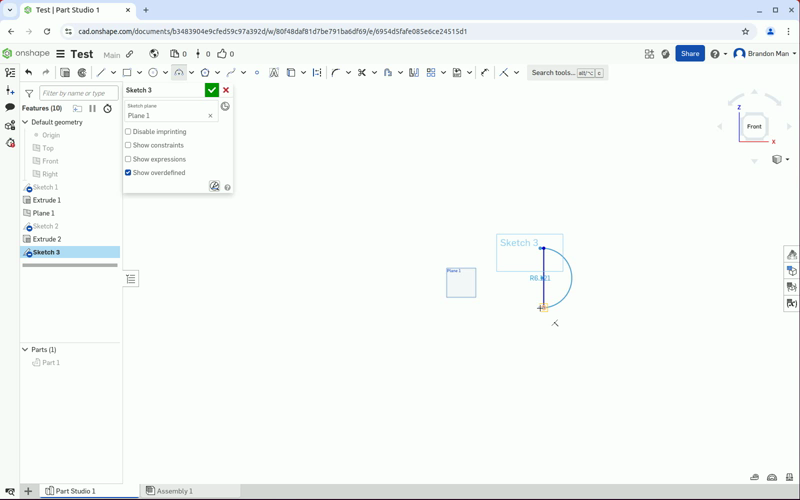
key_down(shift)
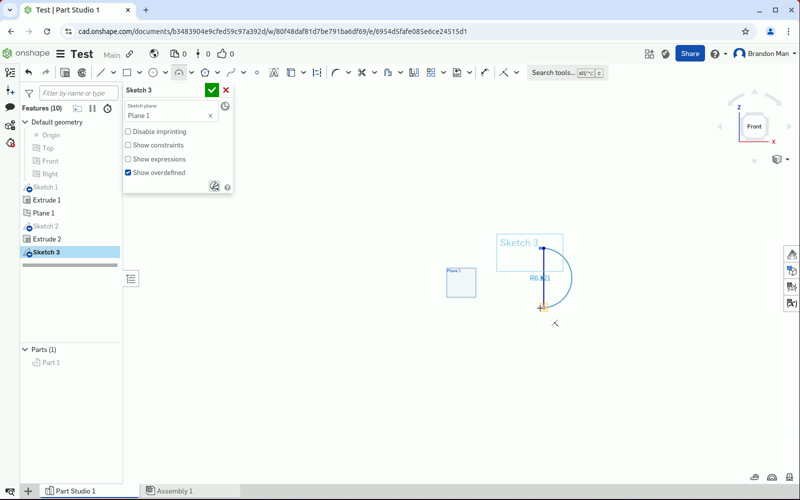
mouse_move(513, 277)
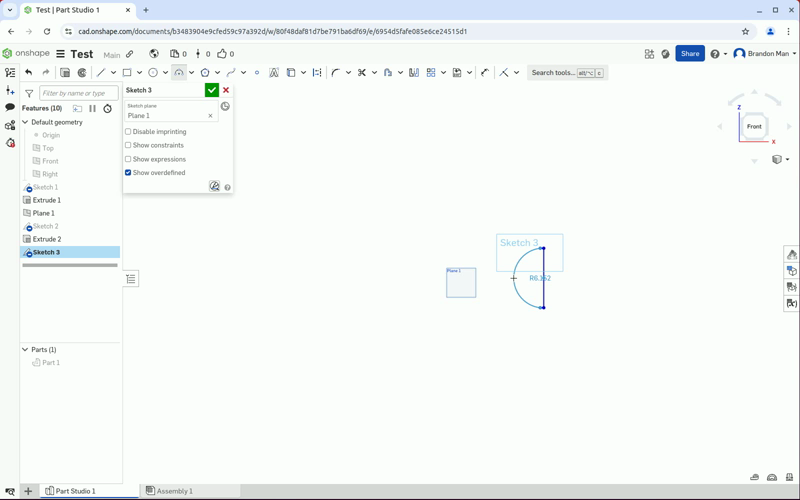
click(513, 277)
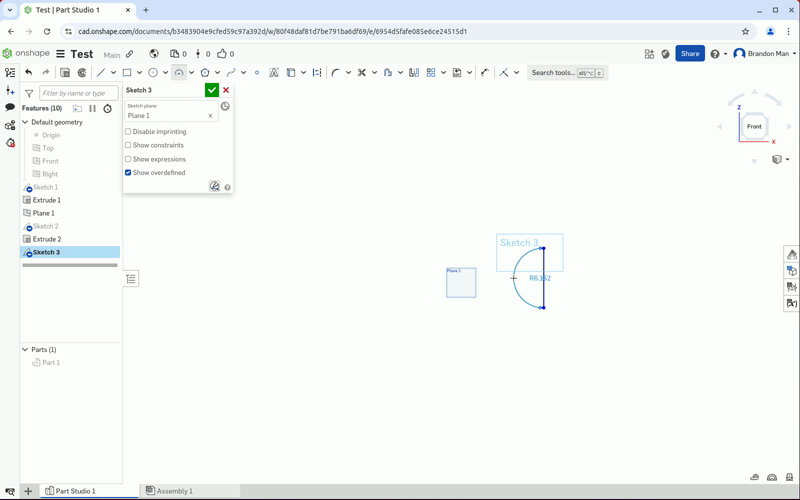
key_up(shift)
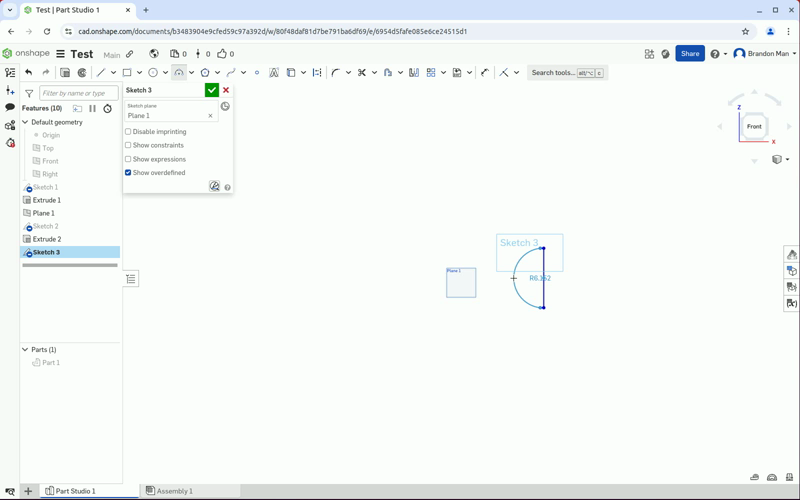
key(esc)
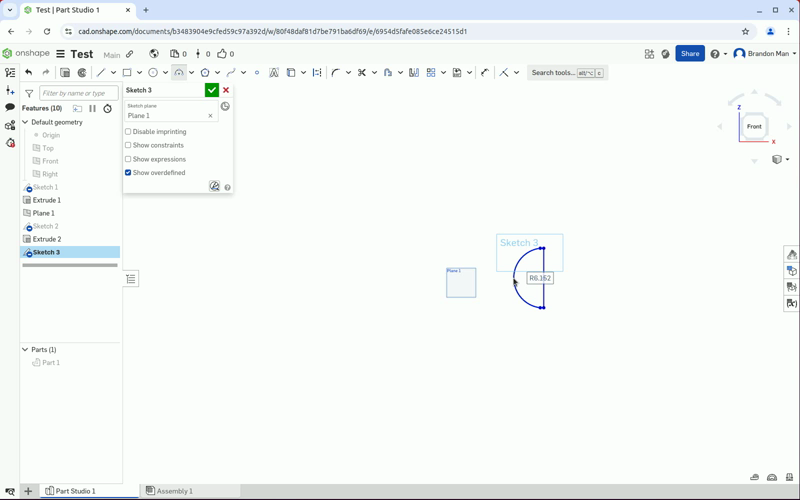
mouse_move(523, 290)
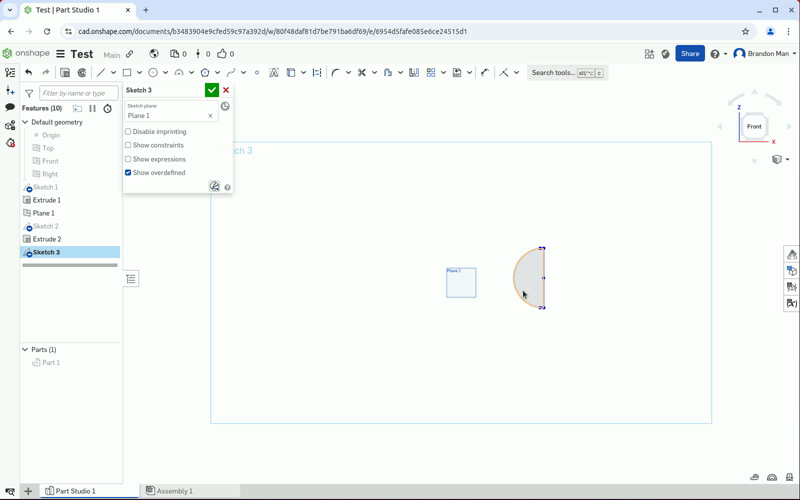
scroll(6)
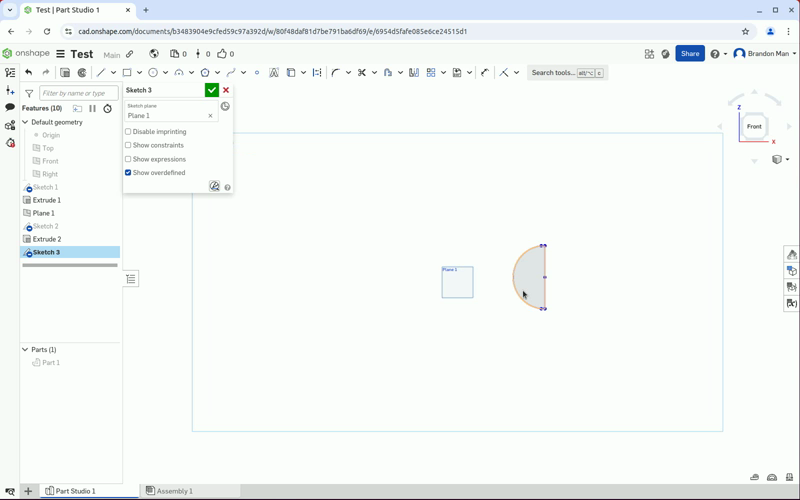
scroll(6)
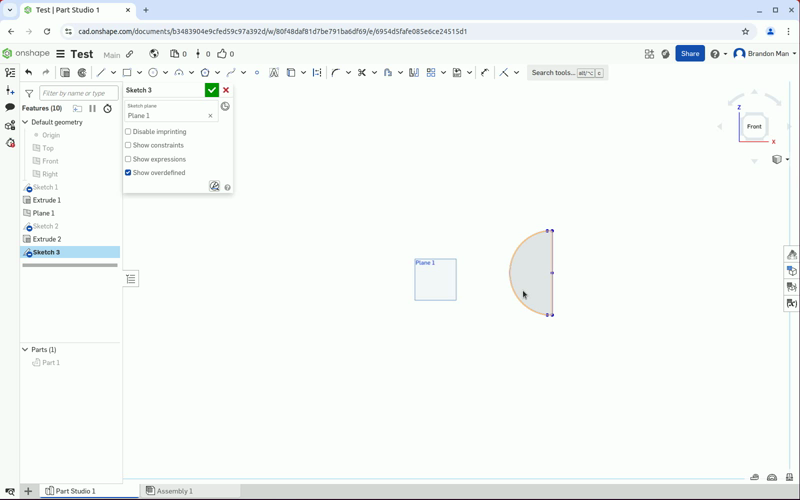
scroll(6)
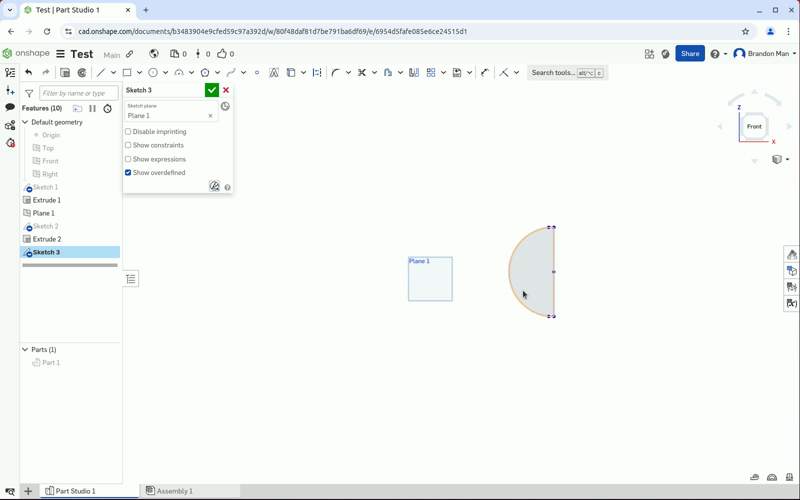
scroll(6)
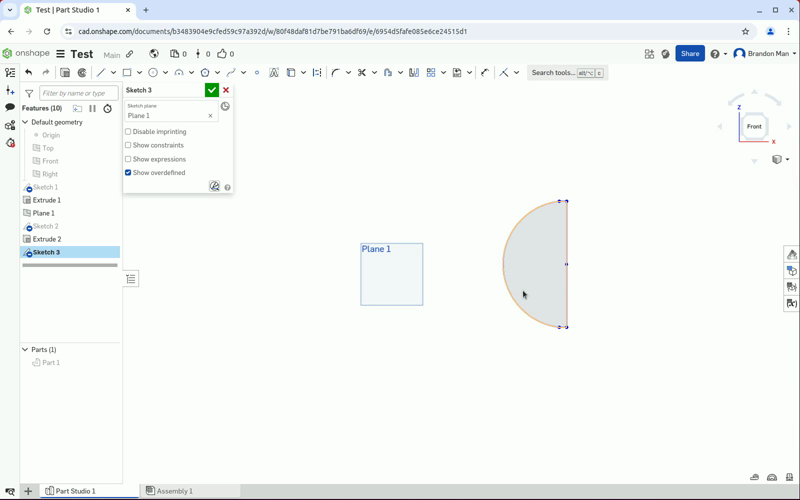
scroll(6)
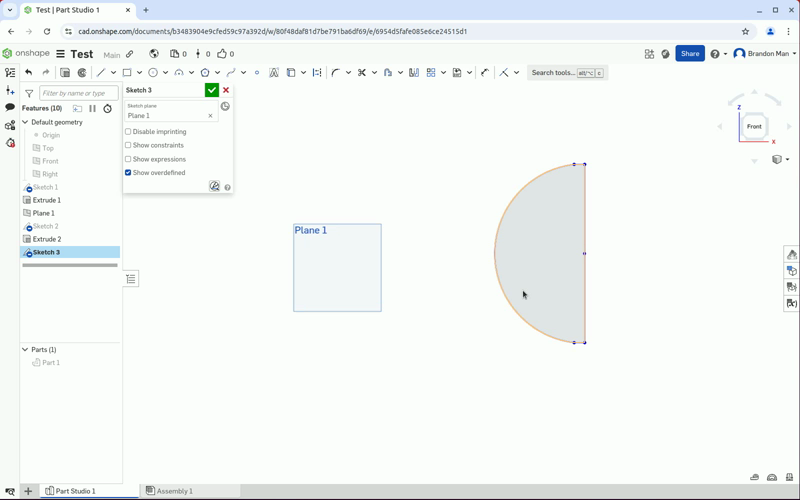
scroll(6)
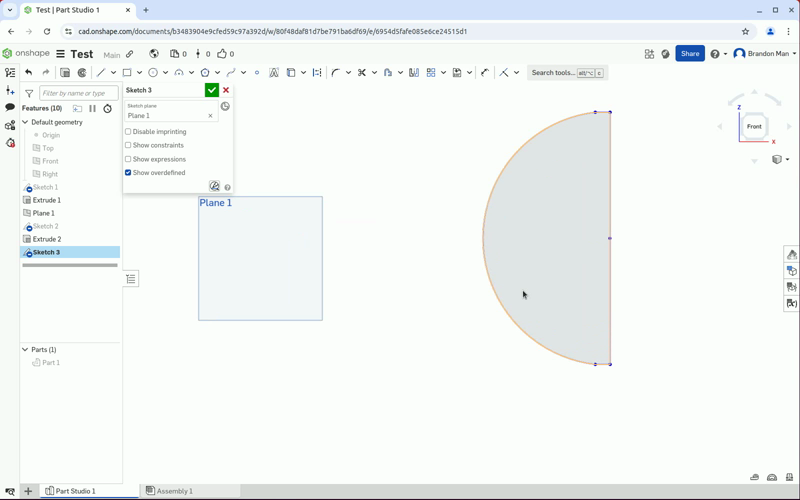
scroll(6)
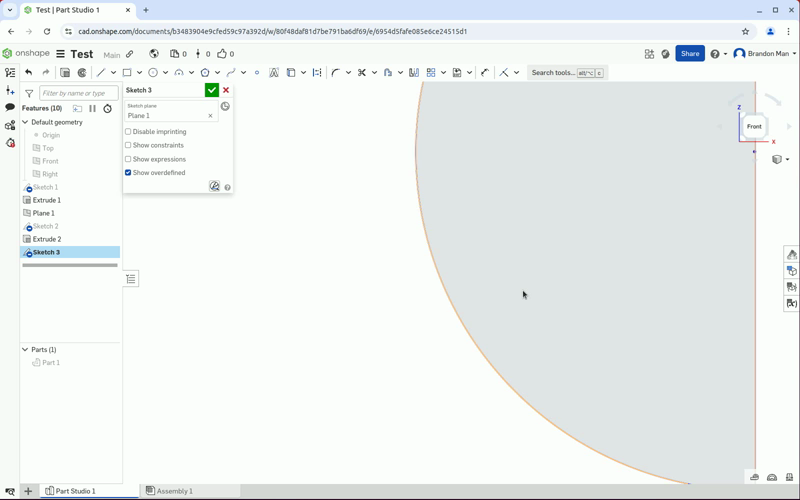
click(523, 290)
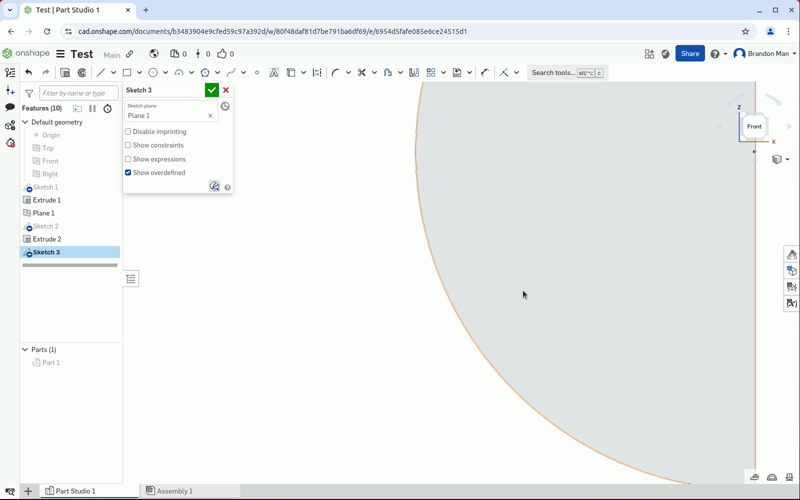
scroll(-6)
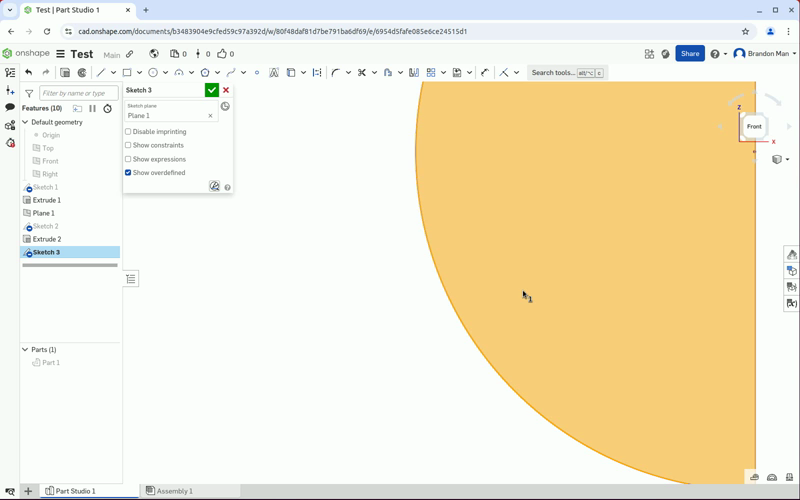
scroll(-6)
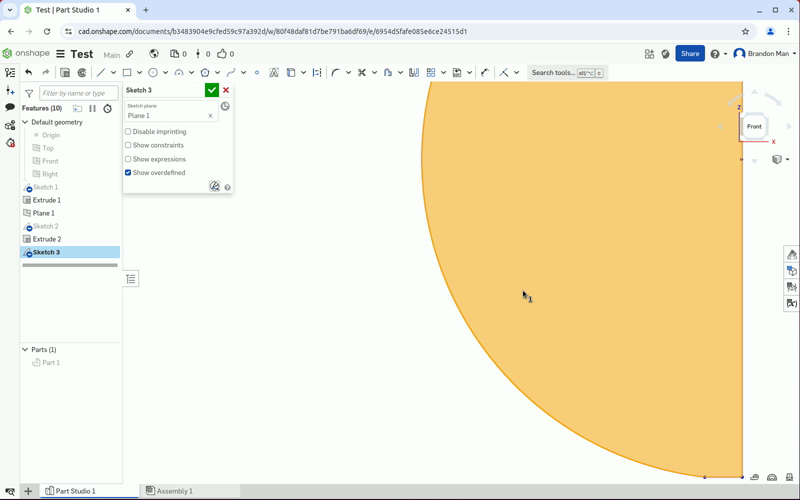
scroll(-6)
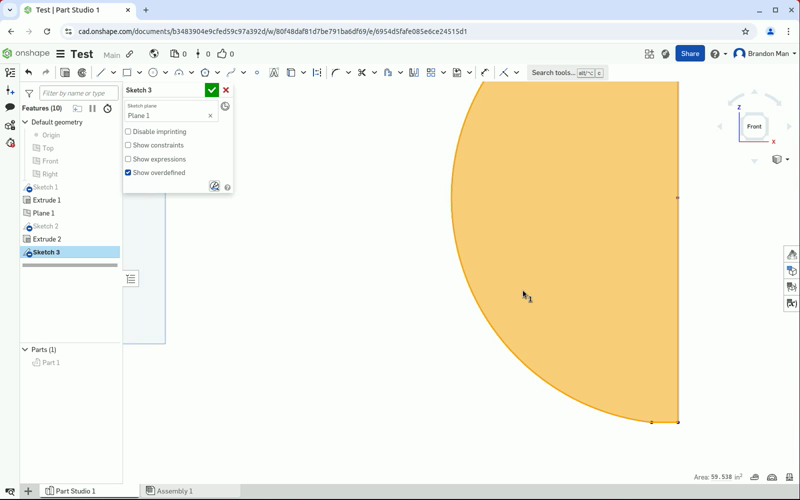
scroll(-6)
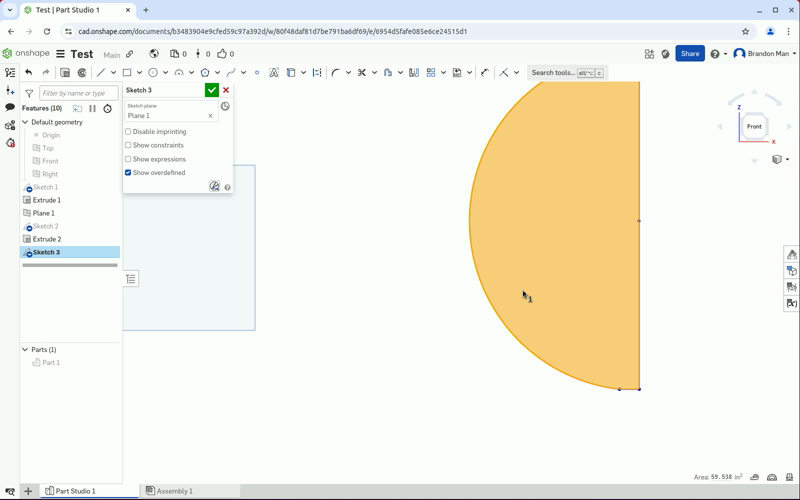
scroll(-6)
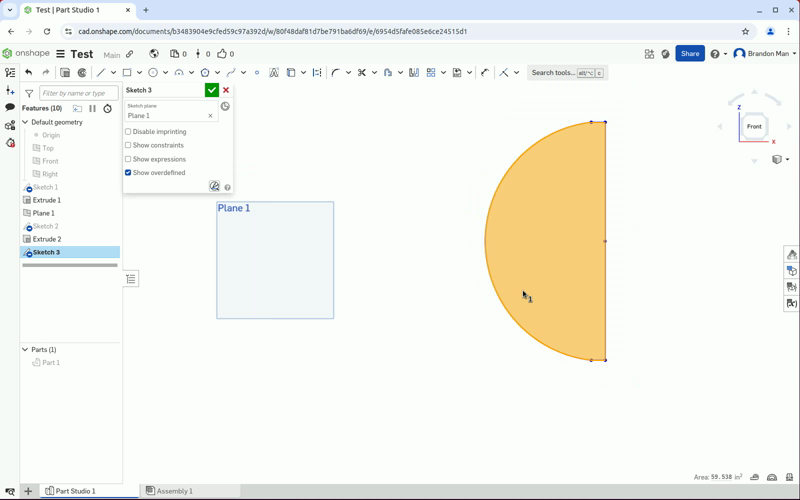
scroll(-6)
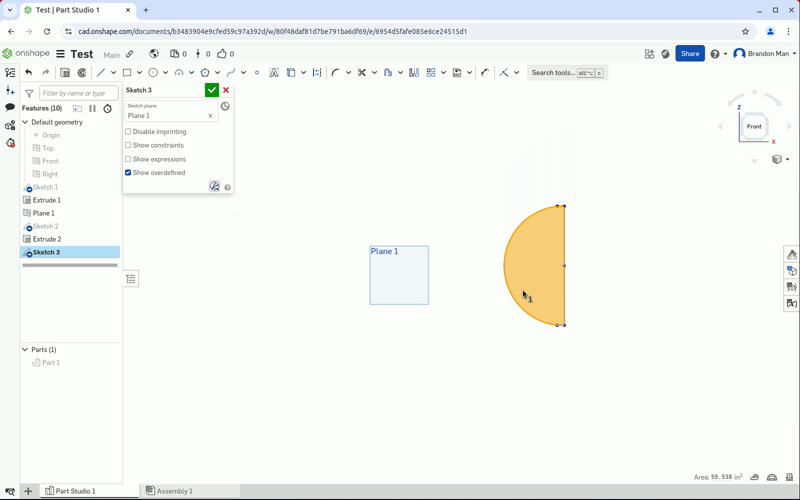
scroll(-6)
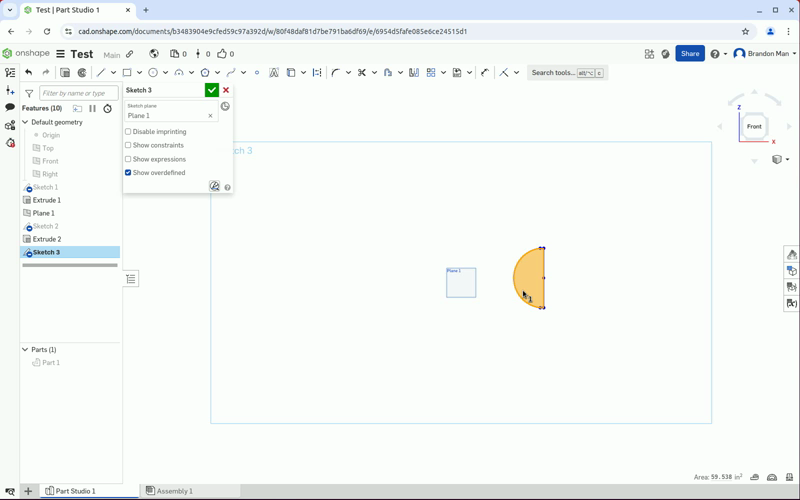
mouse_move(73, 352)
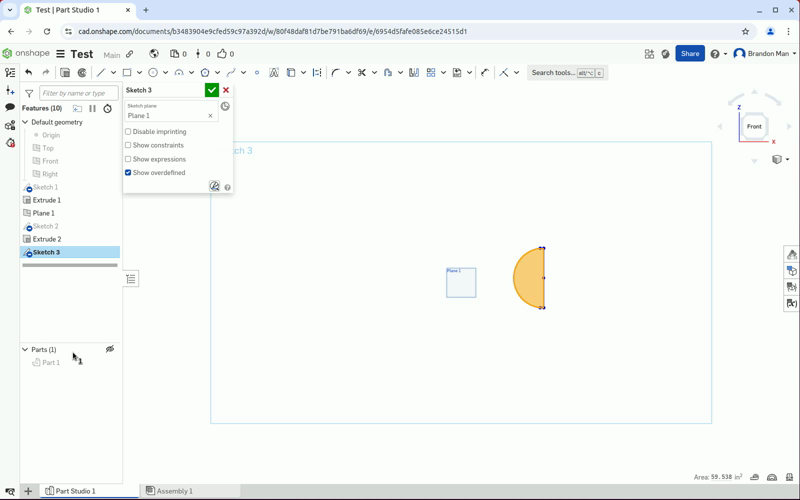
key(shift+y)
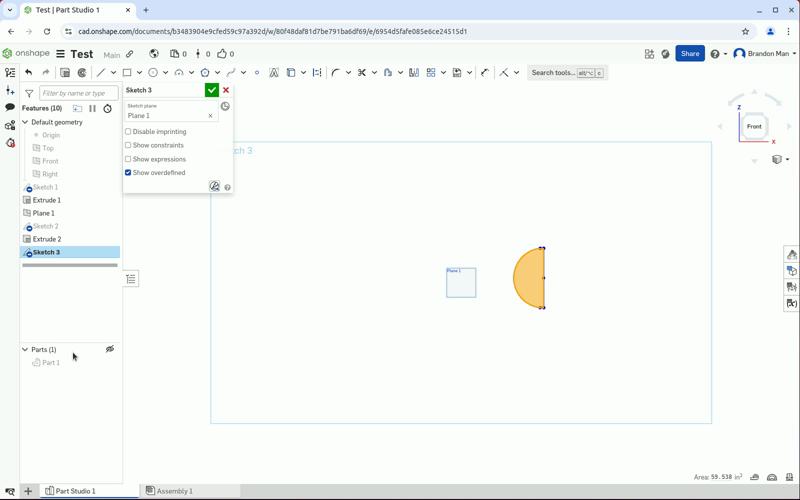
key(shift+e)
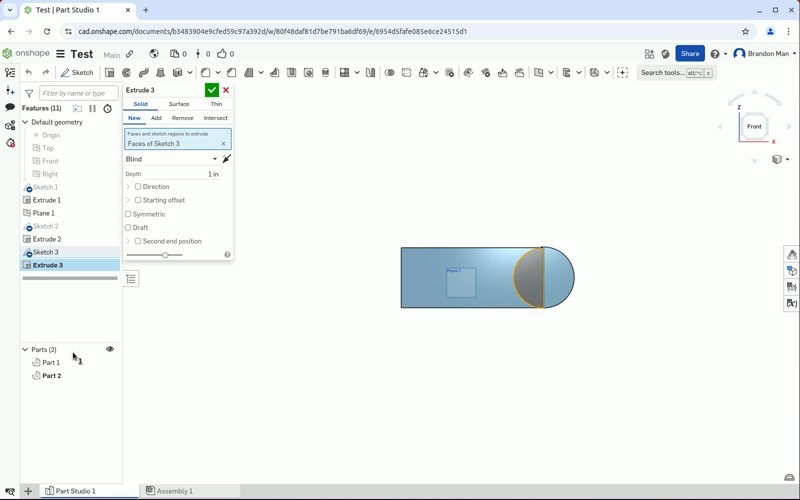
mouse_move(143, 106)
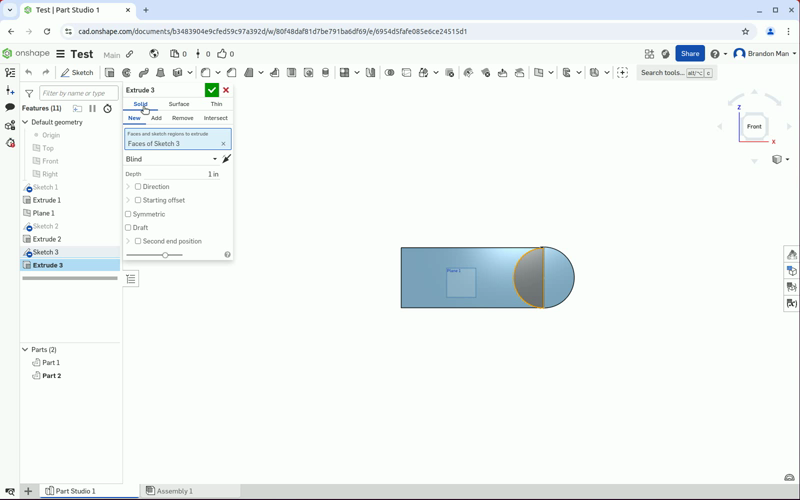
click(143, 106)
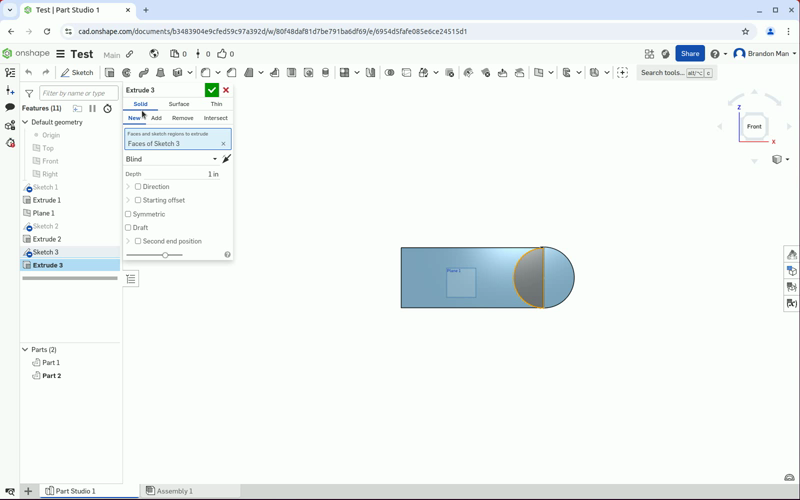
mouse_move(137, 120)
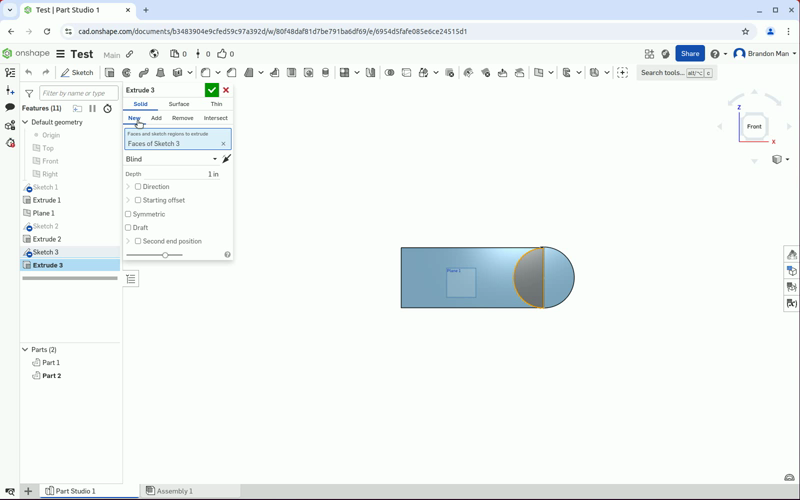
click(137, 120)
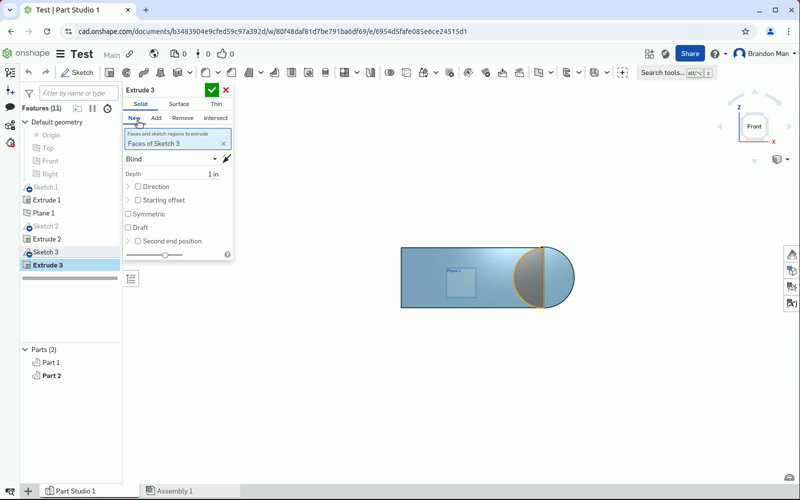
key(tab, 4)
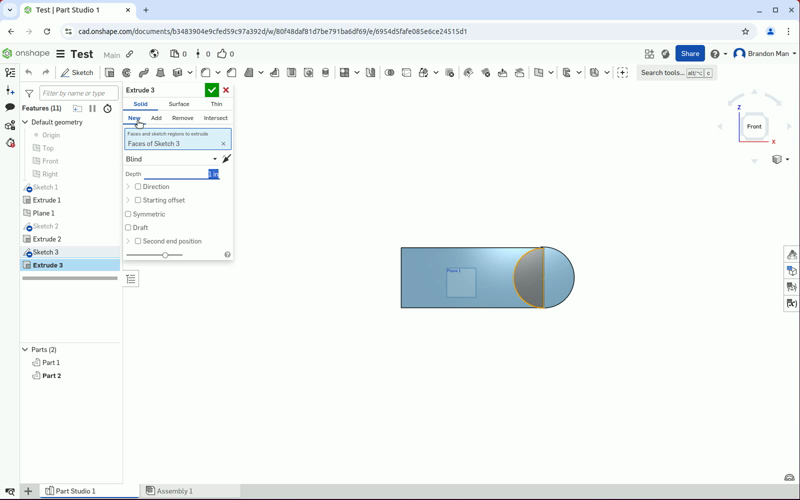
text(-12.036)
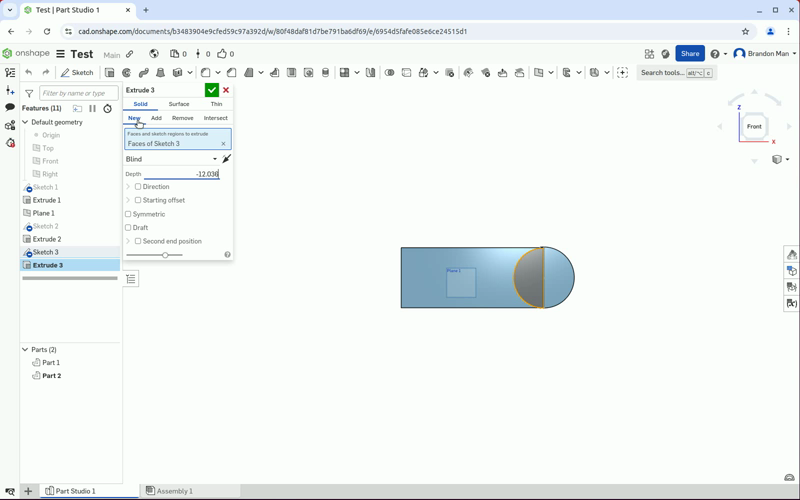
key(enter)
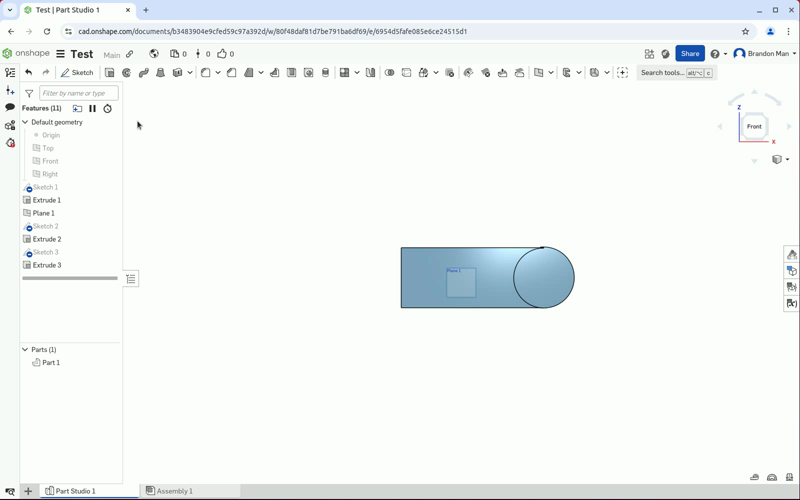
key(shift+h)
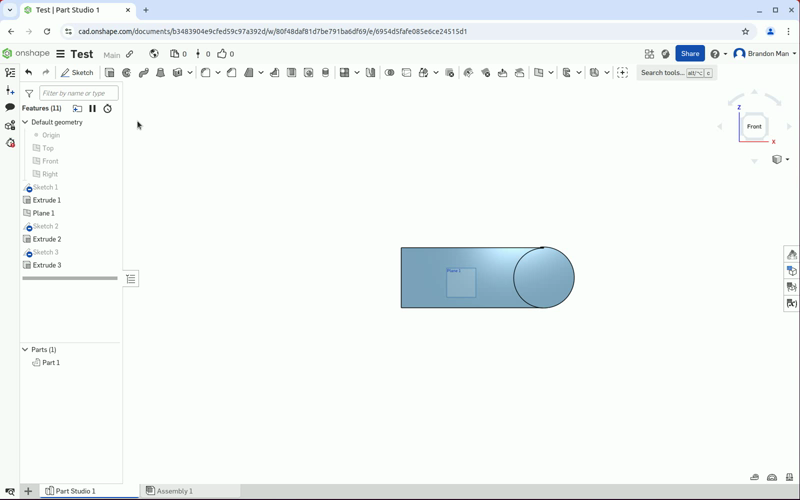
key(shift+h)
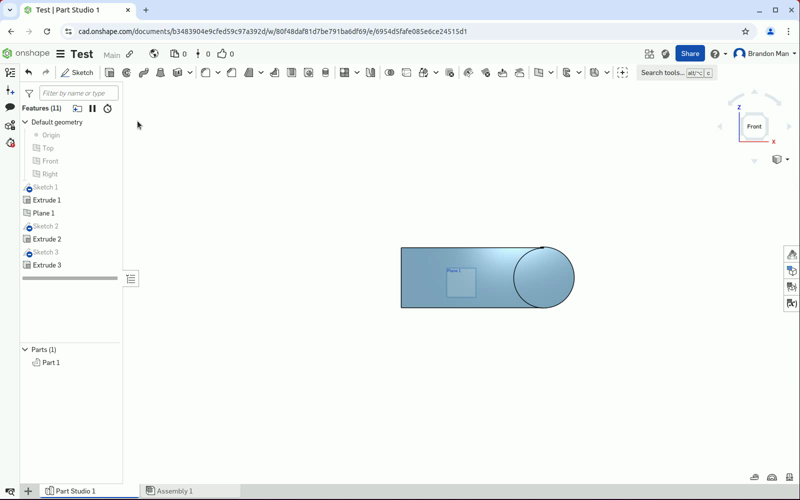
mouse_move(73, 189)
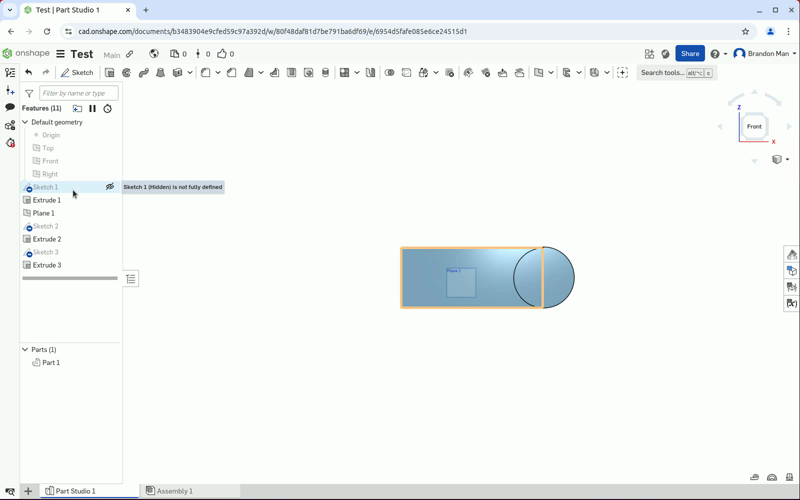
click(73, 189)
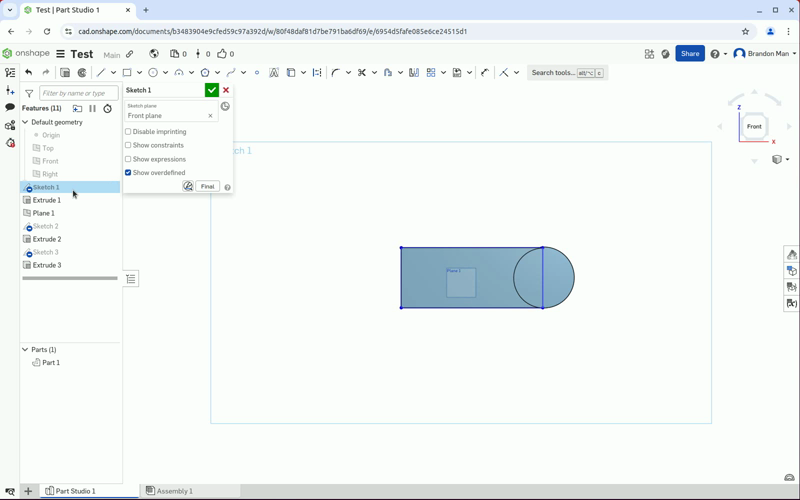
mouse_move(229, 92)
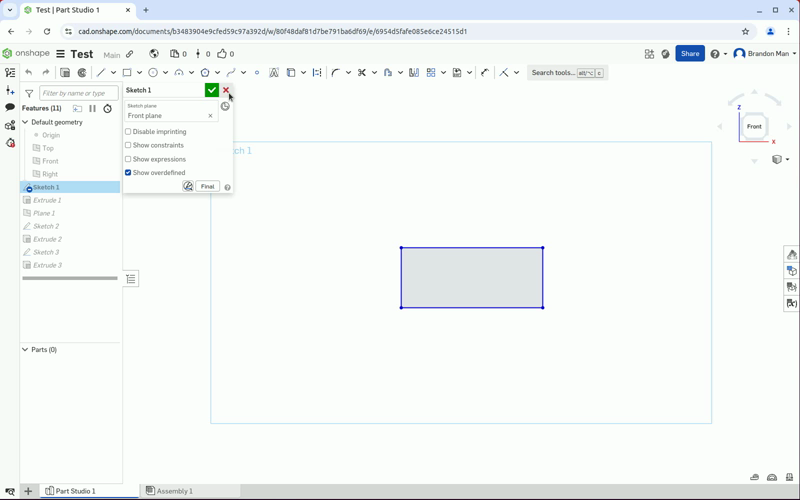
click(229, 92)
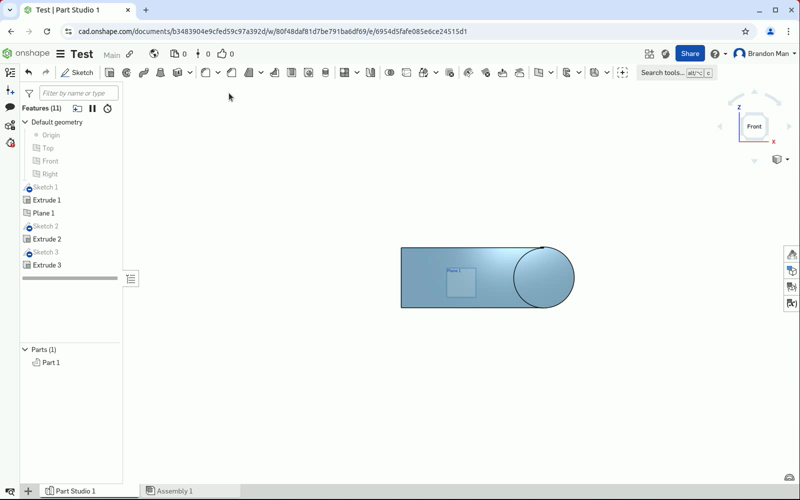
mouse_move(73, 352)
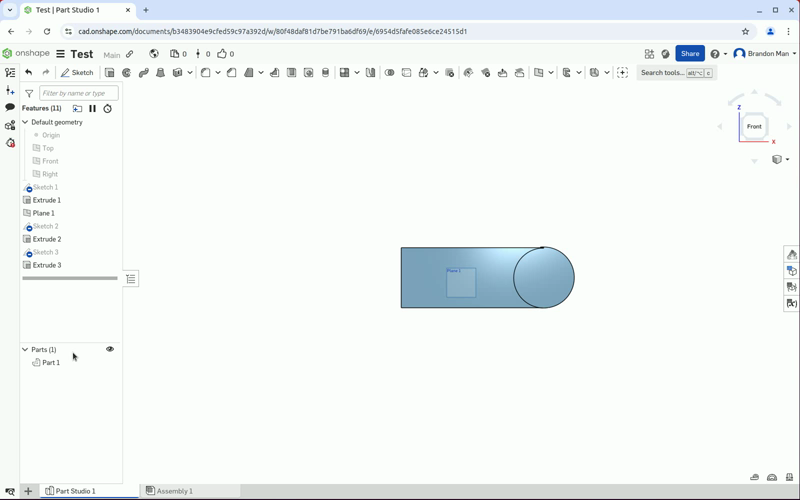
key(y)
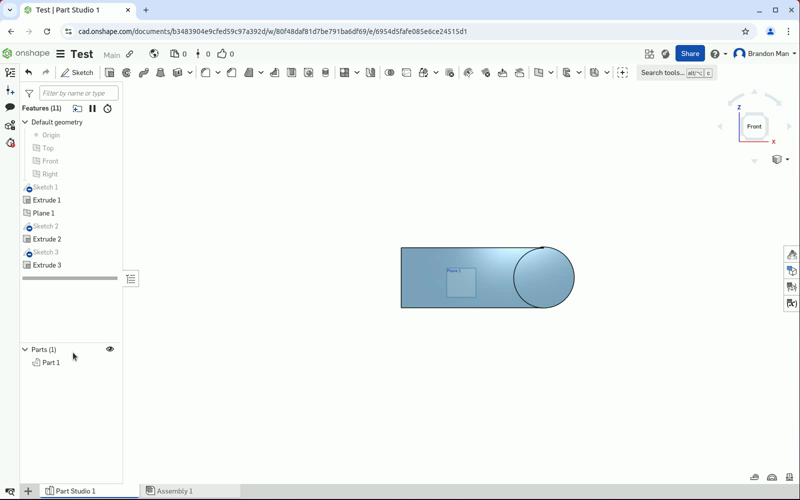
key(shift+p)
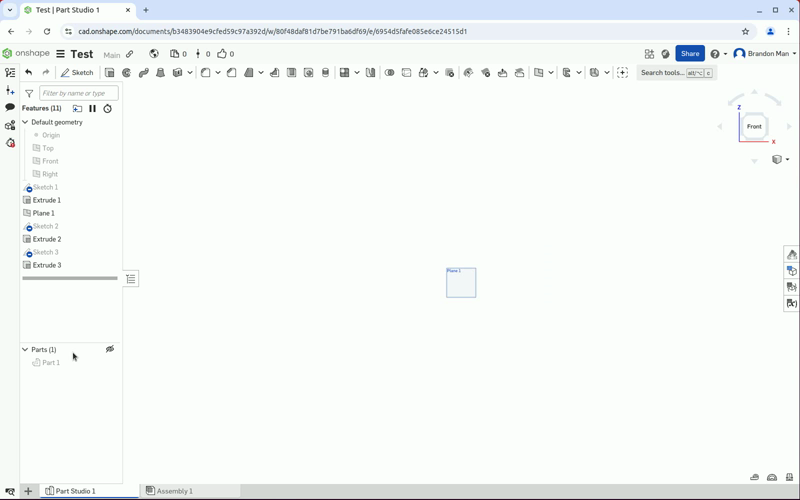
key(space)
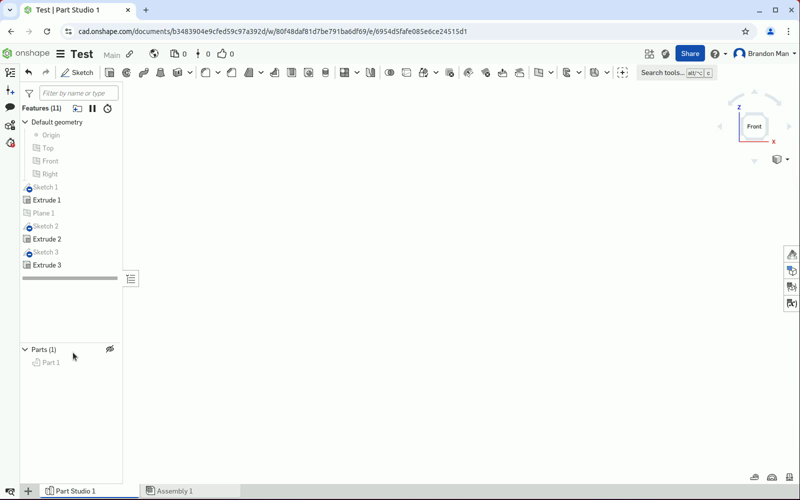
key_down(shift)
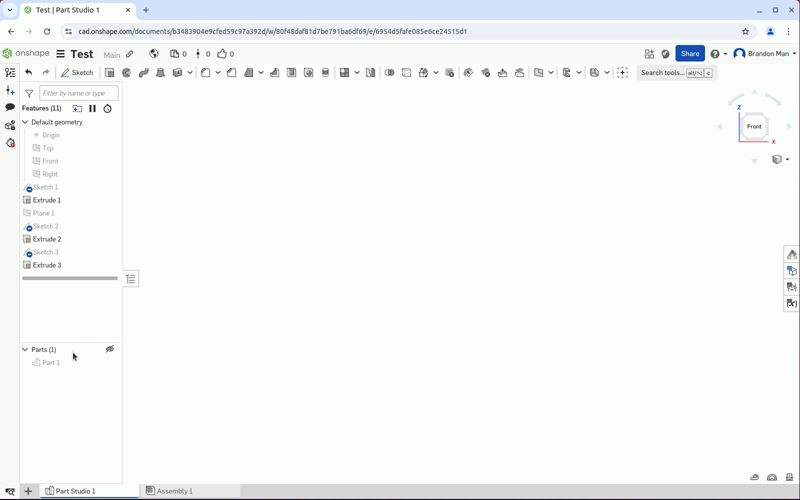
key(down)
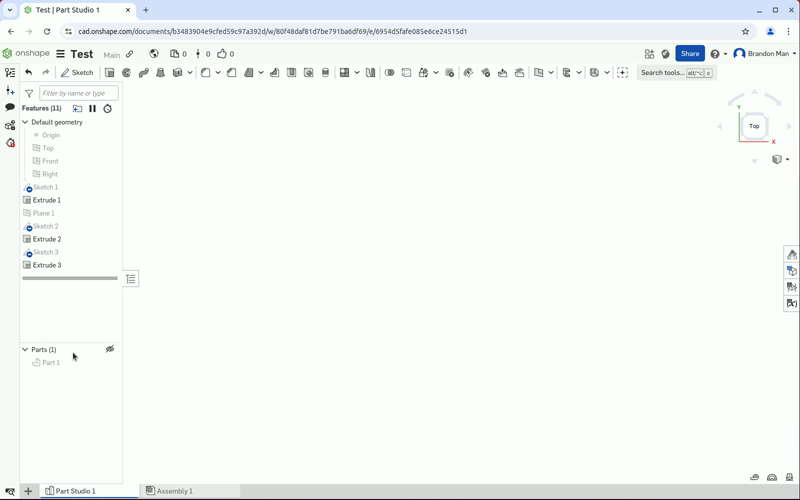
key_up(shift)
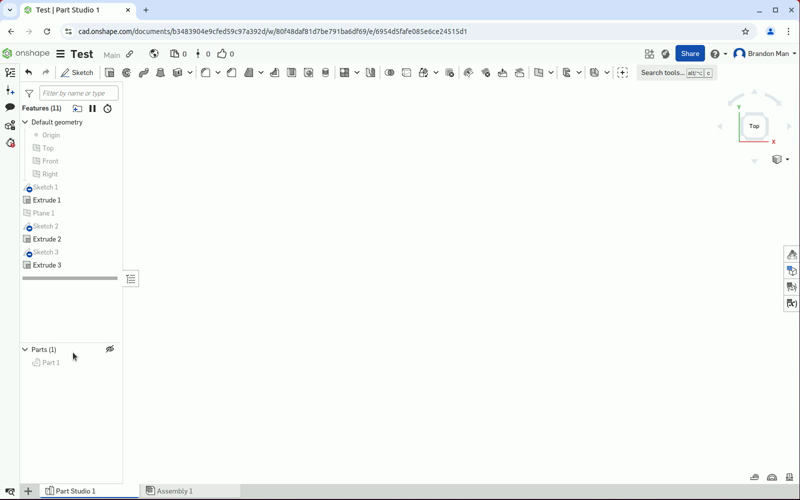
mouse_move(73, 352)
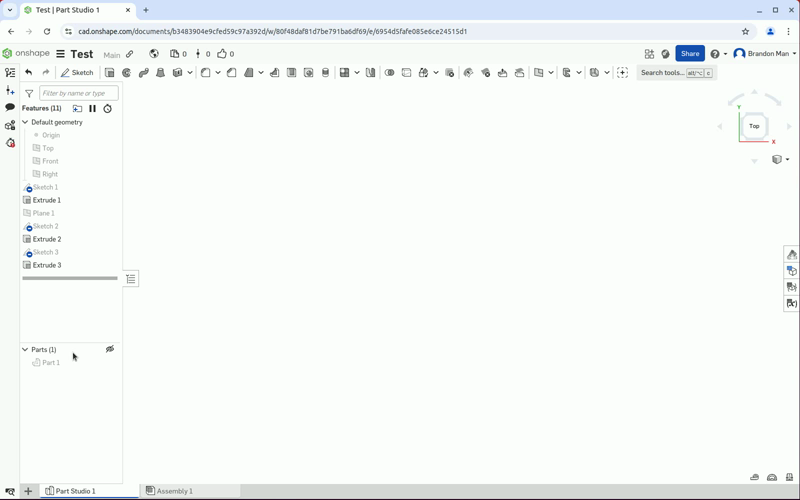
key(shift+y)
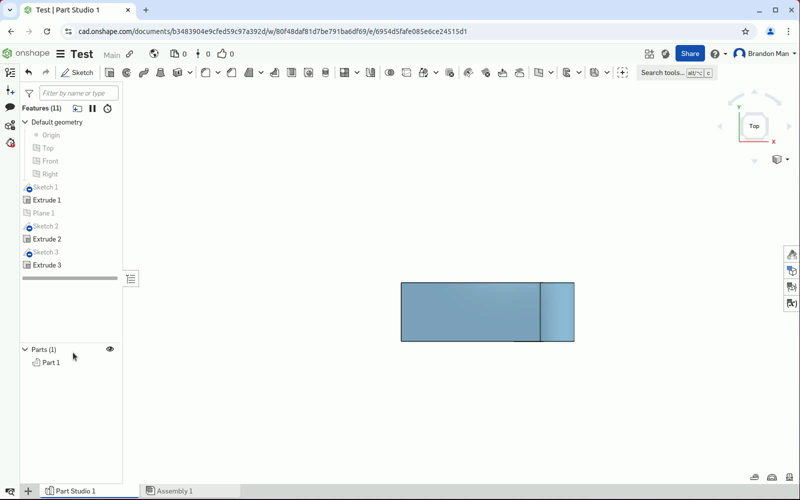
mouse_move(541, 75)
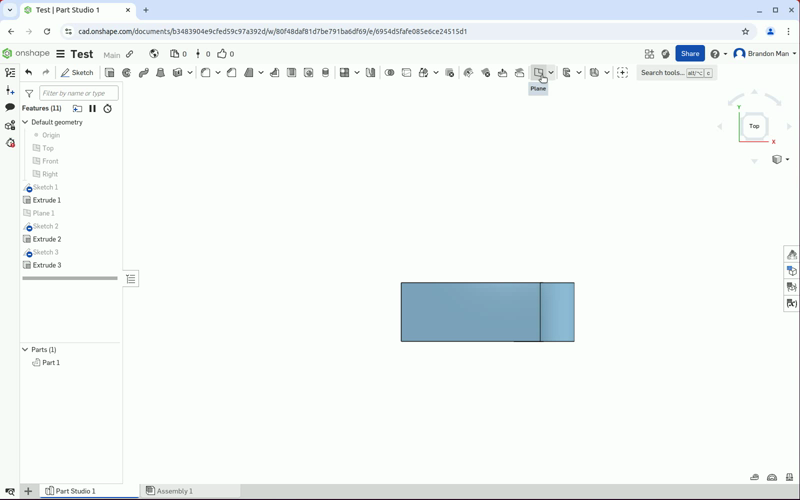
click(541, 75)
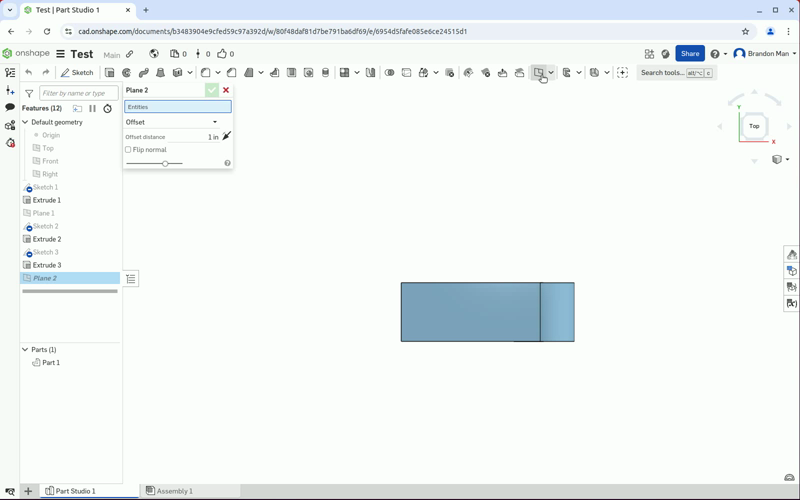
mouse_move(73, 150)
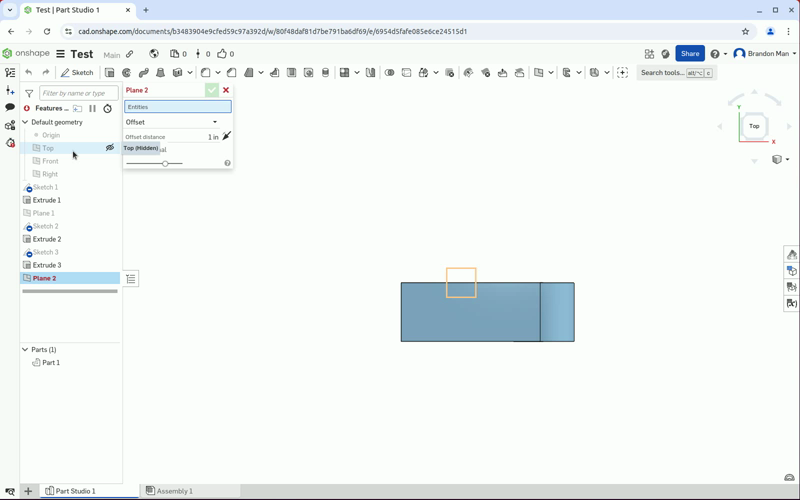
click(73, 150)
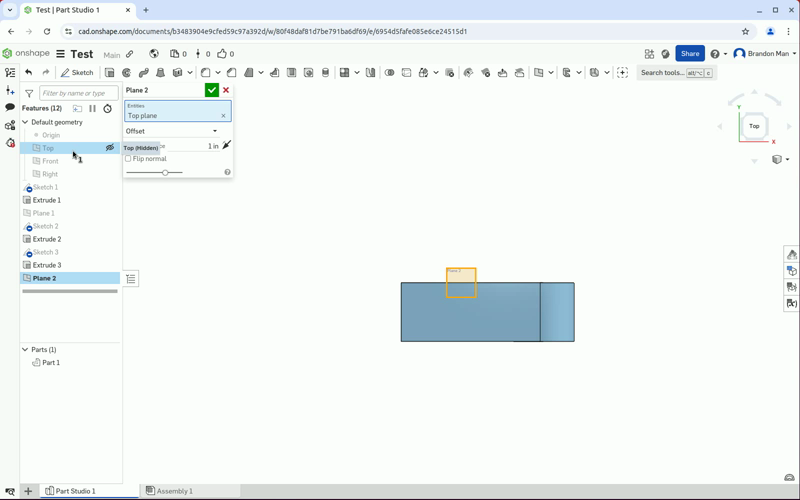
key(tab, 2)
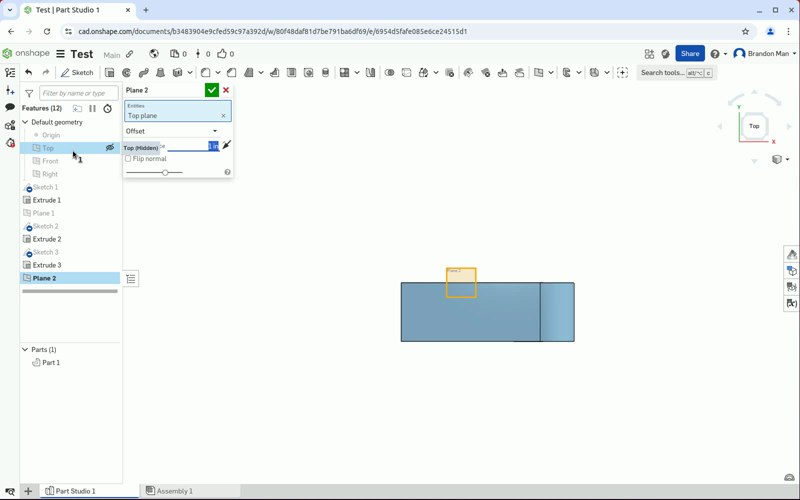
text(6.994)
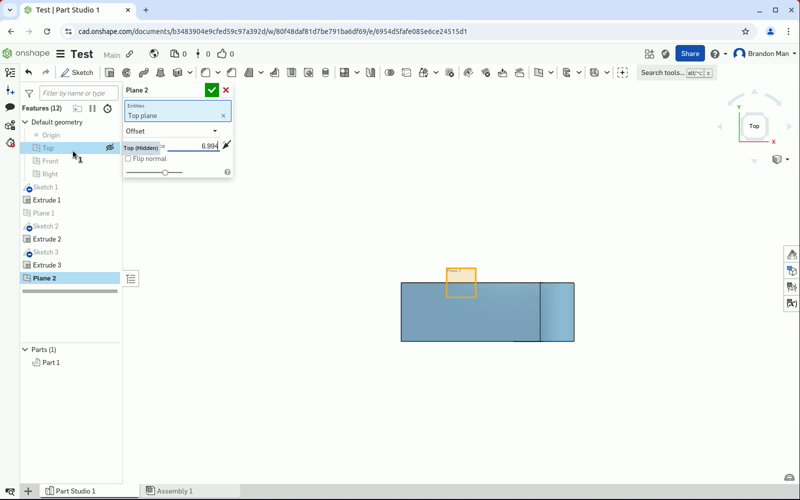
key(enter, 2)
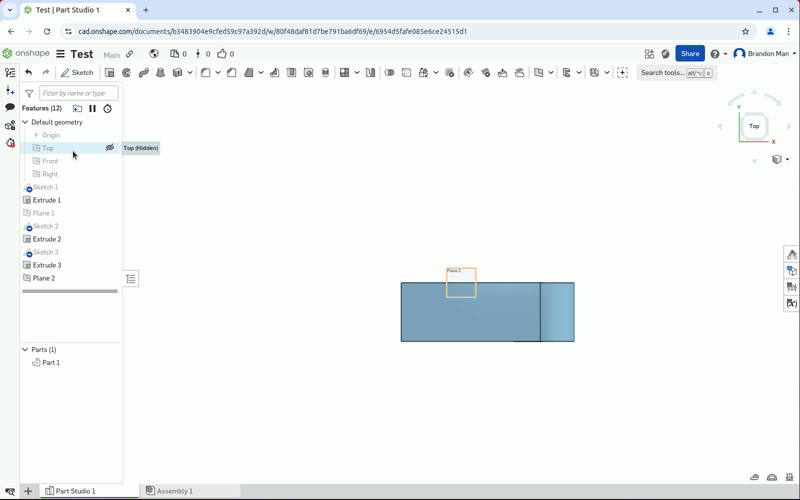
key(shift+s)
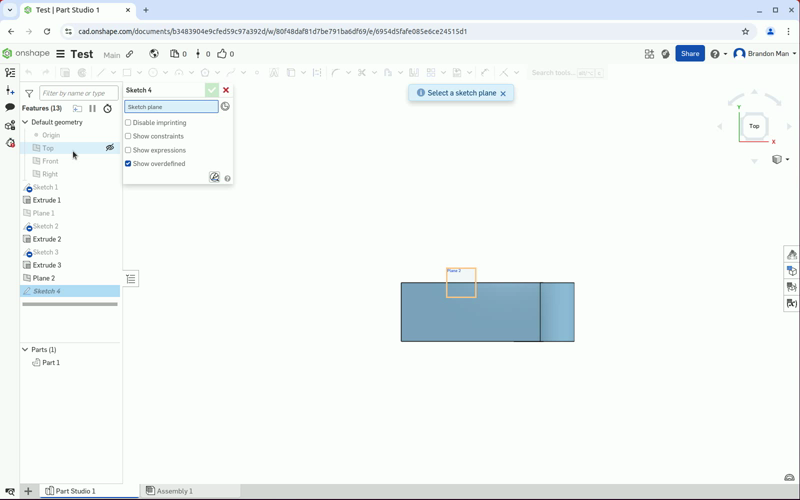
mouse_move(73, 280)
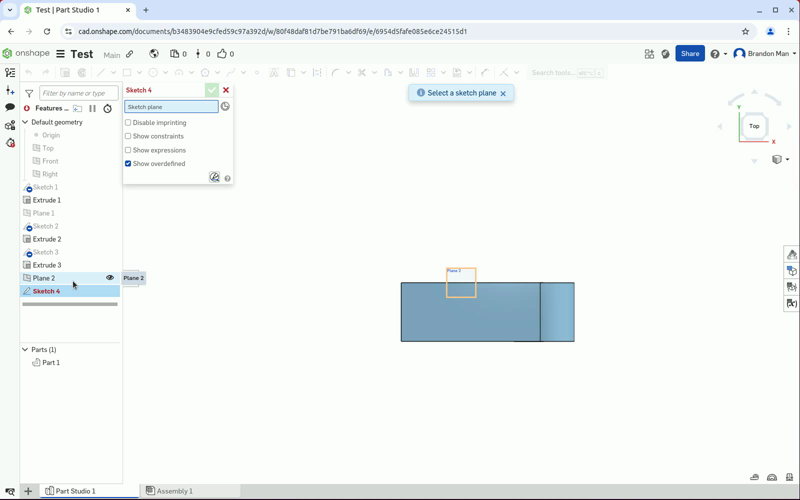
click(73, 280)
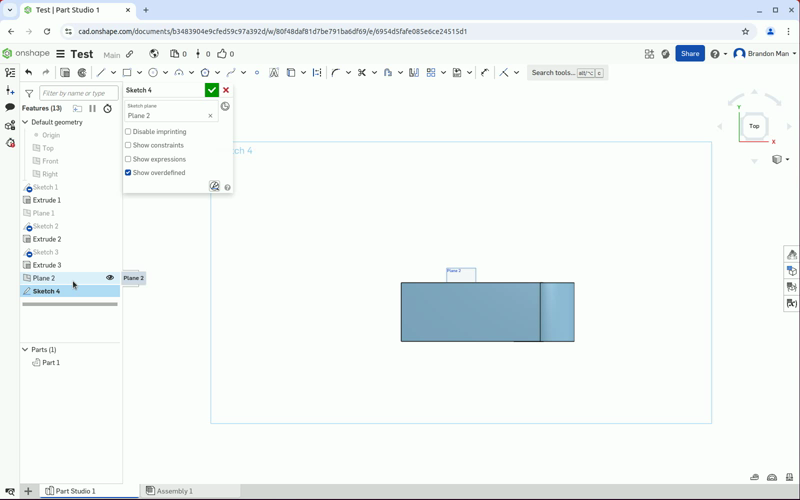
mouse_move(73, 352)
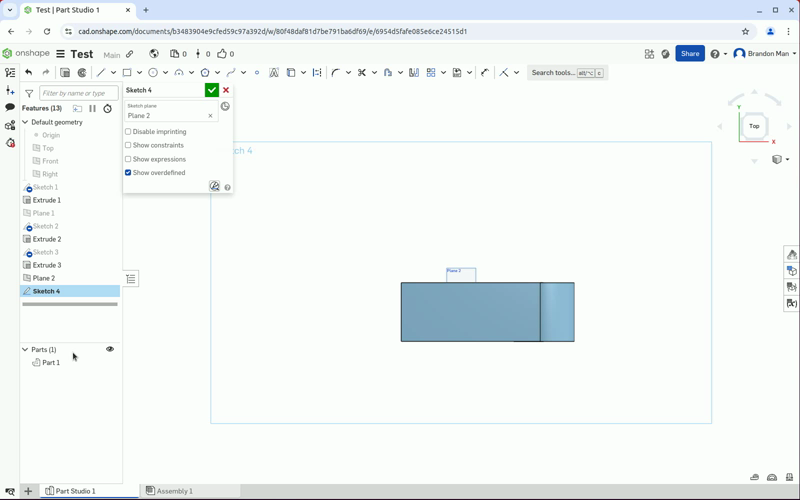
key(y)
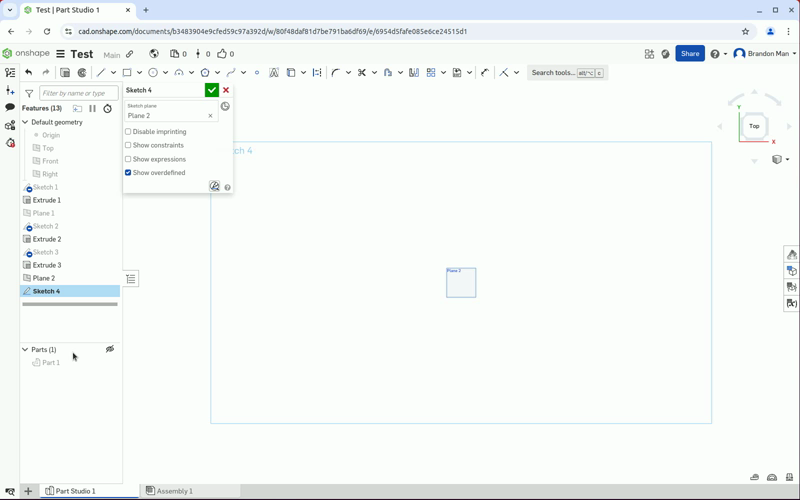
key(l)
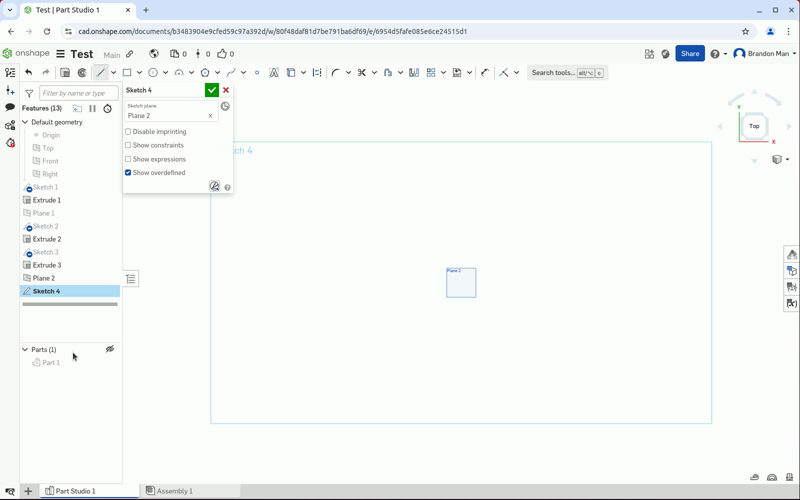
key_down(shift)
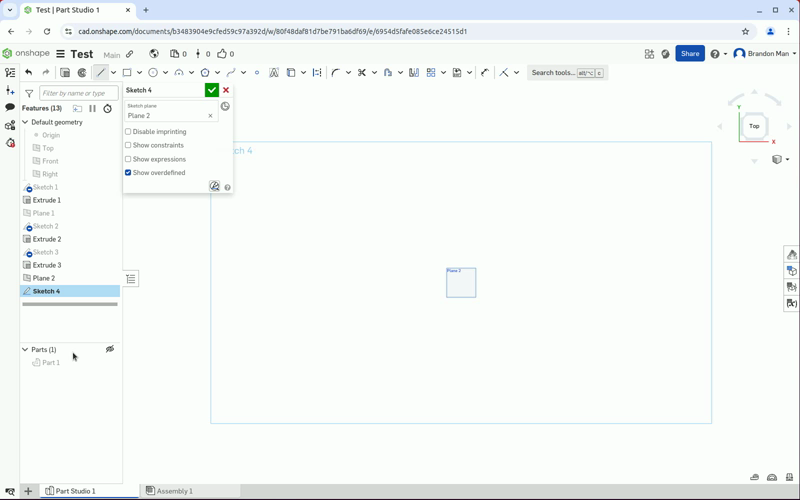
mouse_move(401, 341)
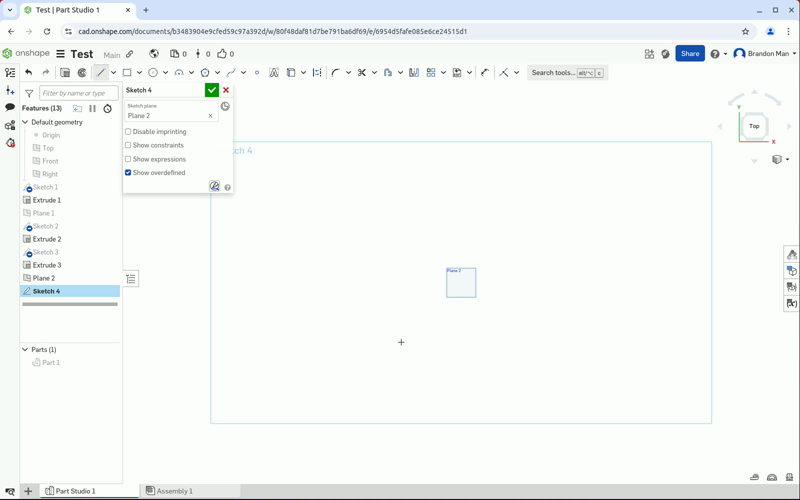
click(401, 341)
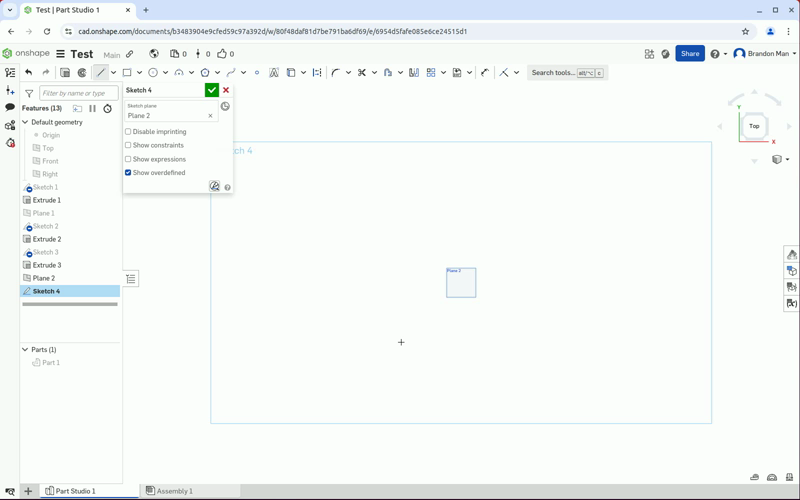
key_up(shift)
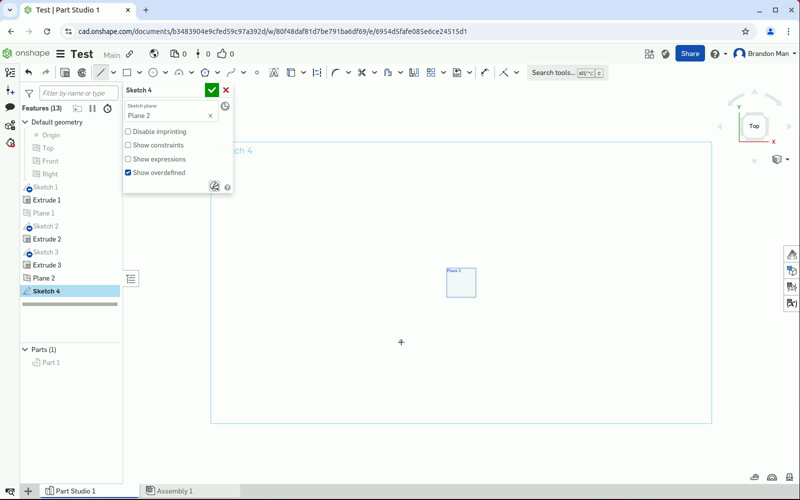
key_down(shift)
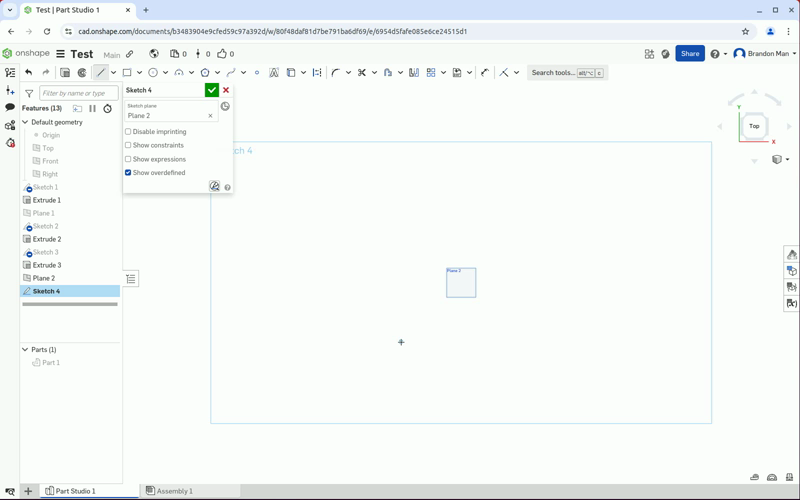
mouse_move(431, 341)
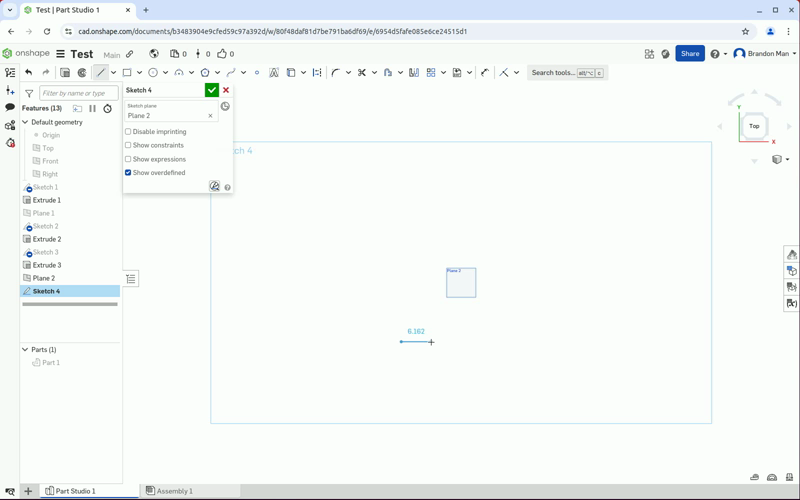
mouse_move(402, 341)
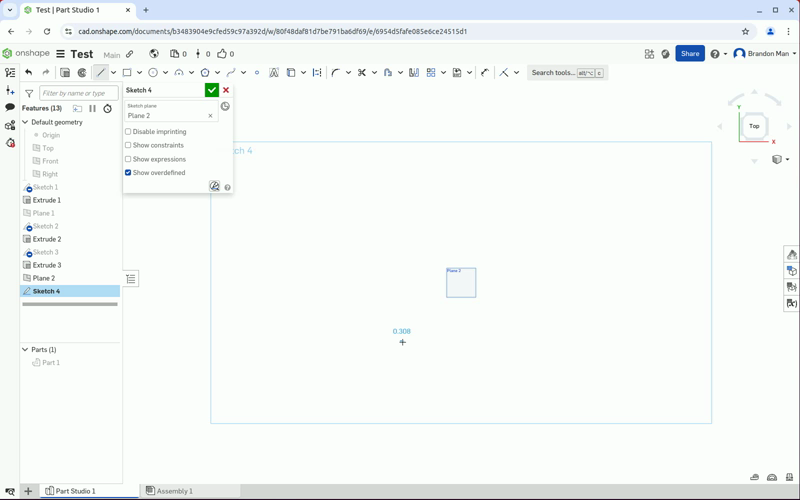
scroll(6)
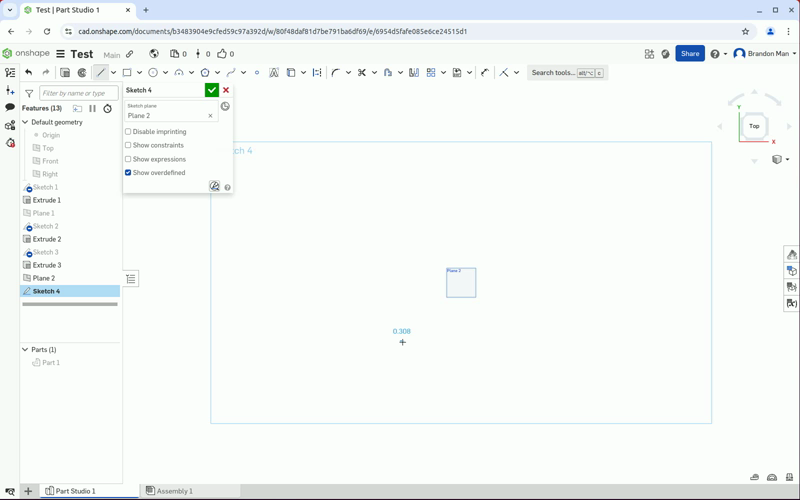
scroll(6)
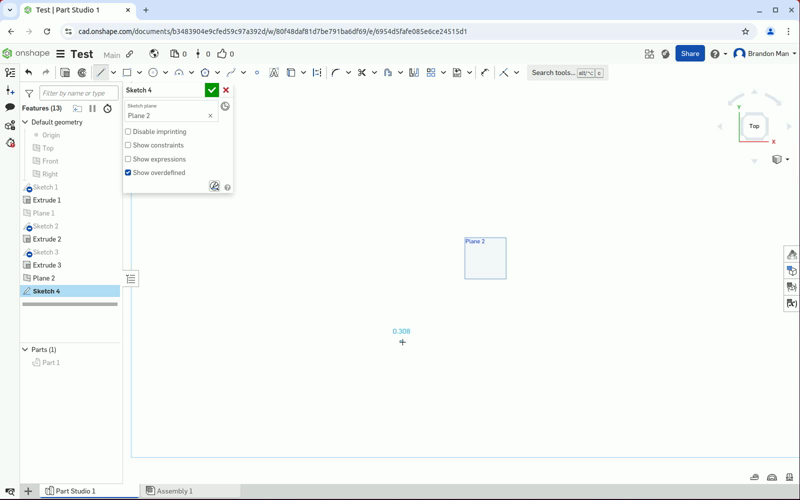
scroll(6)
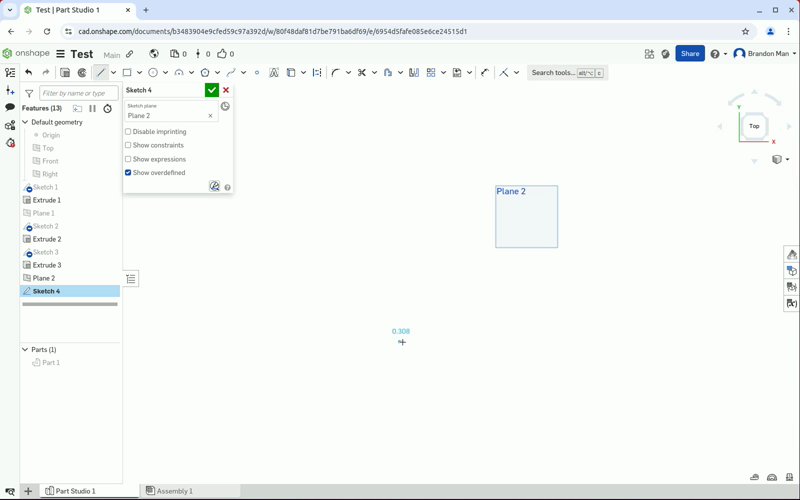
scroll(6)
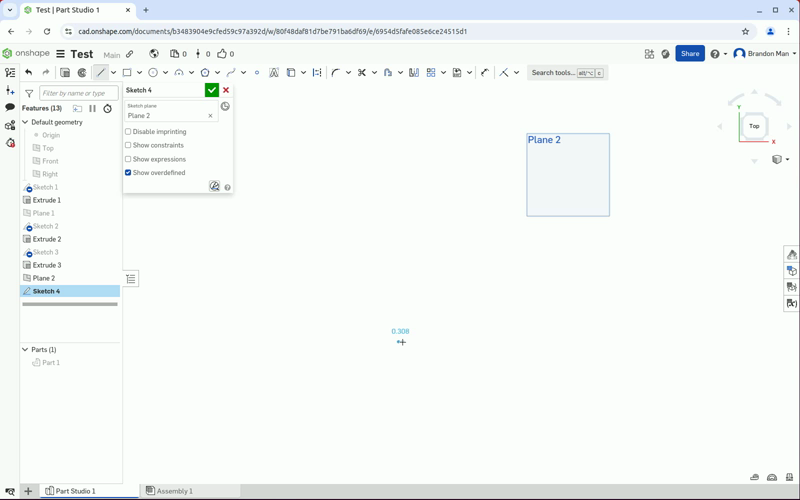
scroll(6)
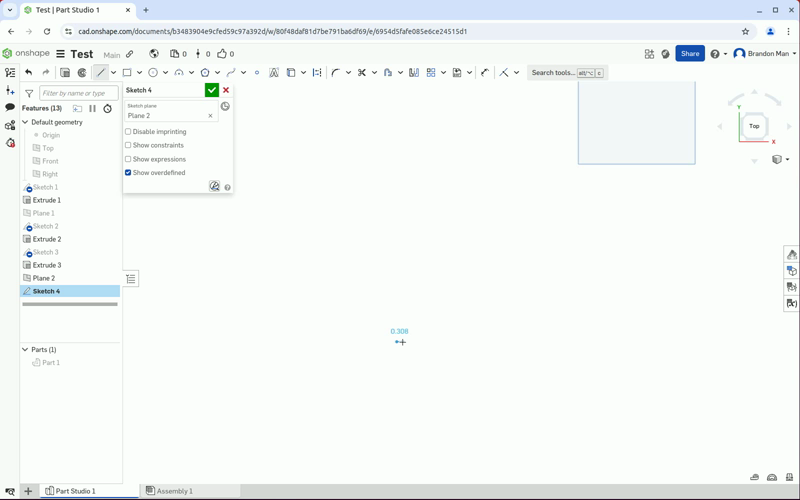
scroll(6)
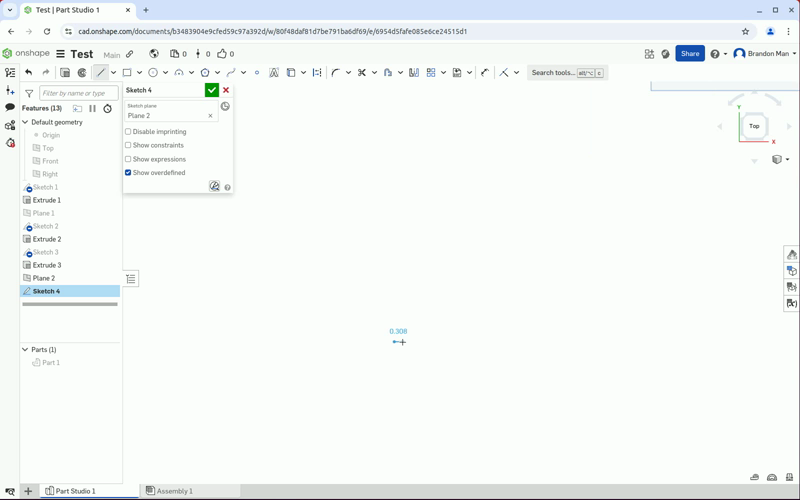
scroll(6)
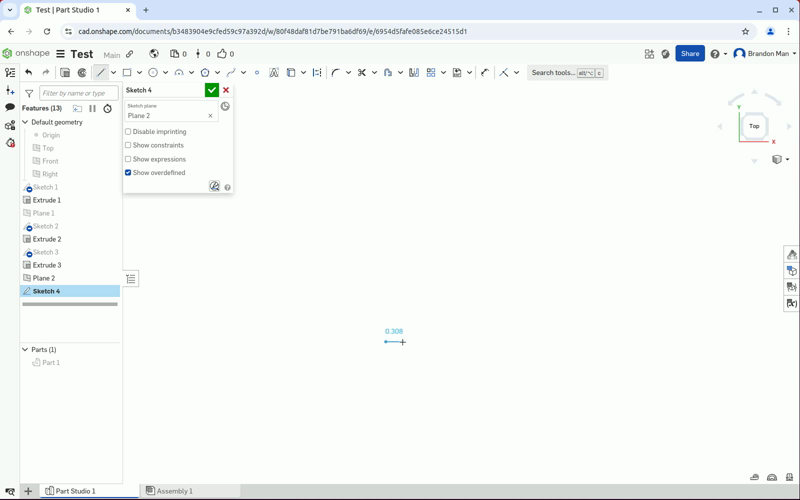
click(402, 341)
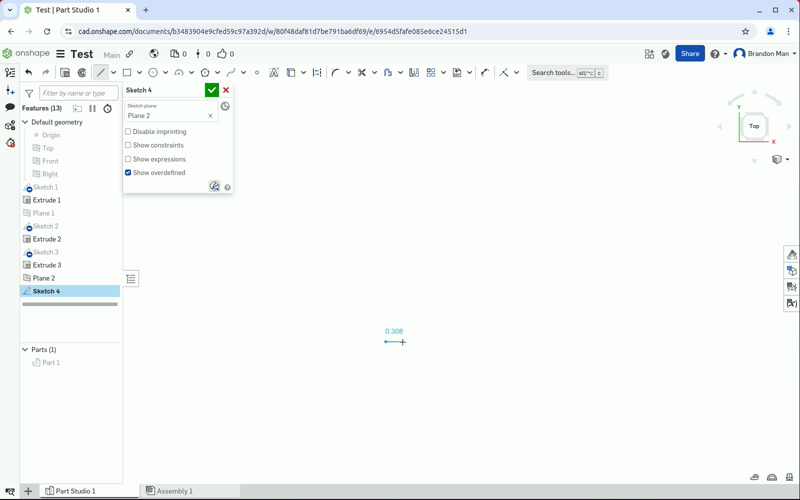
scroll(-6)
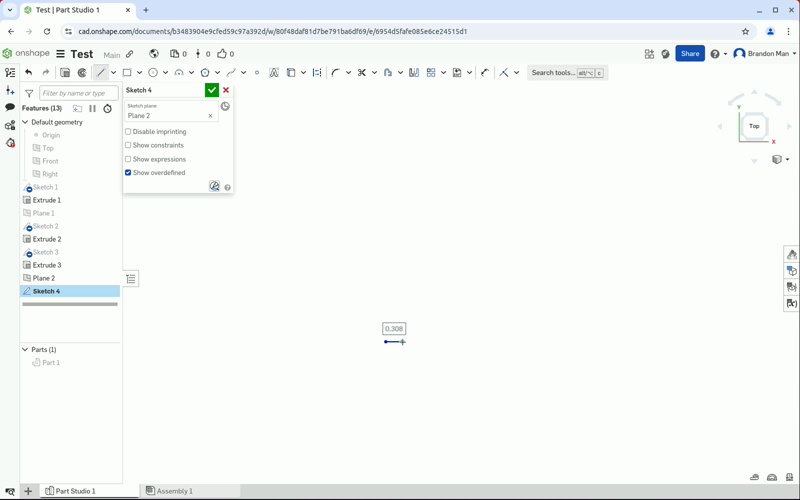
scroll(-6)
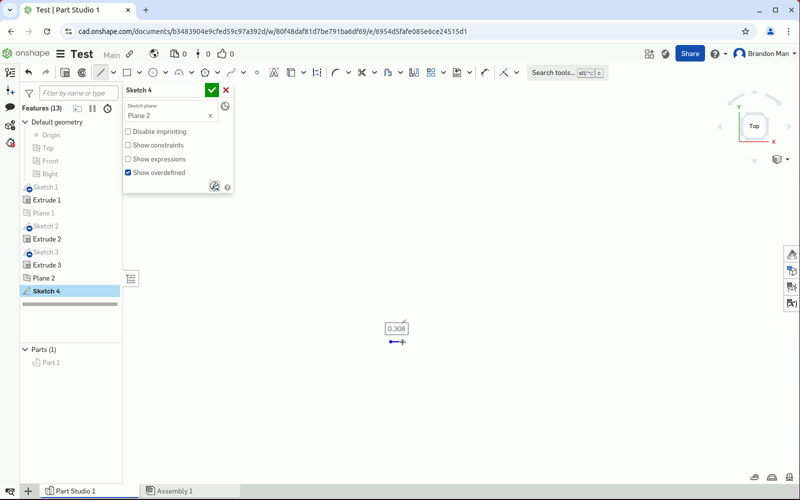
scroll(-6)
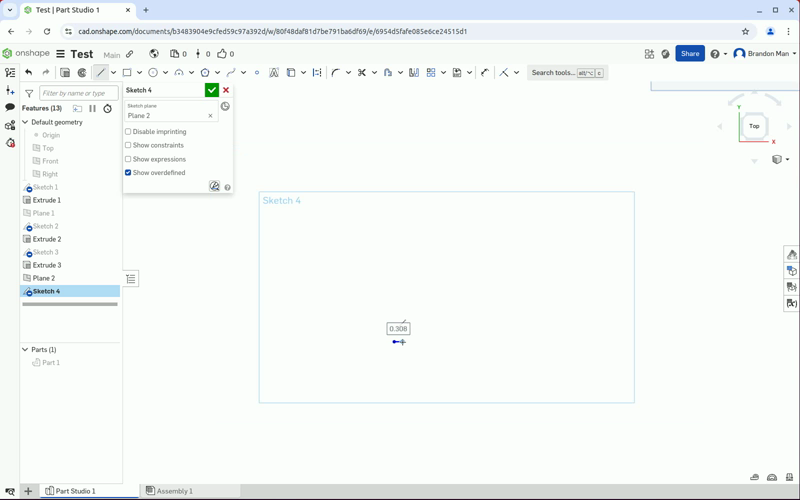
scroll(-6)
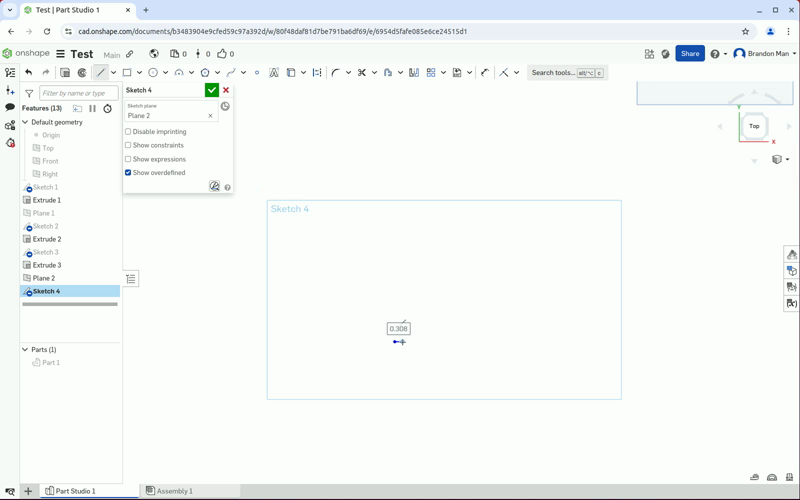
scroll(-6)
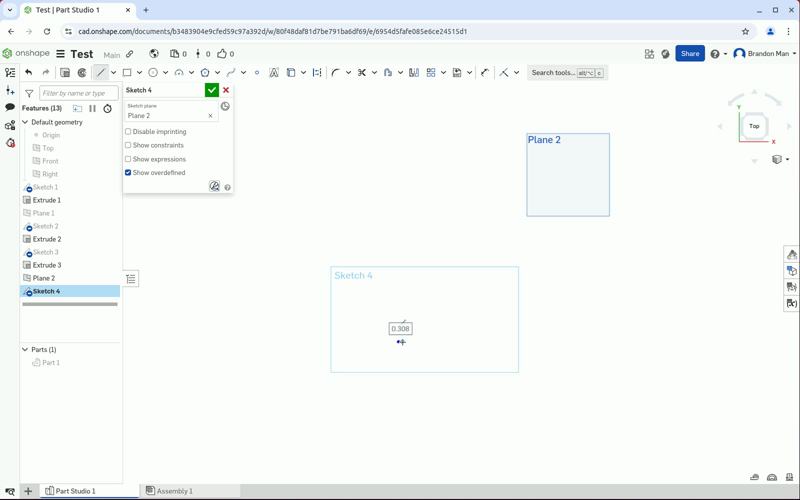
scroll(-6)
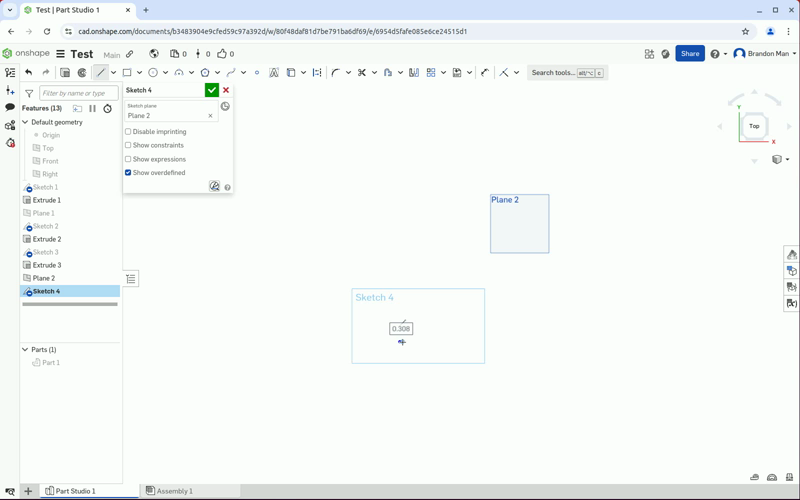
scroll(-6)
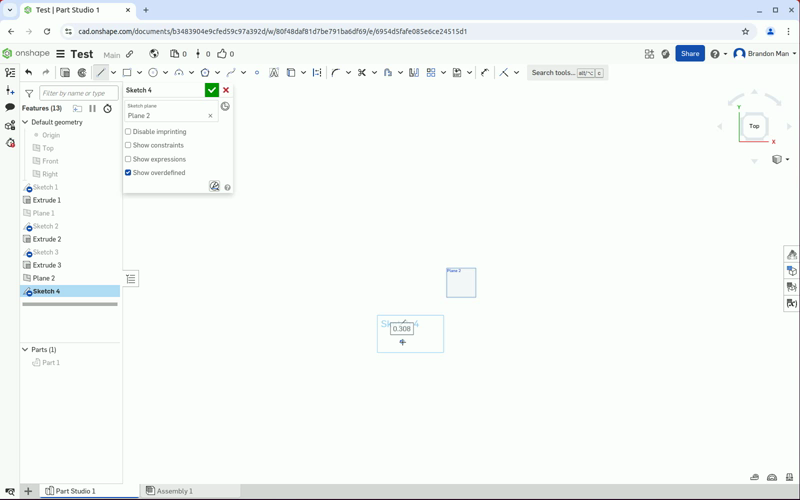
key_up(shift)
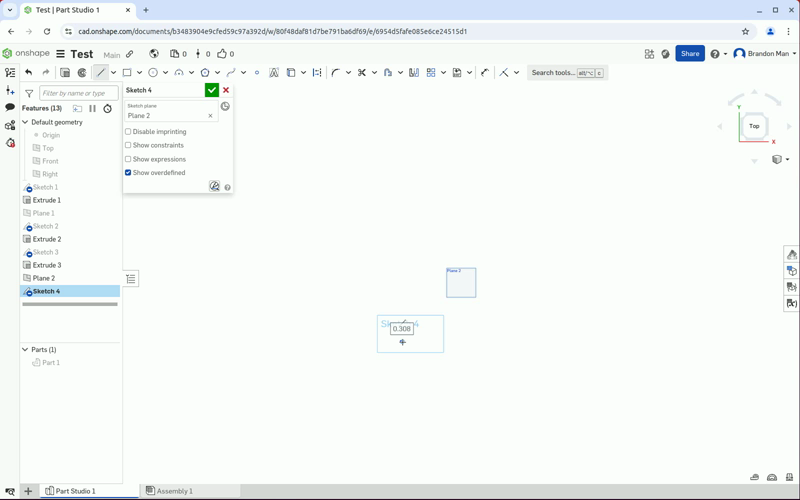
key(esc)
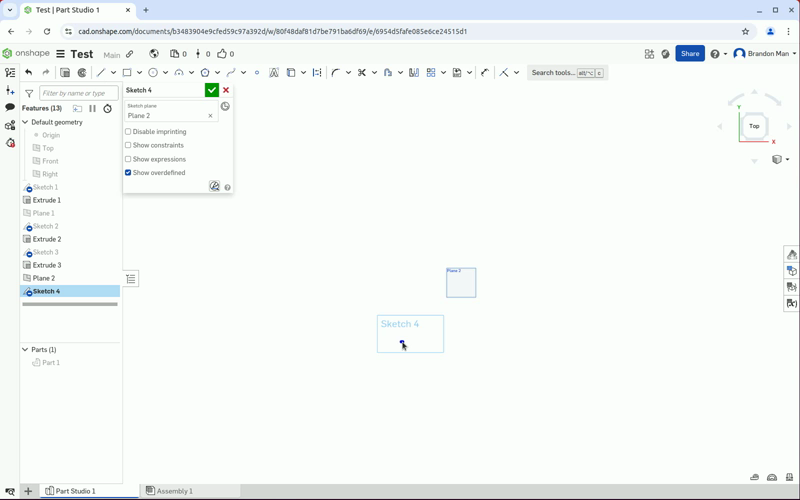
key(a)
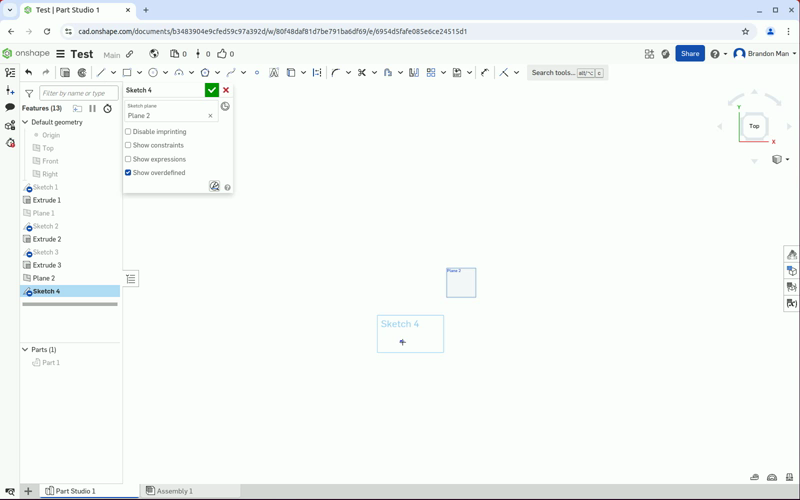
mouse_move(402, 341)
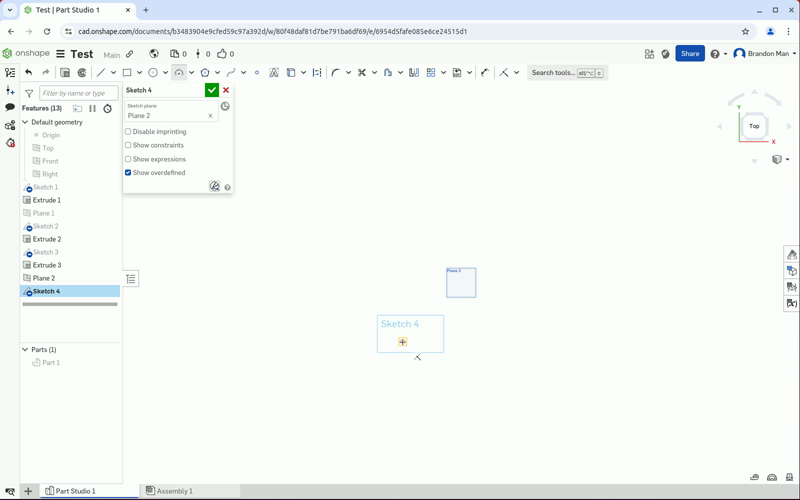
scroll(6)
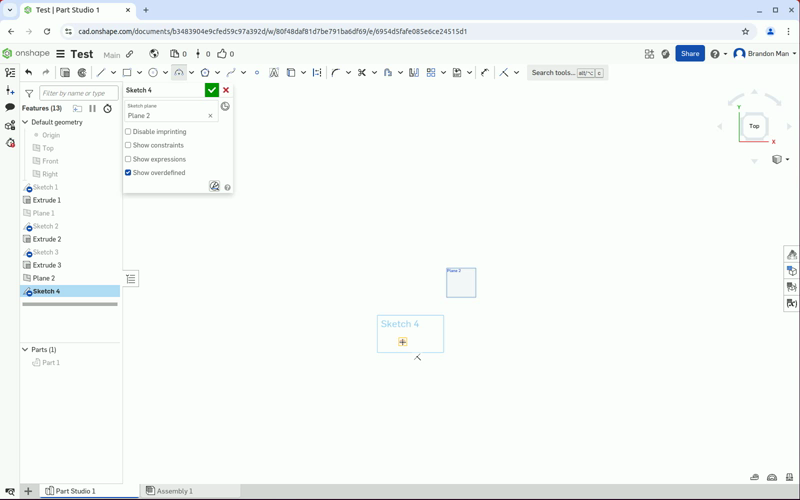
scroll(6)
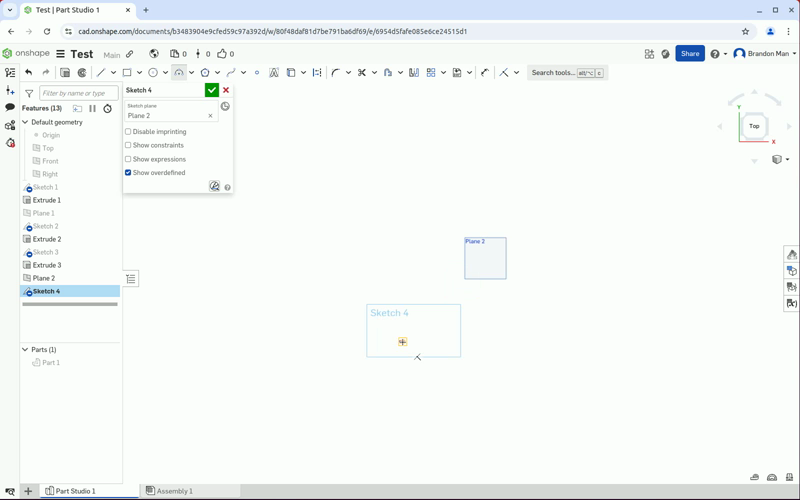
scroll(6)
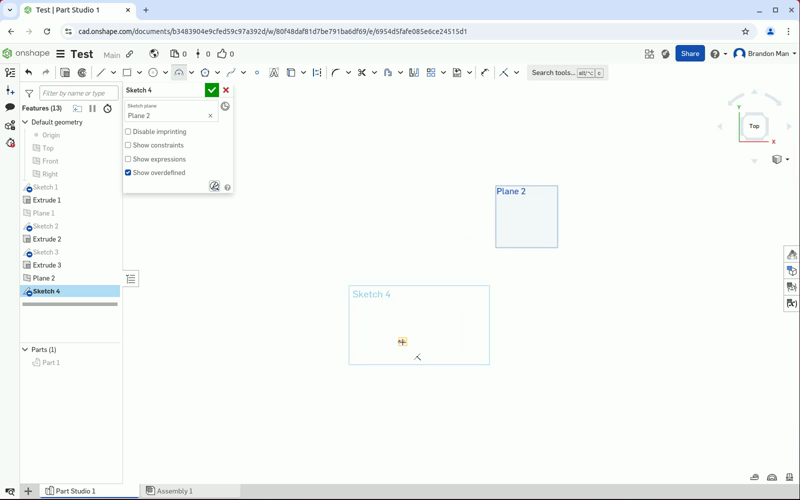
scroll(6)
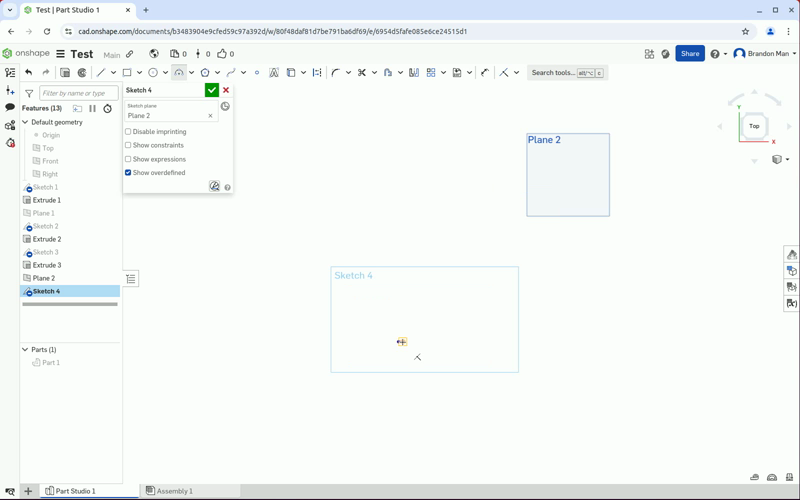
scroll(6)
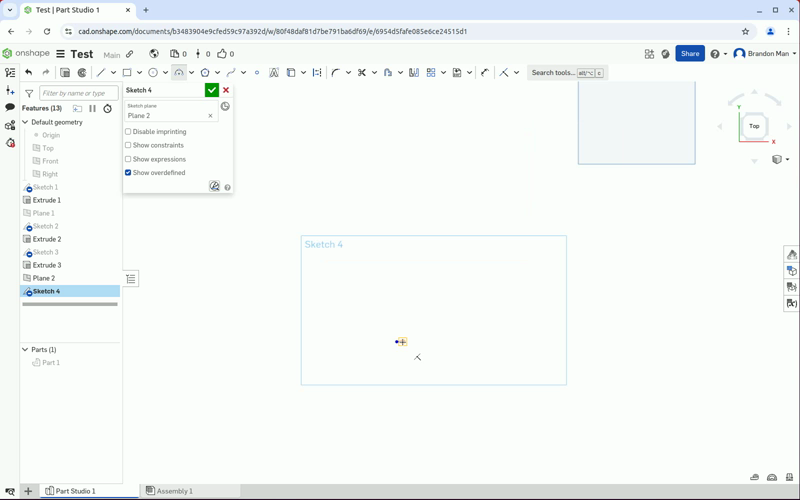
scroll(6)
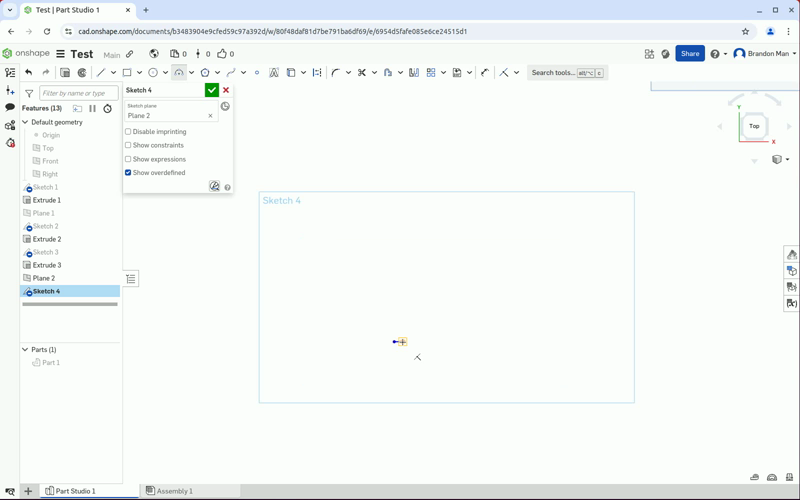
scroll(6)
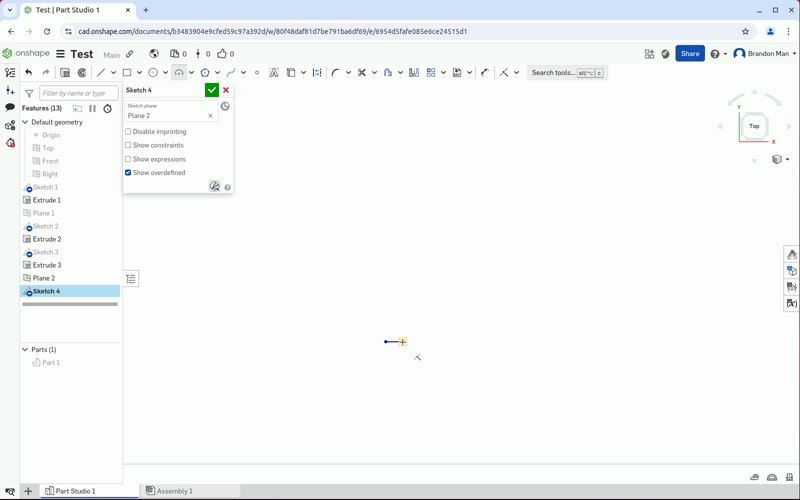
click(402, 341)
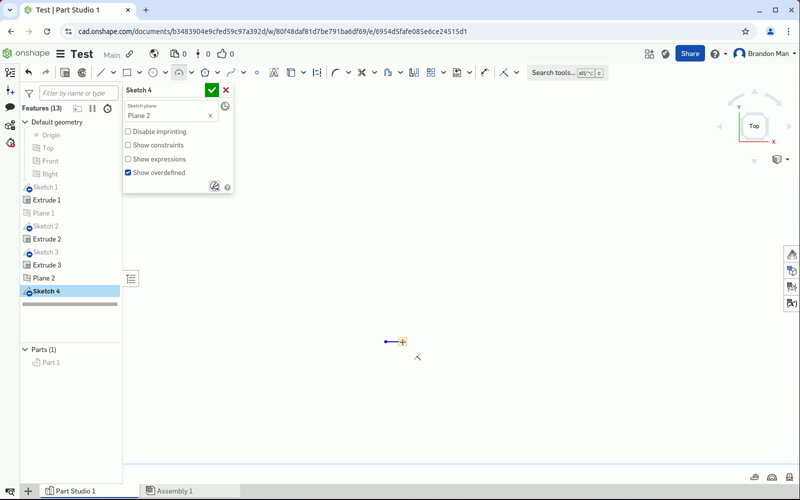
scroll(-6)
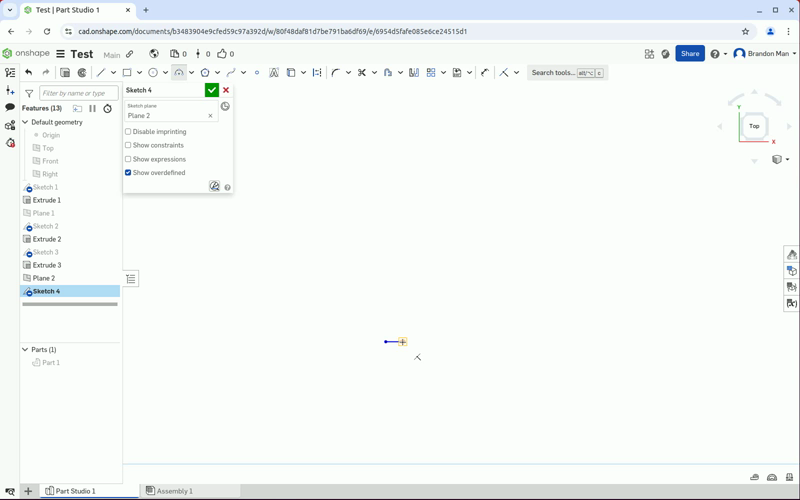
scroll(-6)
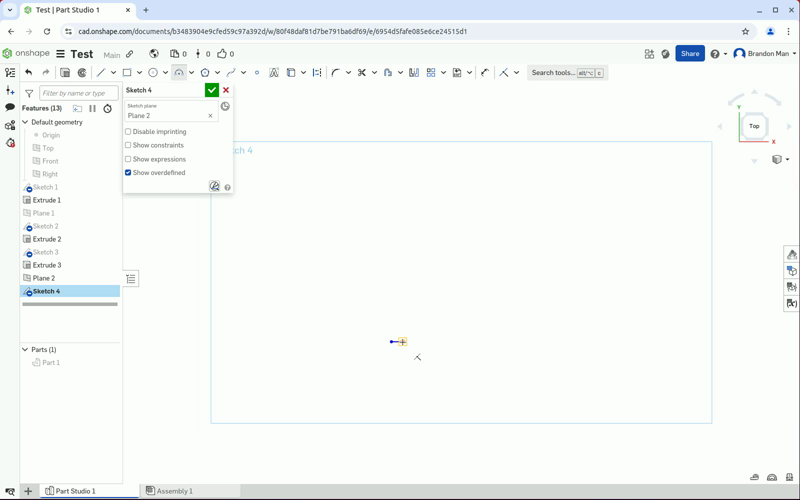
scroll(-6)
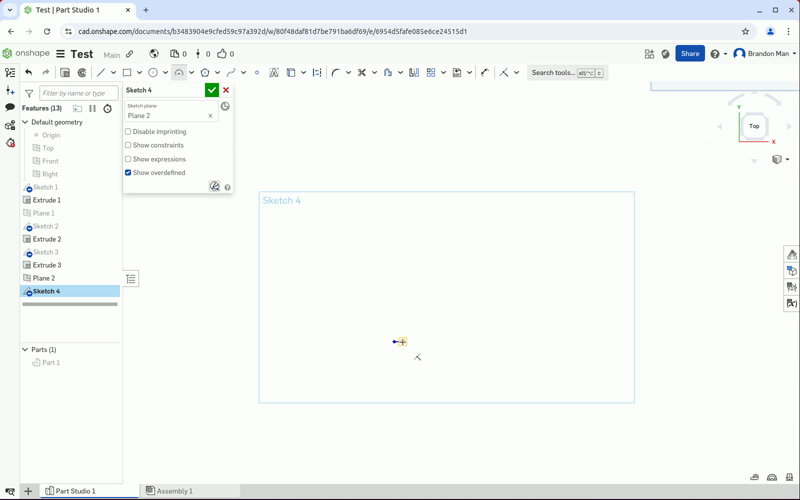
scroll(-6)
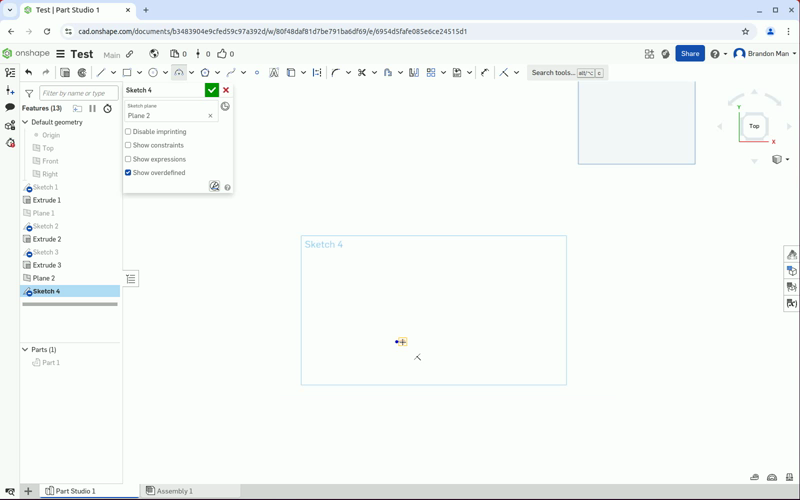
scroll(-6)
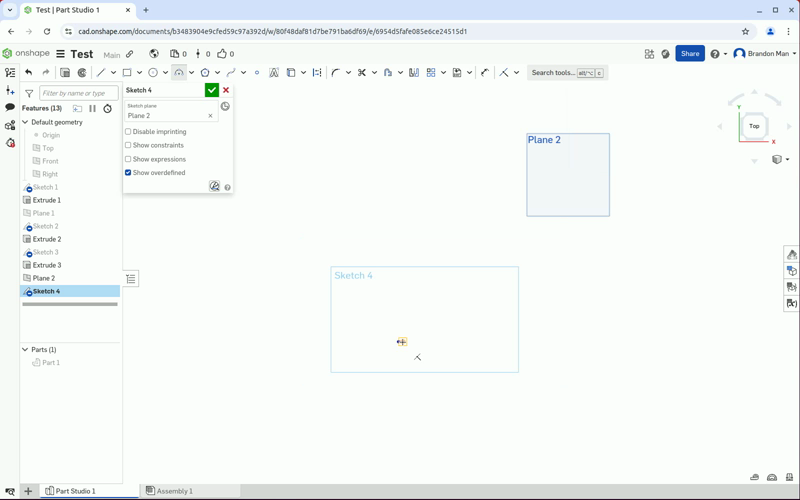
scroll(-6)
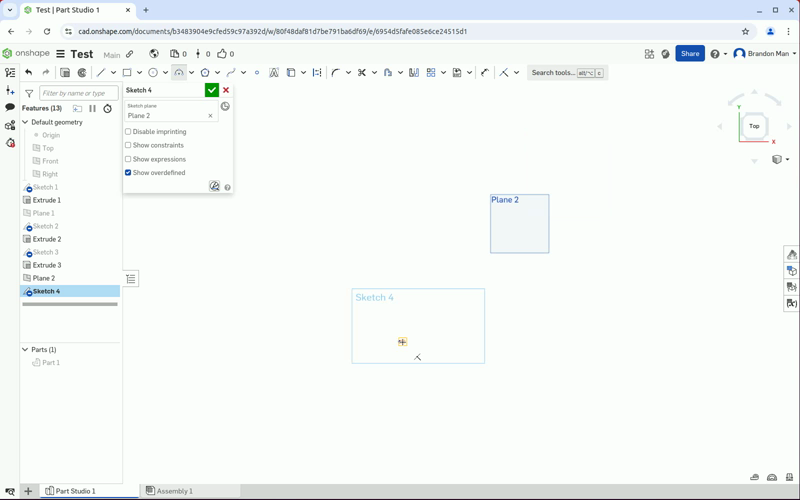
scroll(-6)
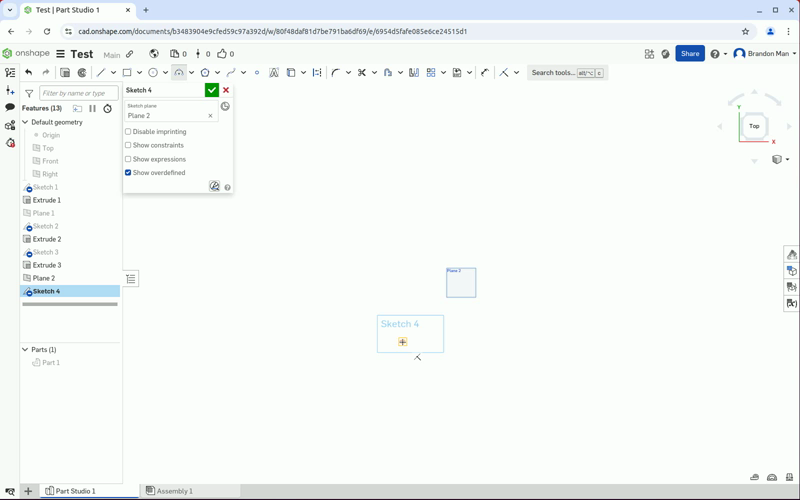
key_down(shift)
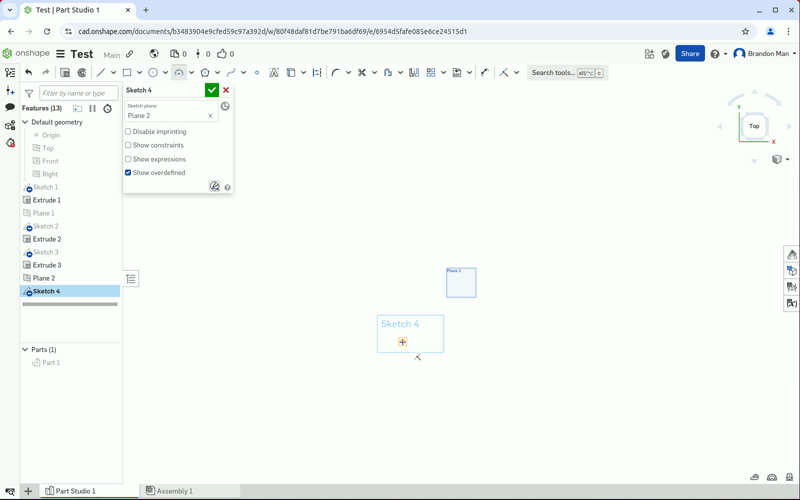
mouse_move(402, 281)
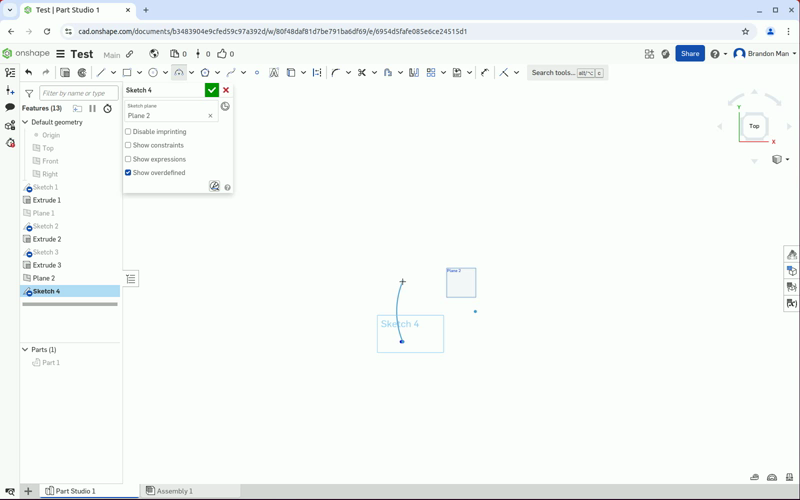
click(402, 281)
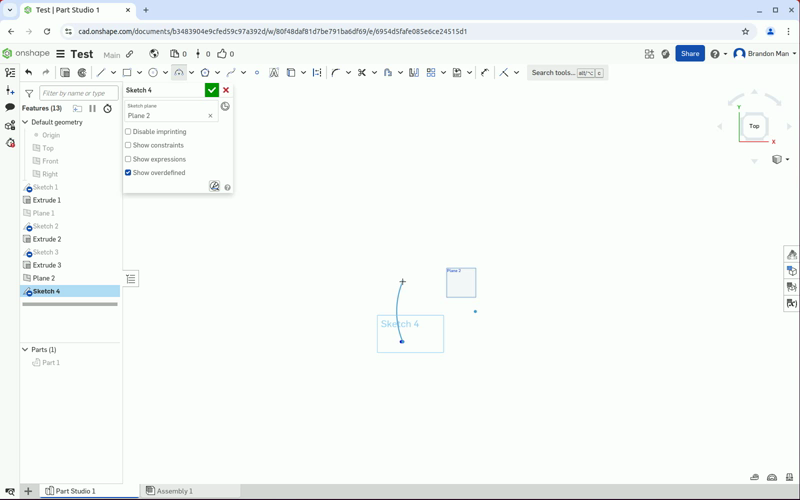
mouse_move(370, 311)
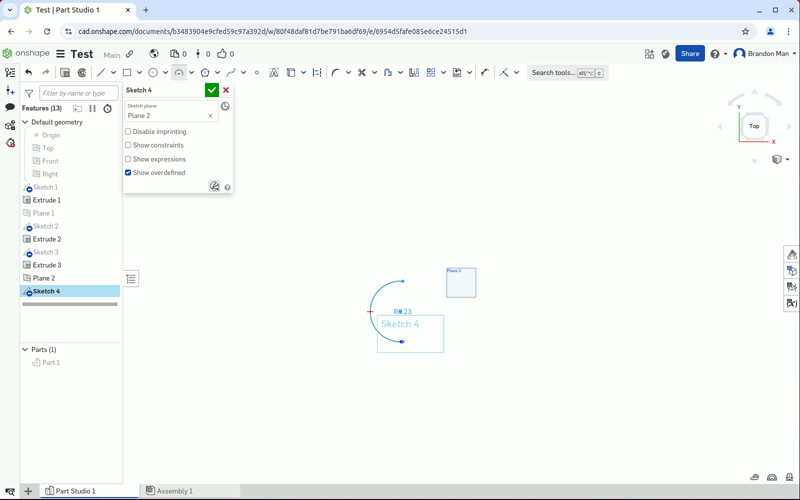
click(370, 311)
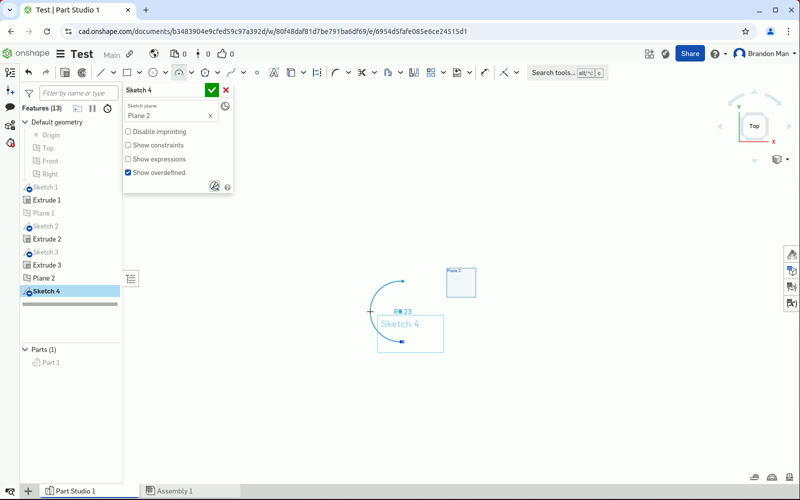
key_up(shift)
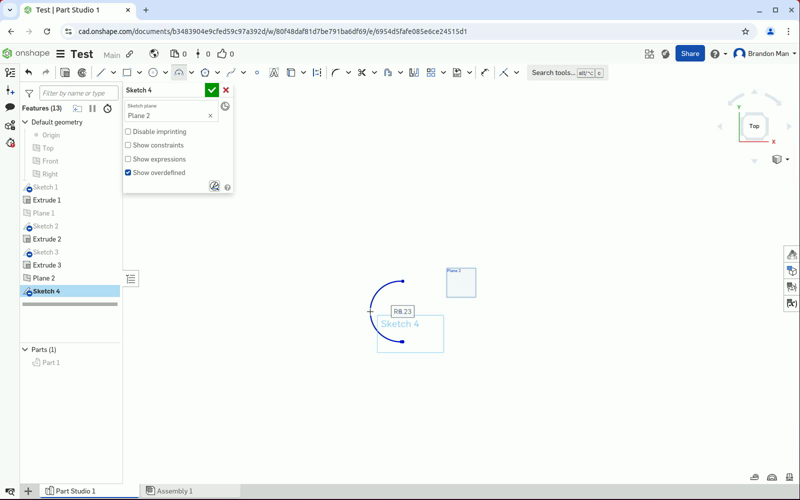
key(esc)
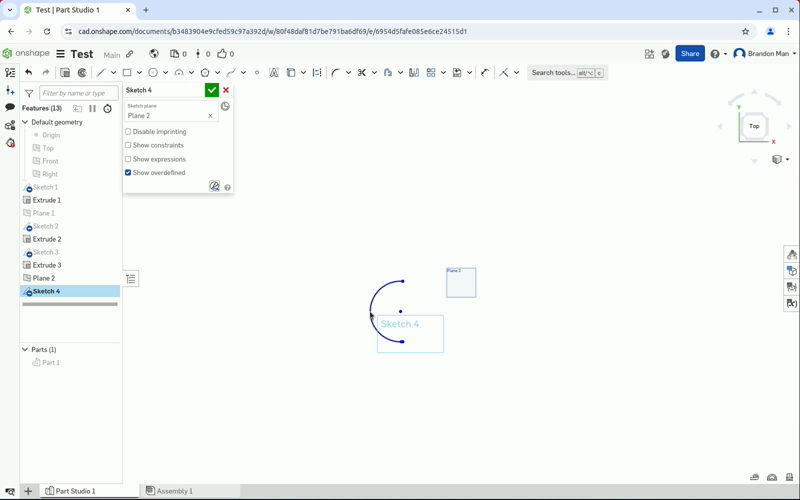
key(l)
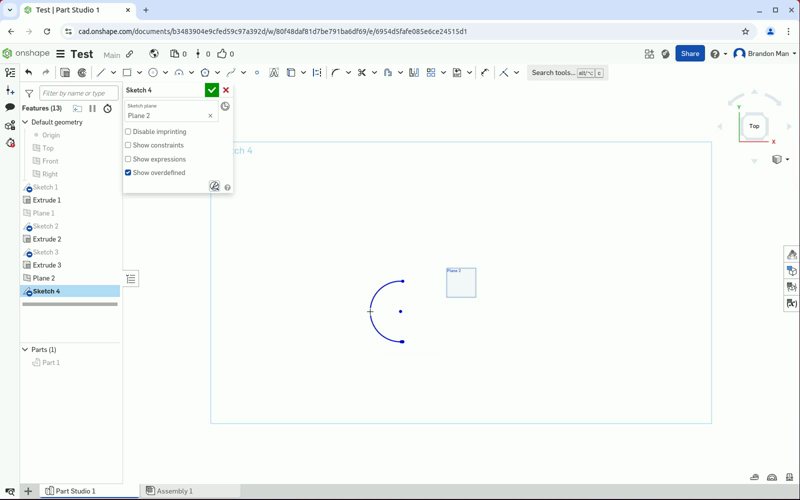
mouse_move(402, 281)
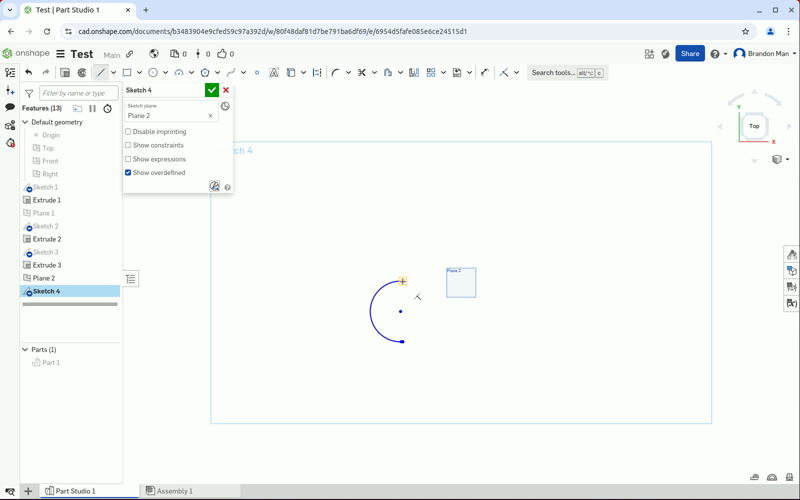
click(402, 281)
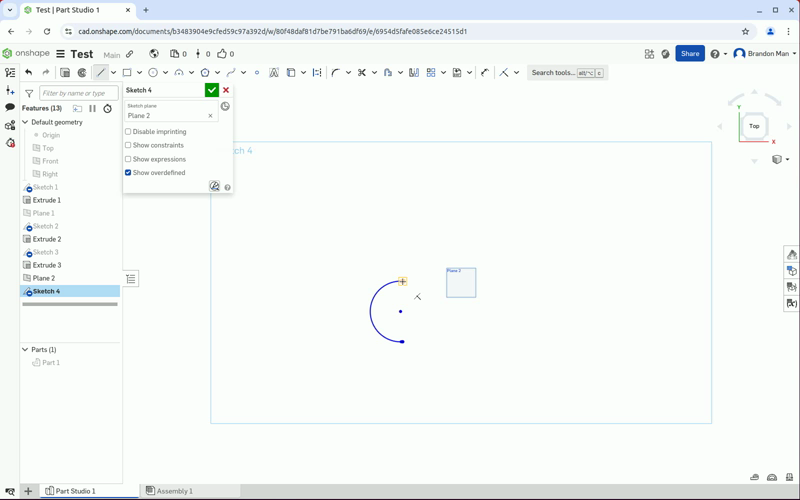
key_down(shift)
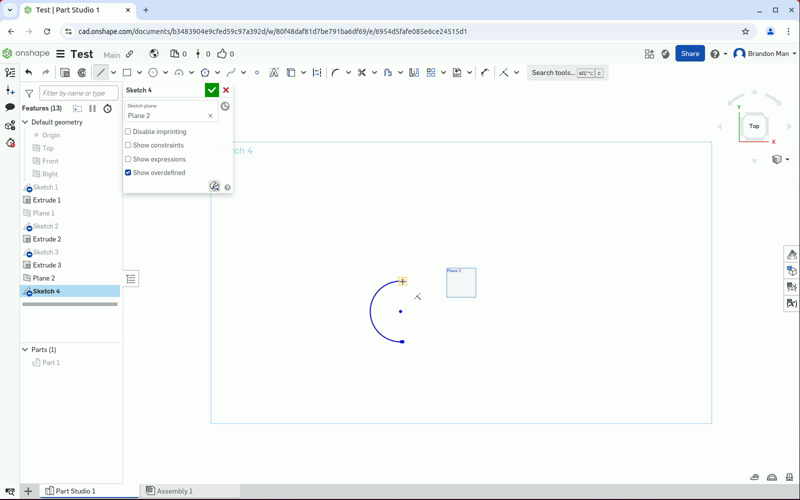
mouse_move(432, 281)
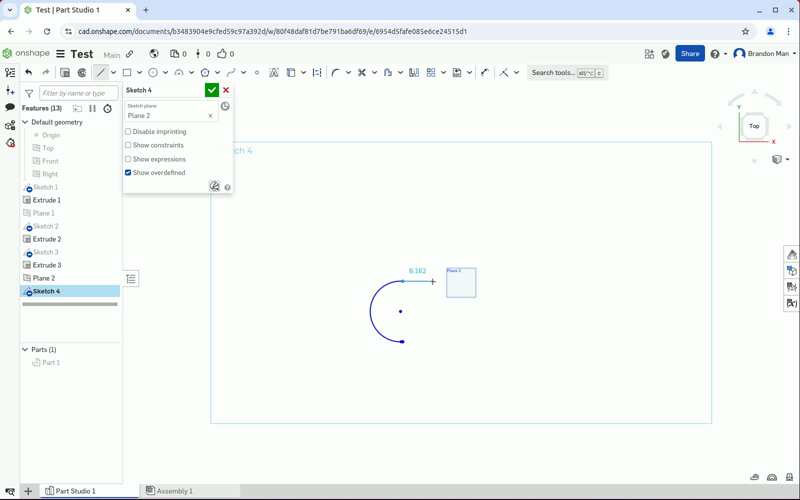
mouse_move(401, 281)
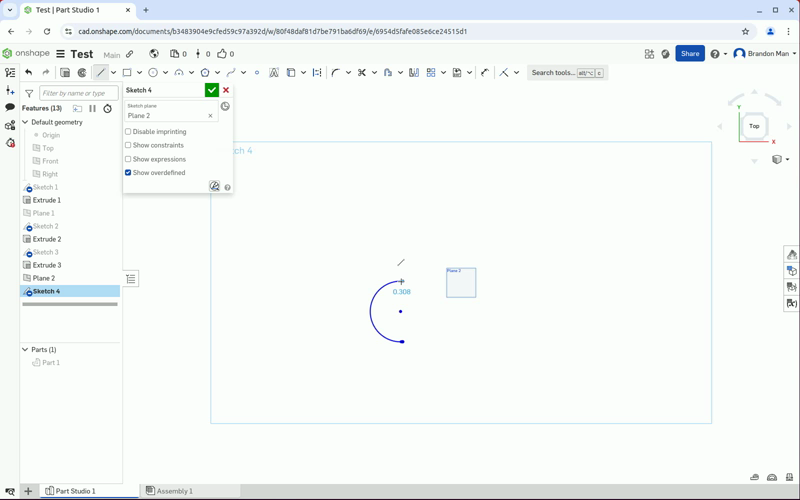
scroll(6)
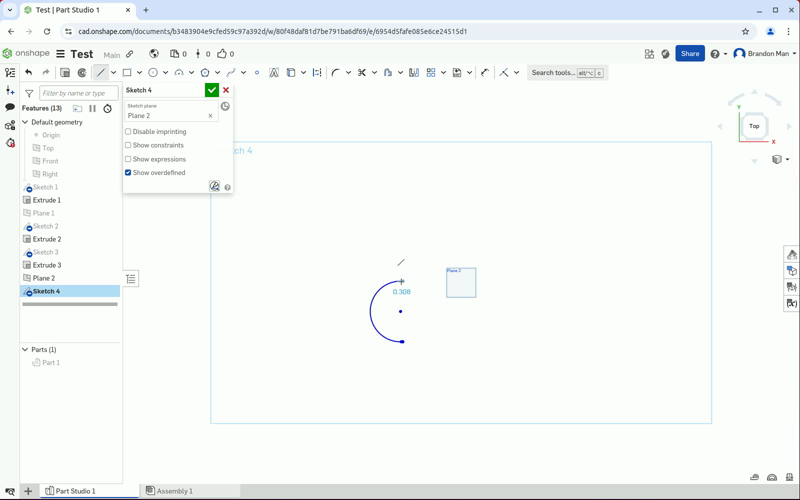
scroll(6)
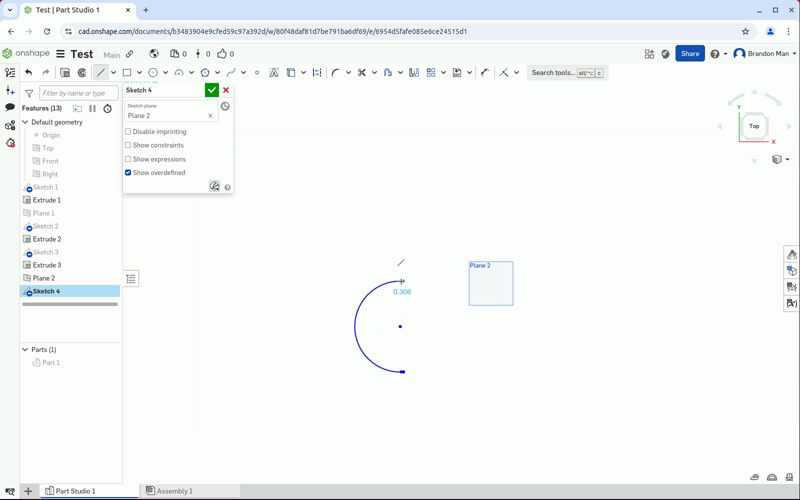
scroll(6)
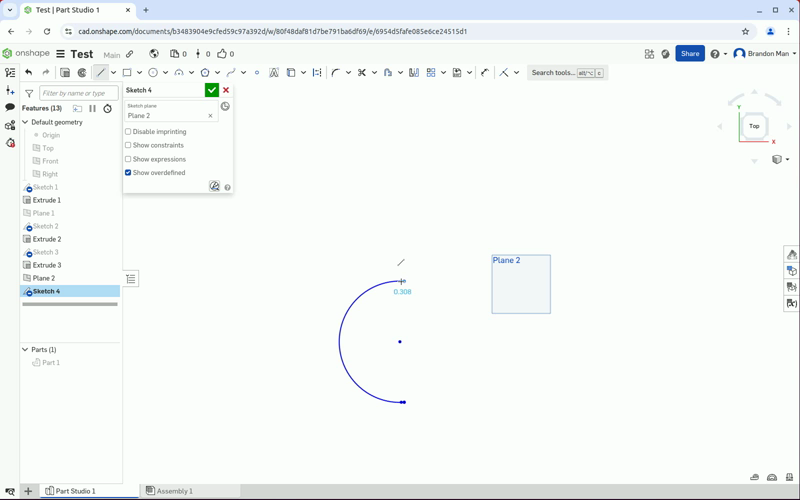
scroll(6)
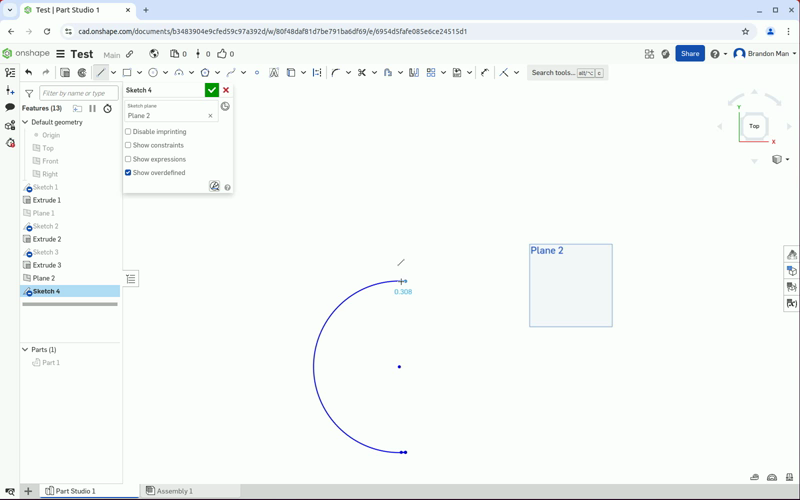
scroll(6)
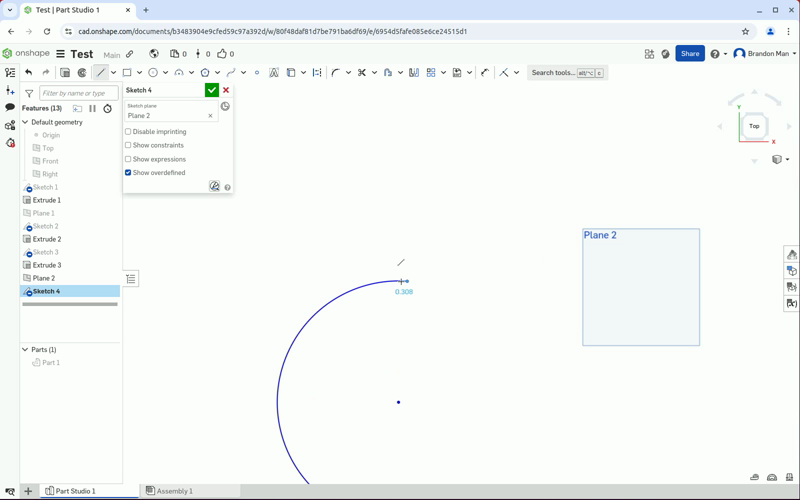
scroll(6)
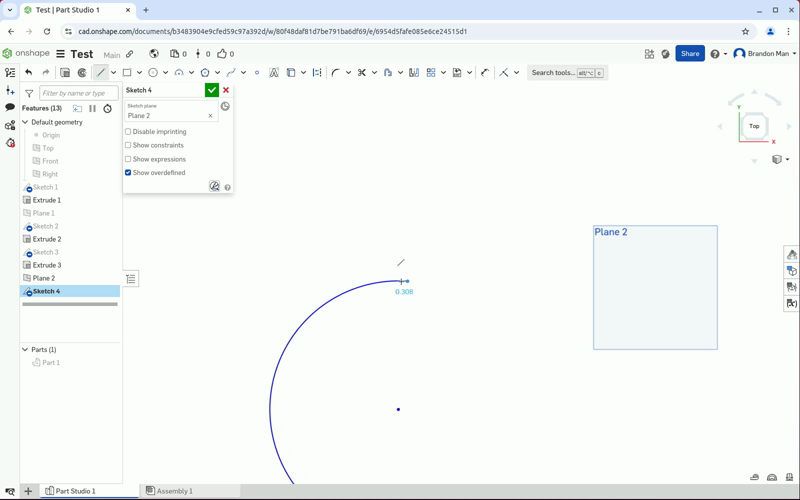
scroll(6)
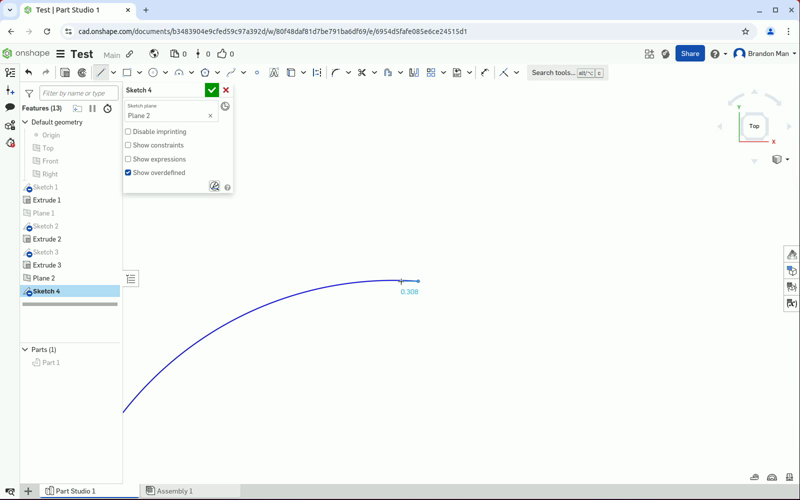
click(401, 281)
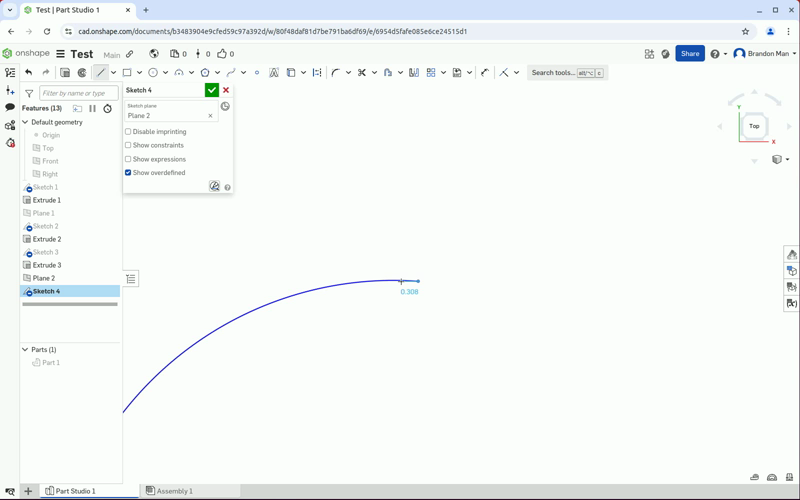
scroll(-6)
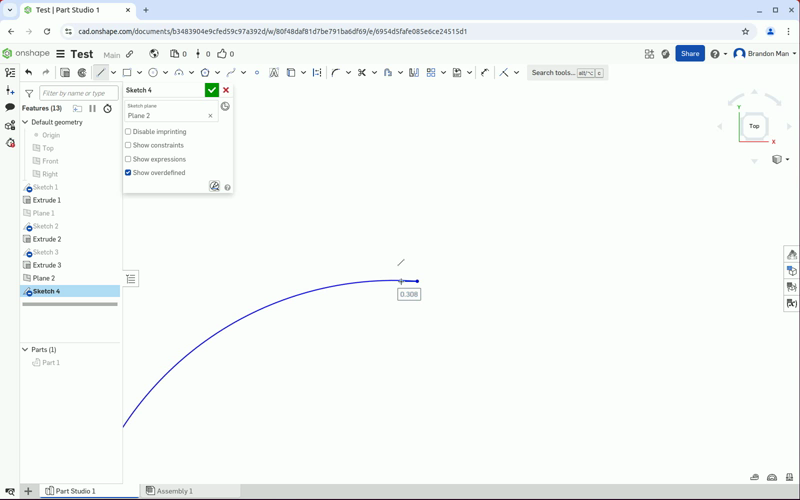
scroll(-6)
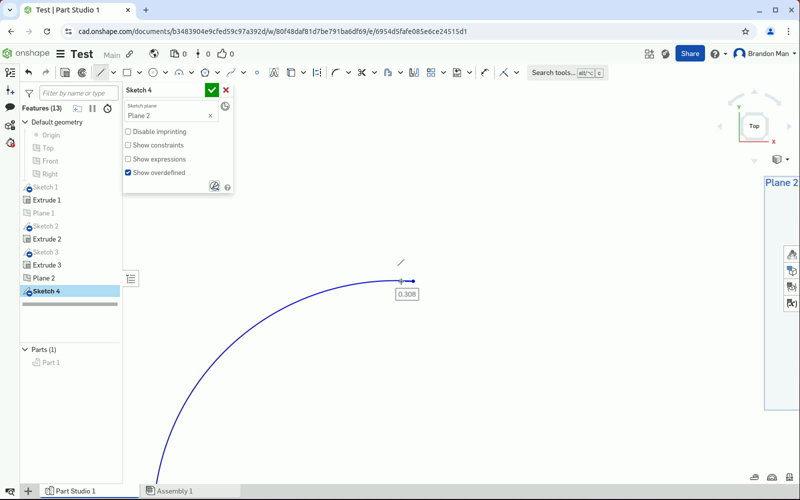
scroll(-6)
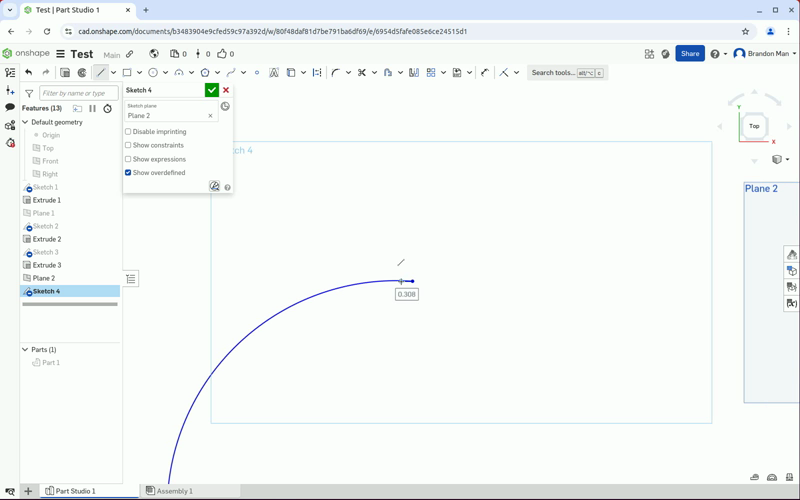
scroll(-6)
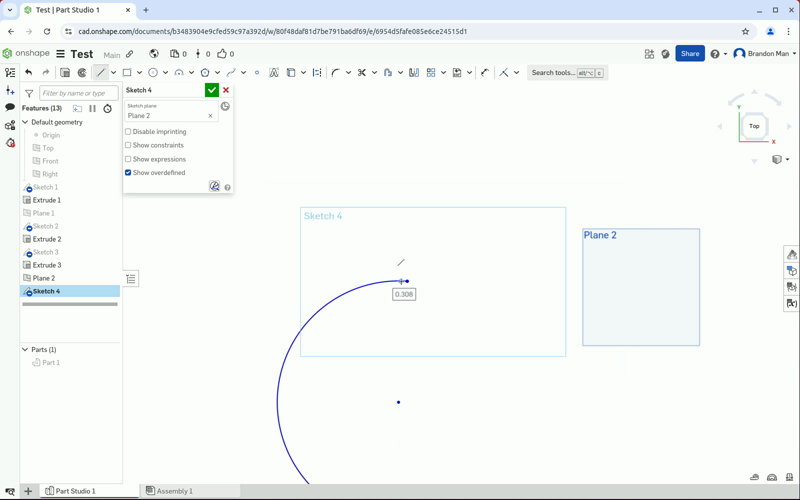
scroll(-6)
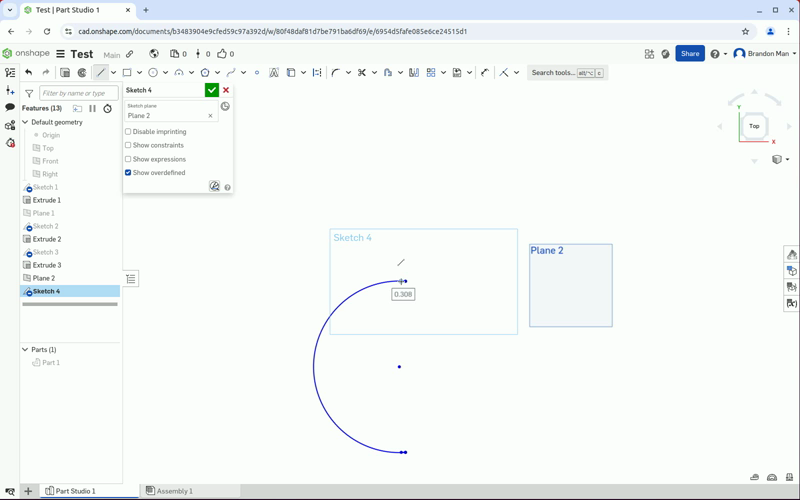
scroll(-6)
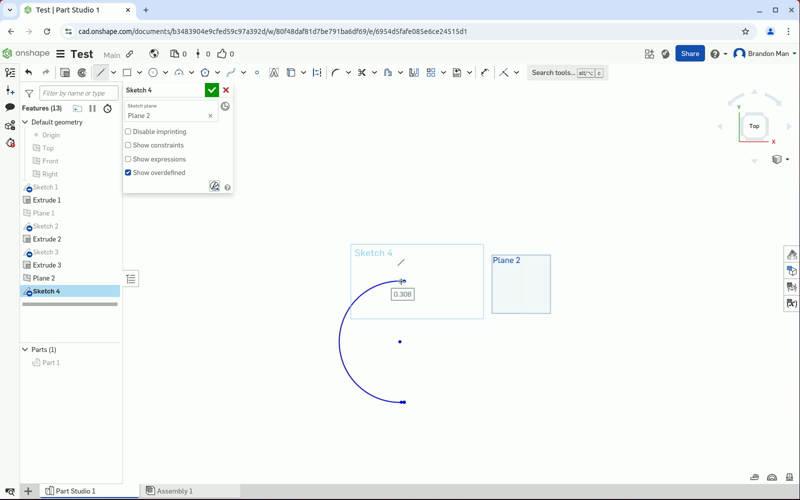
scroll(-6)
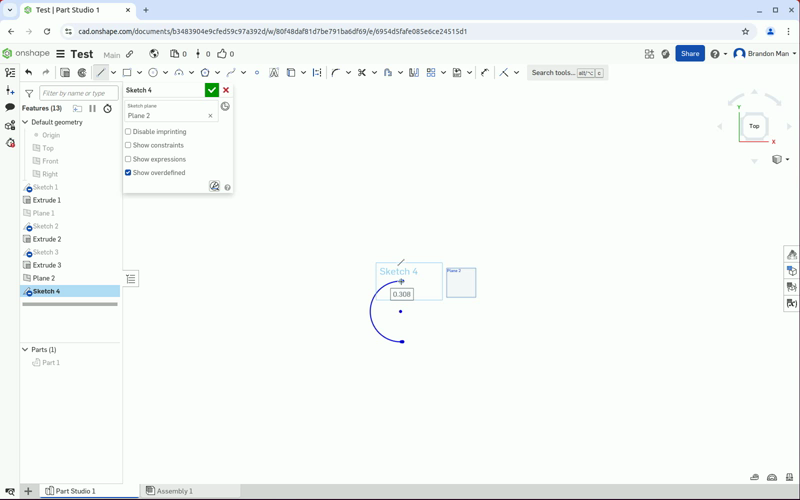
key_up(shift)
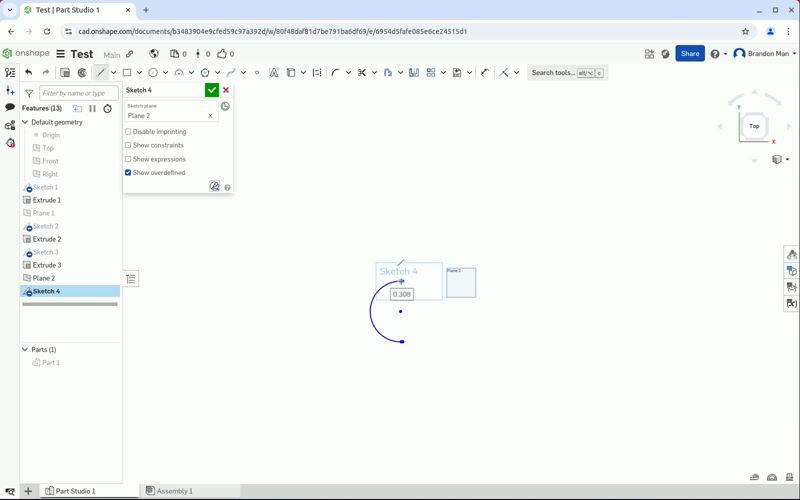
key_down(shift)
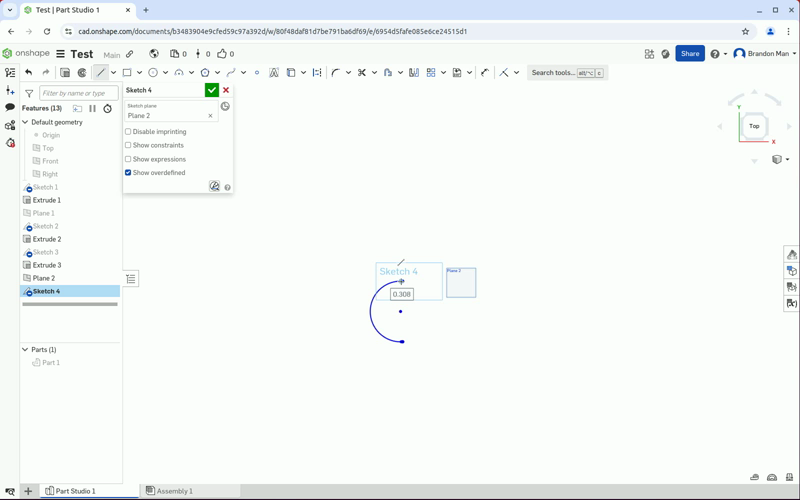
mouse_move(401, 341)
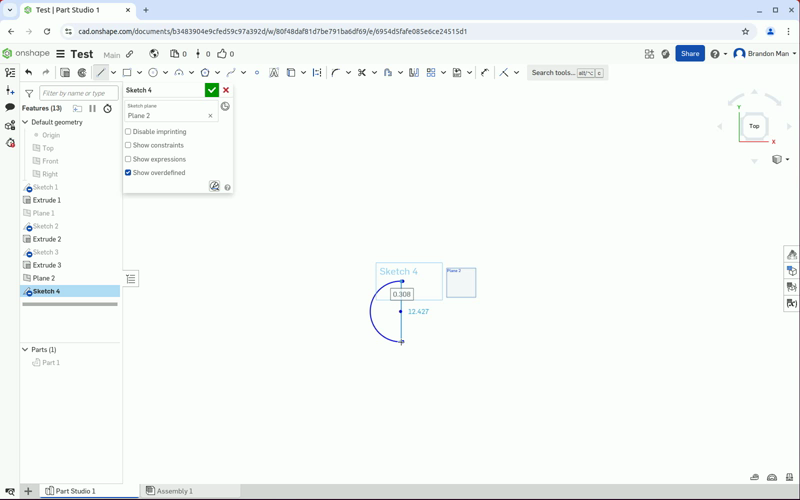
scroll(6)
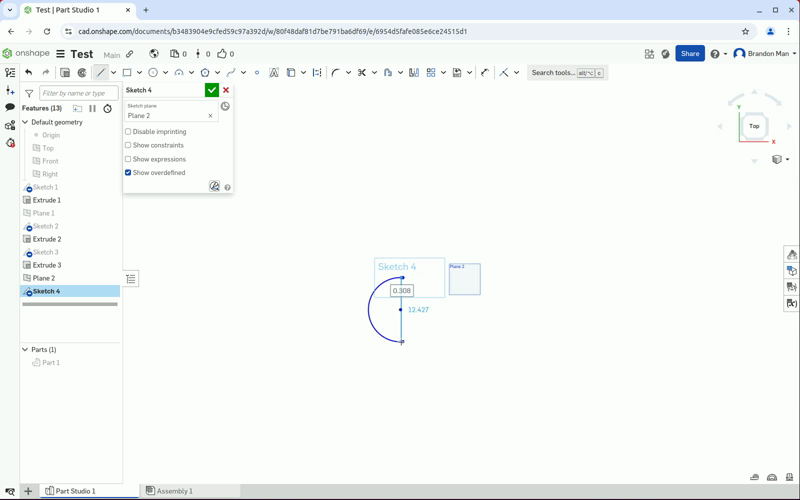
scroll(6)
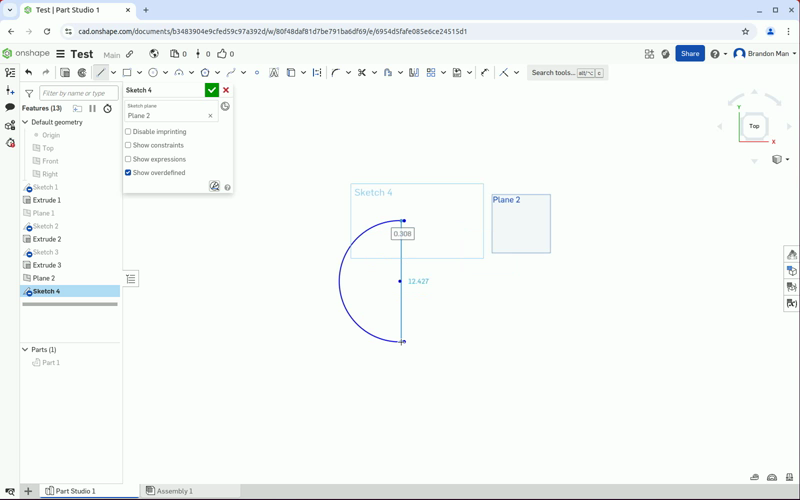
scroll(6)
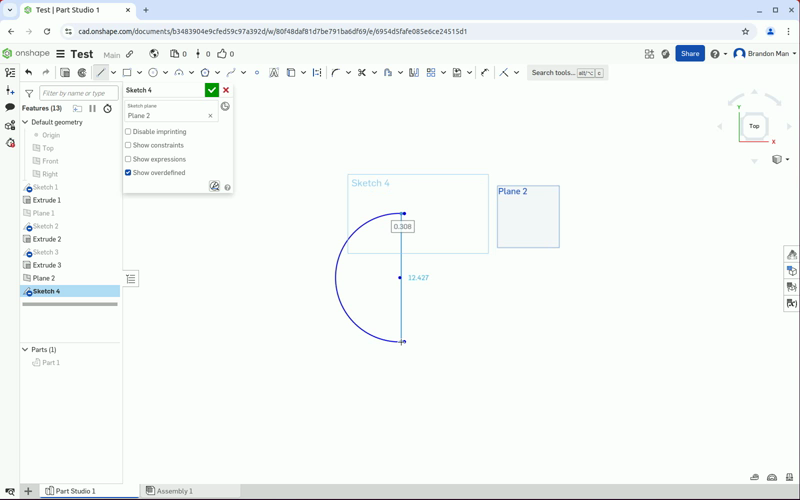
scroll(6)
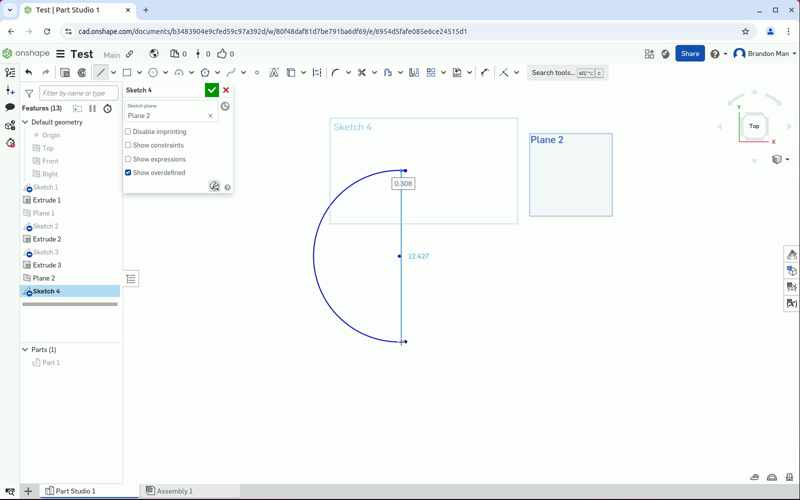
scroll(6)
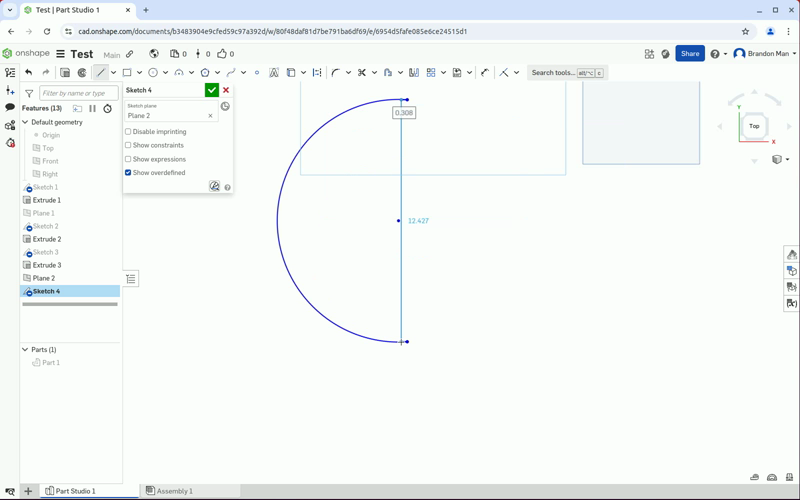
scroll(6)
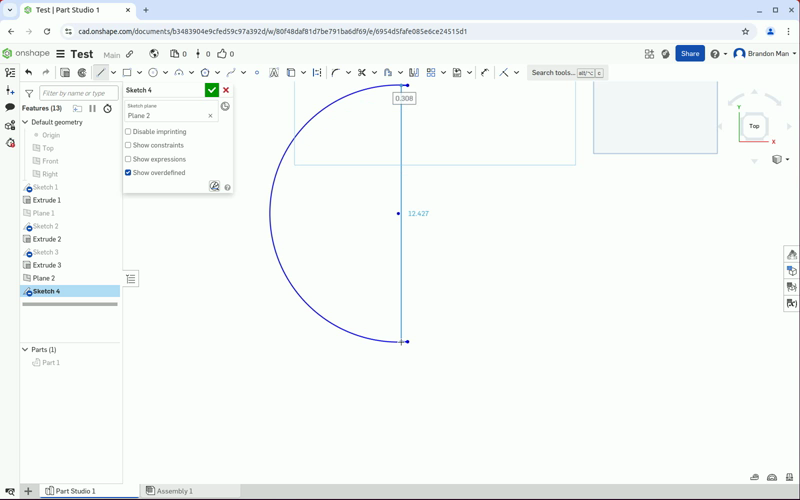
scroll(6)
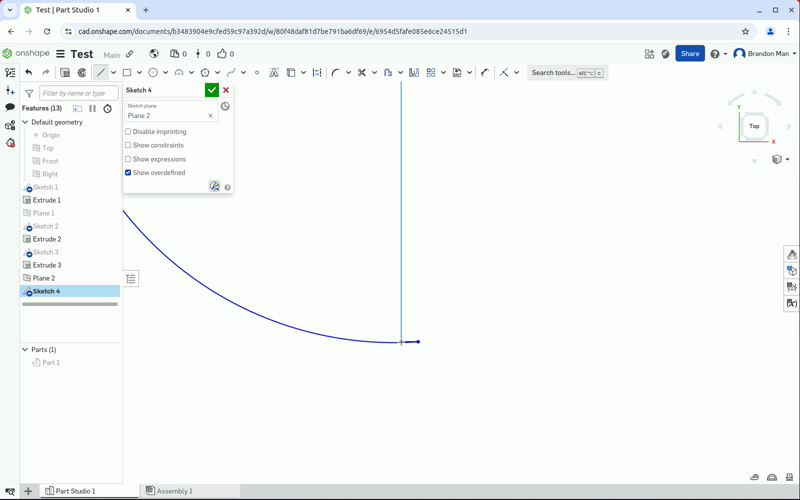
key_up(shift)
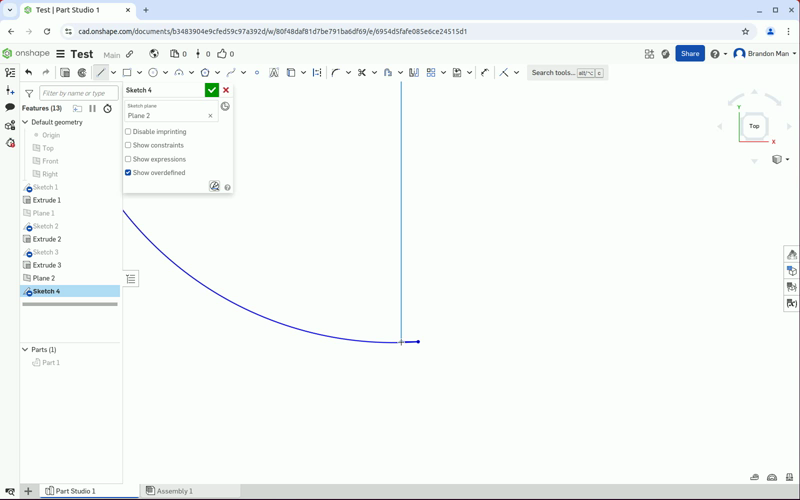
click(401, 341)
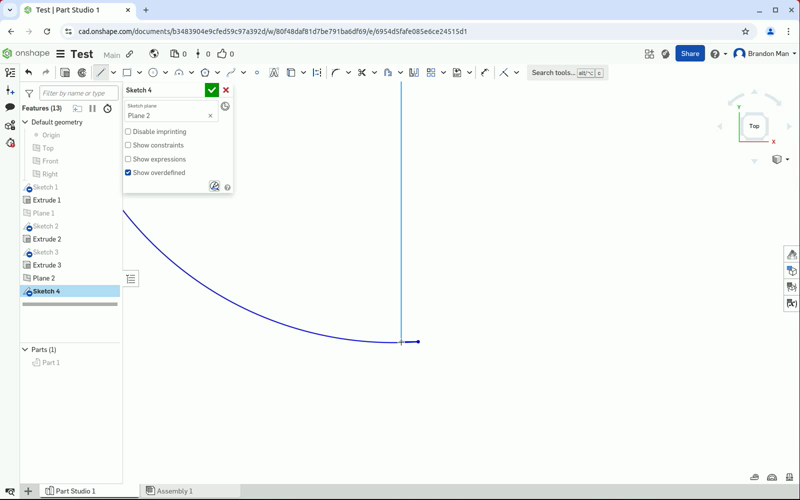
scroll(-6)
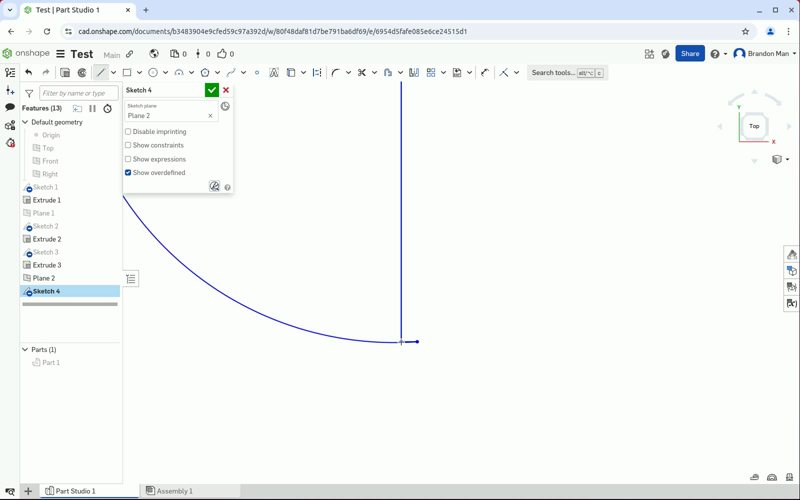
scroll(-6)
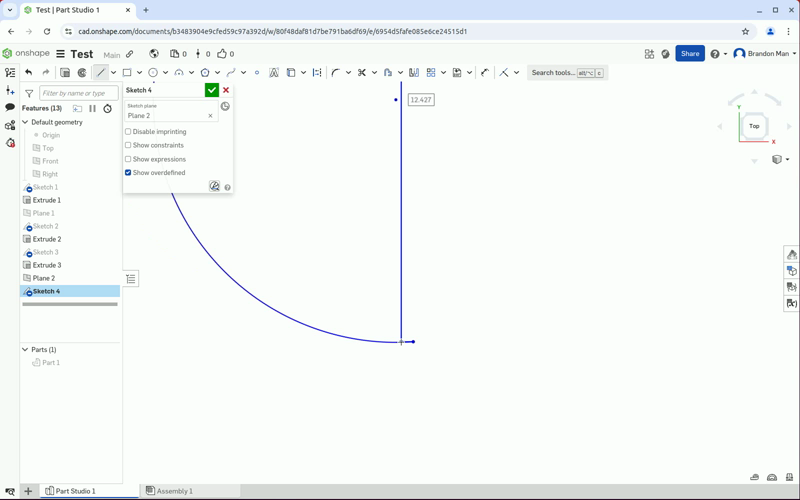
scroll(-6)
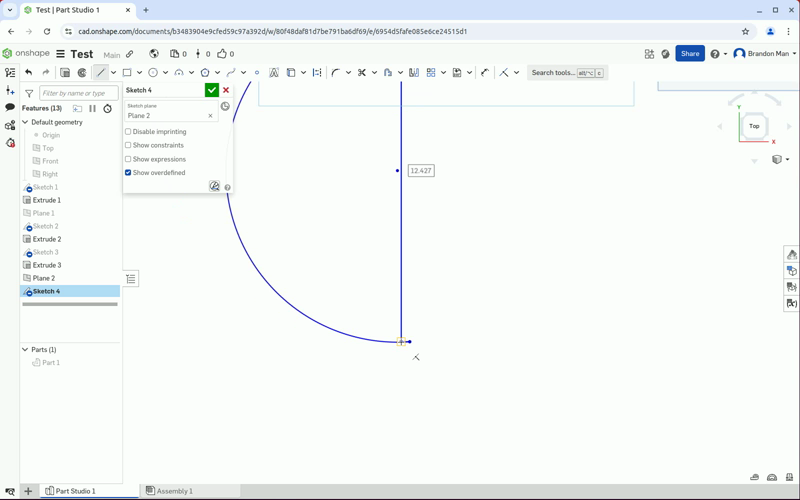
scroll(-6)
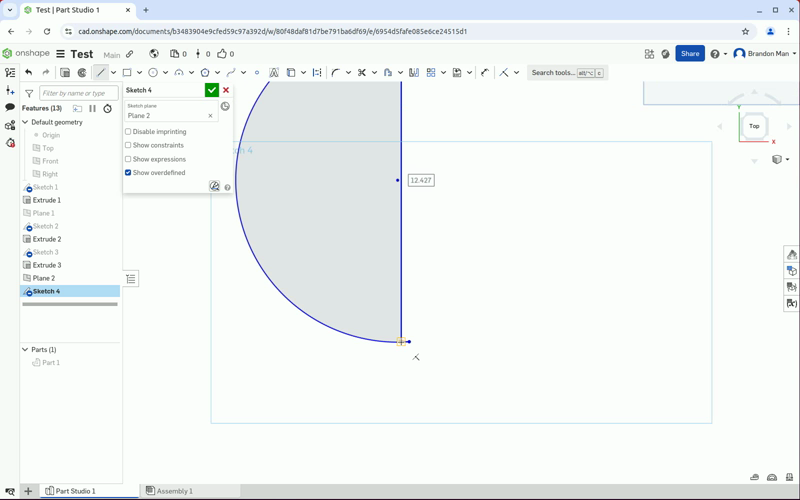
scroll(-6)
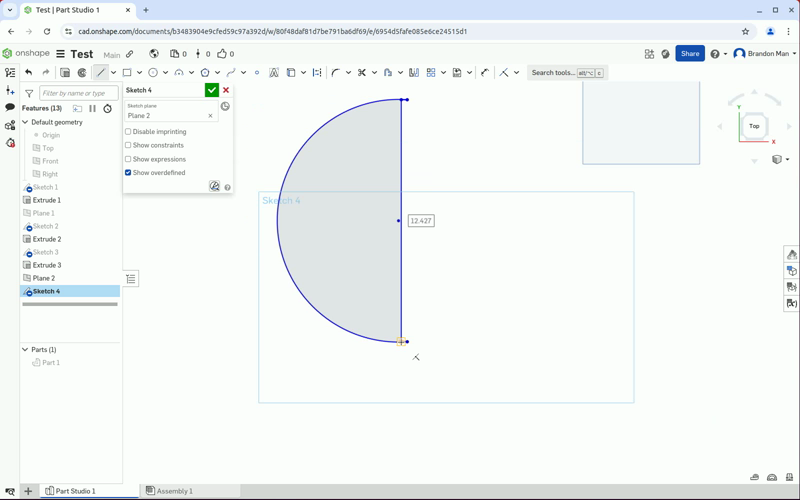
scroll(-6)
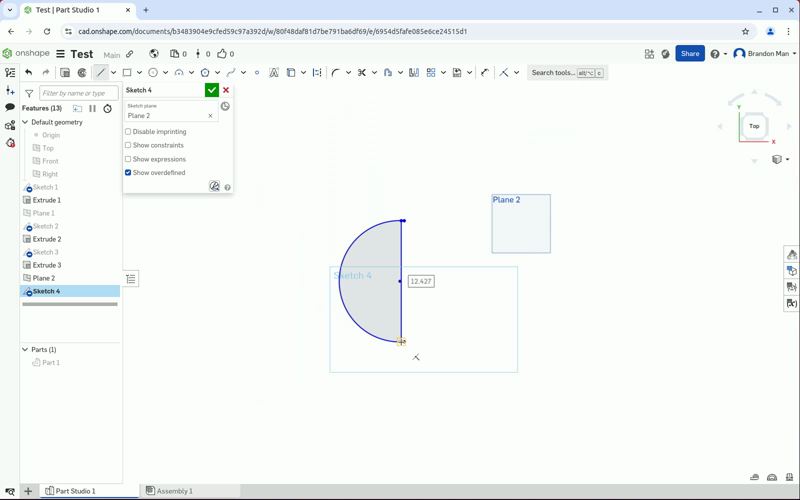
scroll(-6)
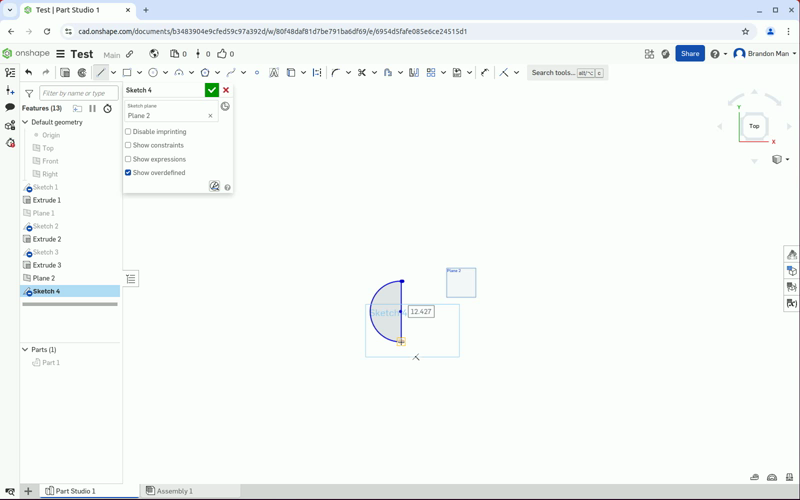
key(esc)
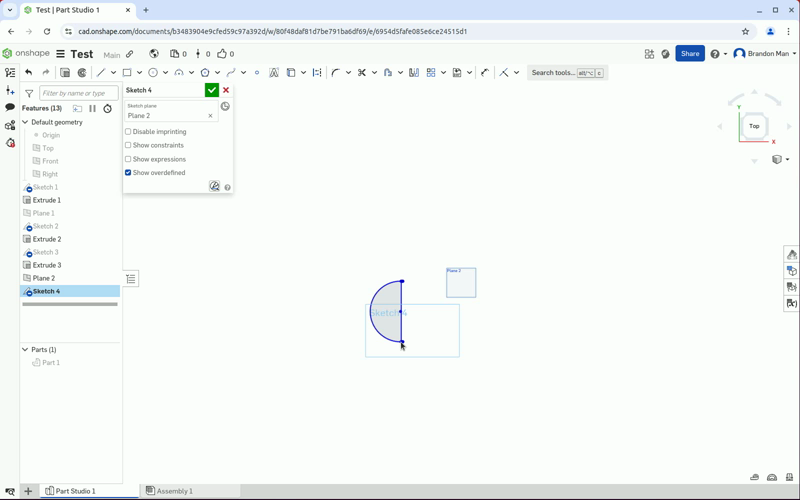
mouse_move(380, 330)
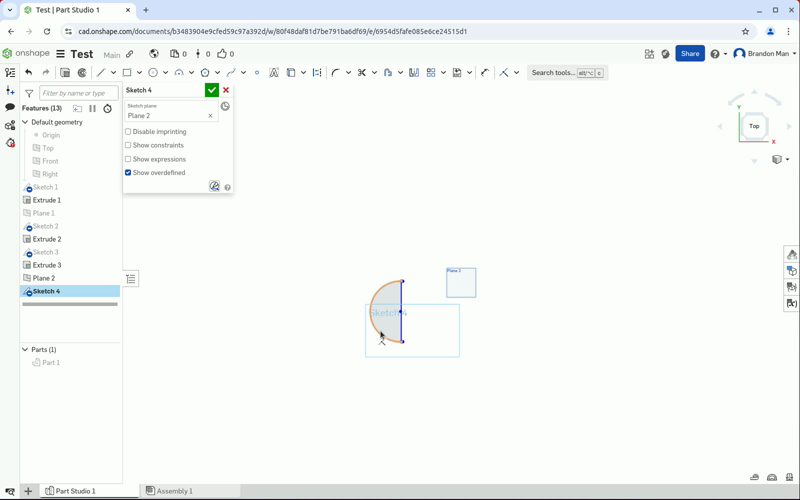
scroll(6)
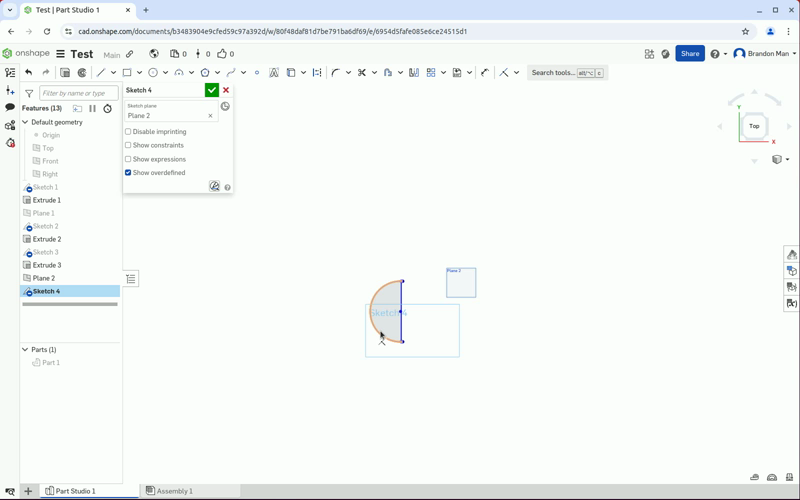
scroll(6)
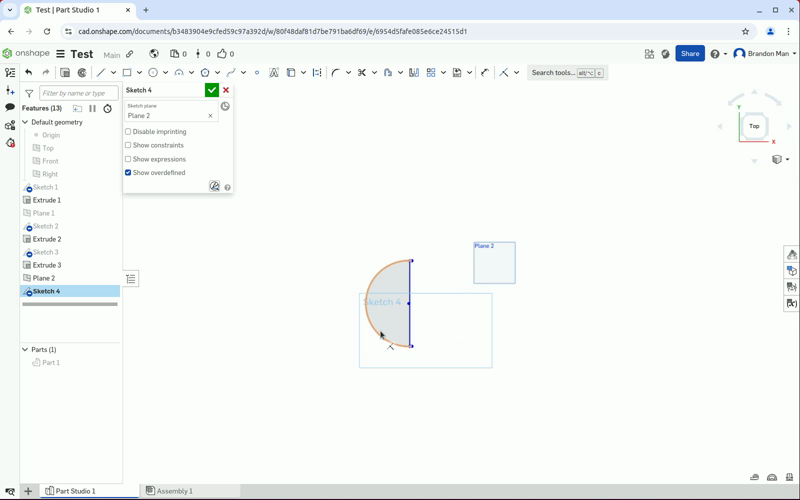
scroll(6)
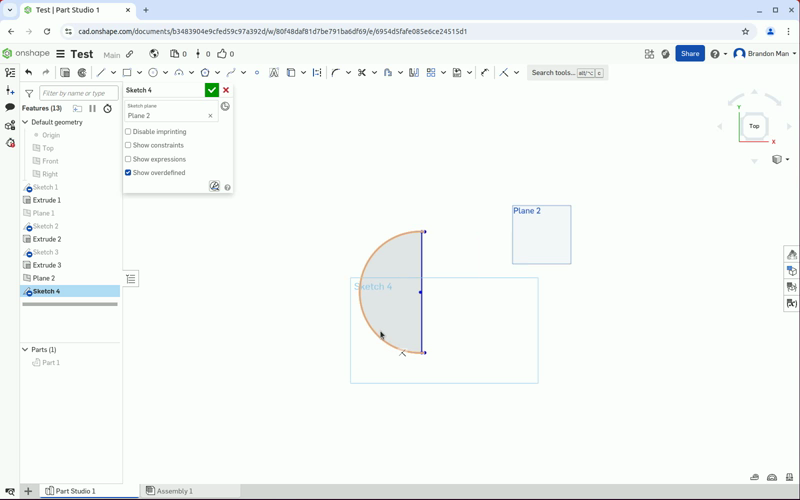
scroll(6)
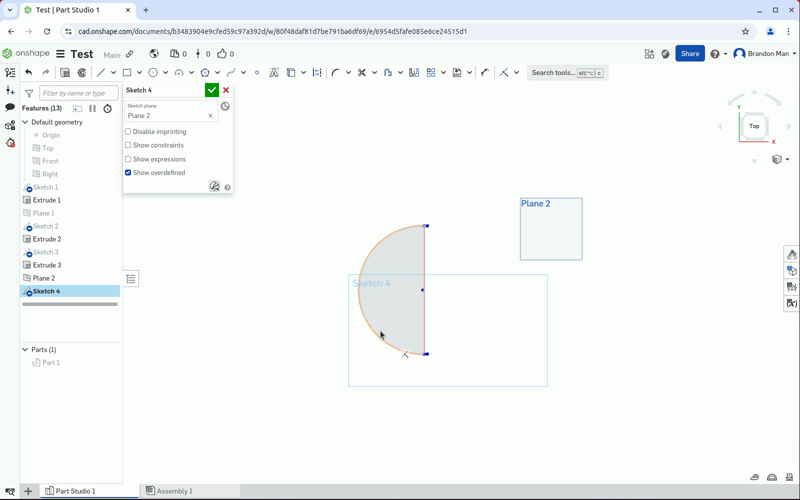
scroll(6)
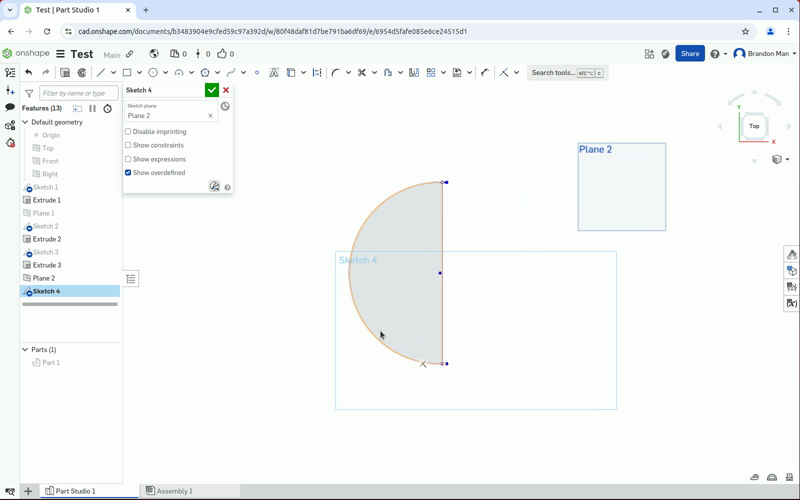
scroll(6)
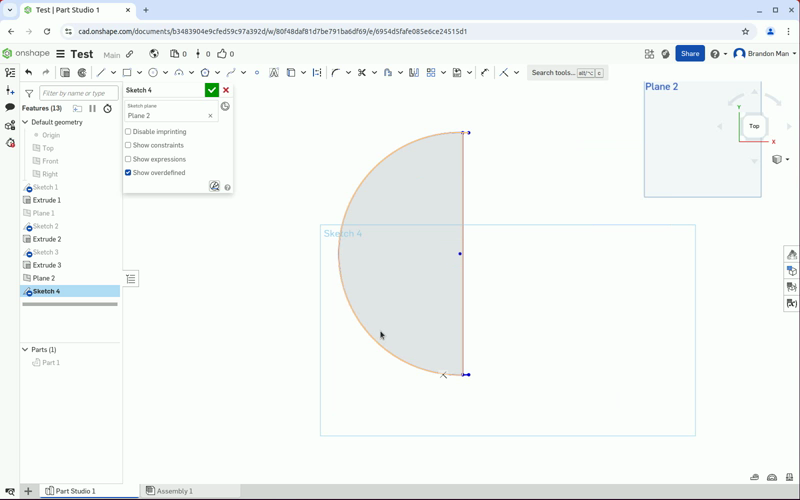
scroll(6)
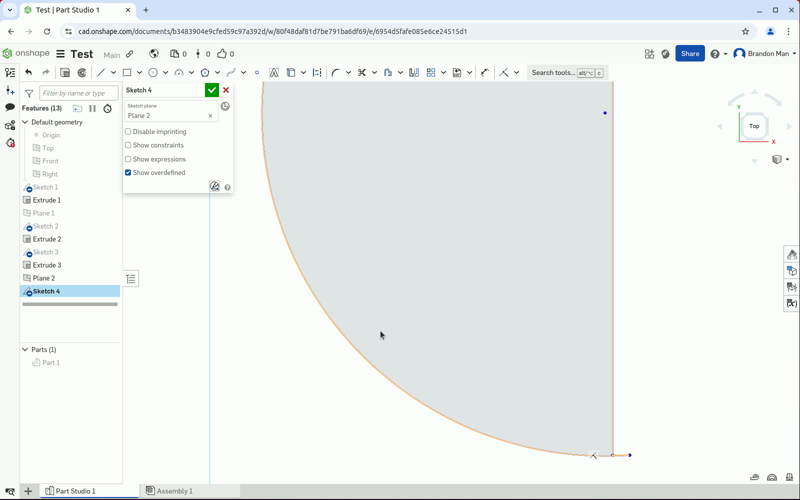
click(380, 330)
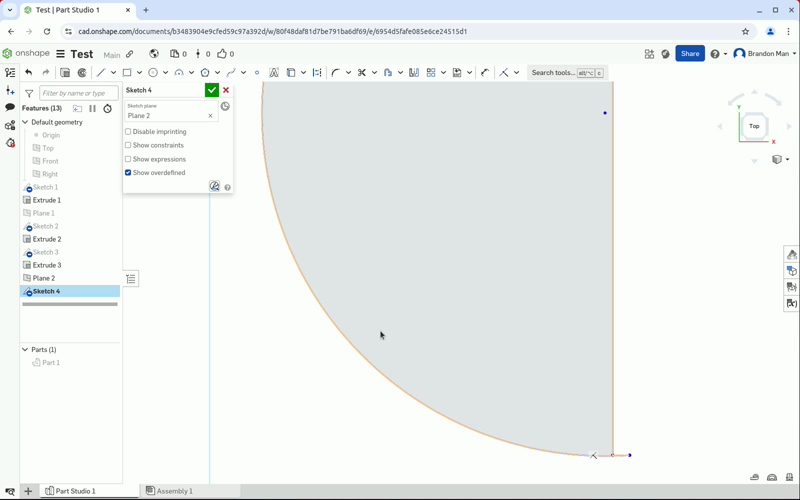
scroll(-6)
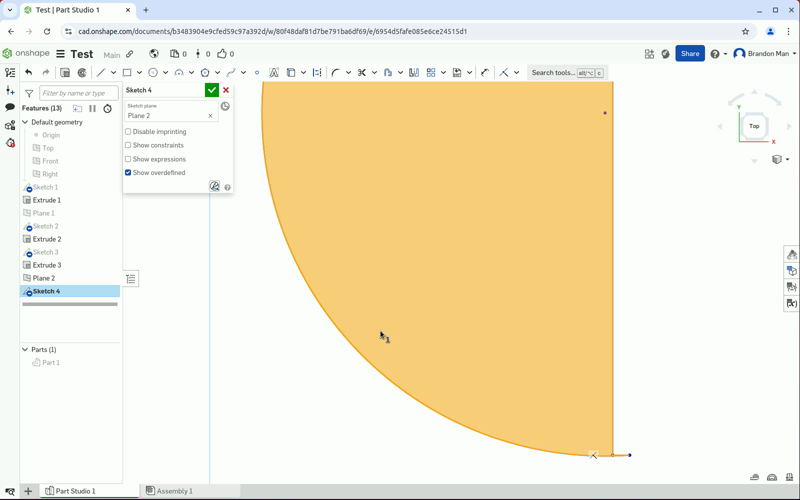
scroll(-6)
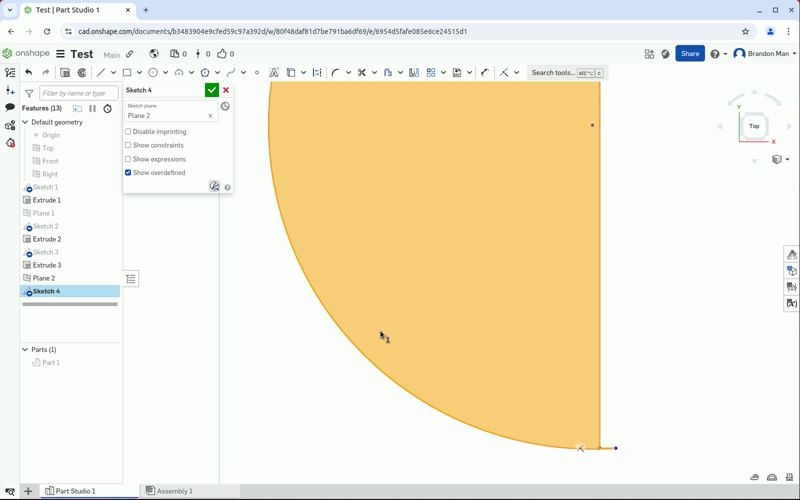
scroll(-6)
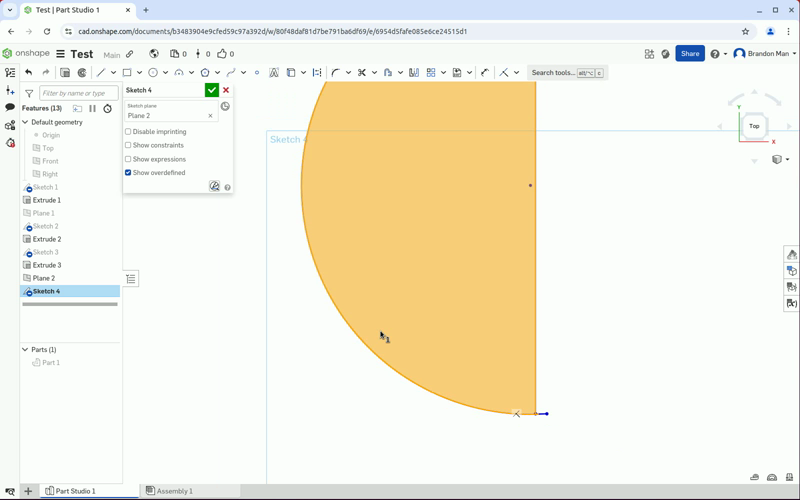
scroll(-6)
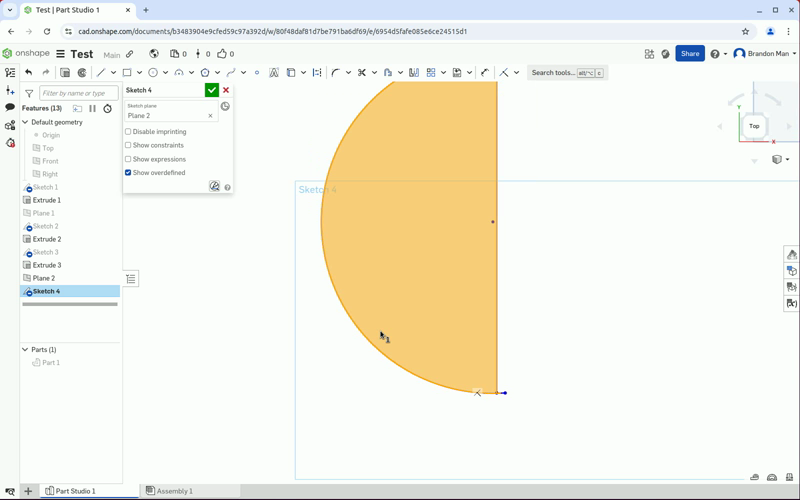
scroll(-6)
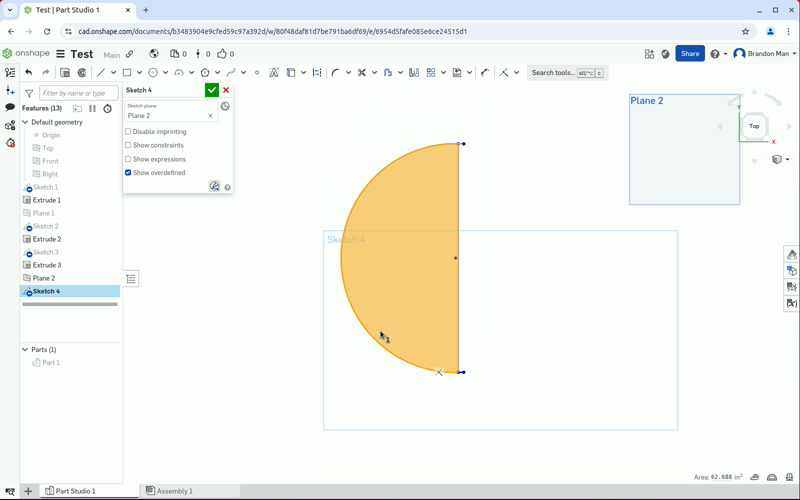
scroll(-6)
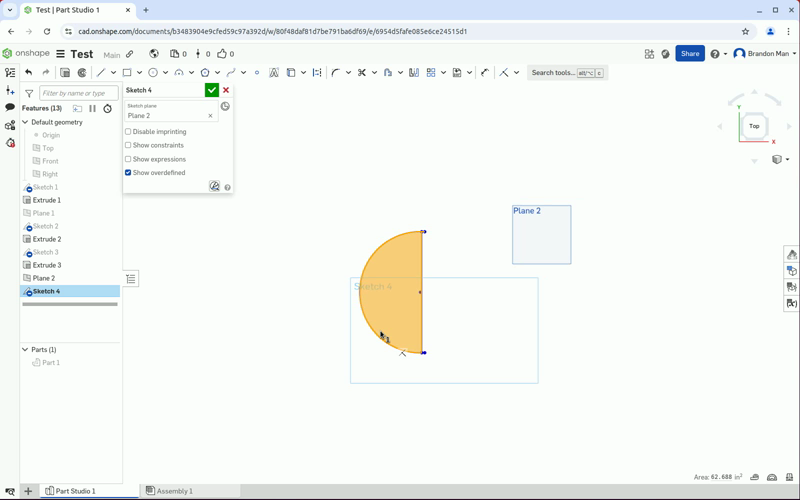
scroll(-6)
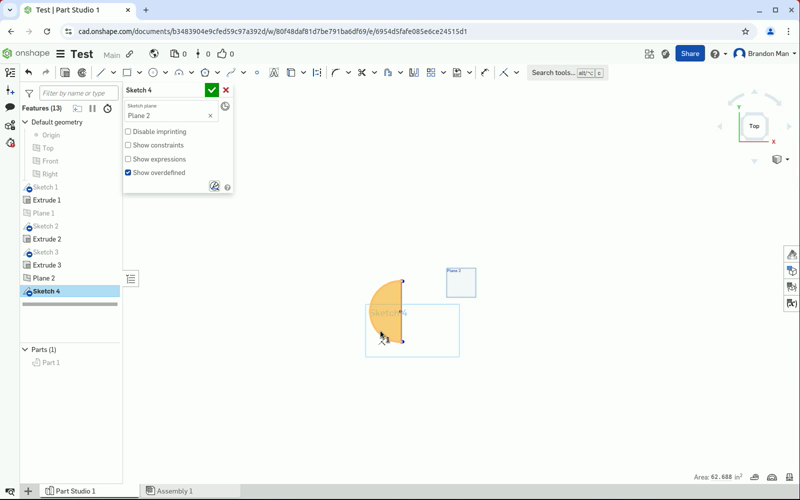
mouse_move(73, 352)
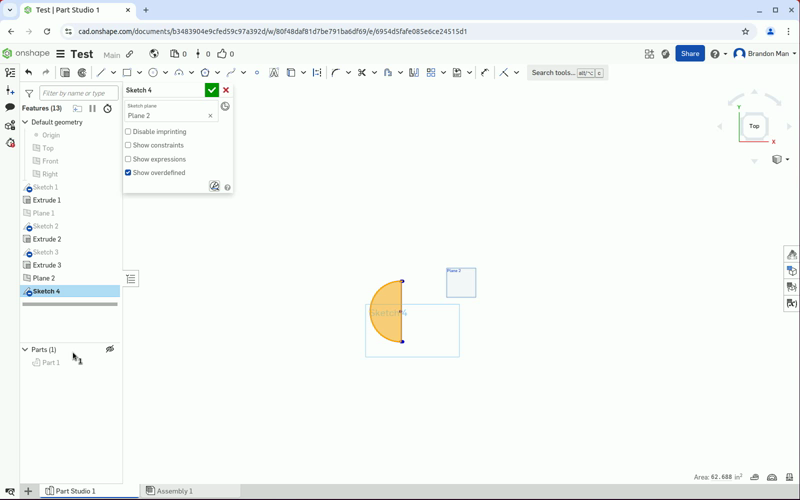
key(shift+y)
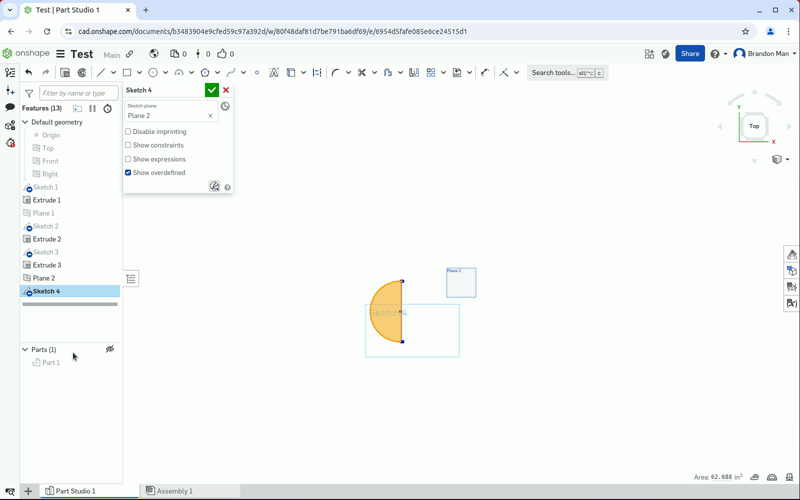
key(shift+e)
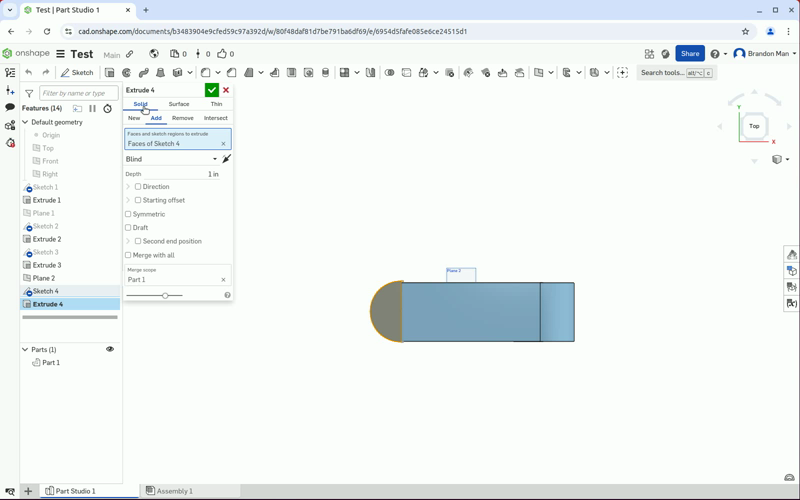
mouse_move(143, 106)
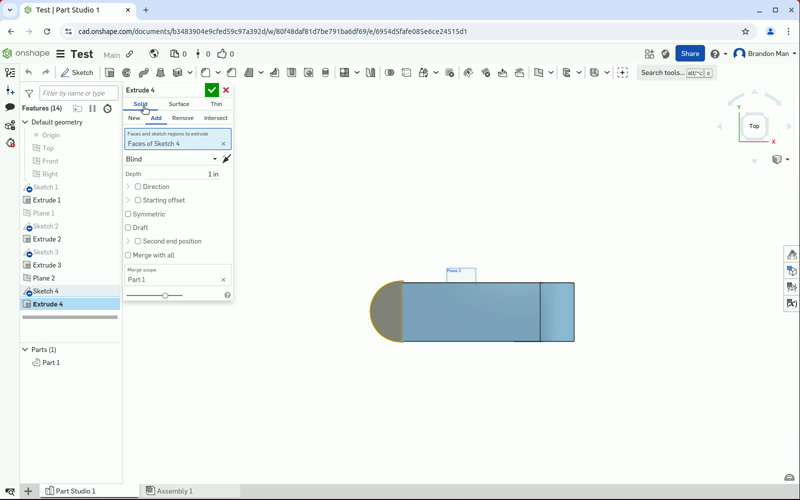
click(143, 106)
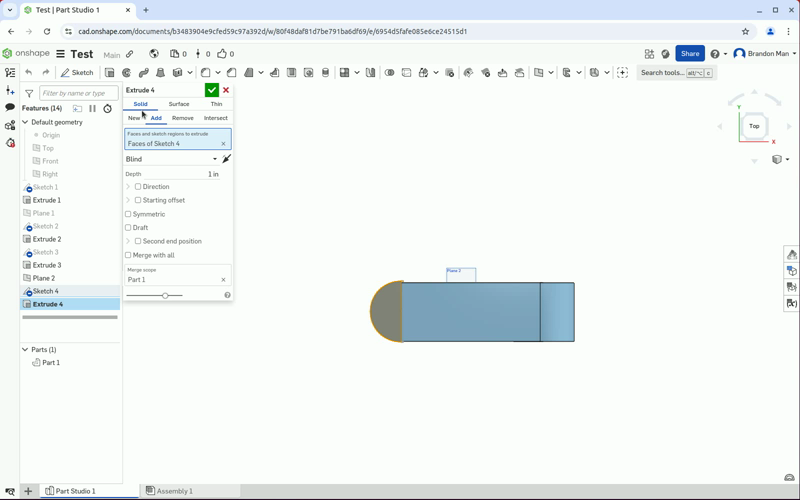
mouse_move(137, 120)
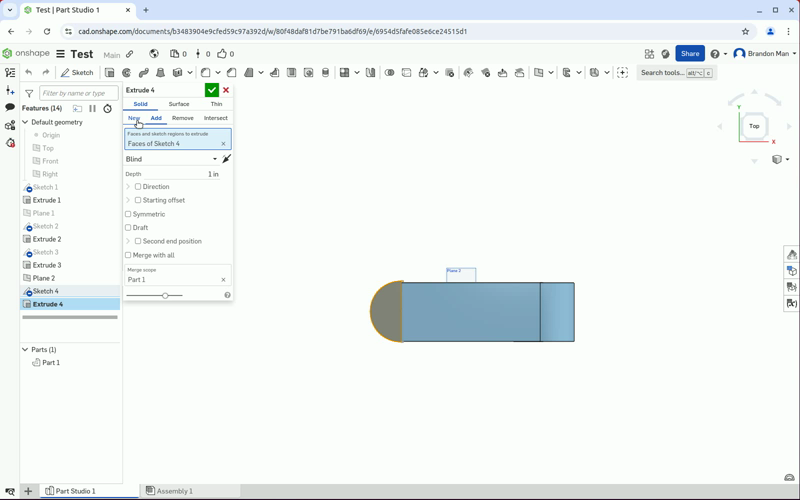
click(137, 120)
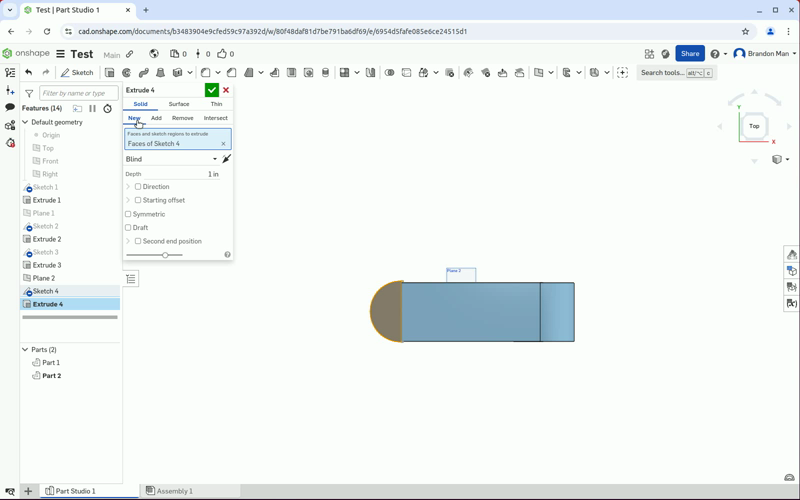
key(tab, 4)
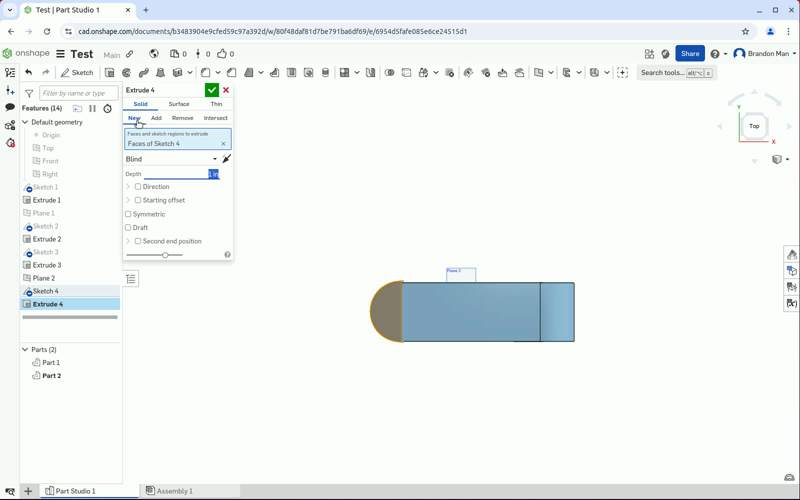
text(-12.036)
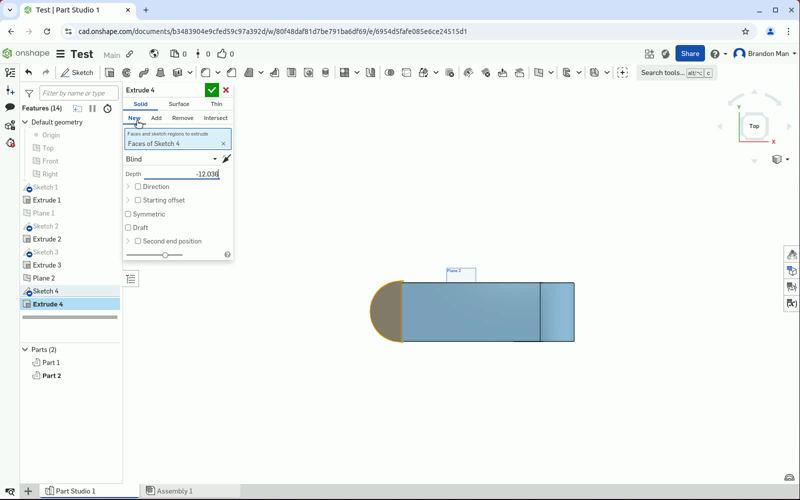
key(enter)
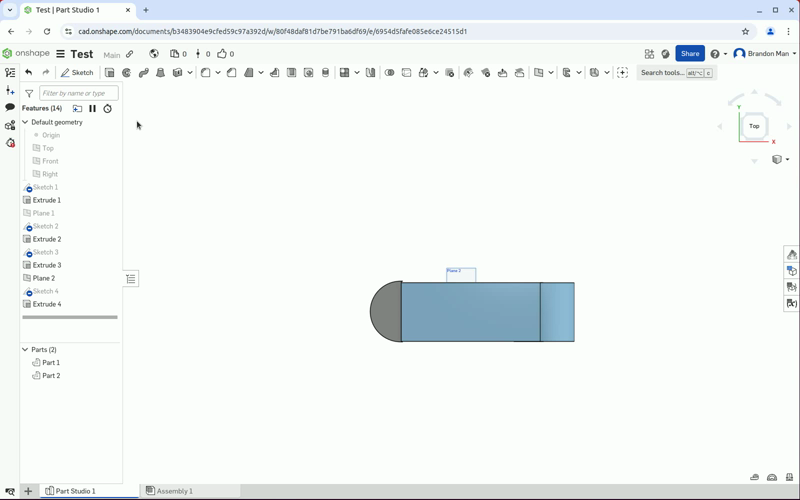
key(shift+h)
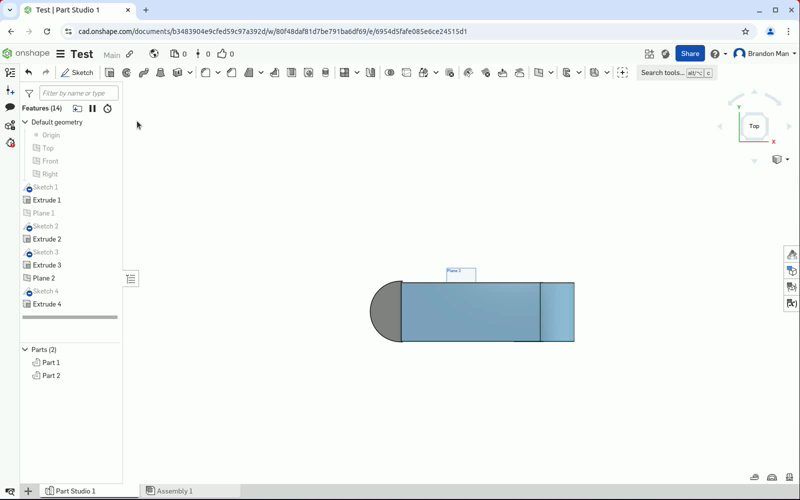
key(shift+h)
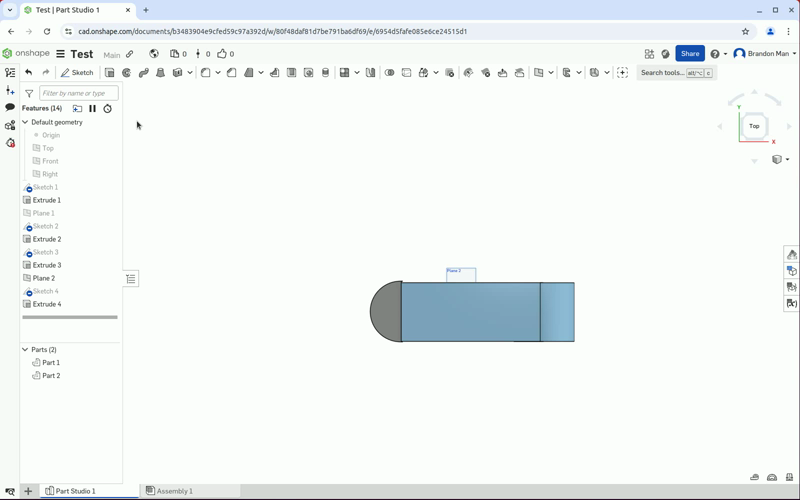
mouse_move(73, 189)
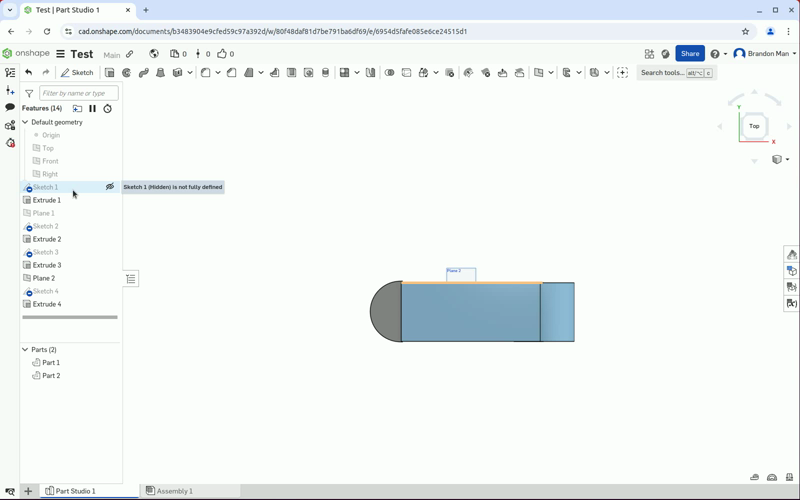
click(73, 189)
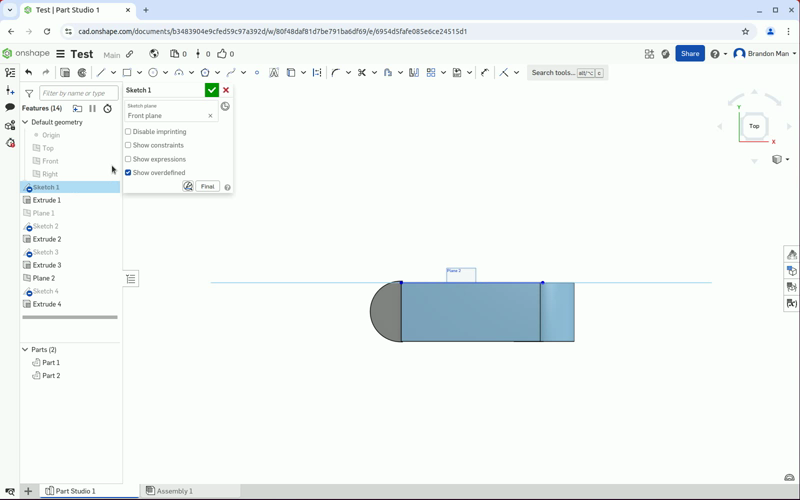
mouse_move(229, 92)
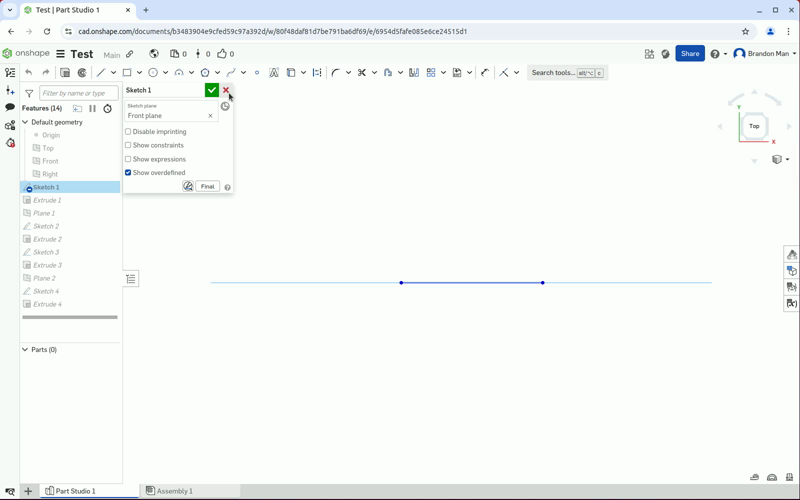
click(229, 92)
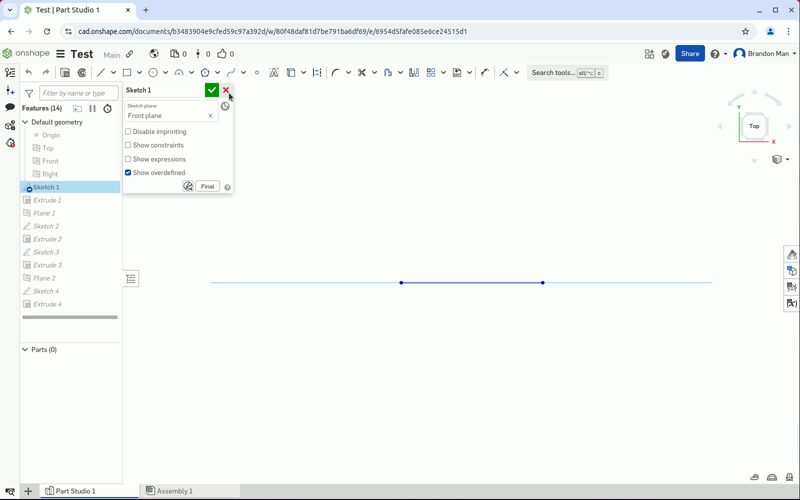
key(shift+s)
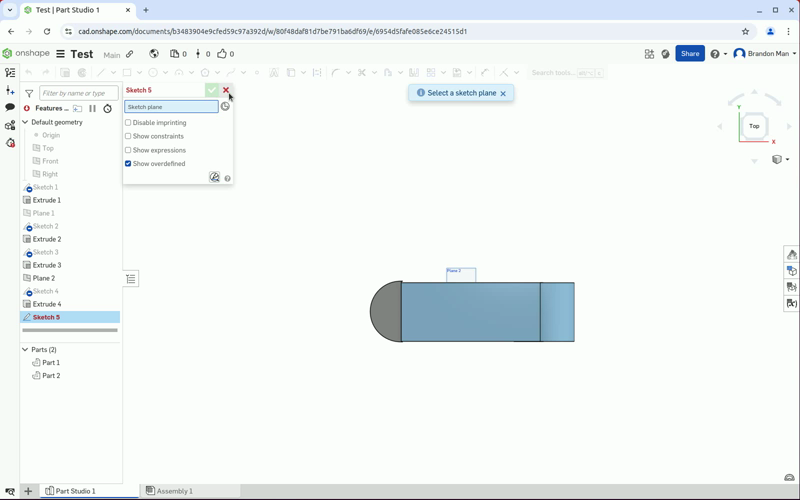
mouse_move(73, 280)
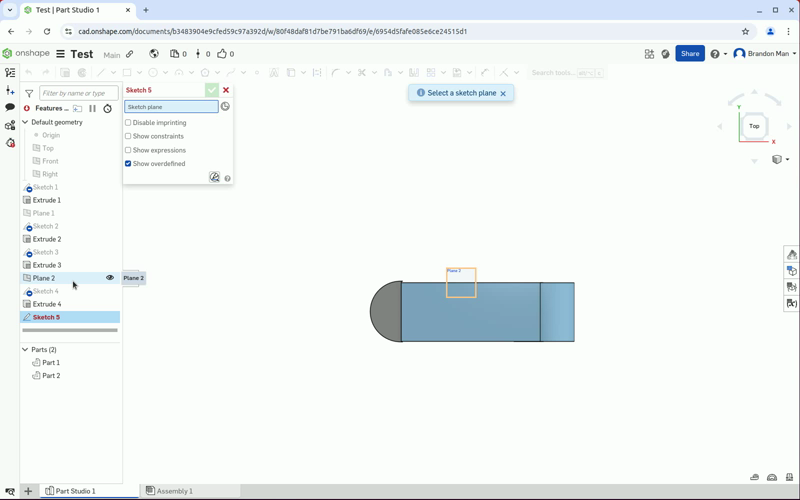
click(73, 280)
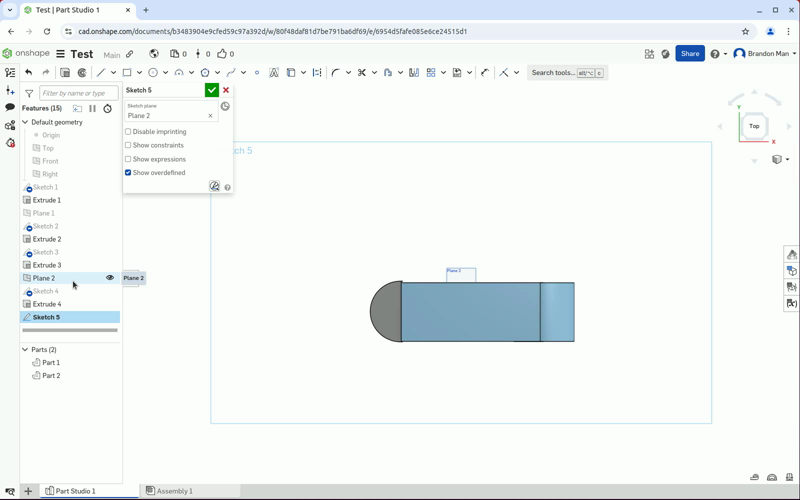
mouse_move(73, 352)
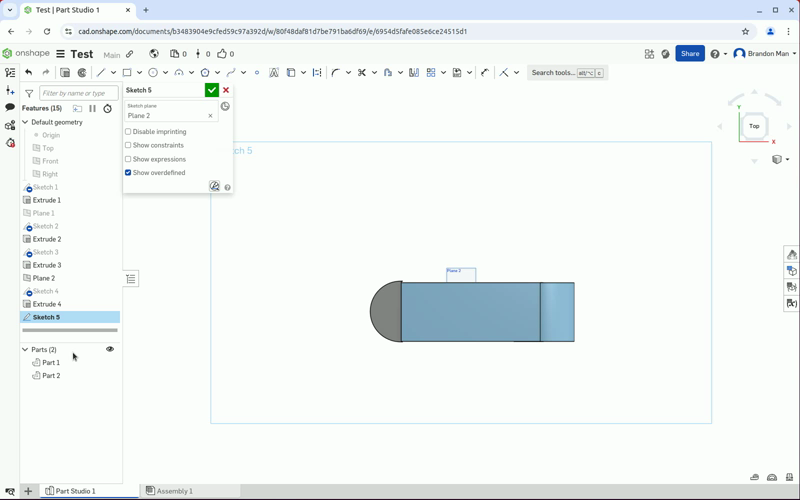
key(y)
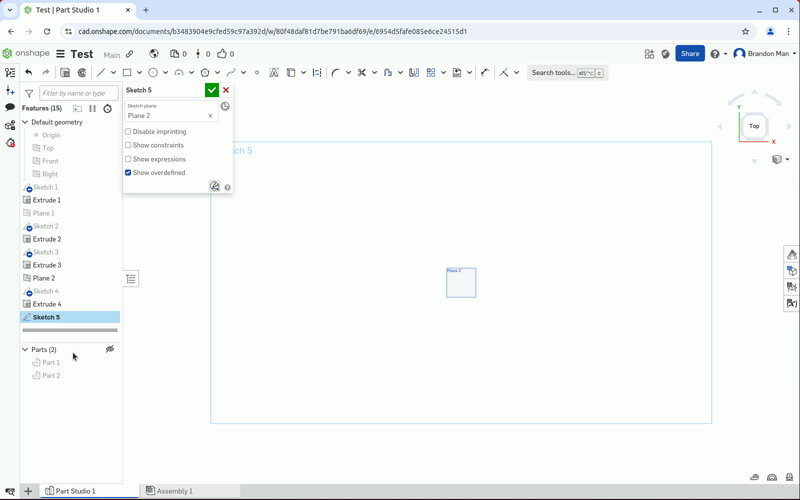
key(l)
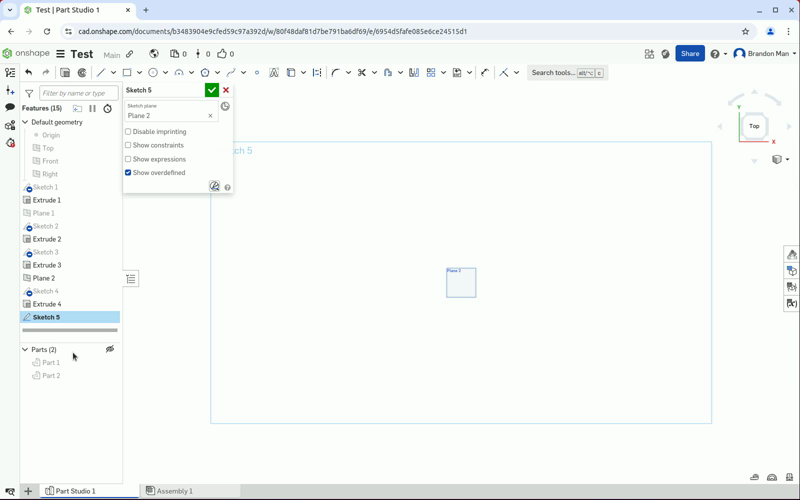
key_down(shift)
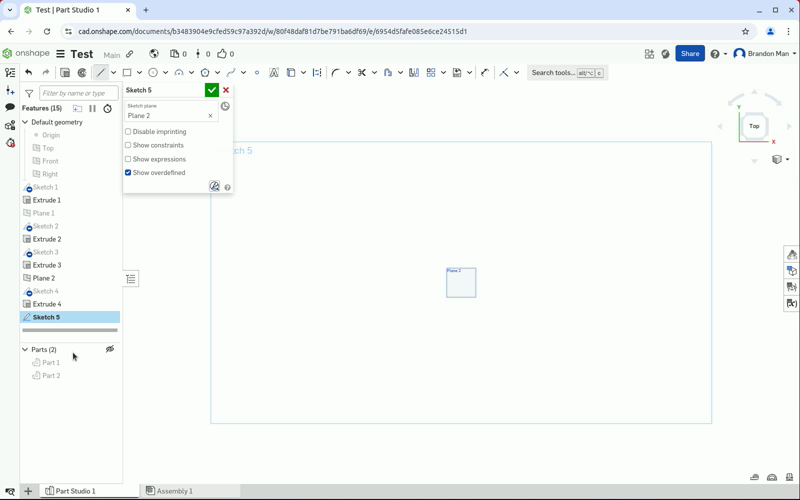
mouse_move(401, 341)
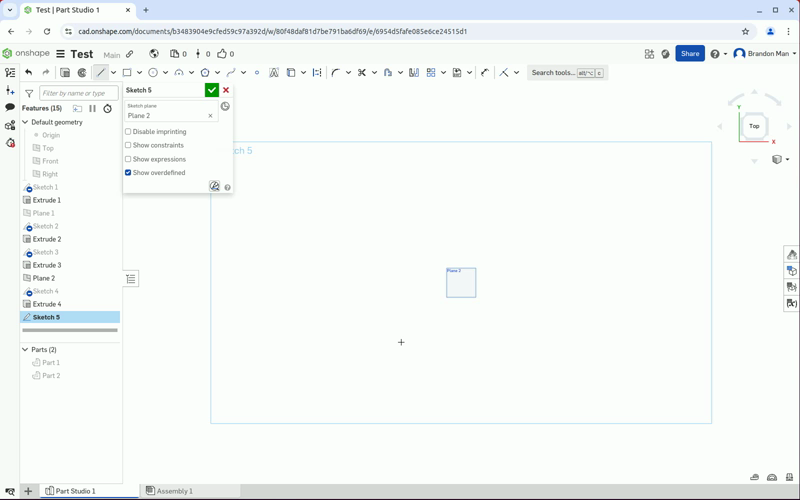
click(401, 341)
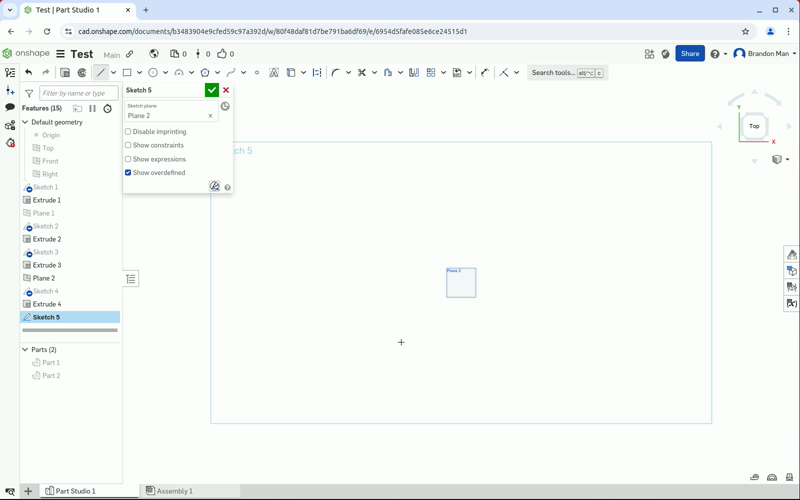
key_up(shift)
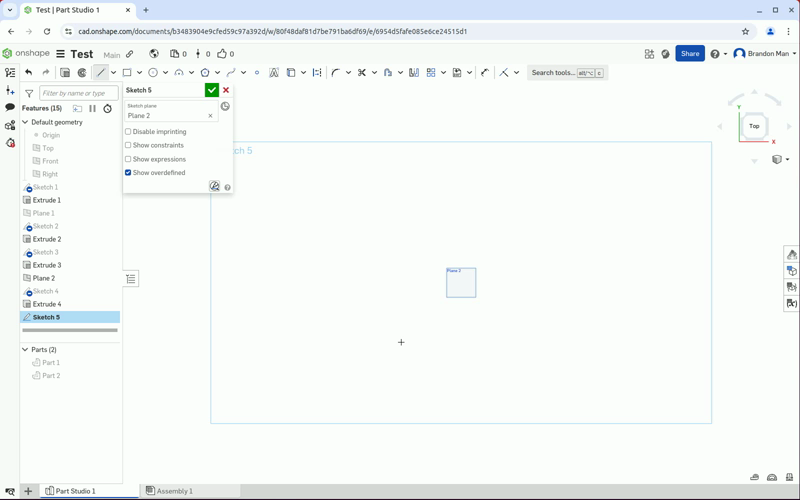
key_down(shift)
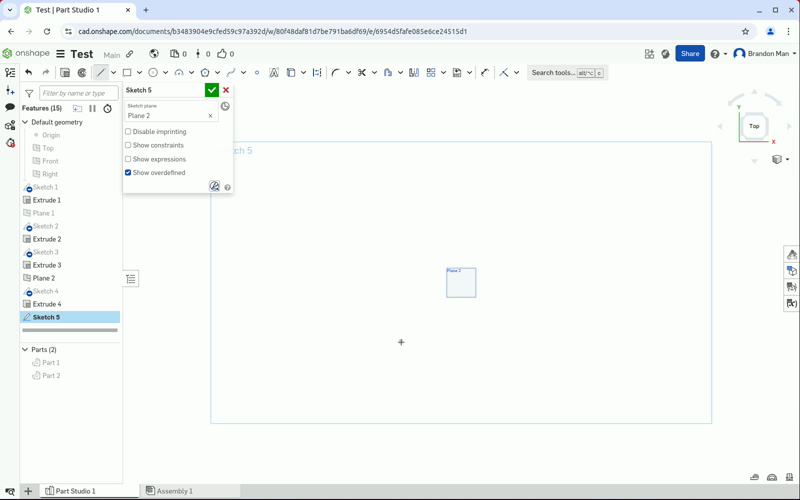
mouse_move(431, 341)
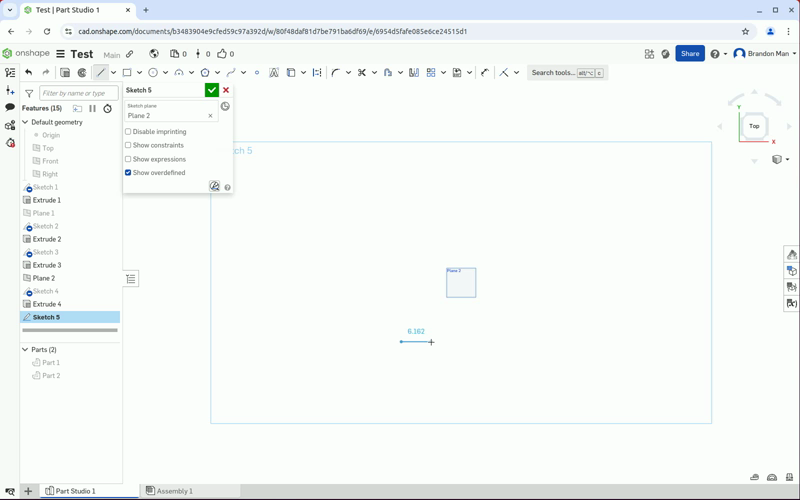
mouse_move(402, 341)
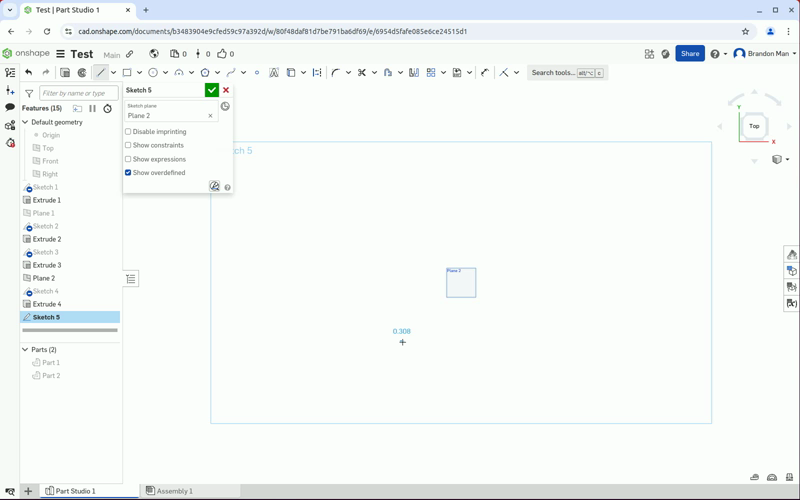
scroll(6)
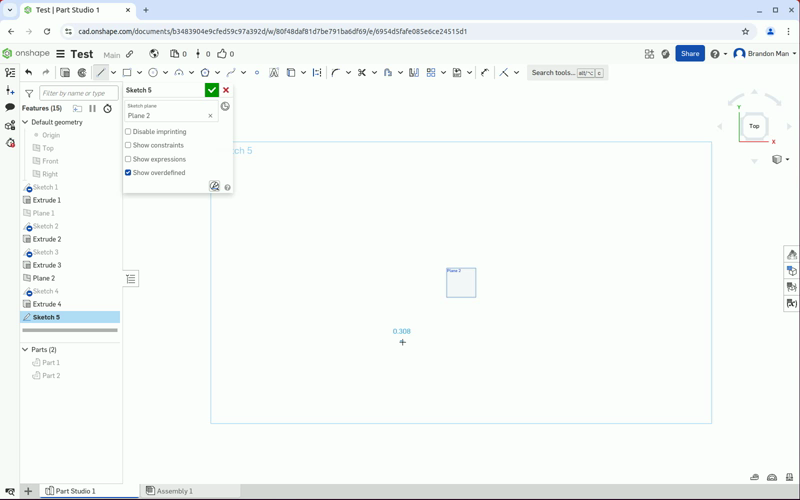
scroll(6)
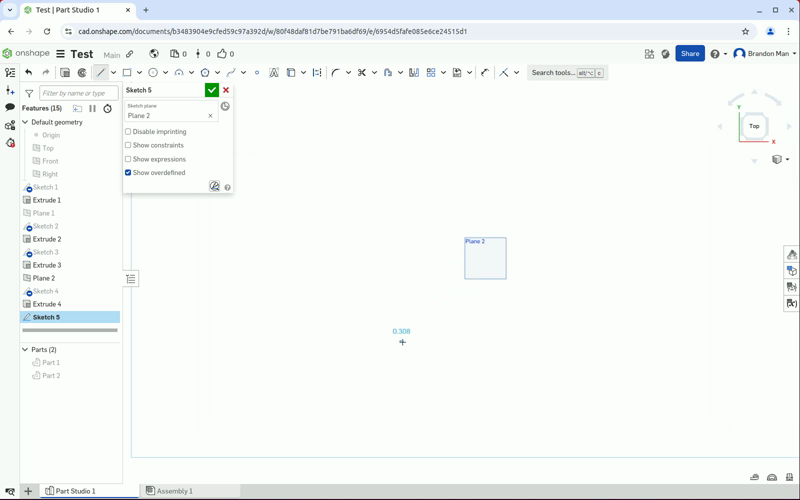
scroll(6)
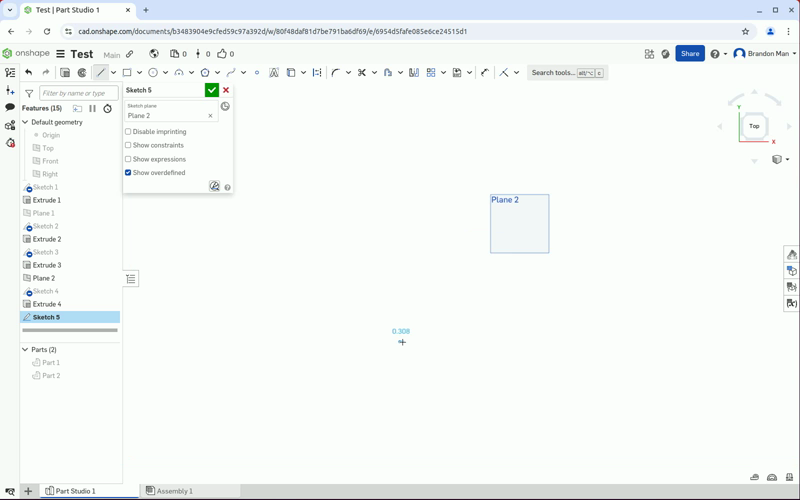
scroll(6)
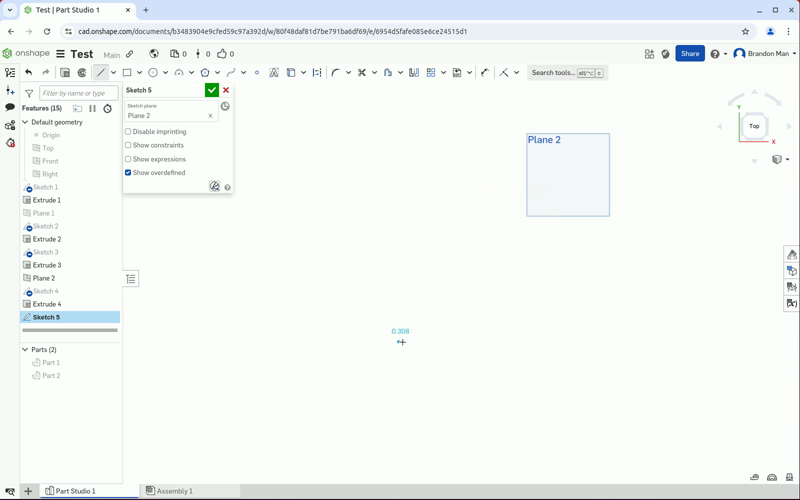
scroll(6)
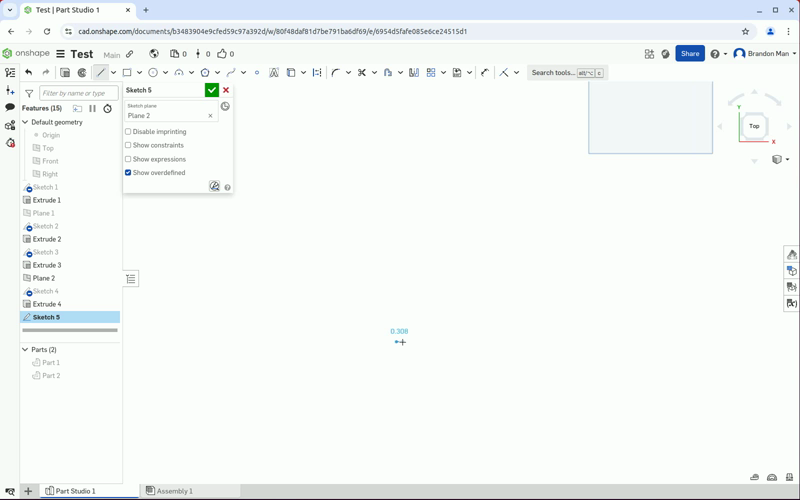
scroll(6)
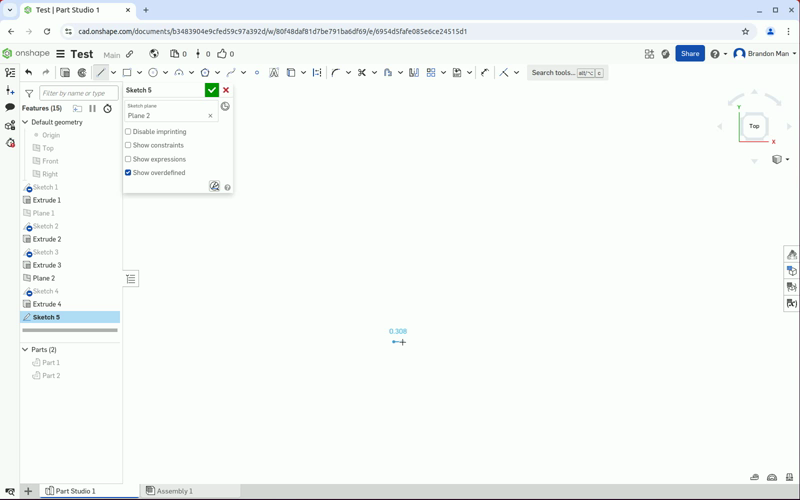
scroll(6)
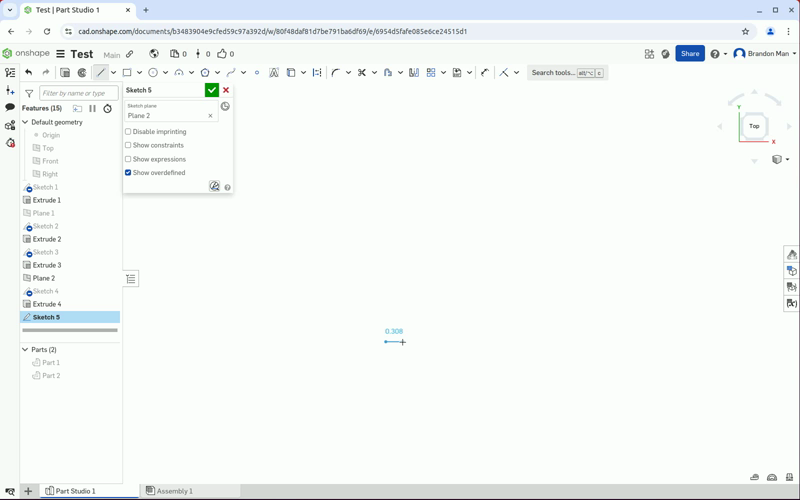
click(402, 341)
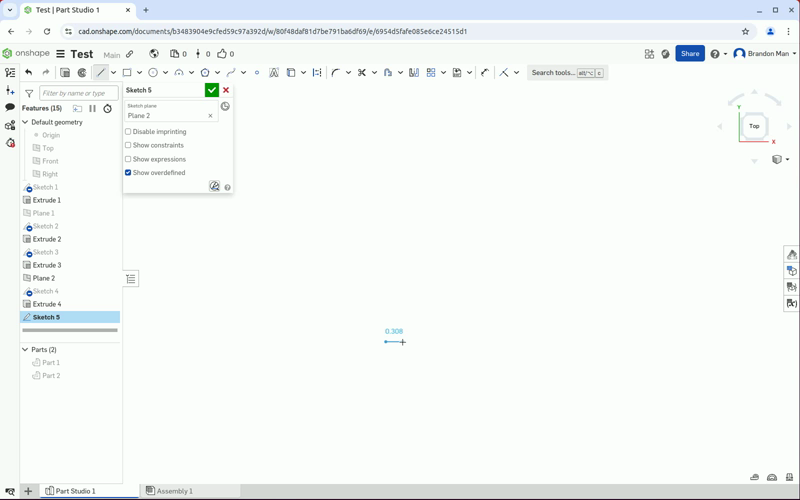
scroll(-6)
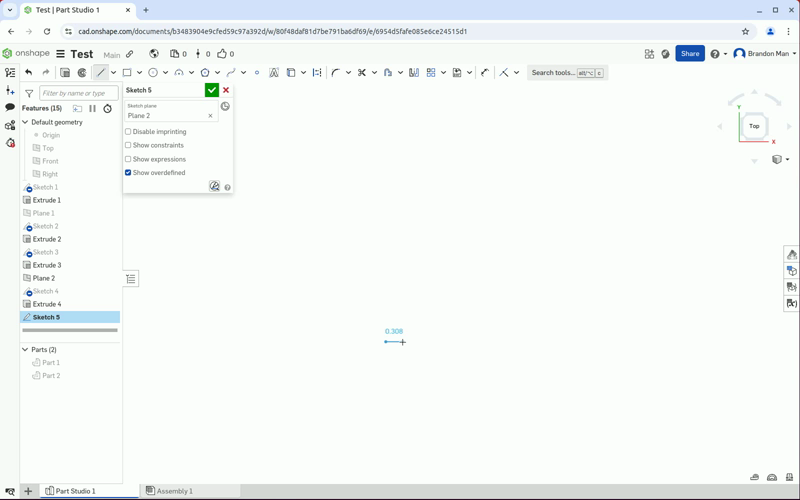
scroll(-6)
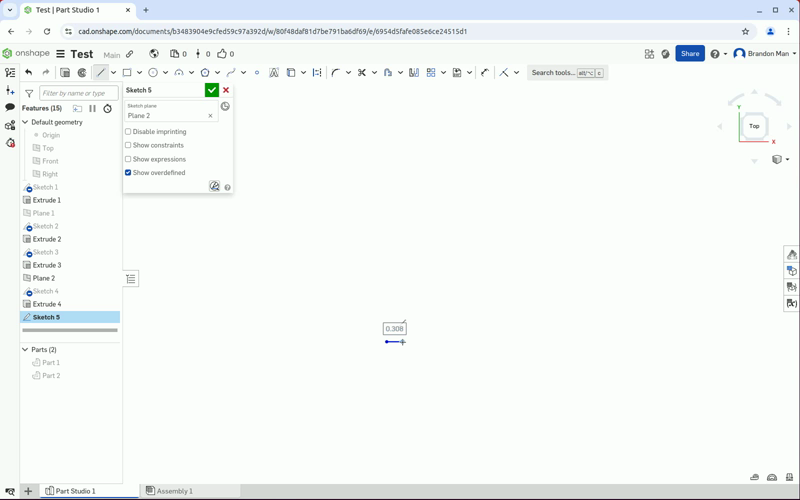
scroll(-6)
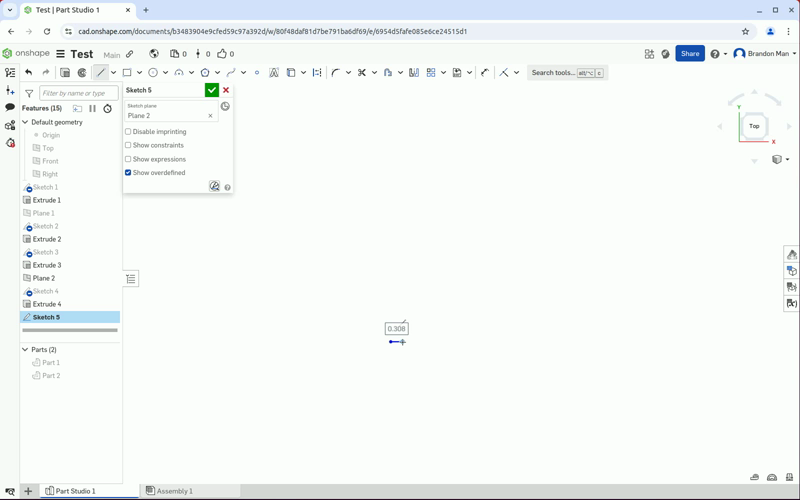
scroll(-6)
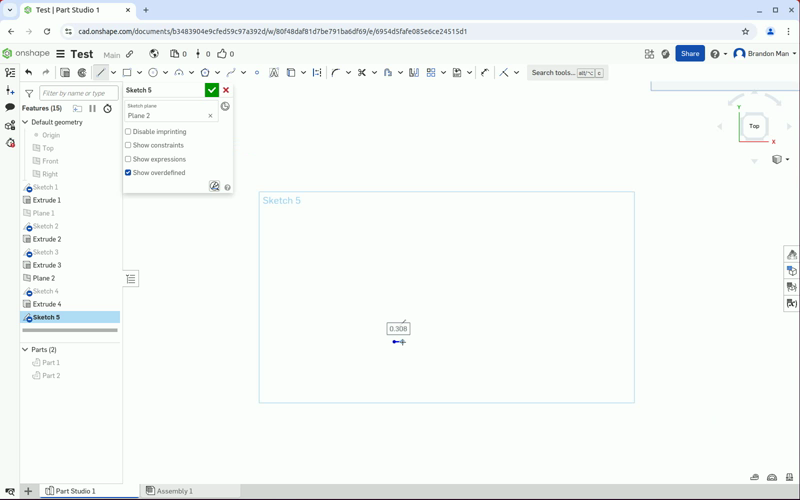
scroll(-6)
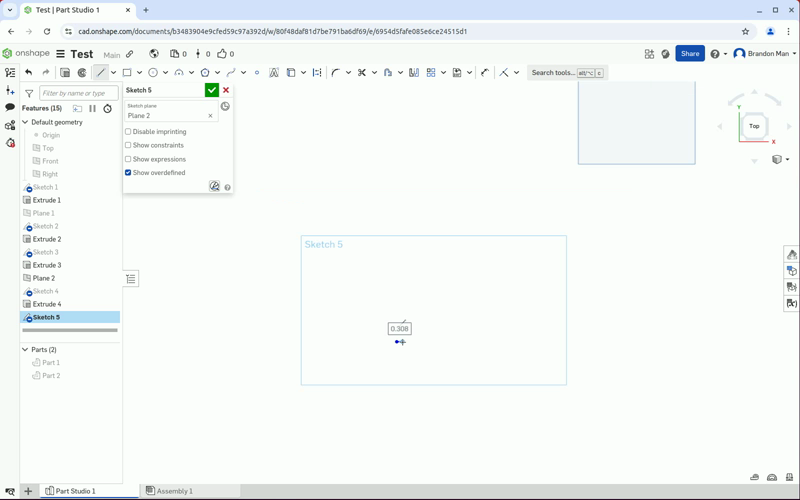
scroll(-6)
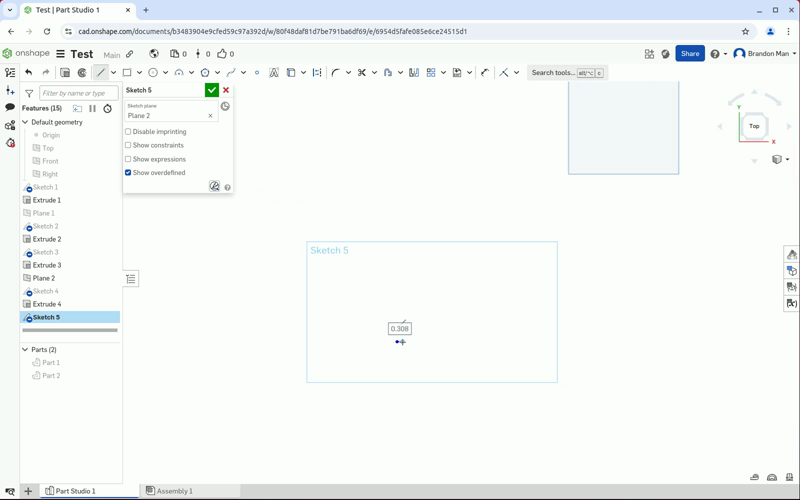
scroll(-6)
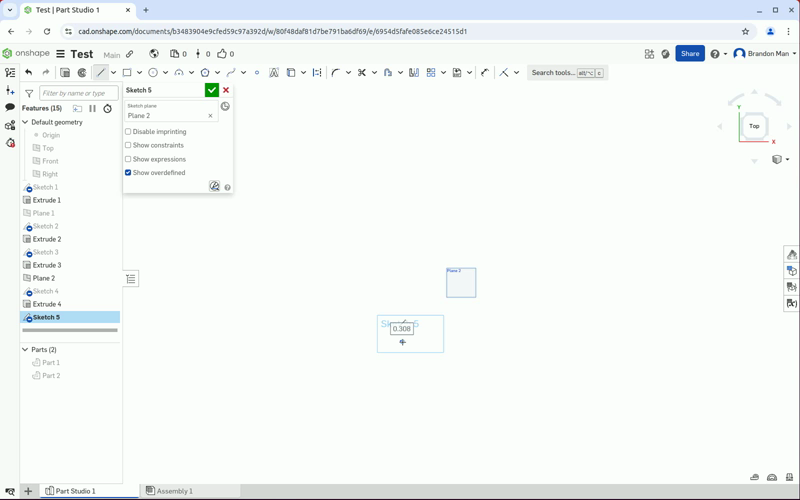
key_up(shift)
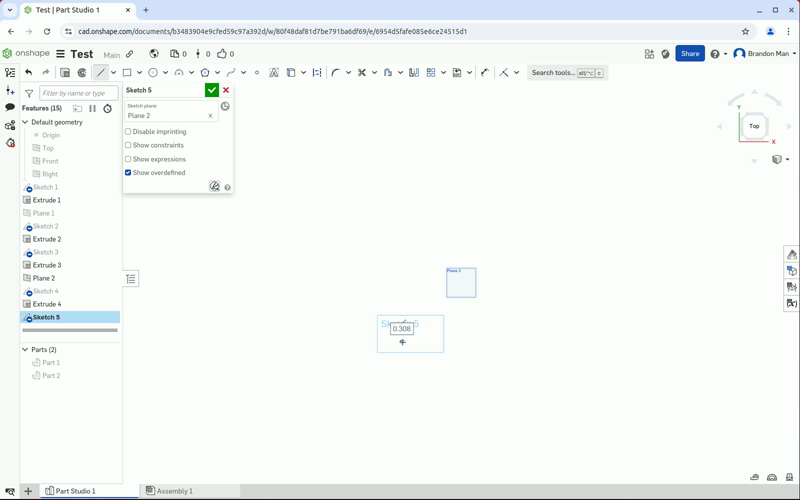
key(esc)
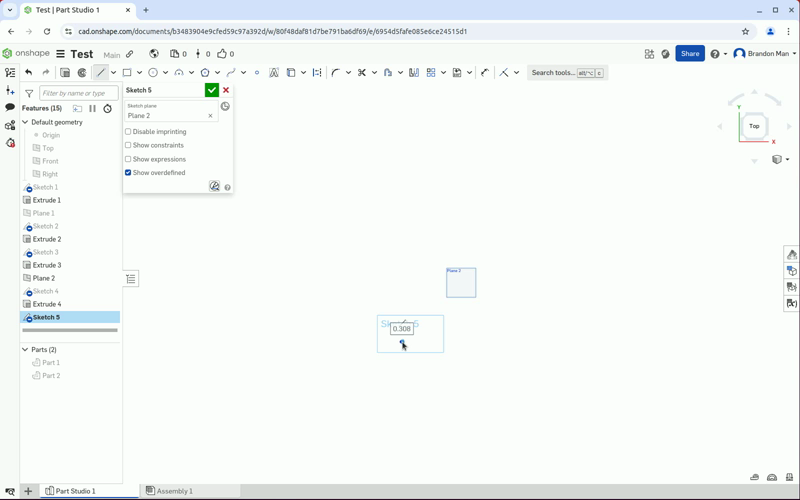
key(a)
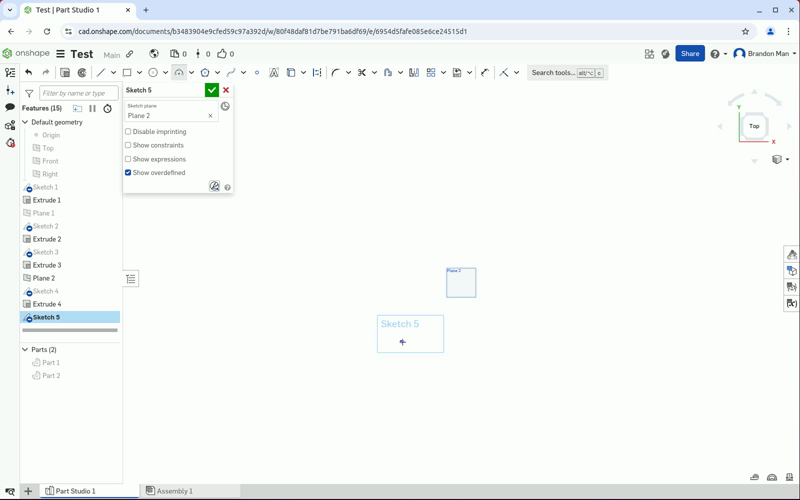
mouse_move(402, 341)
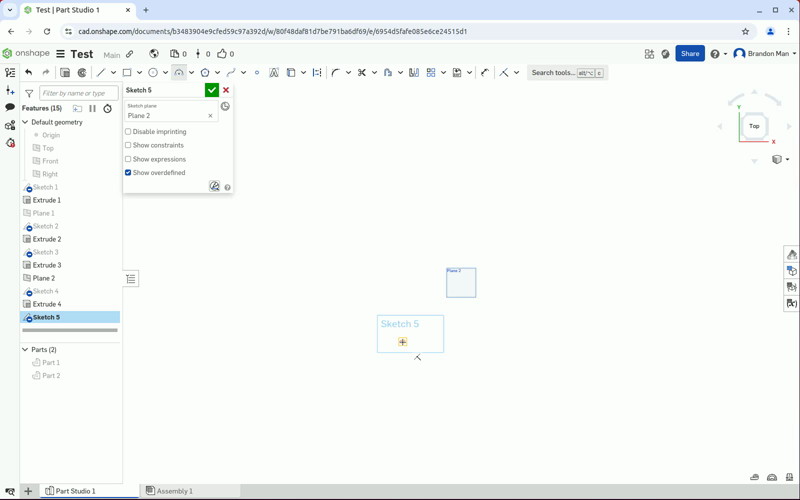
scroll(6)
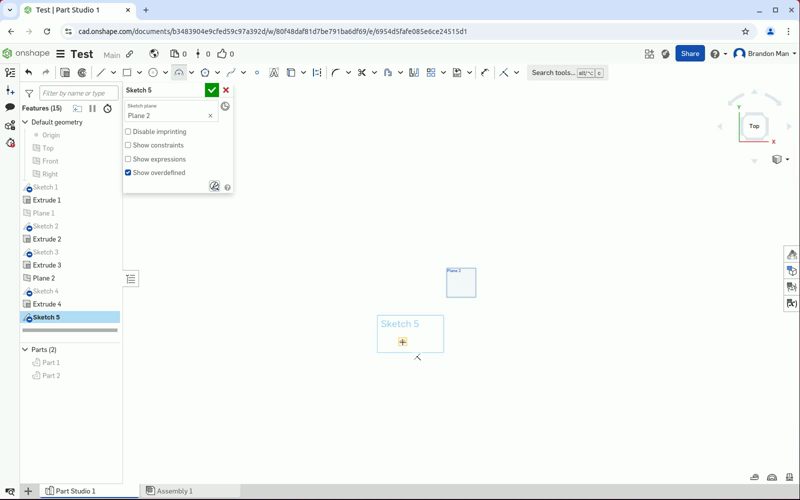
scroll(6)
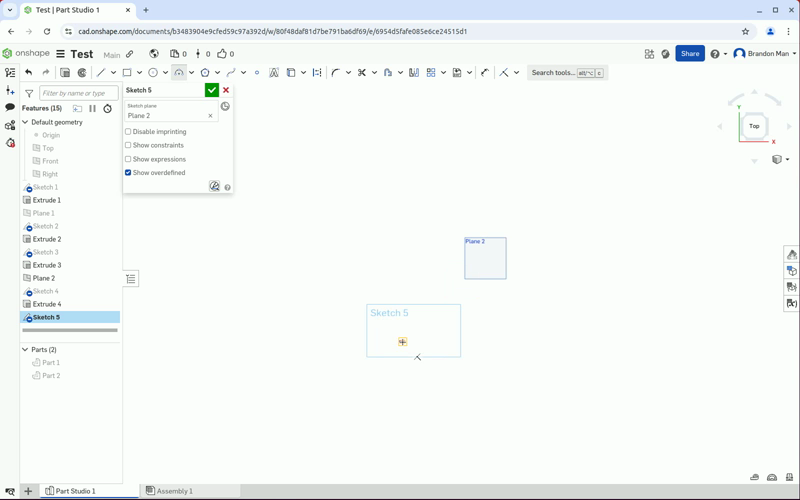
scroll(6)
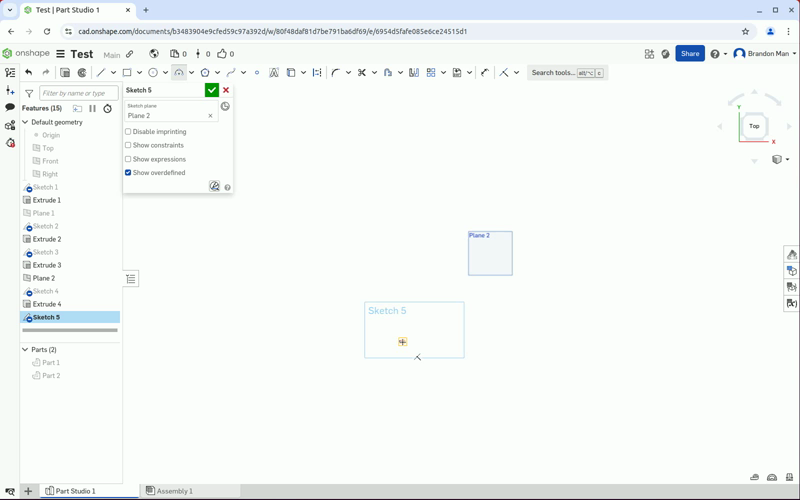
scroll(6)
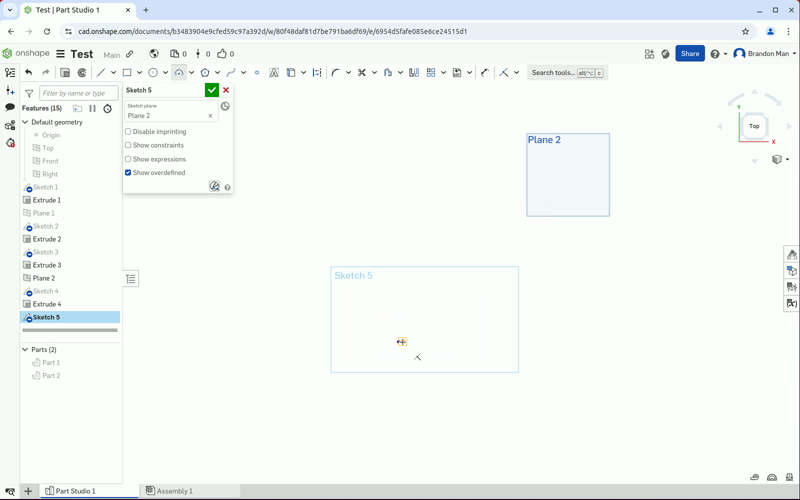
scroll(6)
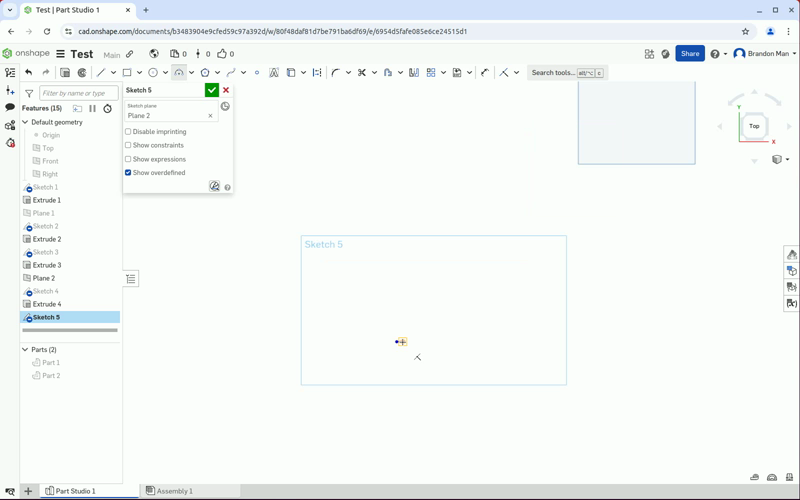
scroll(6)
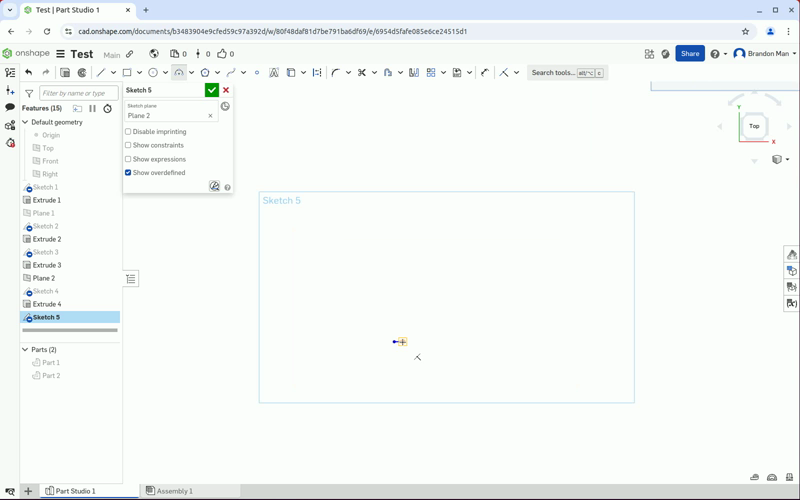
scroll(6)
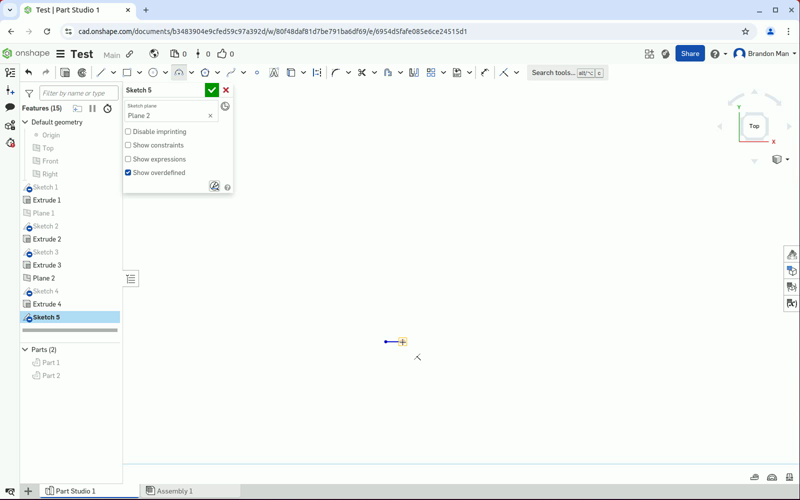
click(402, 341)
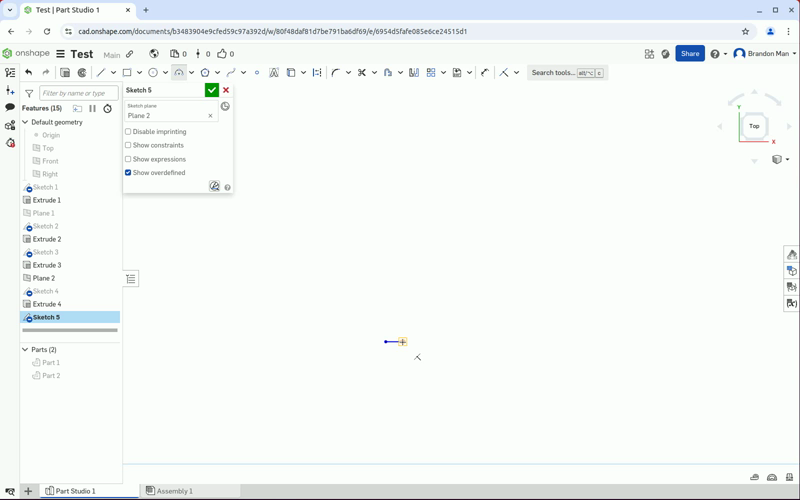
scroll(-6)
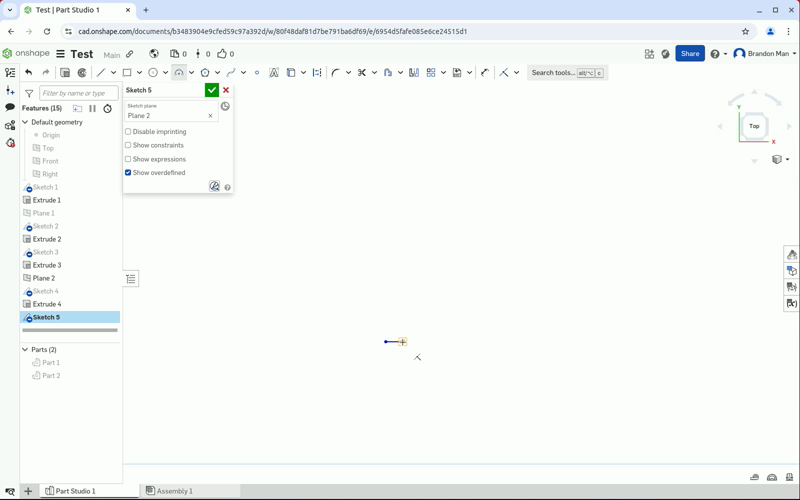
scroll(-6)
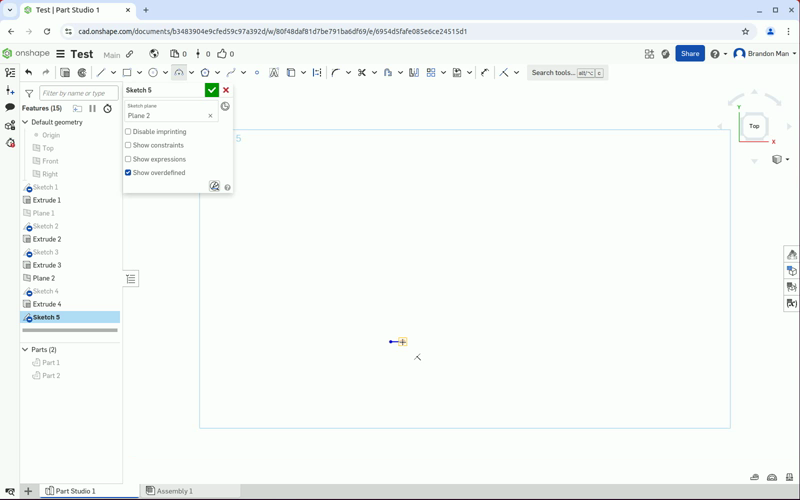
scroll(-6)
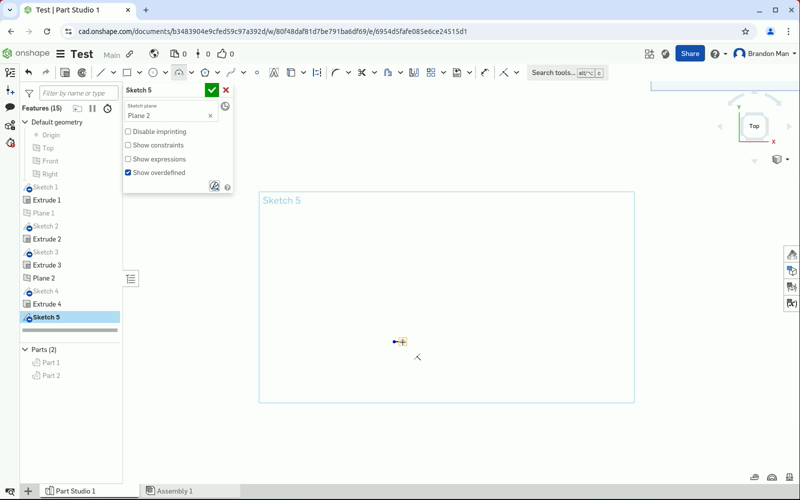
scroll(-6)
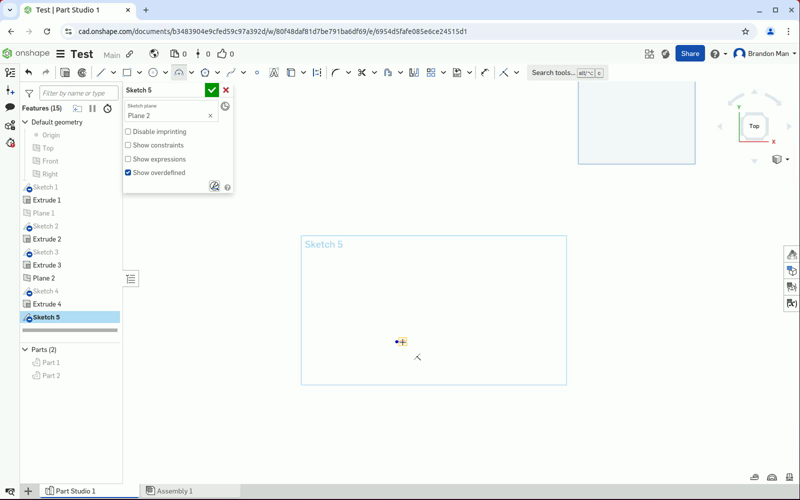
scroll(-6)
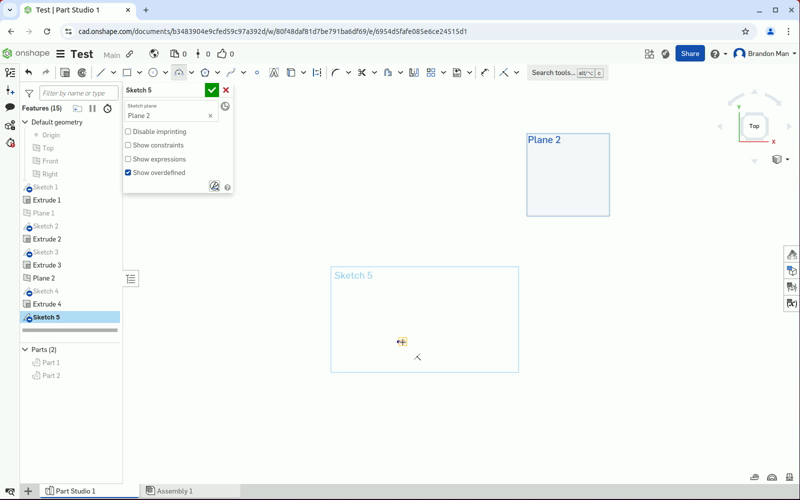
scroll(-6)
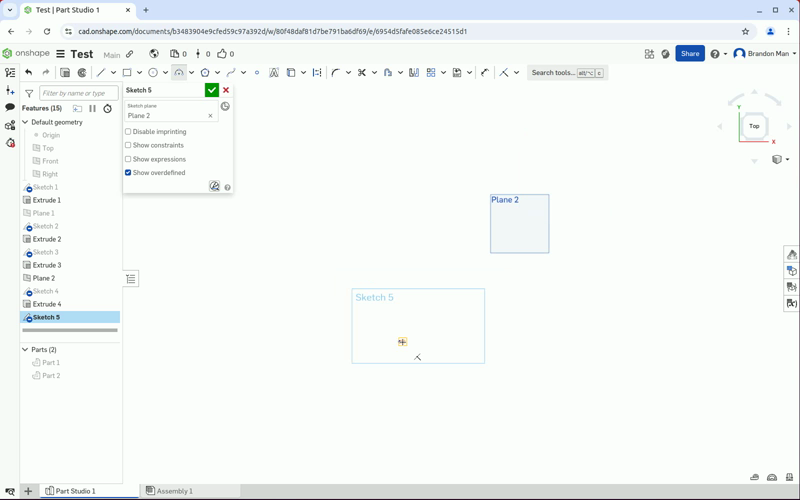
scroll(-6)
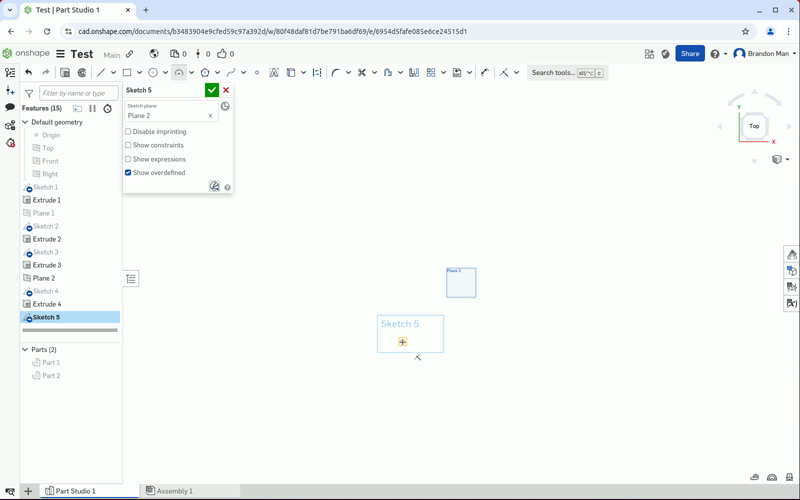
key_down(shift)
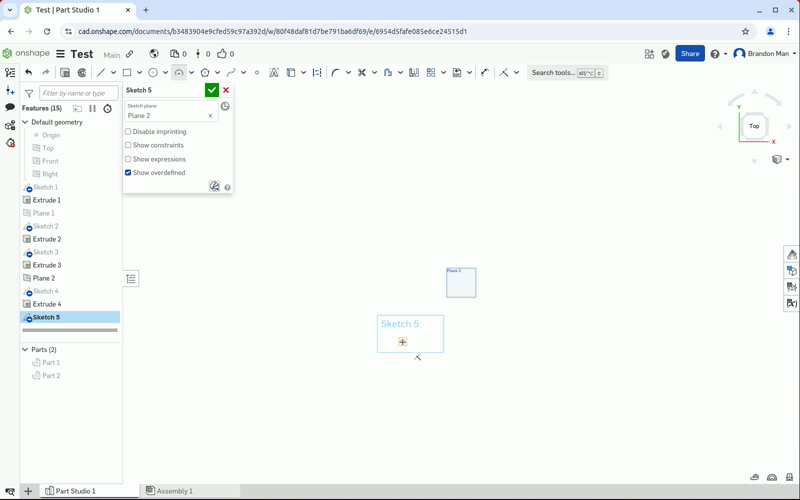
mouse_move(402, 282)
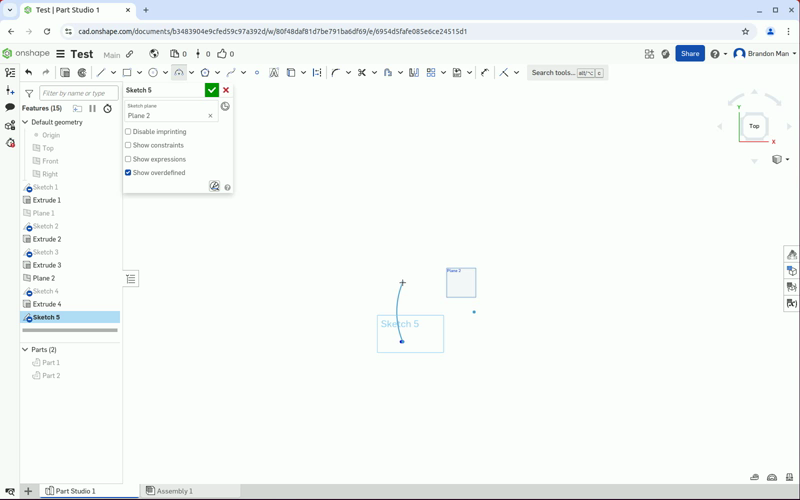
click(402, 282)
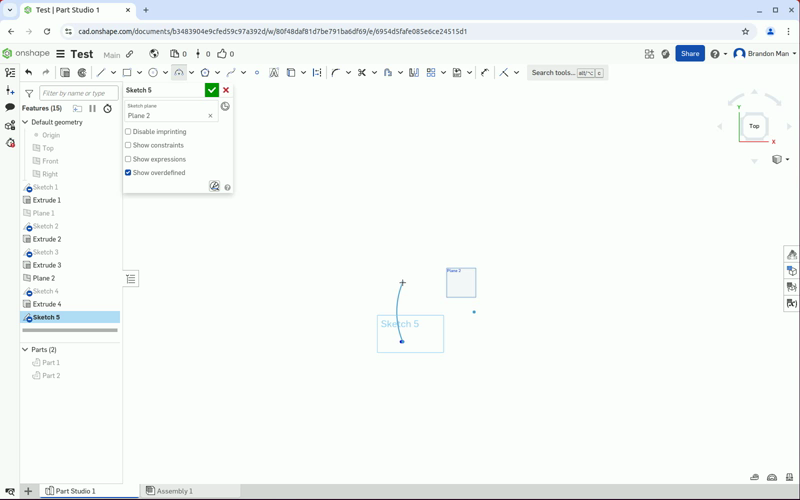
mouse_move(430, 312)
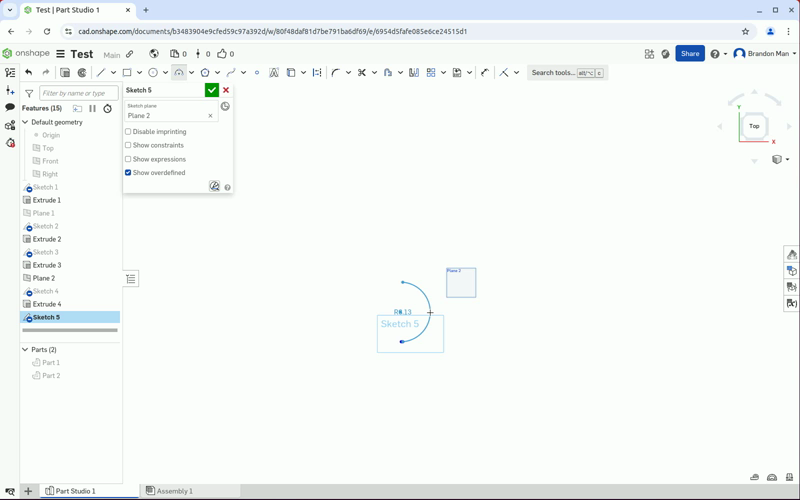
click(430, 312)
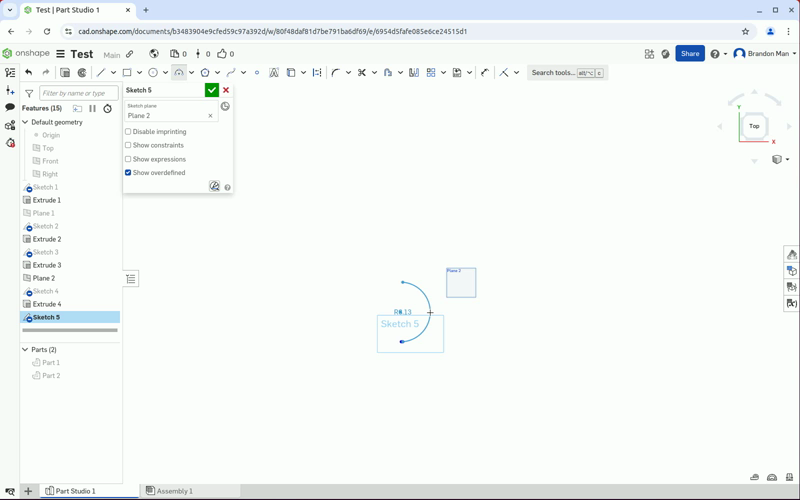
key_up(shift)
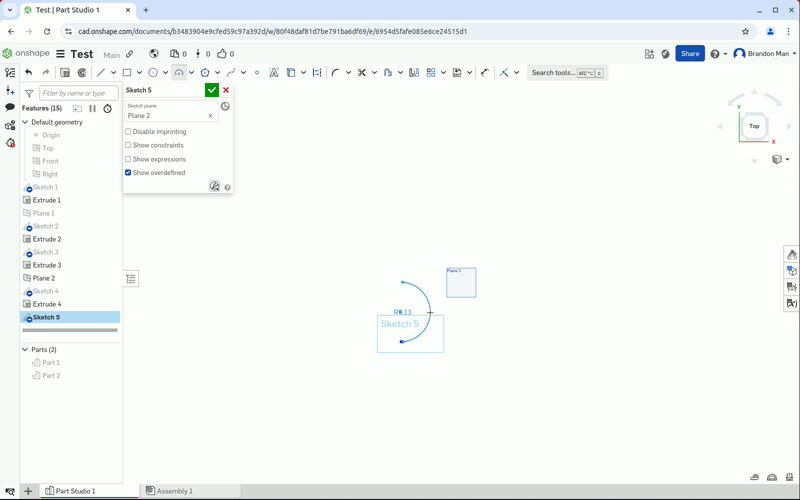
key(esc)
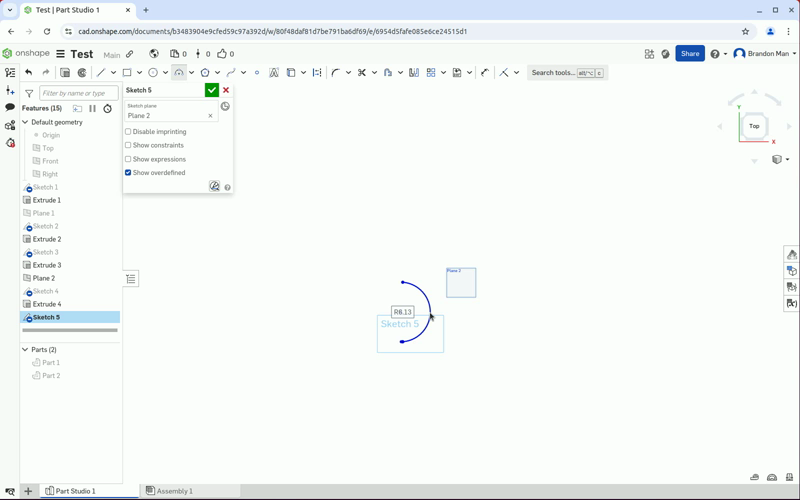
key(l)
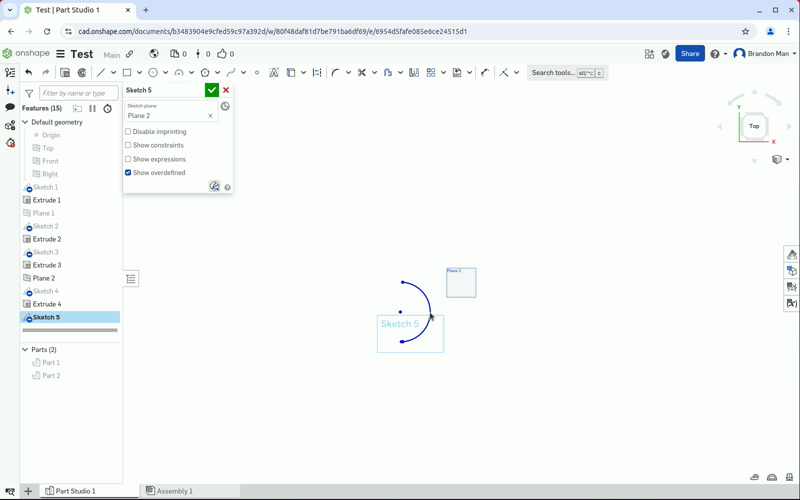
mouse_move(402, 282)
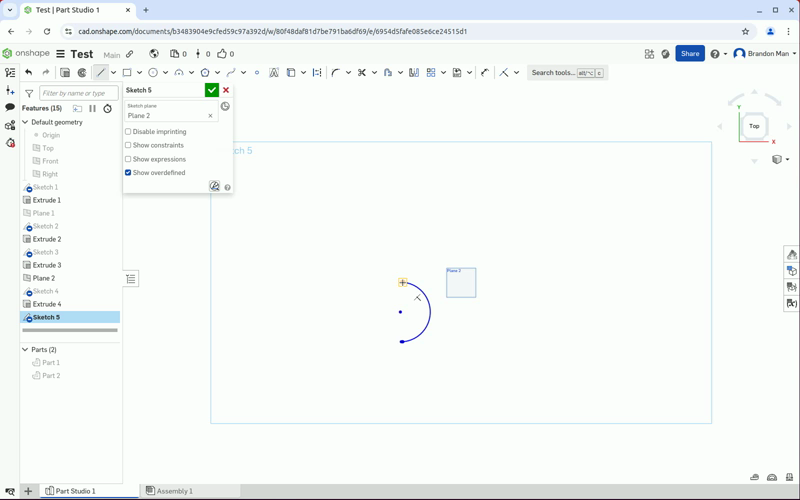
click(402, 282)
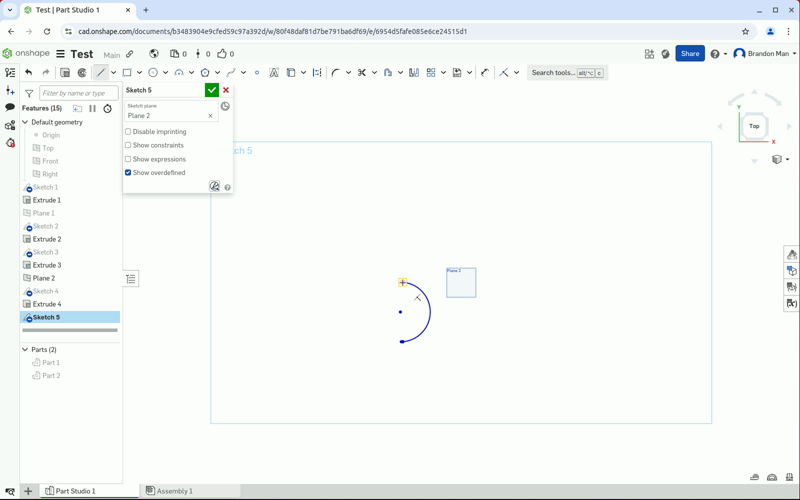
key_down(shift)
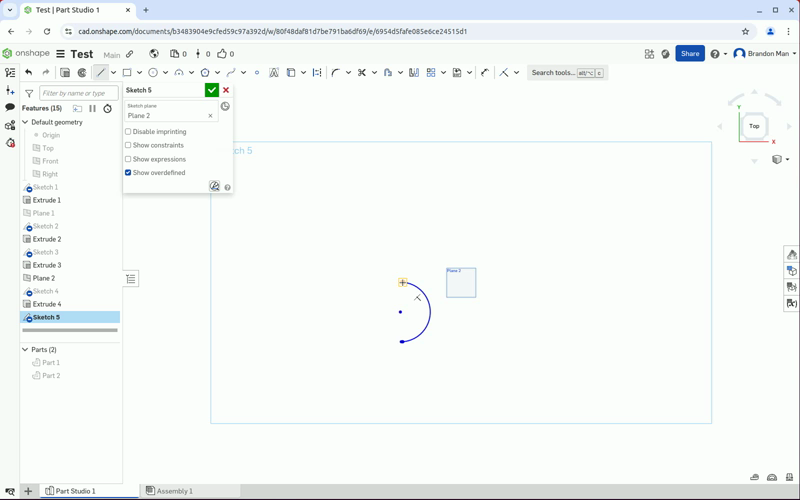
mouse_move(432, 282)
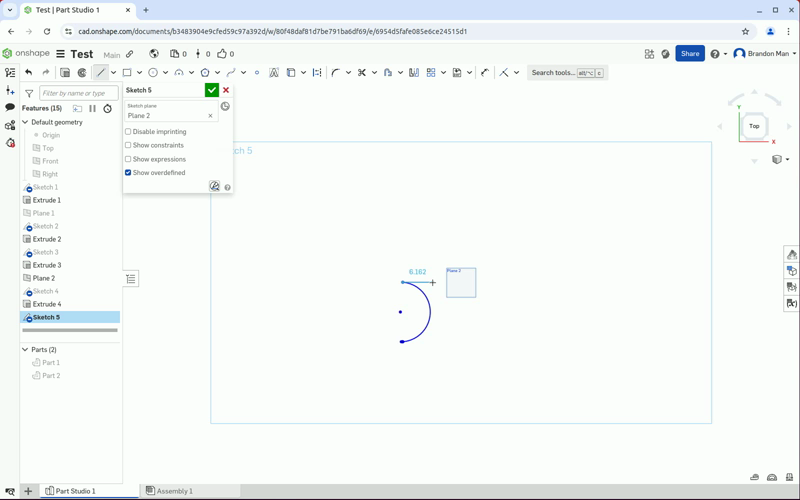
mouse_move(401, 282)
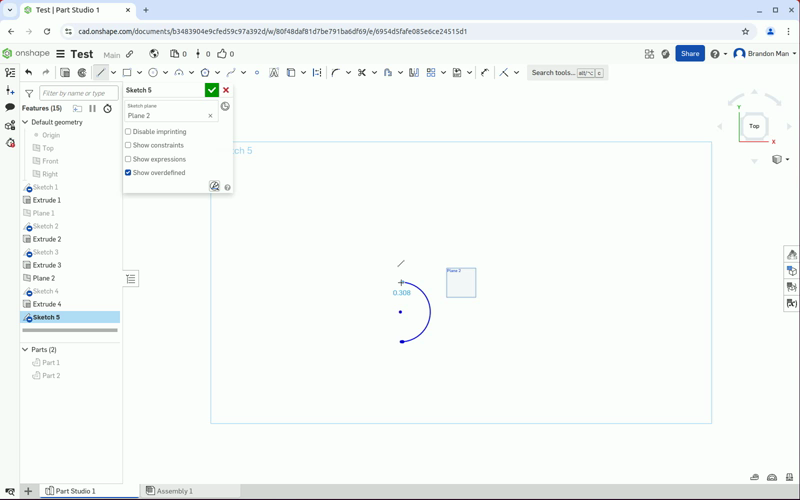
scroll(6)
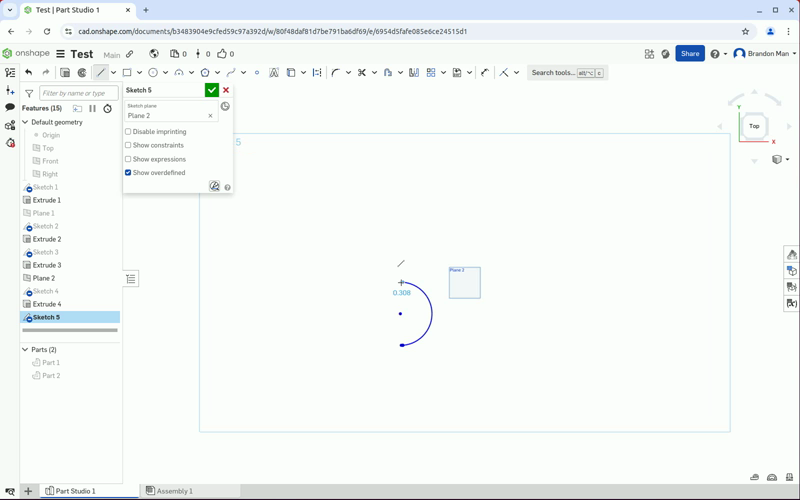
scroll(6)
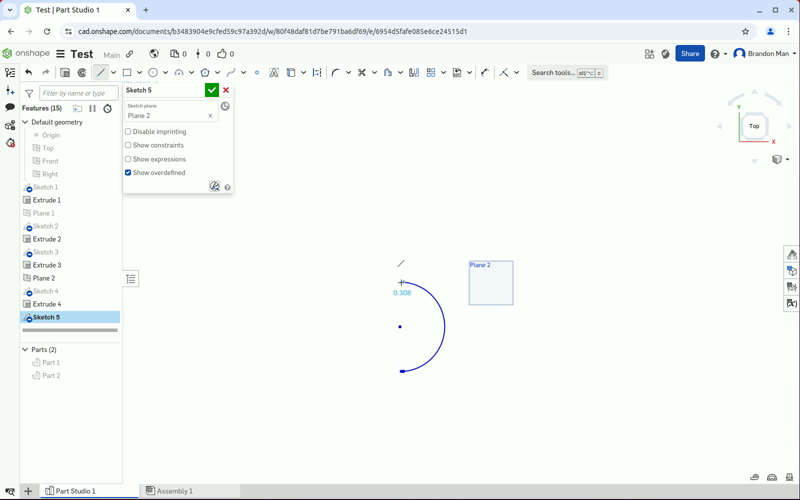
scroll(6)
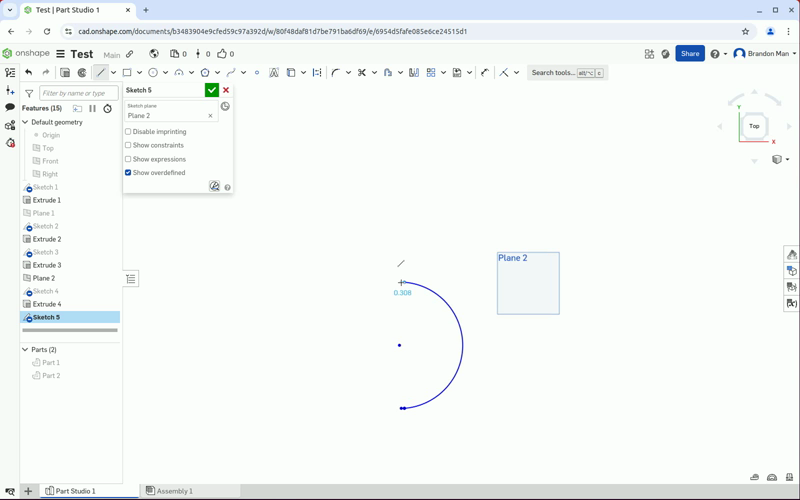
scroll(6)
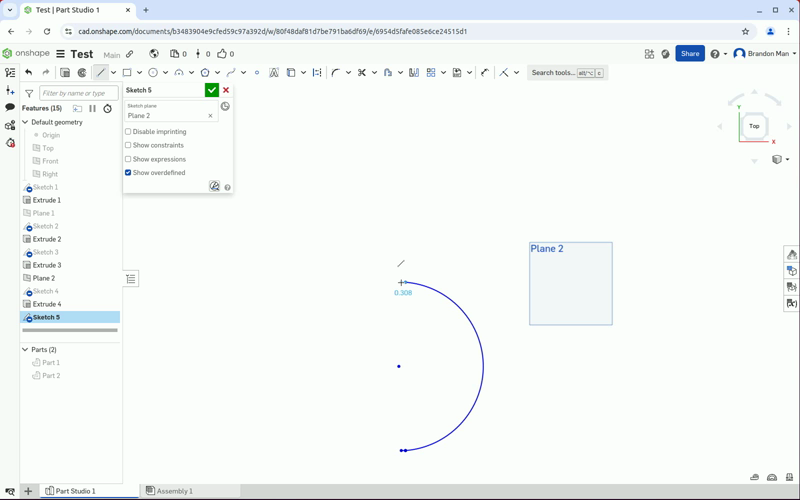
scroll(6)
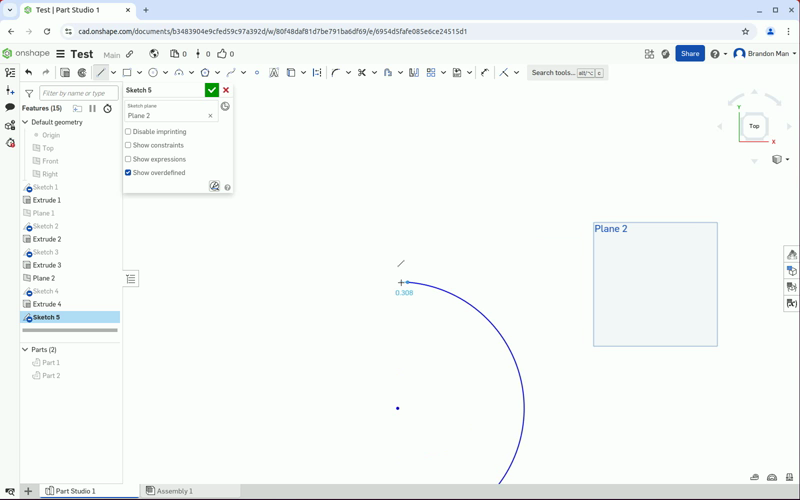
scroll(6)
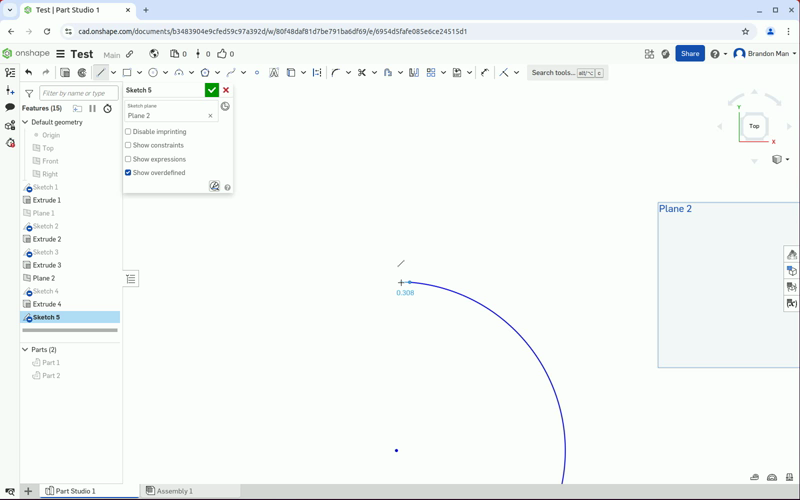
scroll(6)
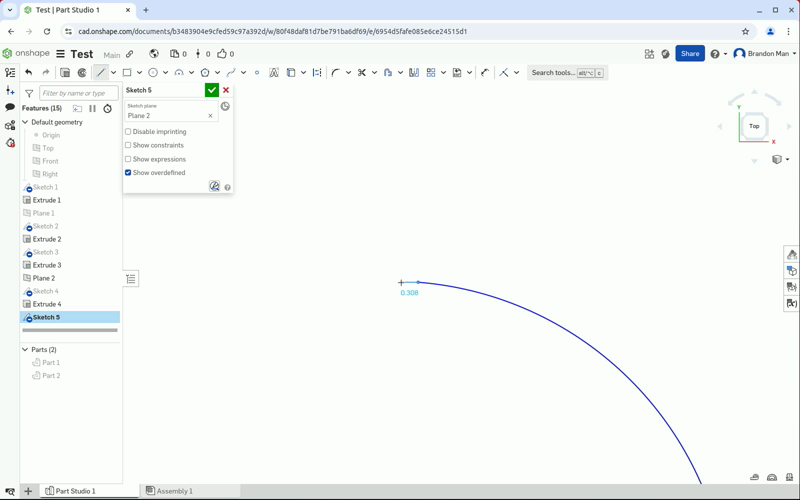
click(401, 282)
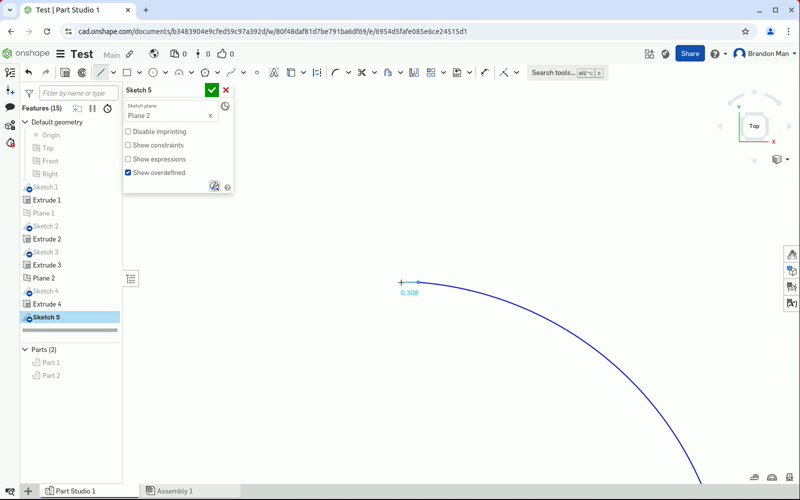
scroll(-6)
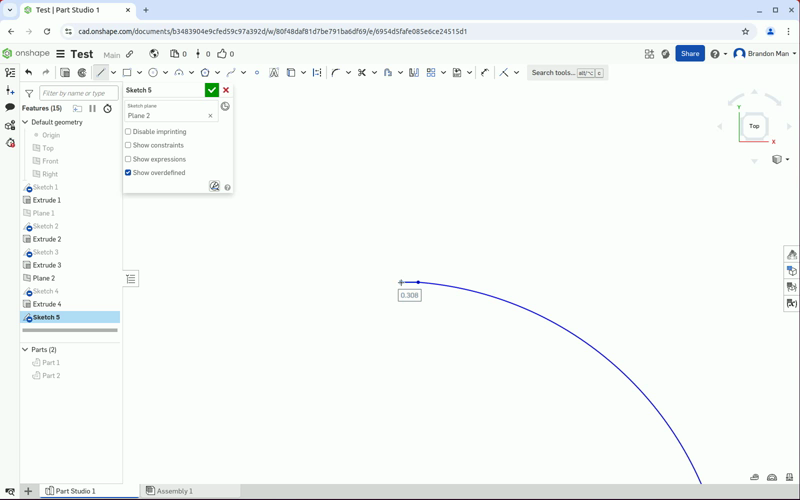
scroll(-6)
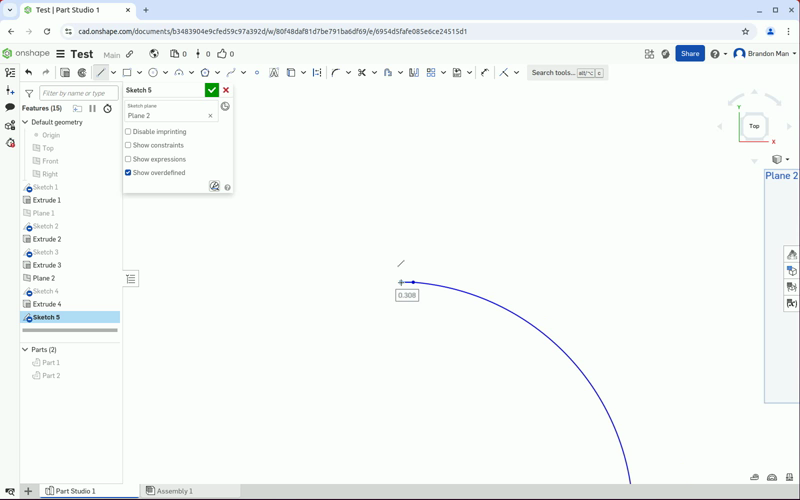
scroll(-6)
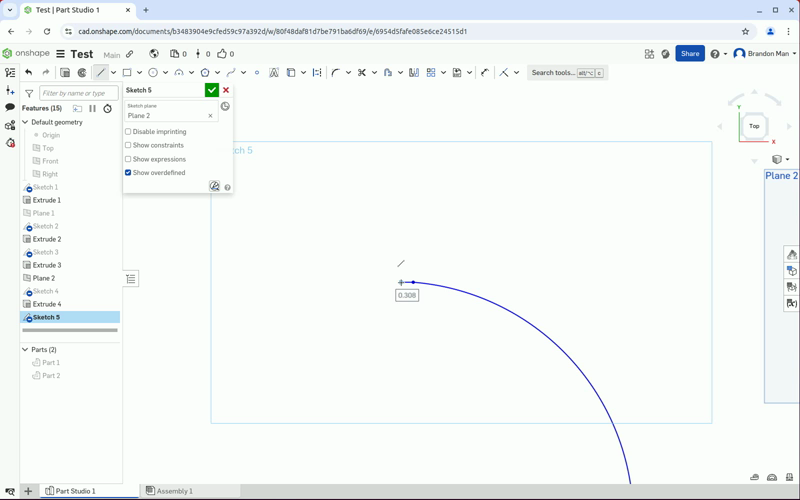
scroll(-6)
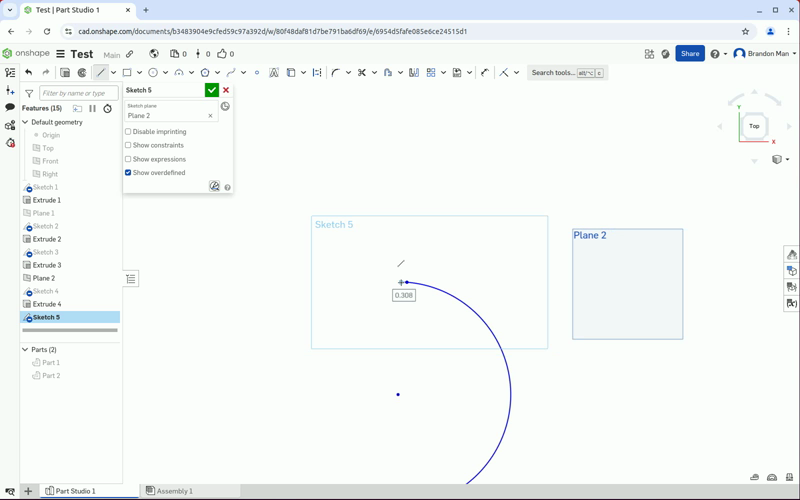
scroll(-6)
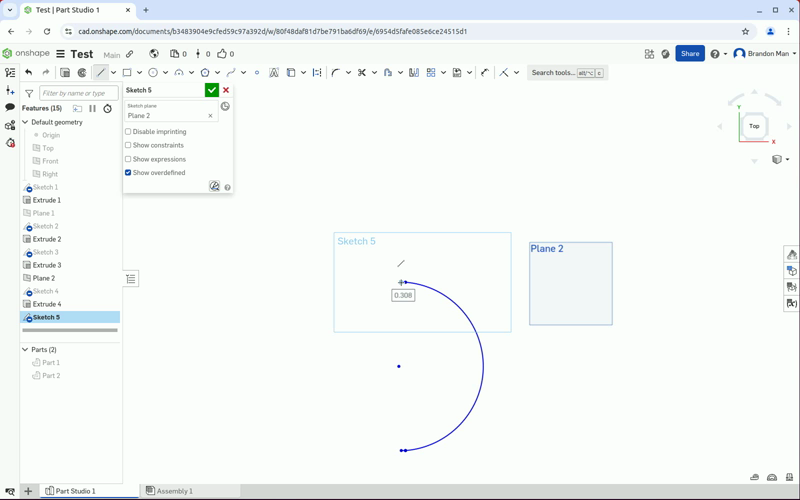
scroll(-6)
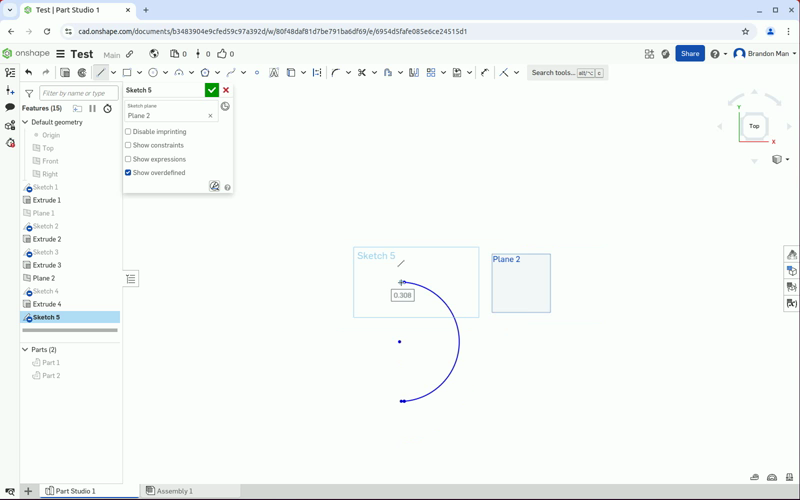
scroll(-6)
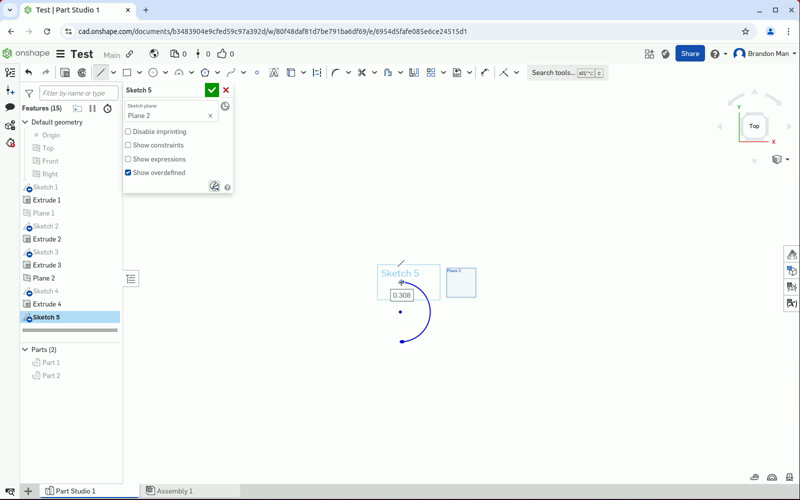
key_up(shift)
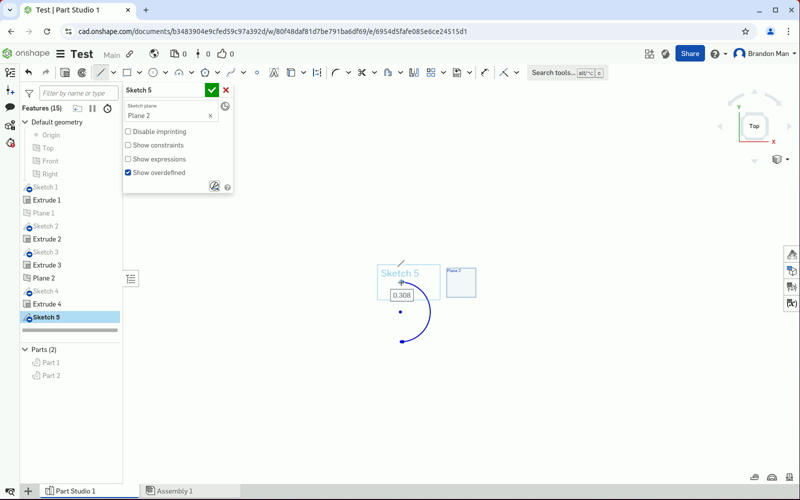
mouse_move(431, 282)
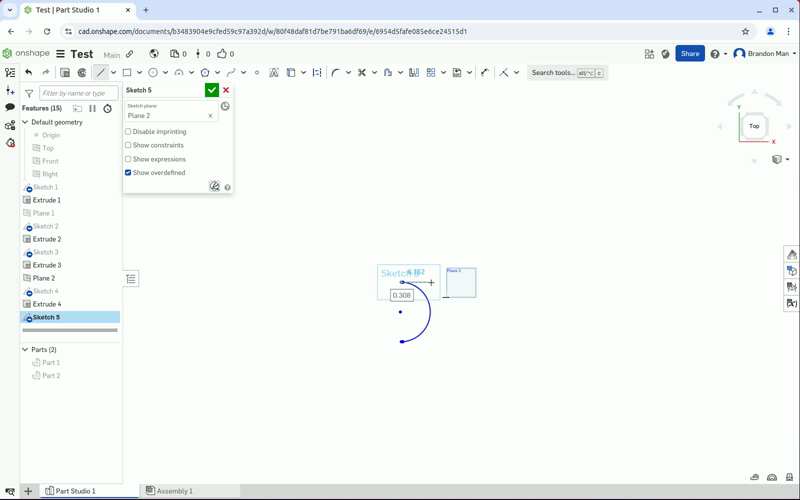
key_down(shift)
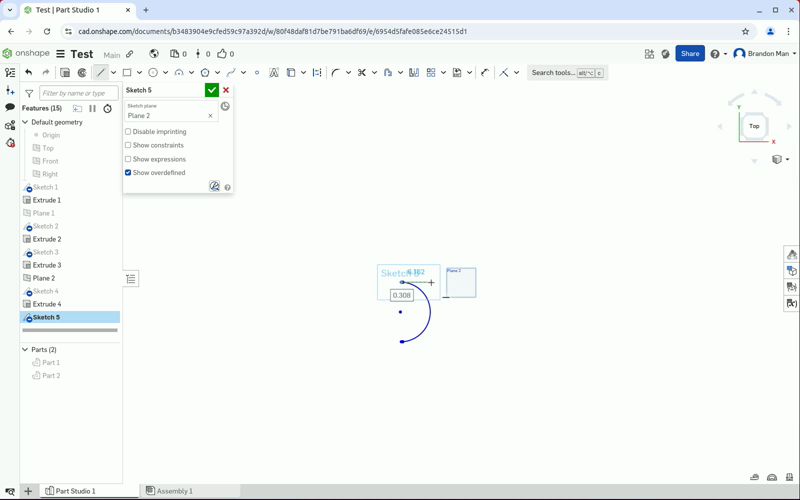
mouse_move(401, 341)
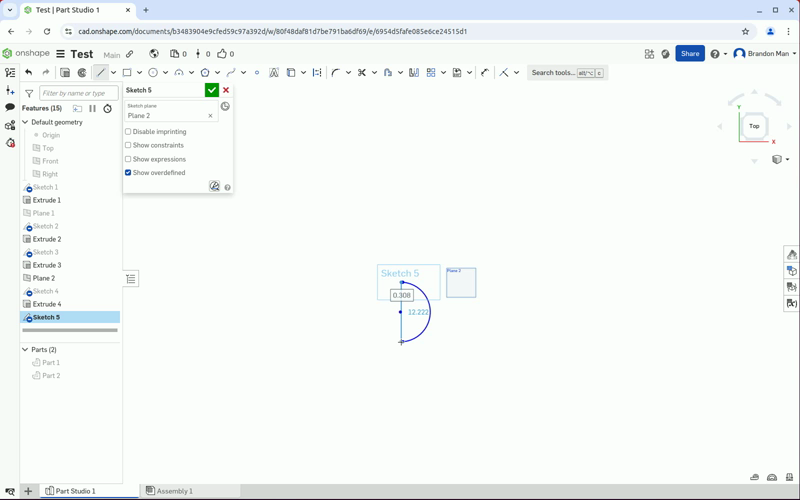
scroll(6)
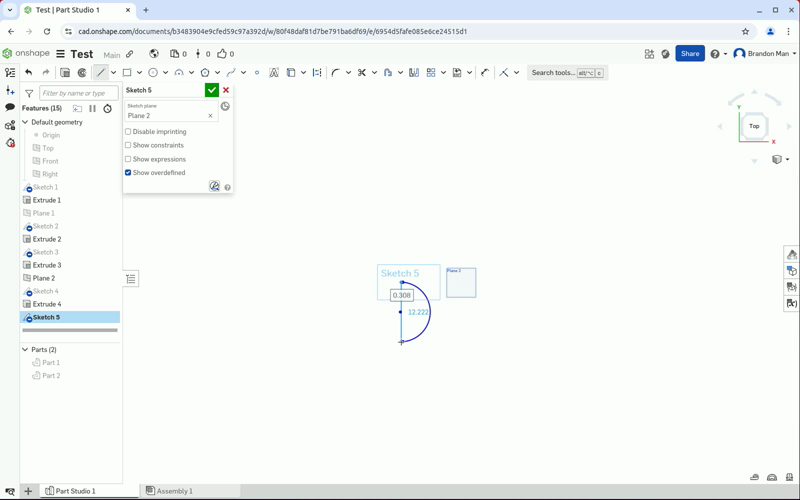
scroll(6)
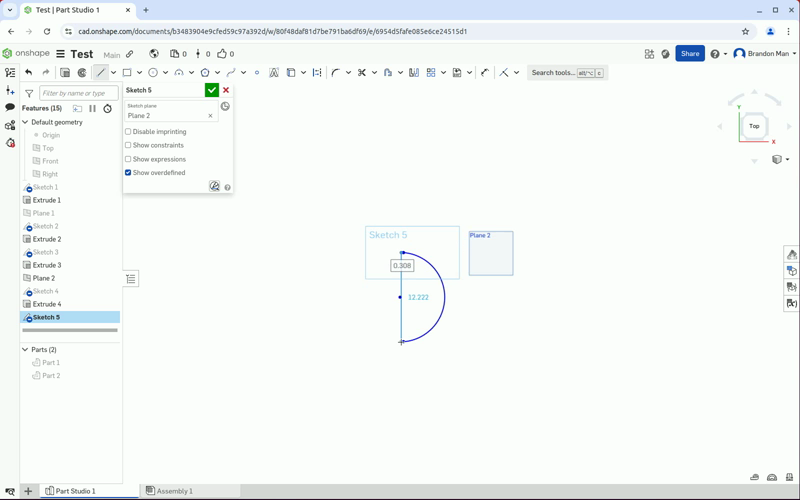
scroll(6)
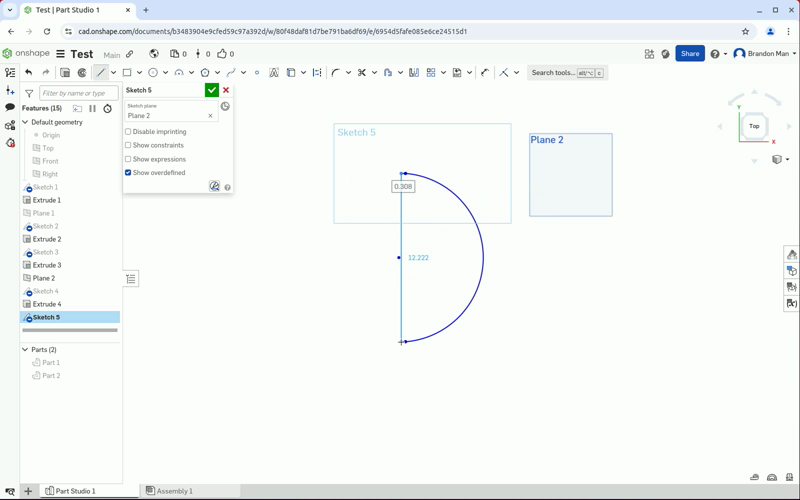
scroll(6)
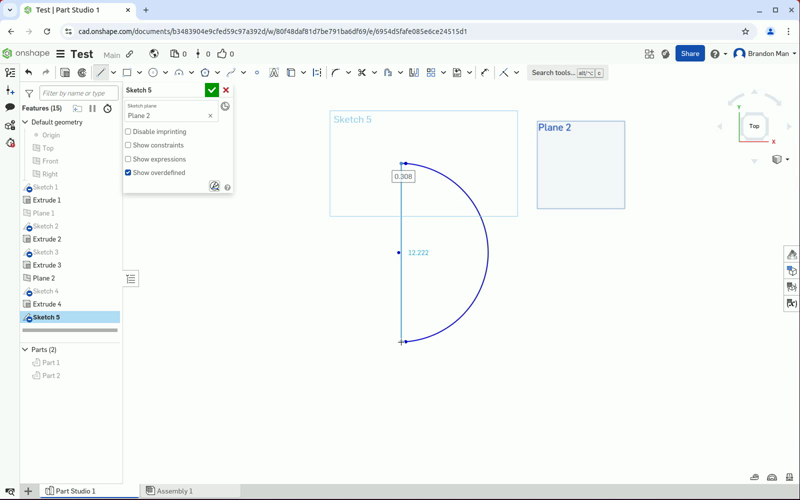
scroll(6)
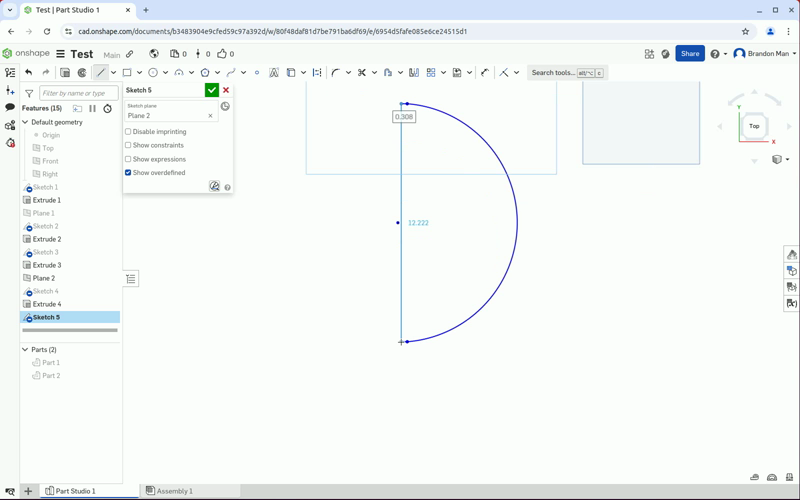
scroll(6)
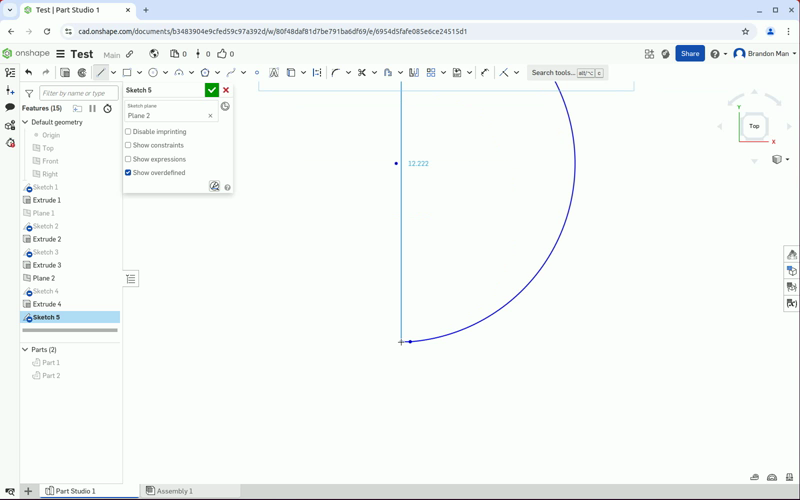
scroll(6)
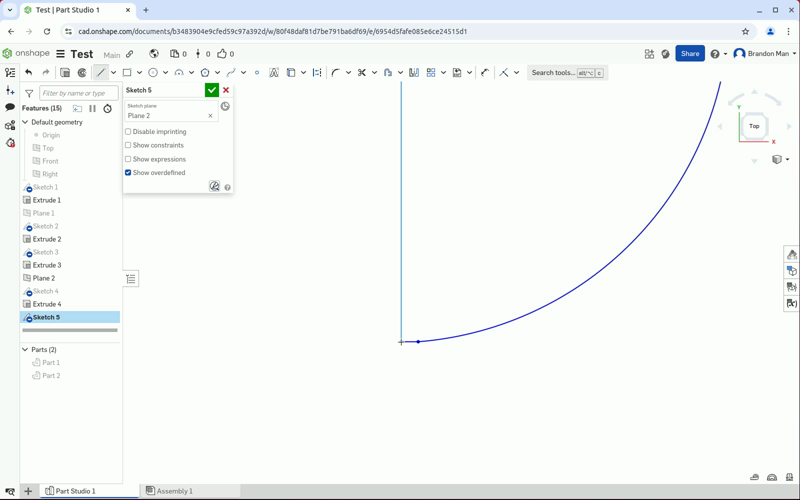
key_up(shift)
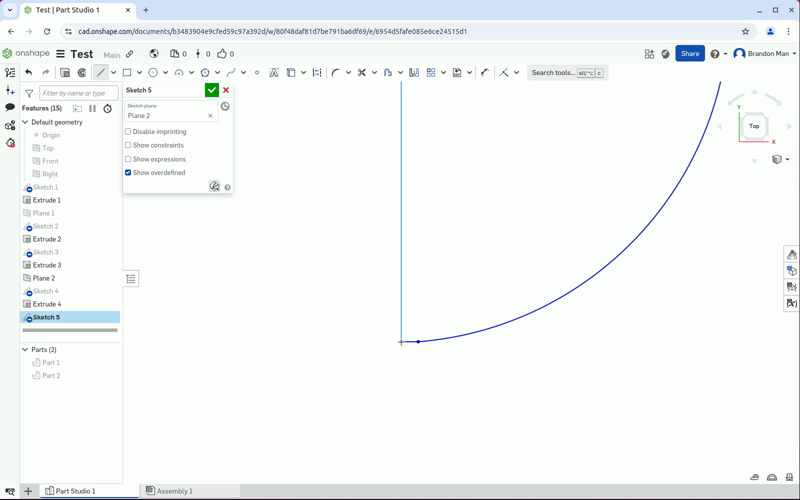
click(401, 341)
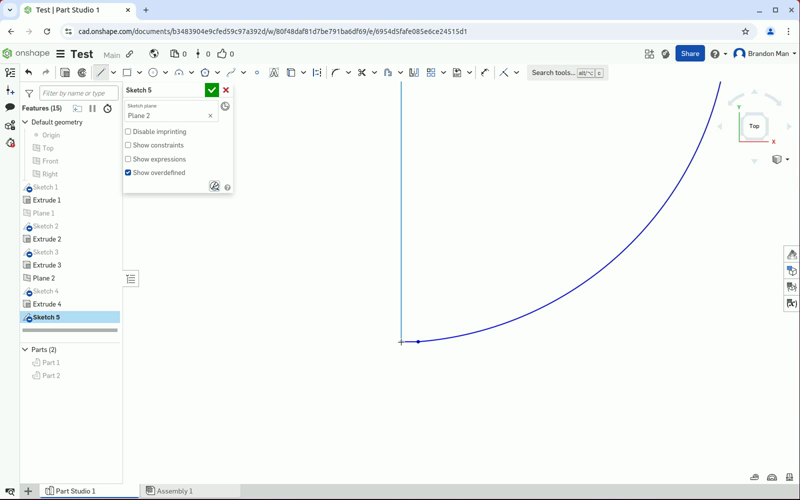
scroll(-6)
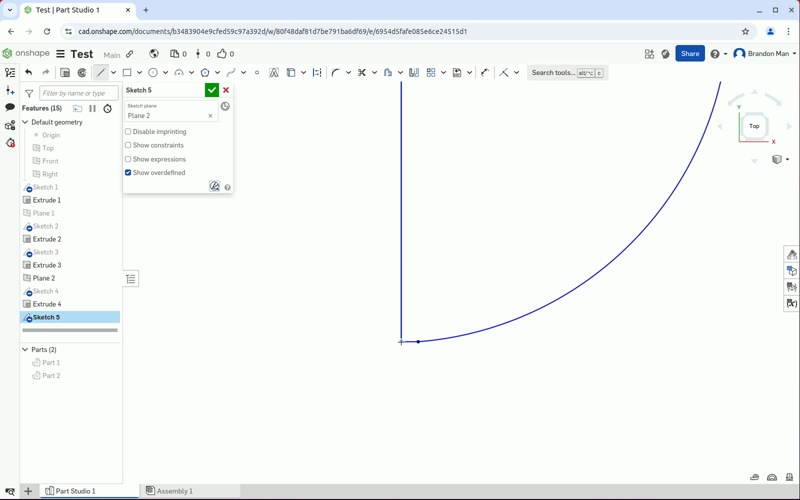
scroll(-6)
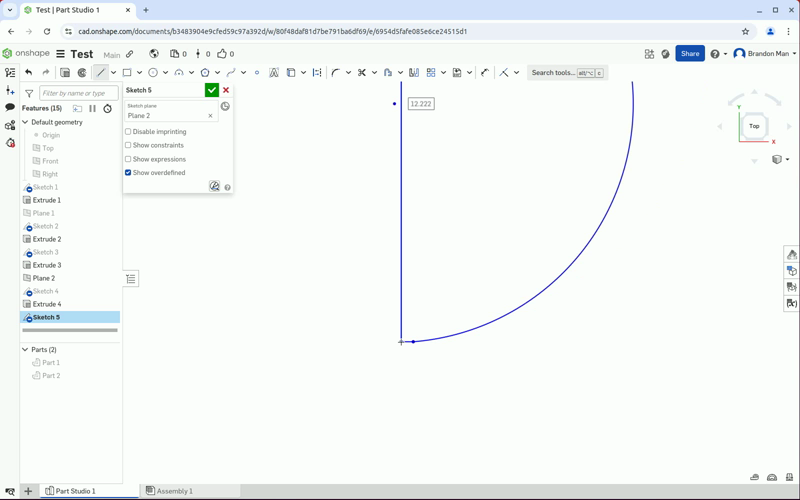
scroll(-6)
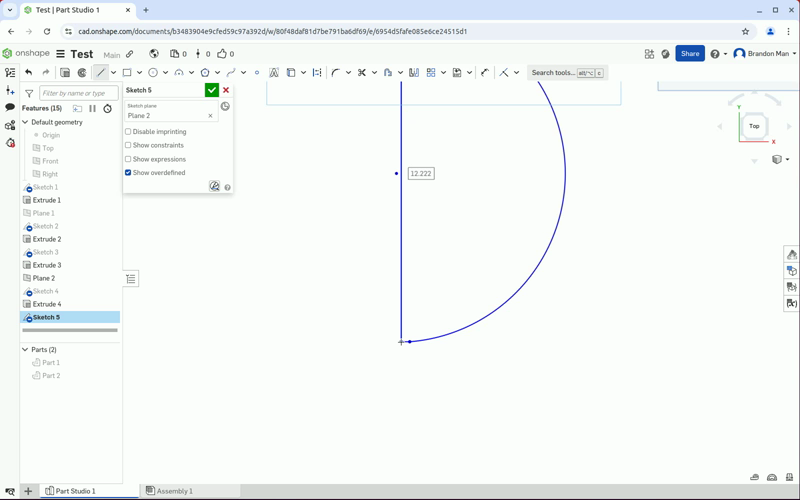
scroll(-6)
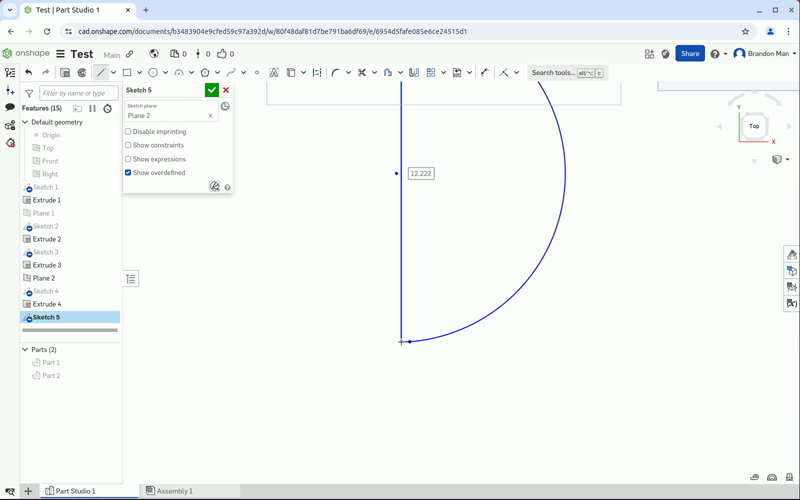
scroll(-6)
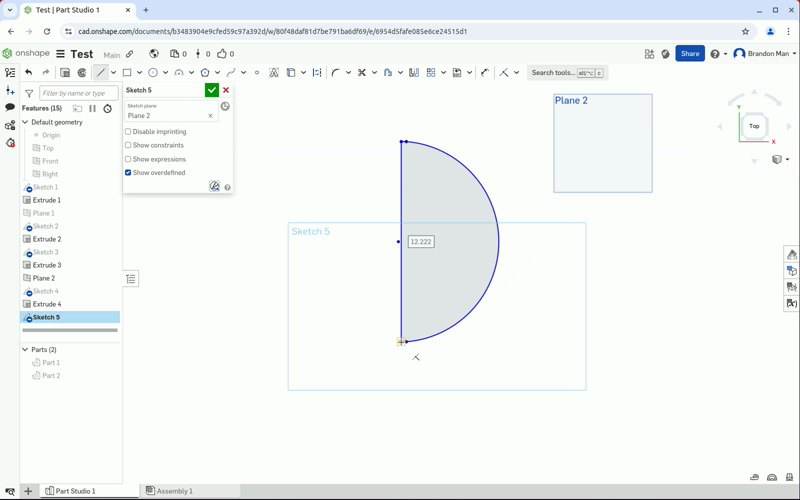
scroll(-6)
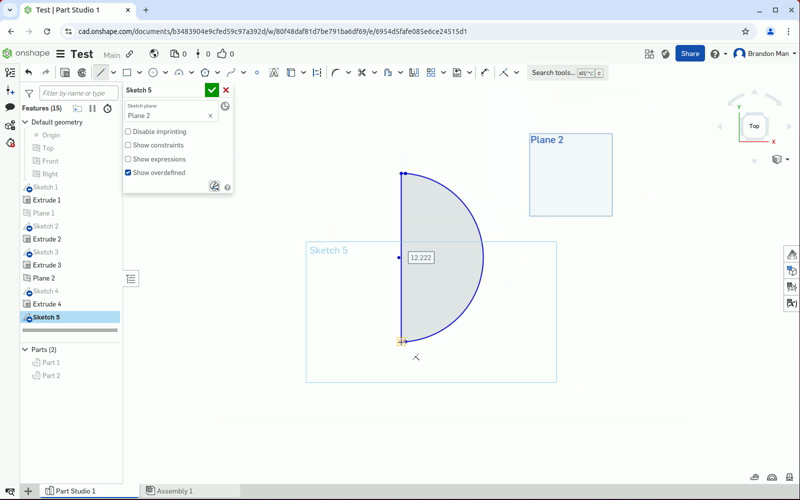
scroll(-6)
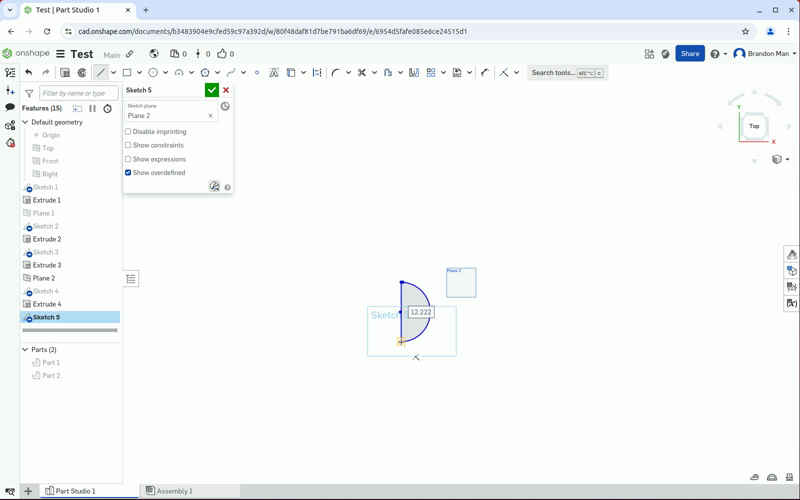
key(esc)
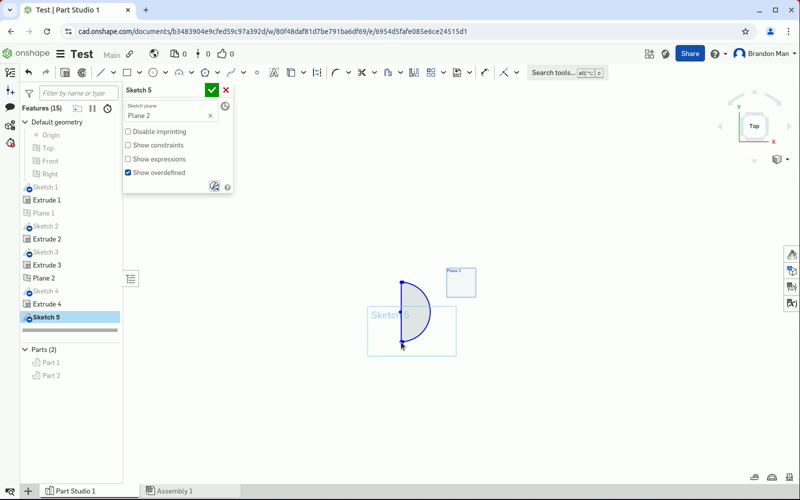
mouse_move(425, 321)
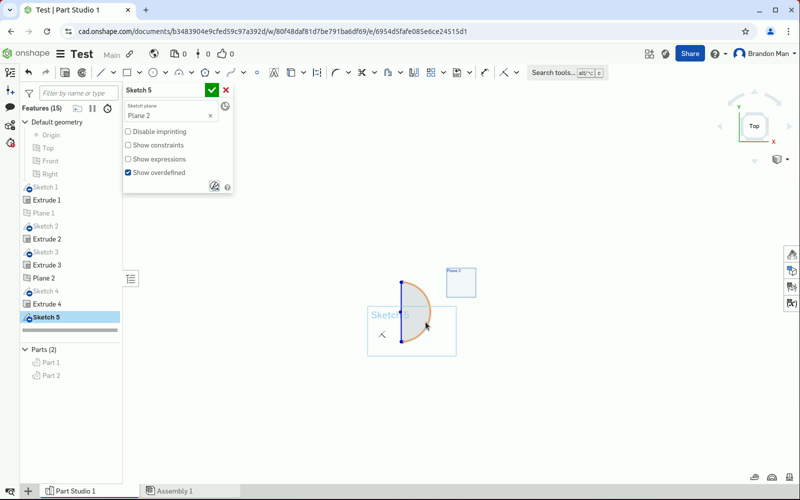
scroll(6)
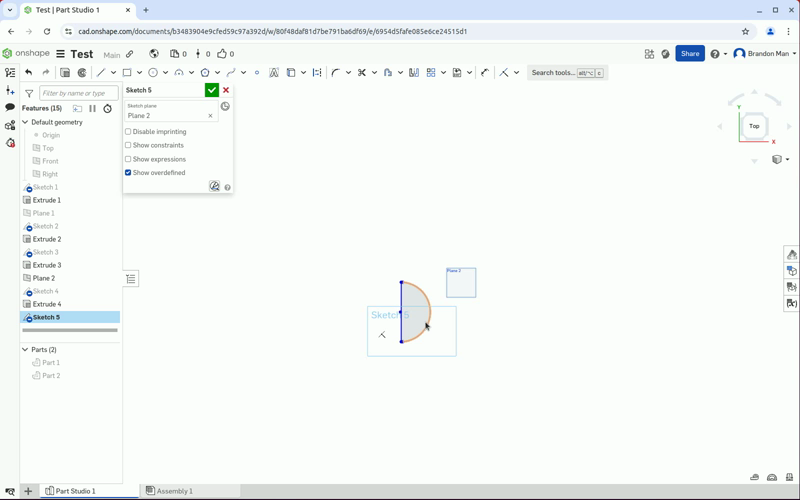
scroll(6)
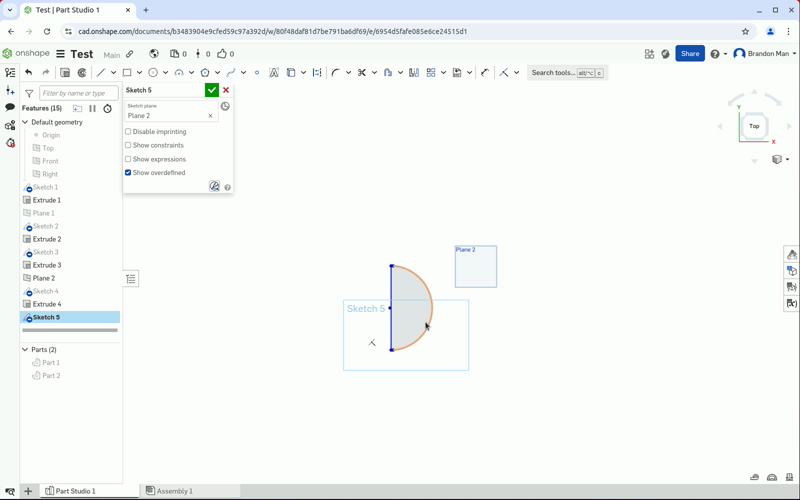
scroll(6)
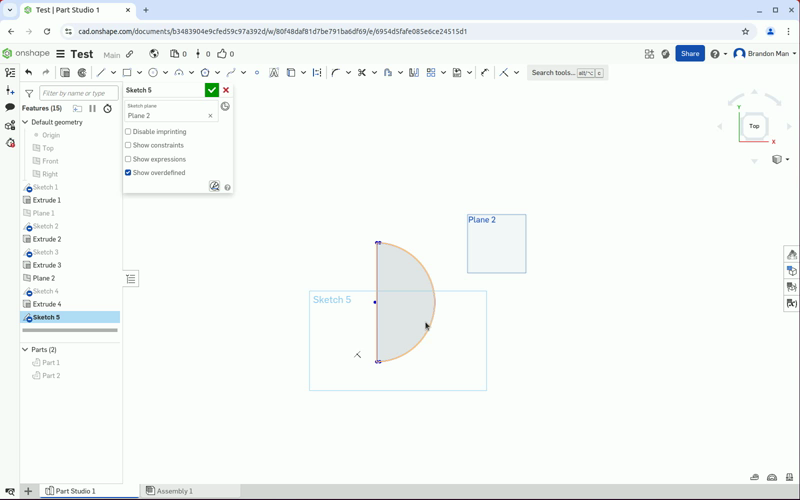
scroll(6)
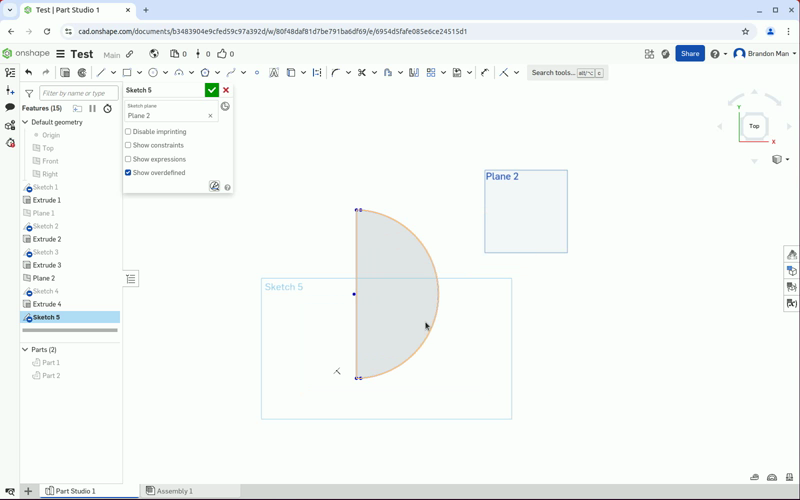
scroll(6)
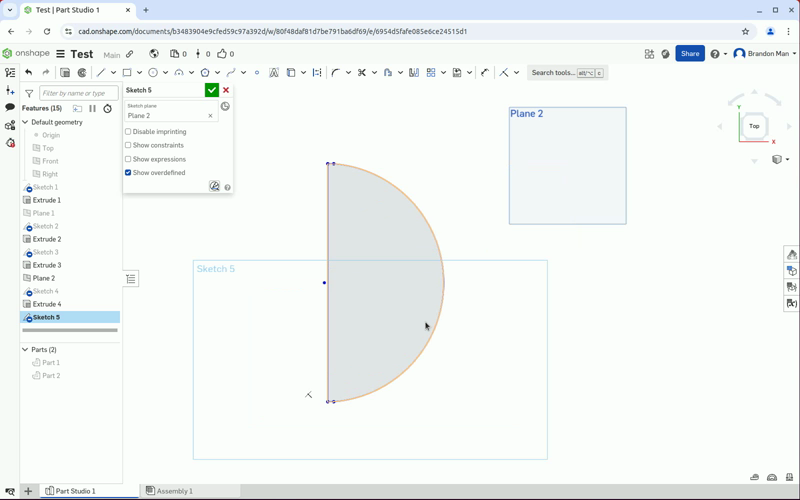
scroll(6)
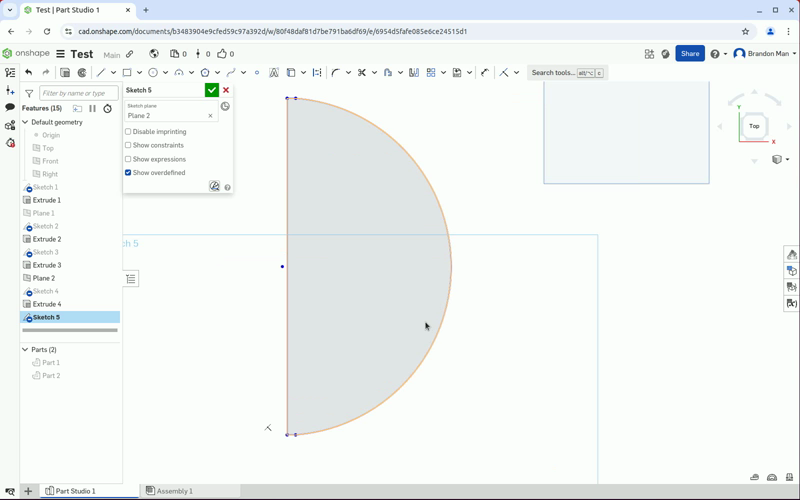
scroll(6)
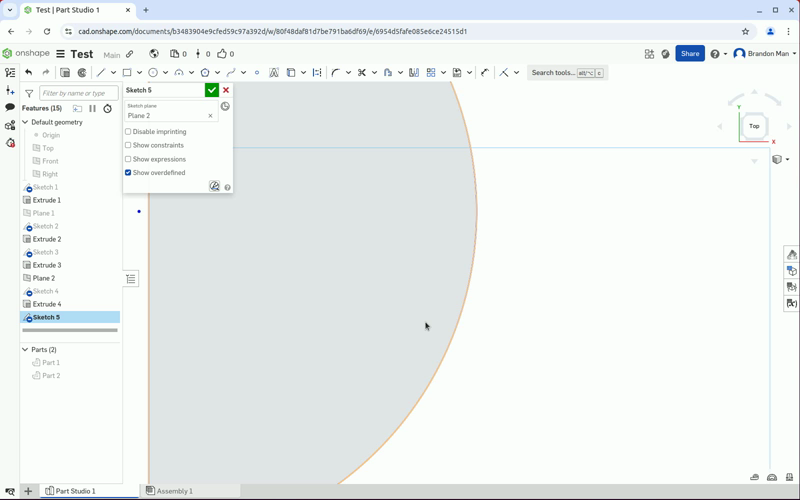
click(425, 321)
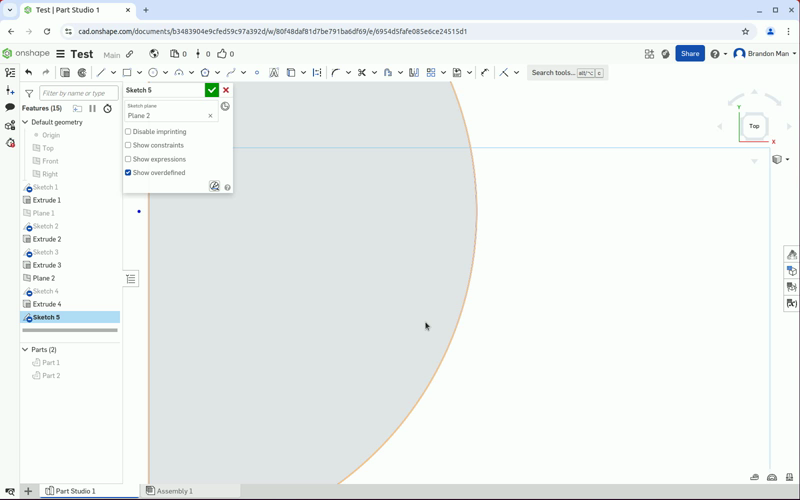
scroll(-6)
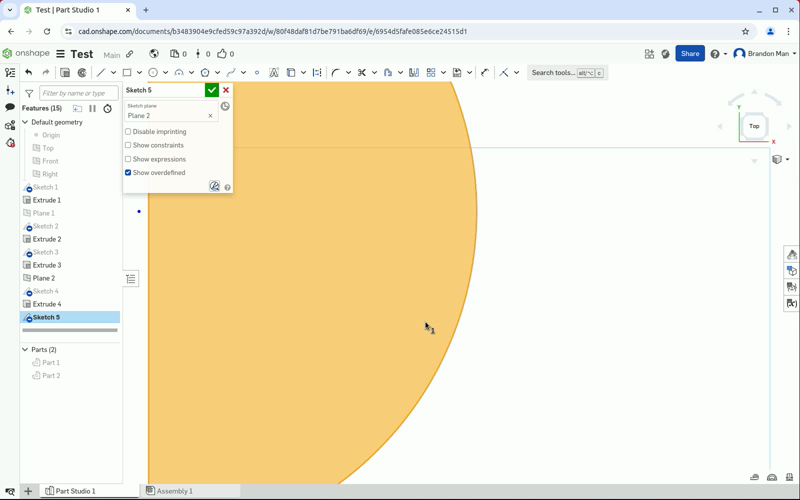
scroll(-6)
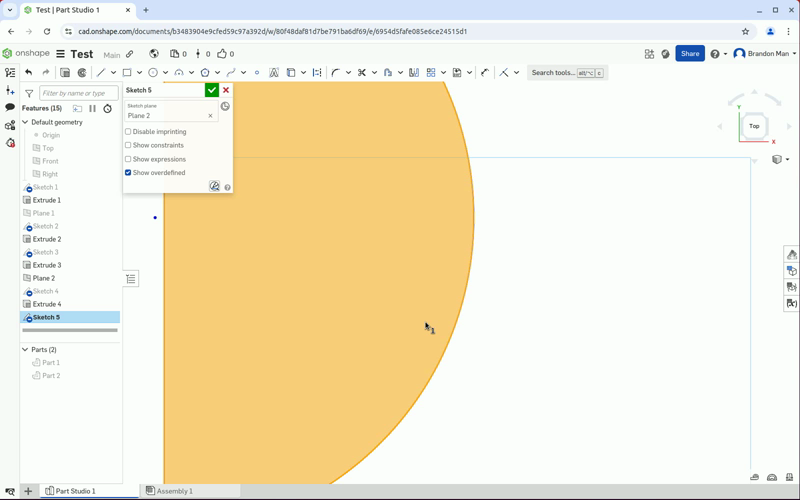
scroll(-6)
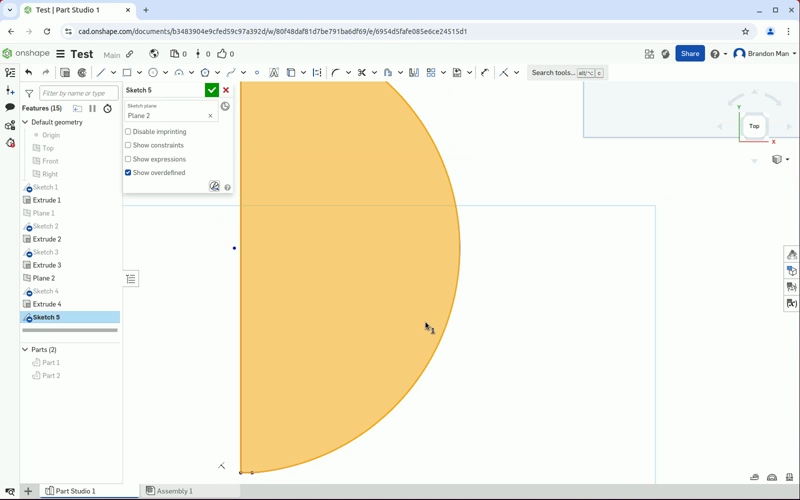
scroll(-6)
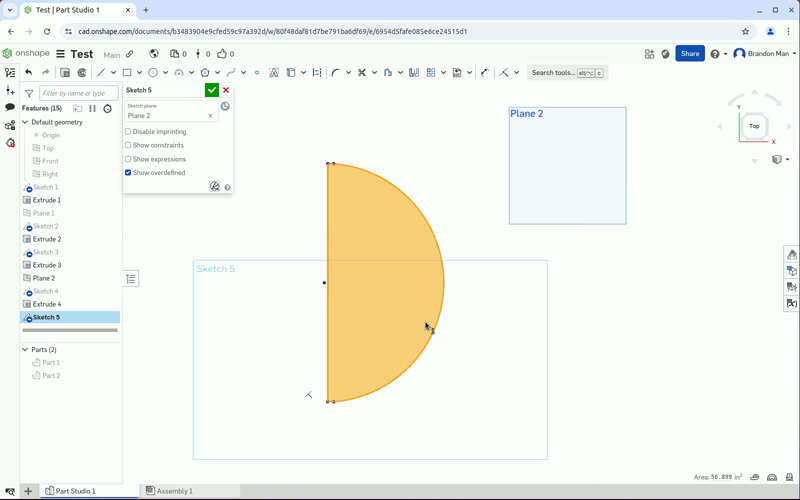
scroll(-6)
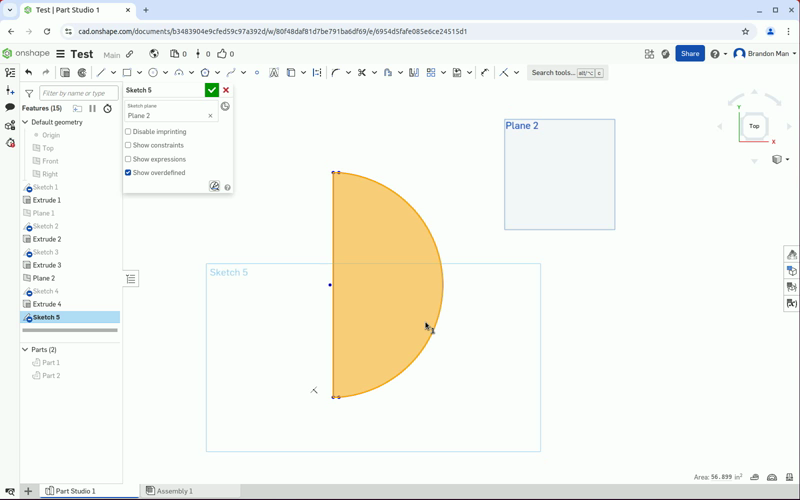
scroll(-6)
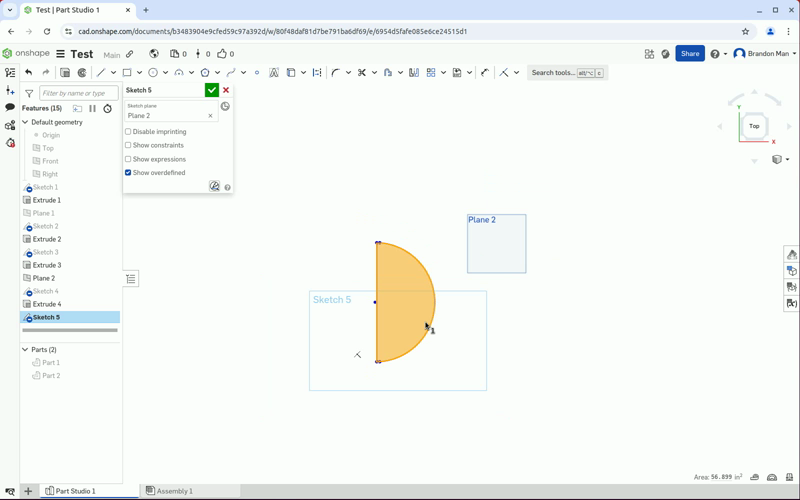
scroll(-6)
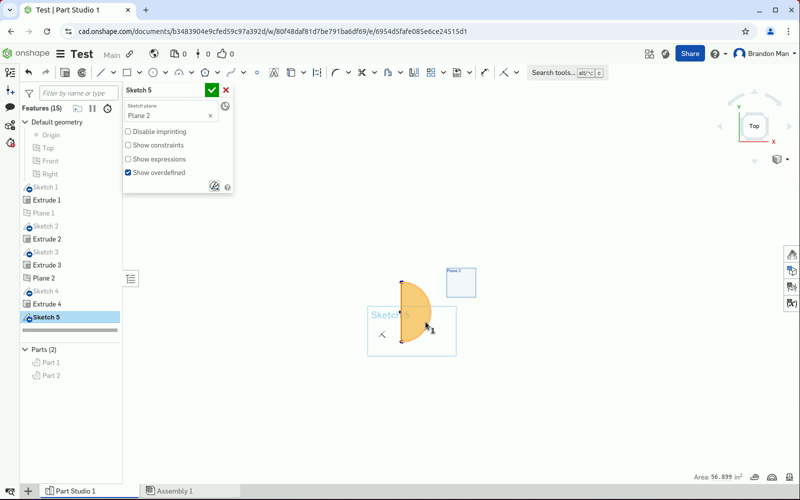
mouse_move(73, 352)
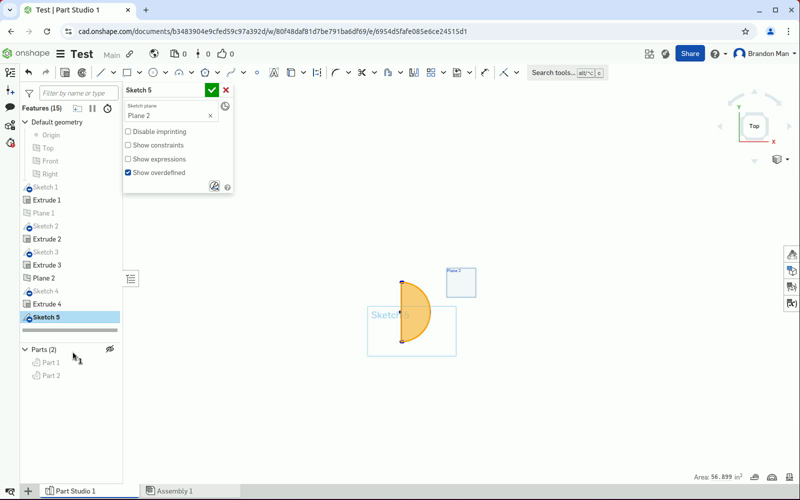
key(shift+y)
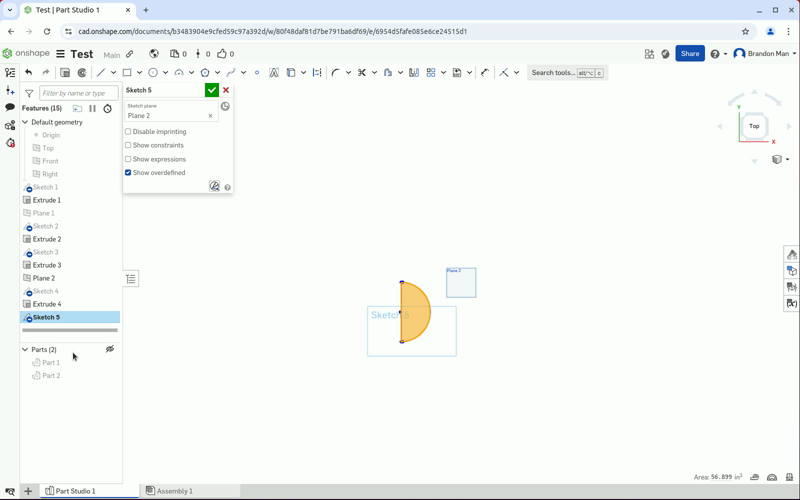
key(shift+e)
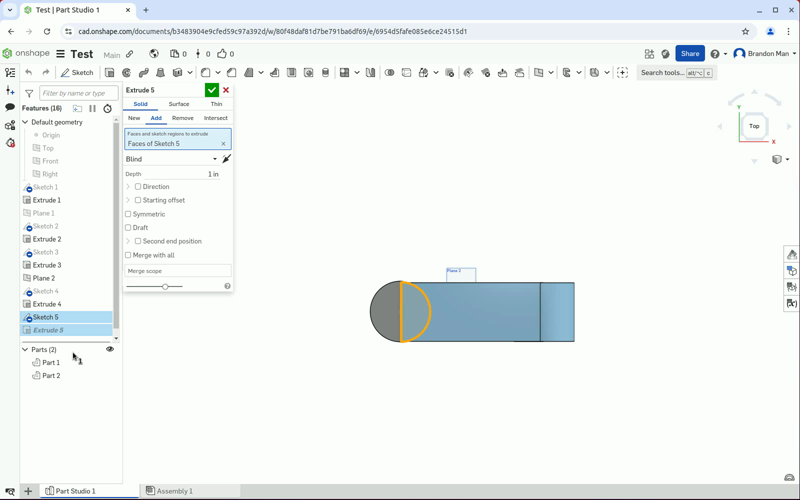
mouse_move(143, 106)
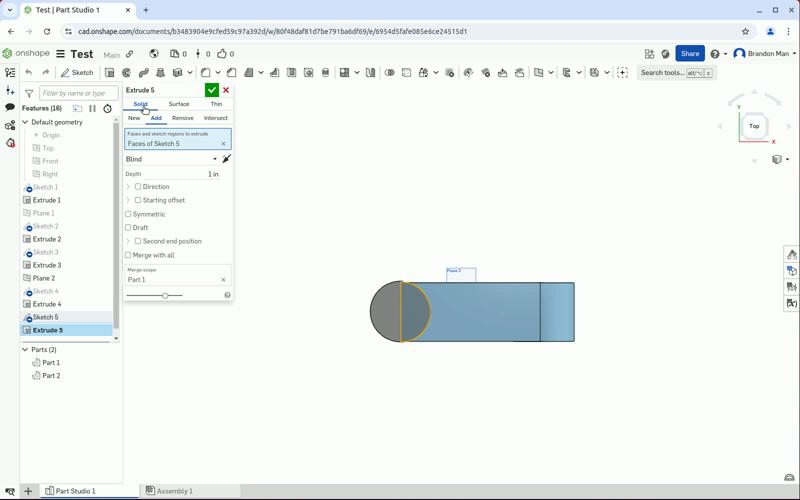
click(143, 106)
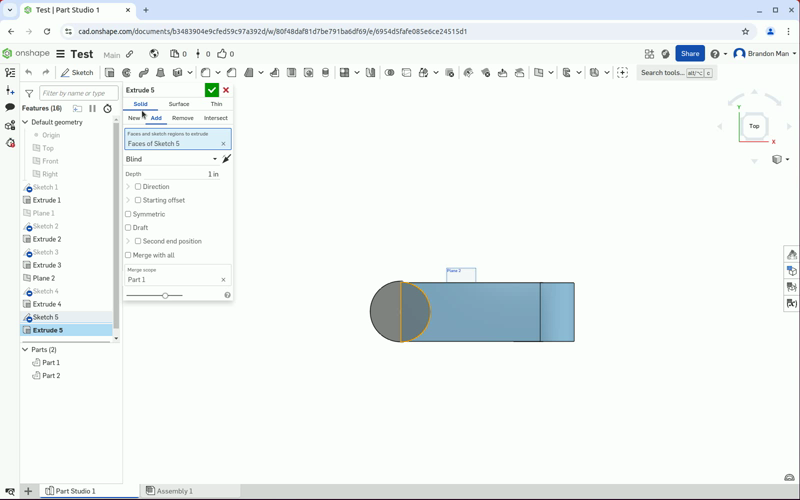
mouse_move(137, 120)
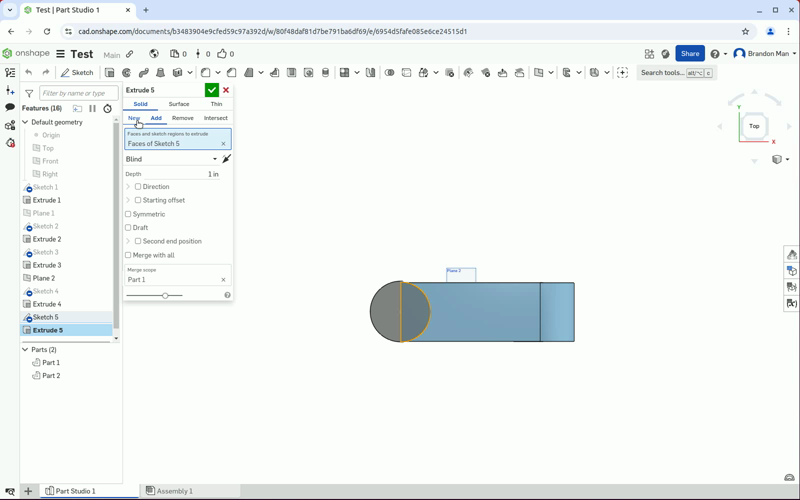
click(137, 120)
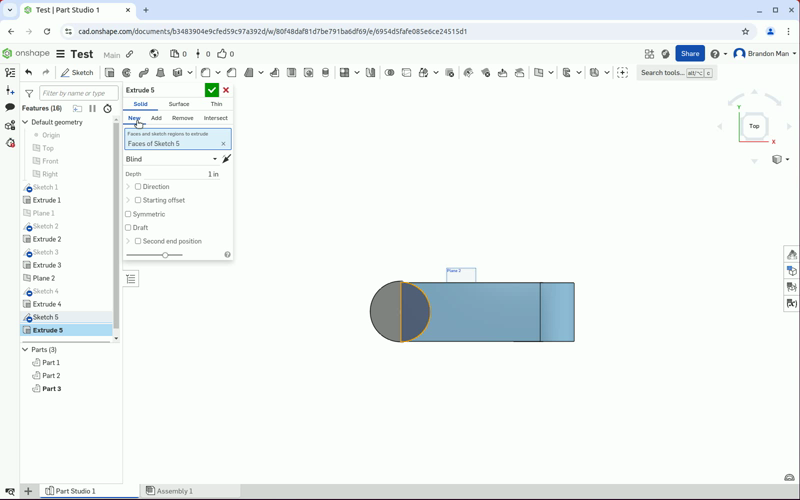
key(tab, 4)
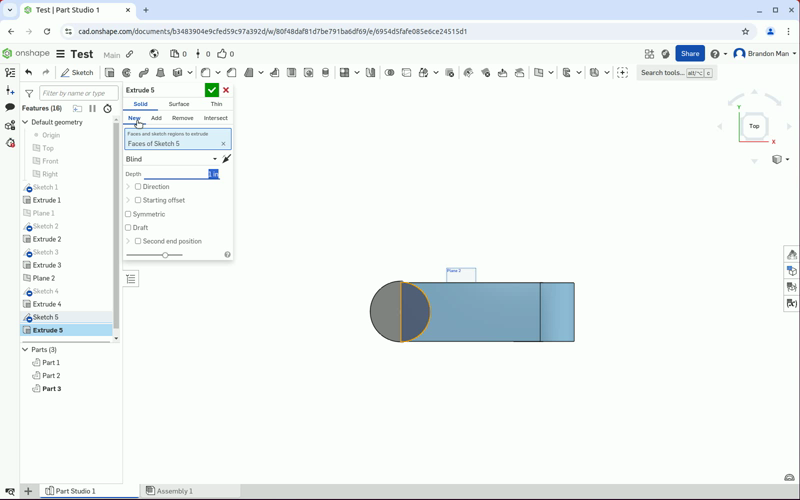
text(-12.036)
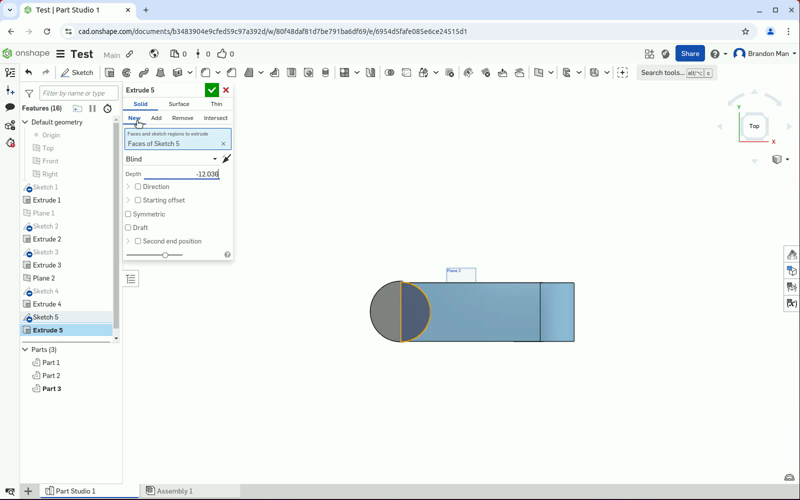
key(enter)
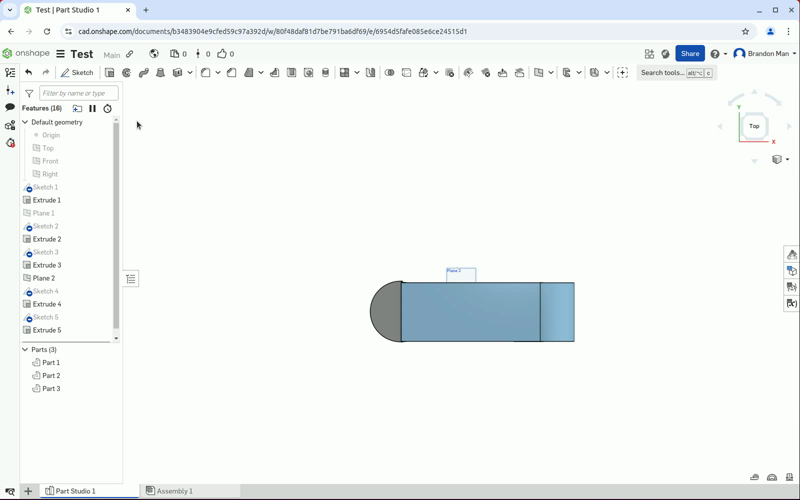
key(shift+h)
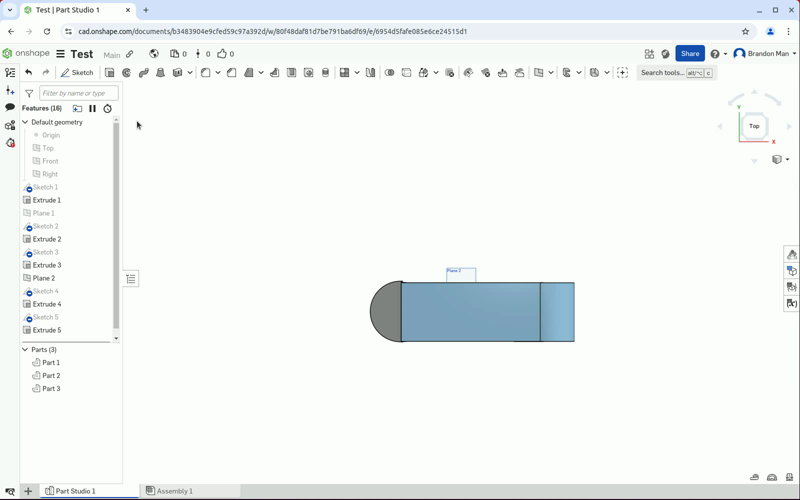
key(shift+h)
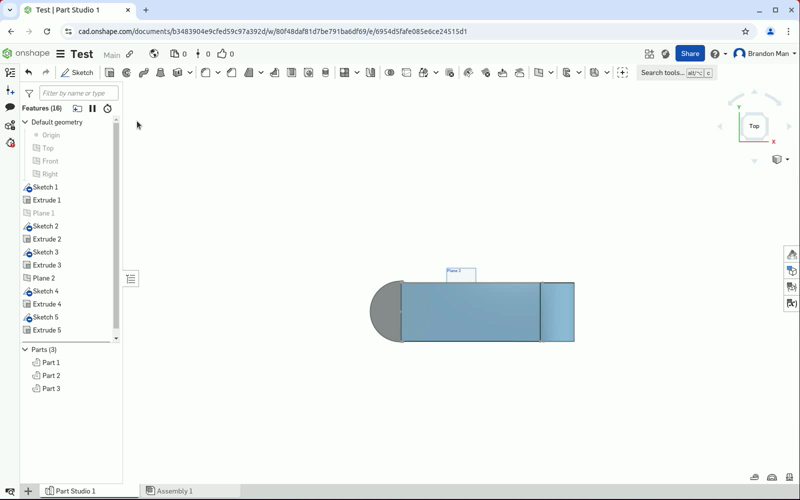
key(shift+7)
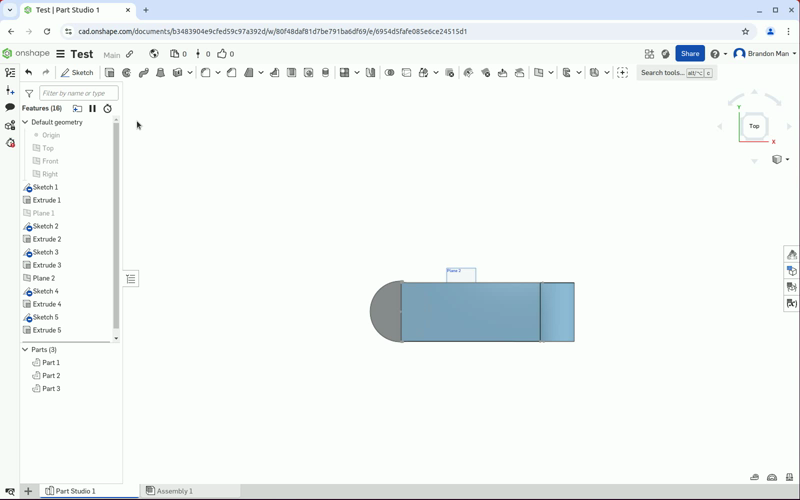
key(up, 3)
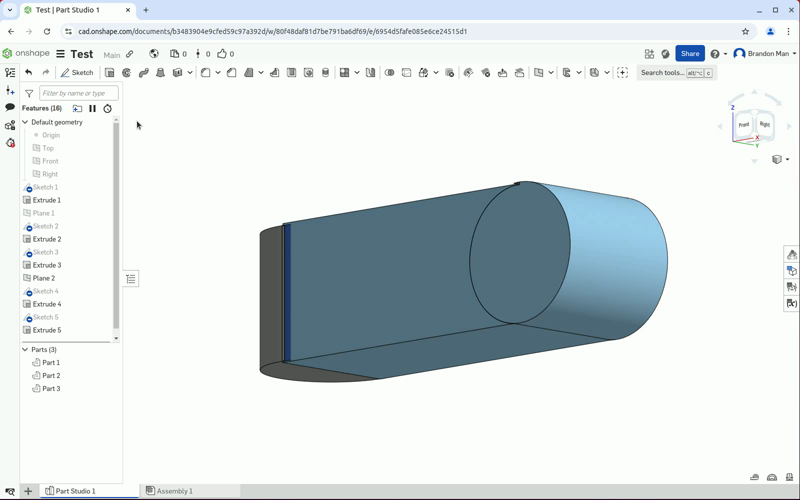
key(left, 3)
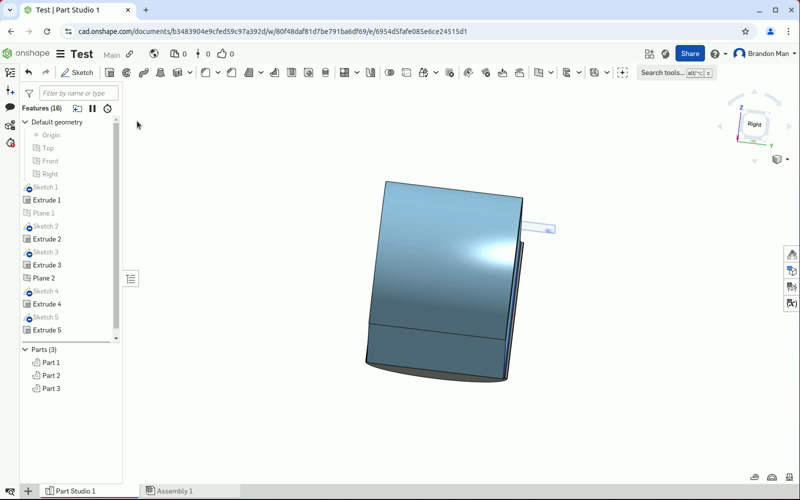
key(right, 3)
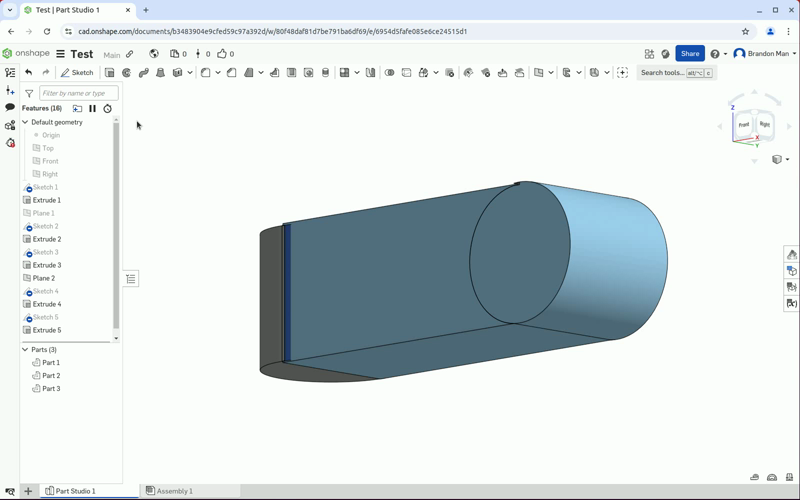
key(down, 3)
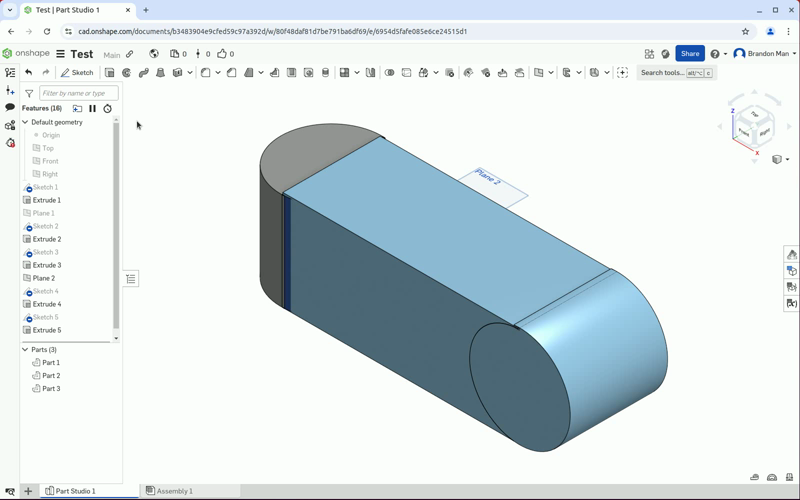
mouse_move(69, 189)
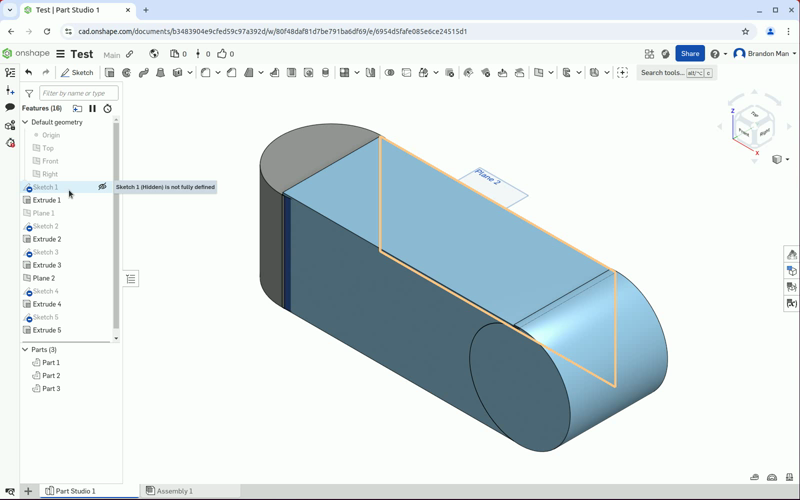
click(69, 189)